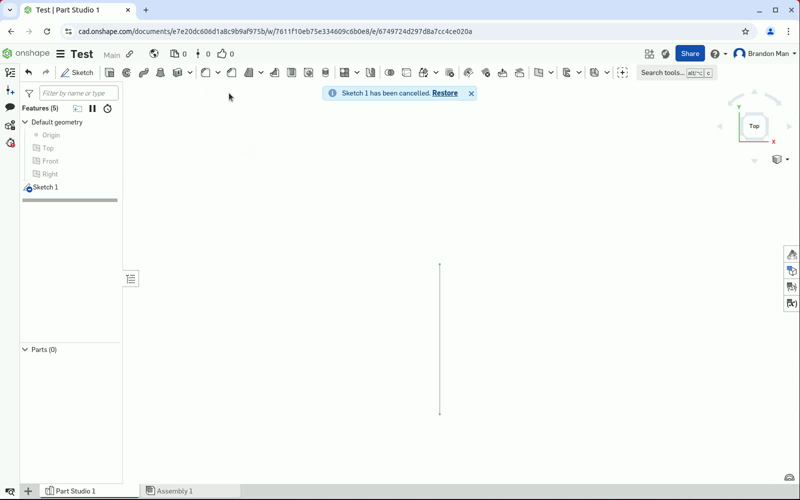
key(shift+h)
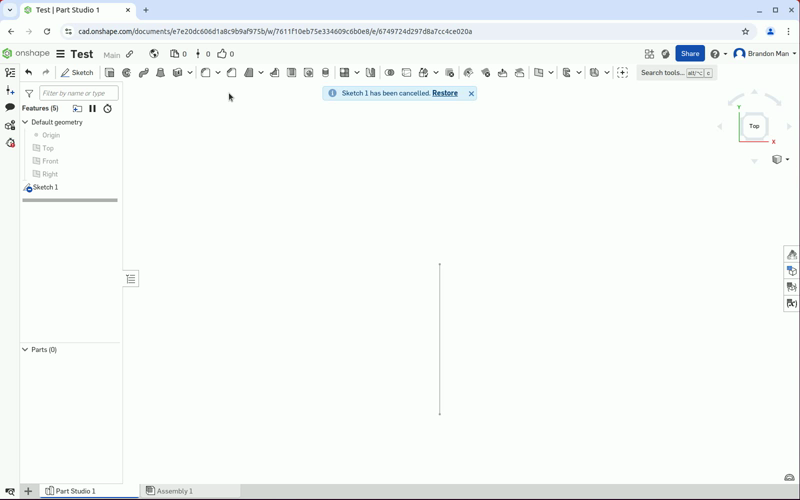
key(shift+s)
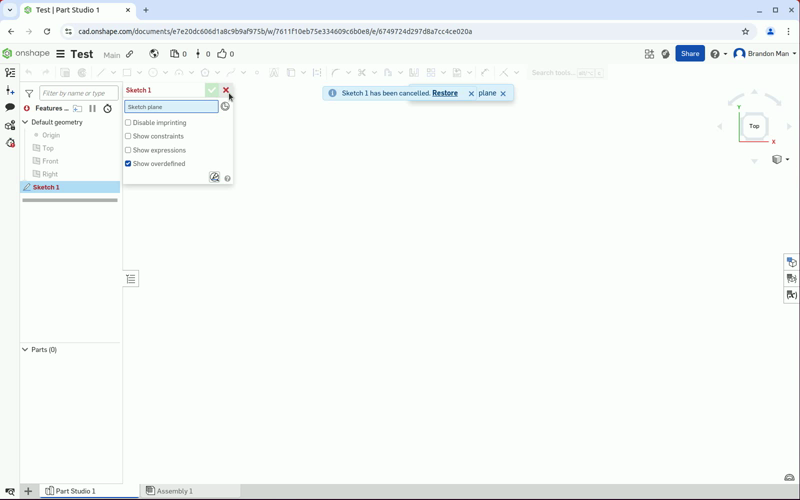
mouse_move(73, 150)
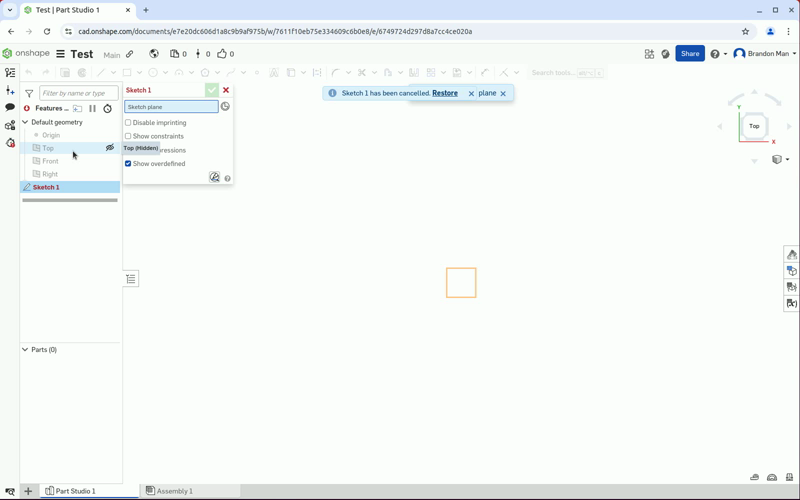
click(73, 150)
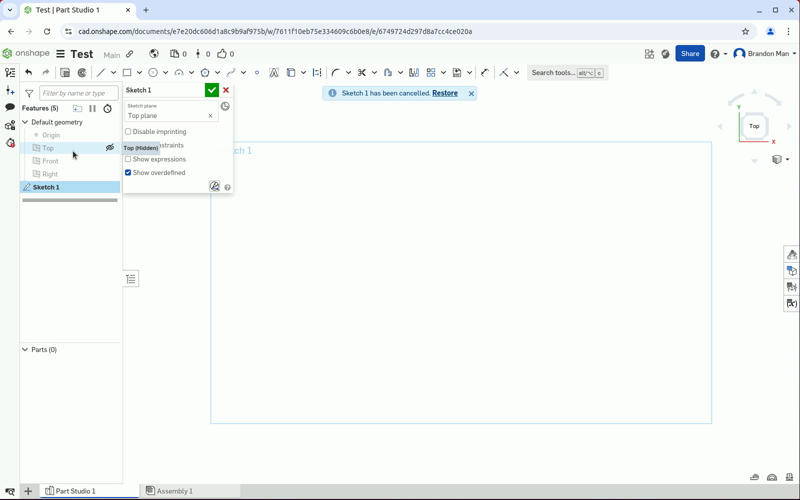
mouse_move(73, 352)
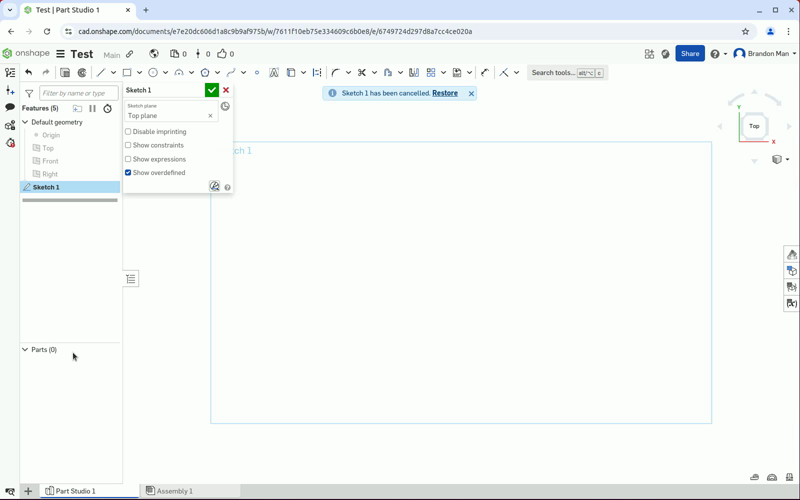
key(y)
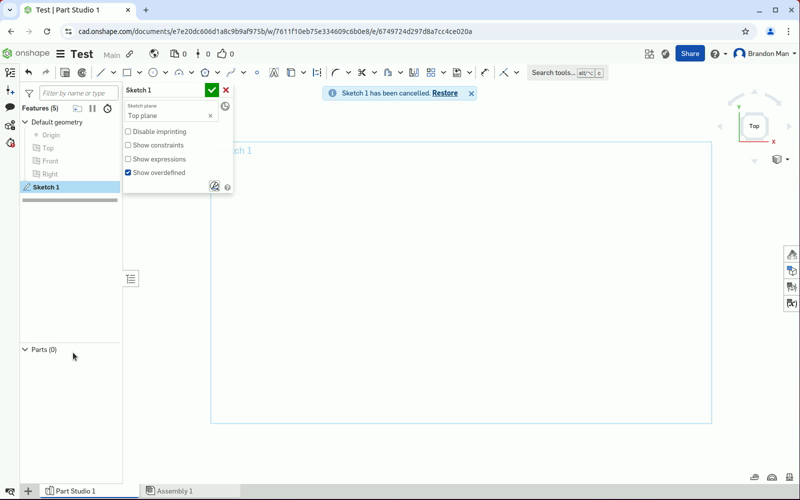
key(l)
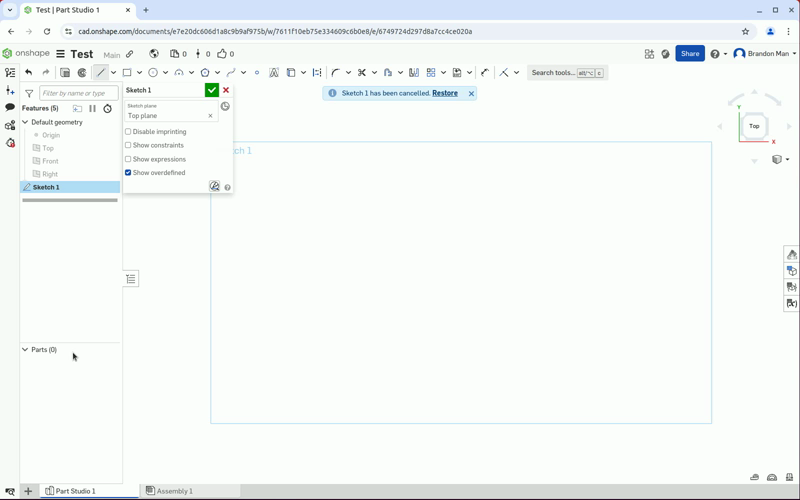
key_down(shift)
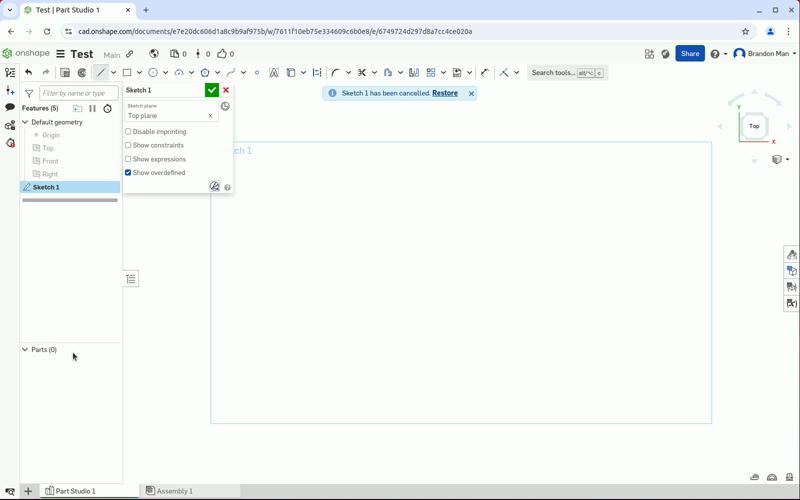
mouse_move(460, 282)
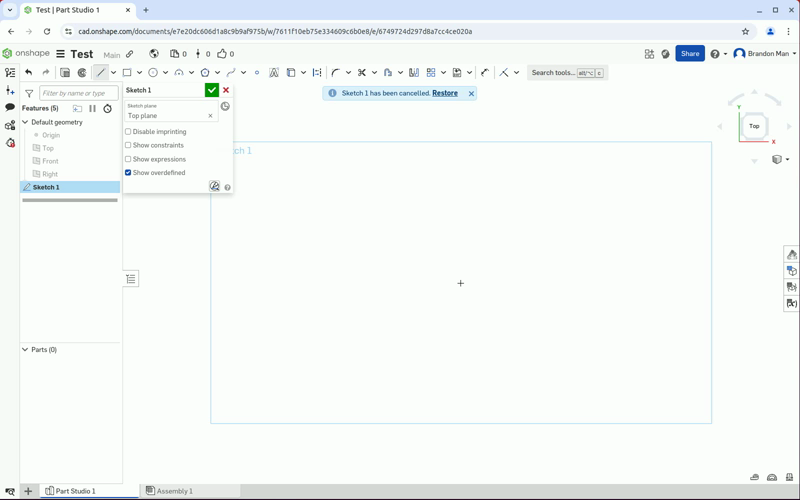
click(460, 282)
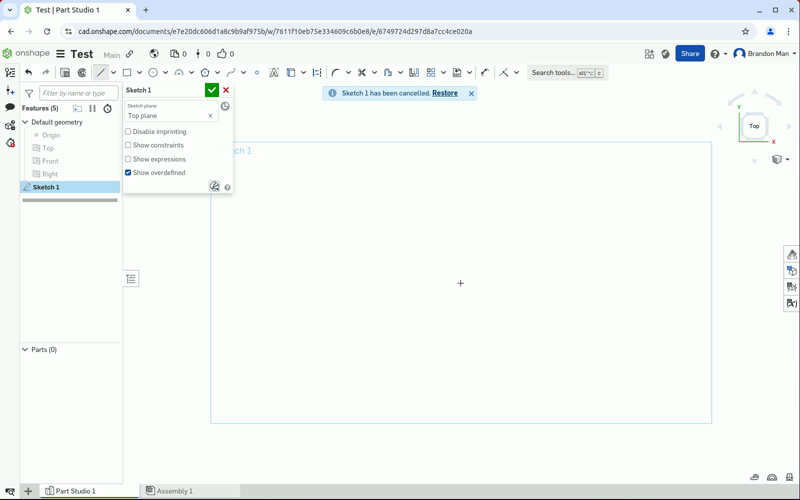
key_up(shift)
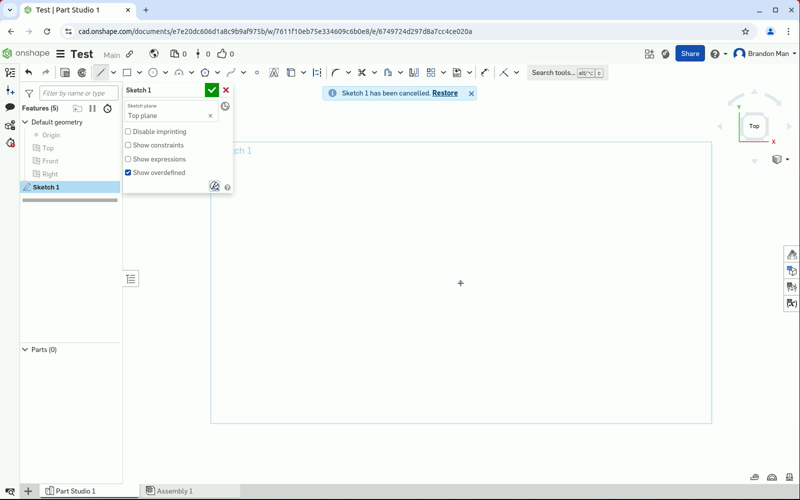
key_down(shift)
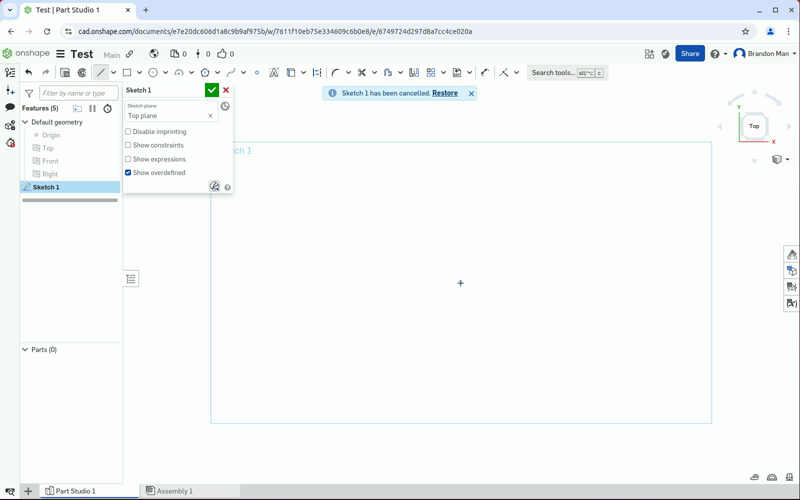
mouse_move(573, 282)
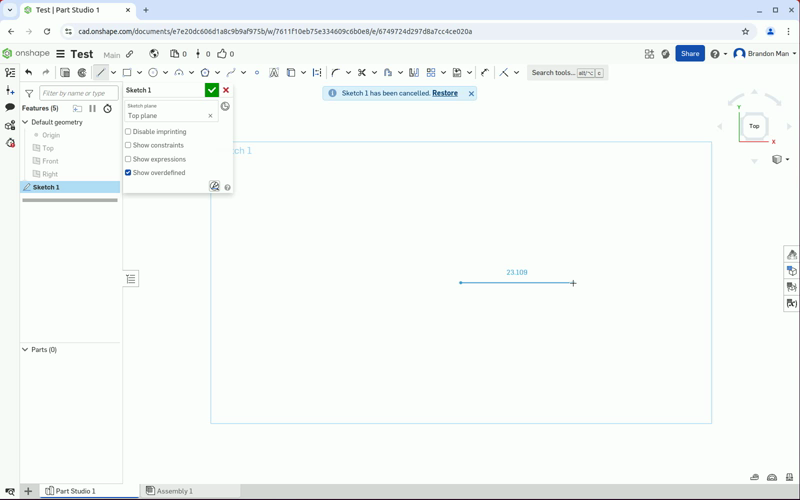
click(573, 282)
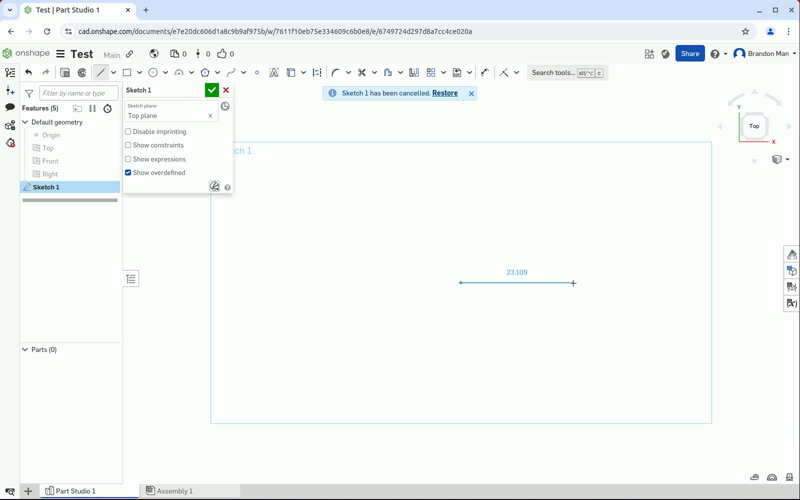
key_up(shift)
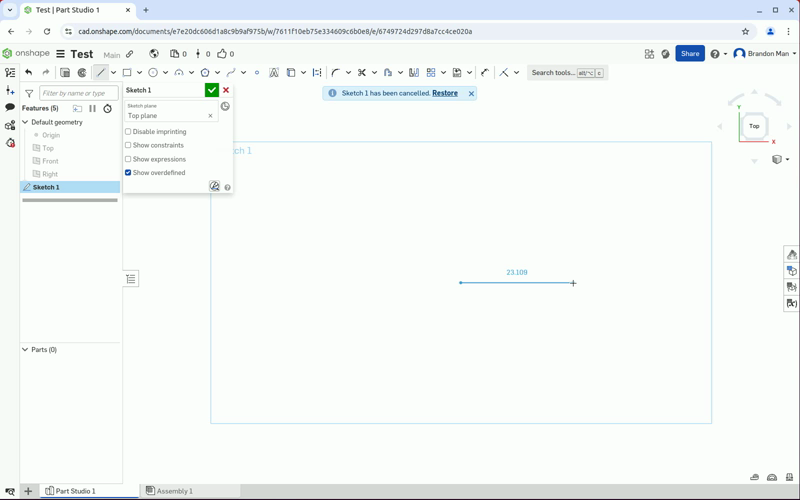
key(esc)
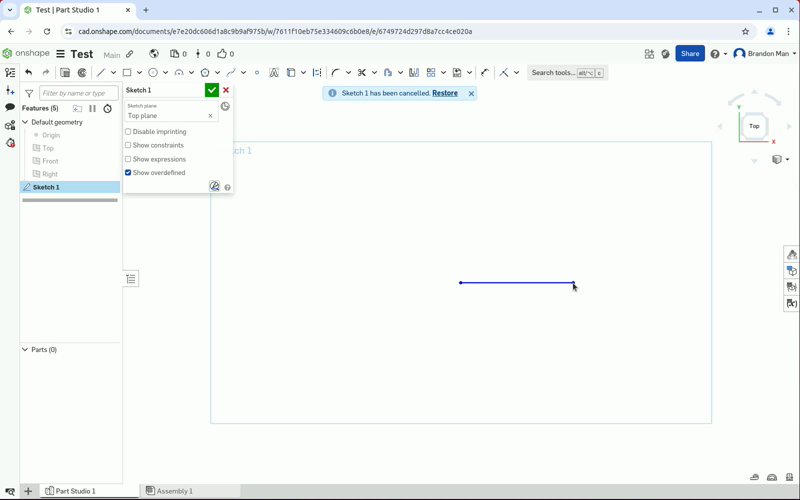
key(a)
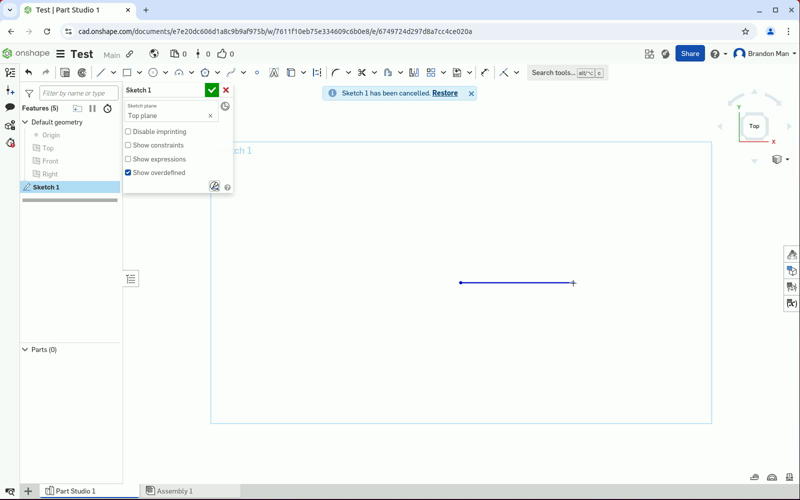
mouse_move(573, 282)
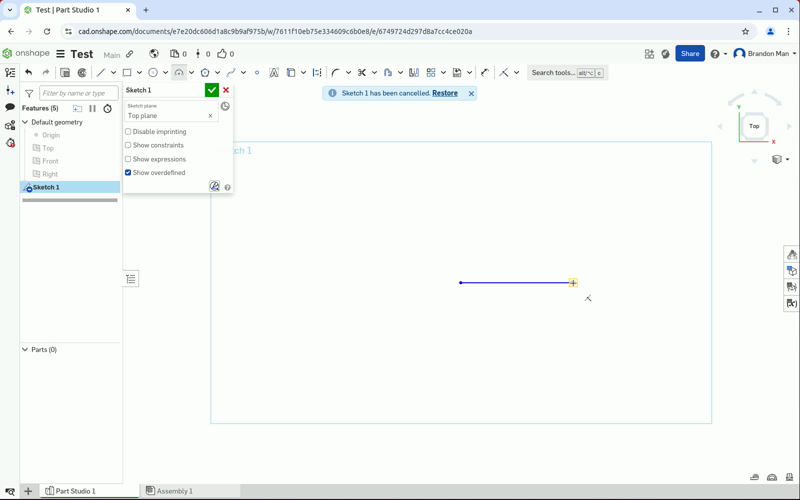
click(573, 282)
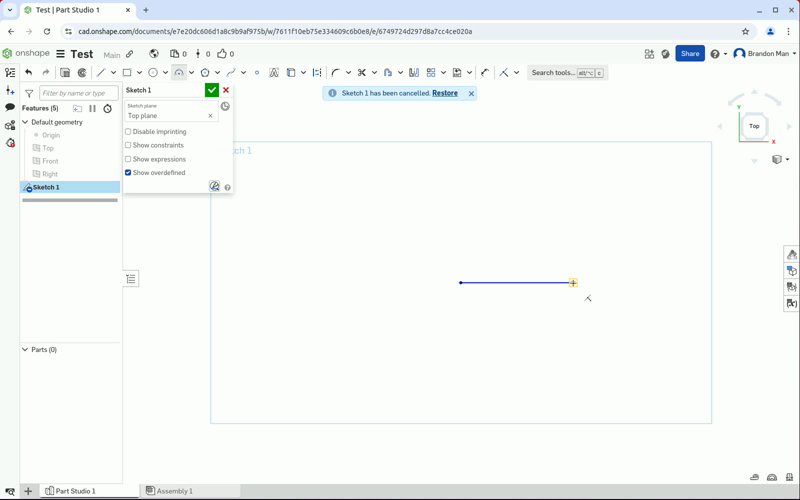
key_down(shift)
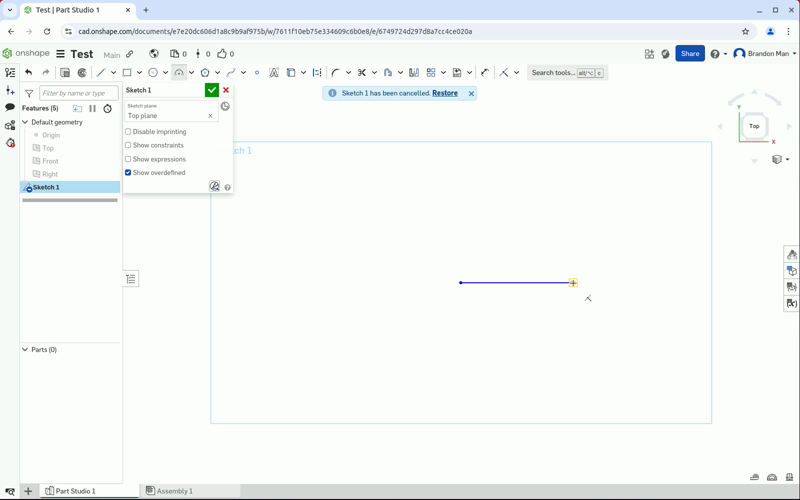
mouse_move(569, 254)
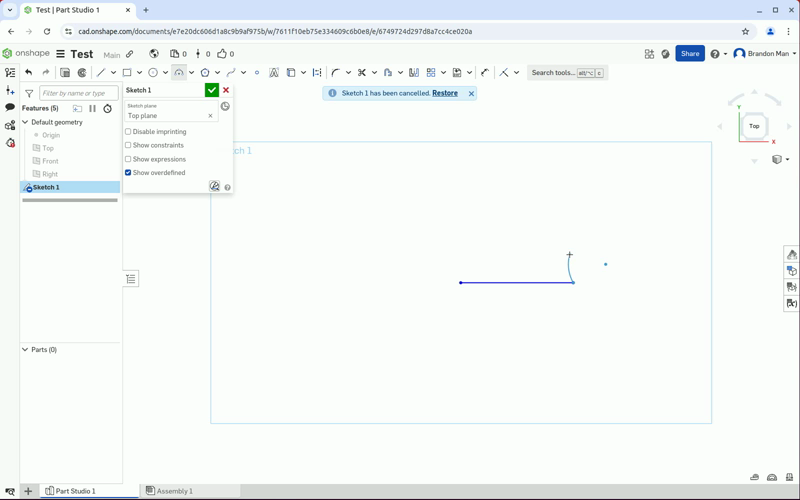
click(569, 254)
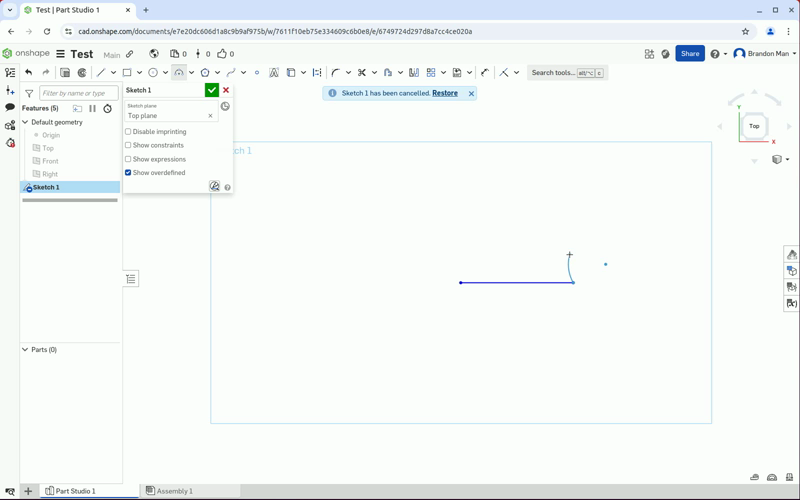
mouse_move(572, 268)
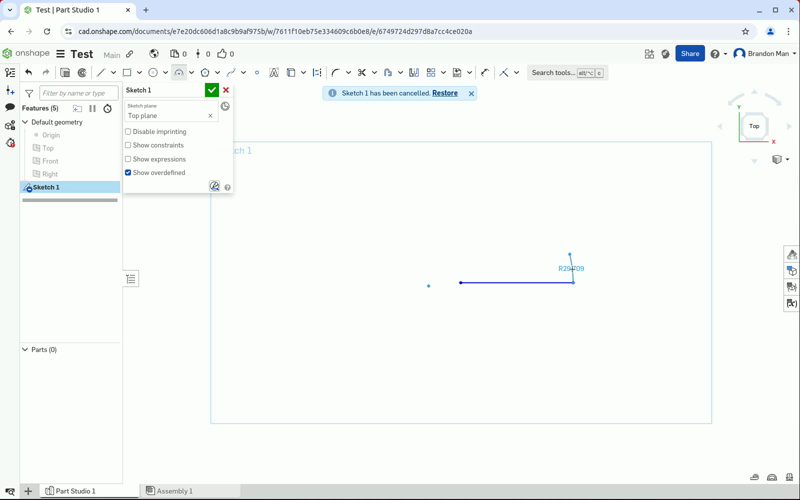
click(572, 268)
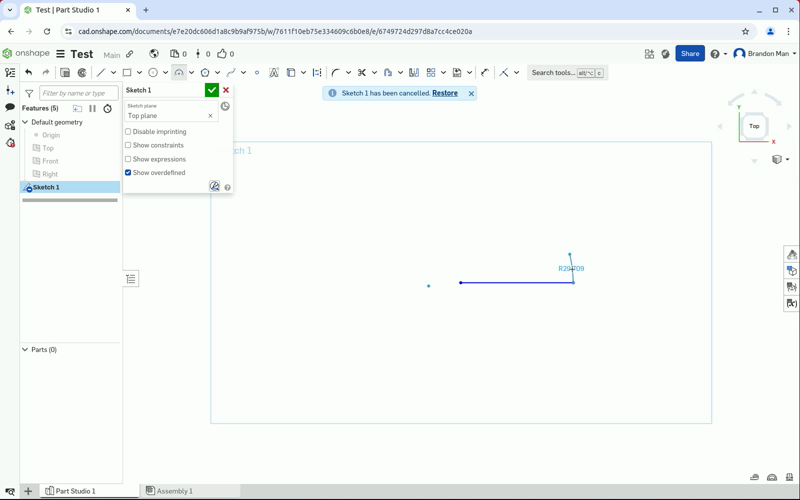
key_up(shift)
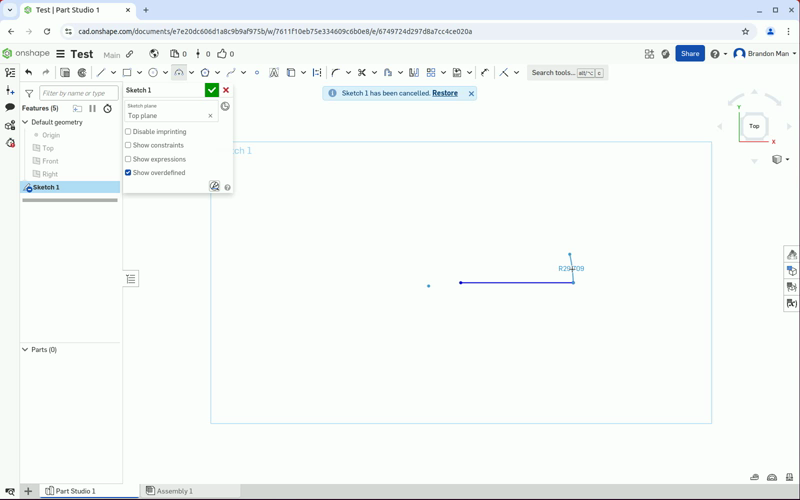
key(esc)
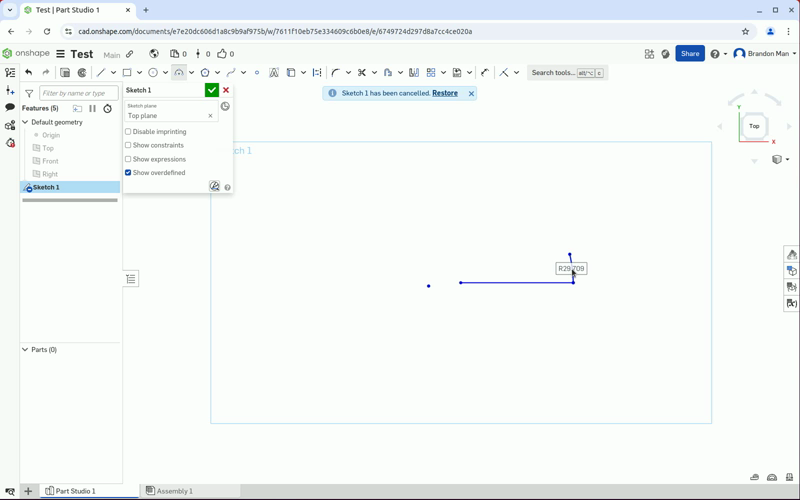
key(l)
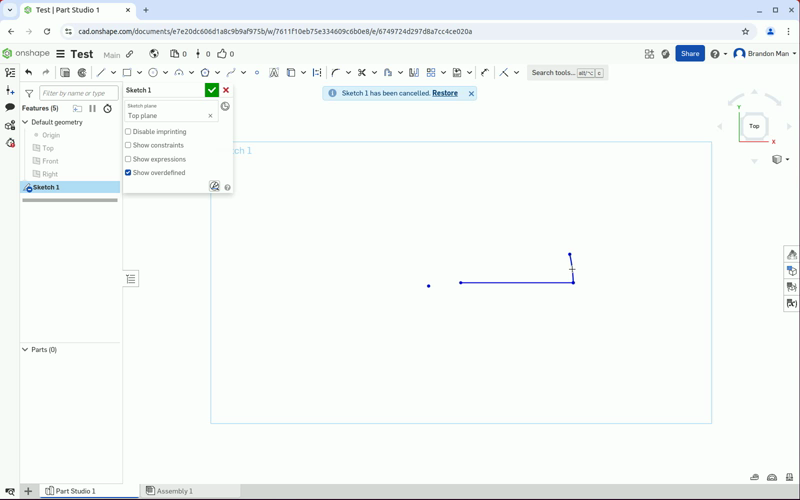
mouse_move(569, 254)
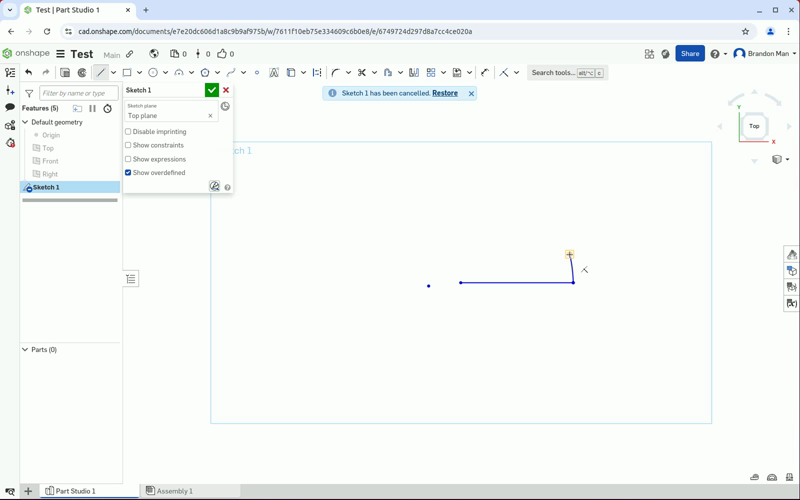
click(569, 254)
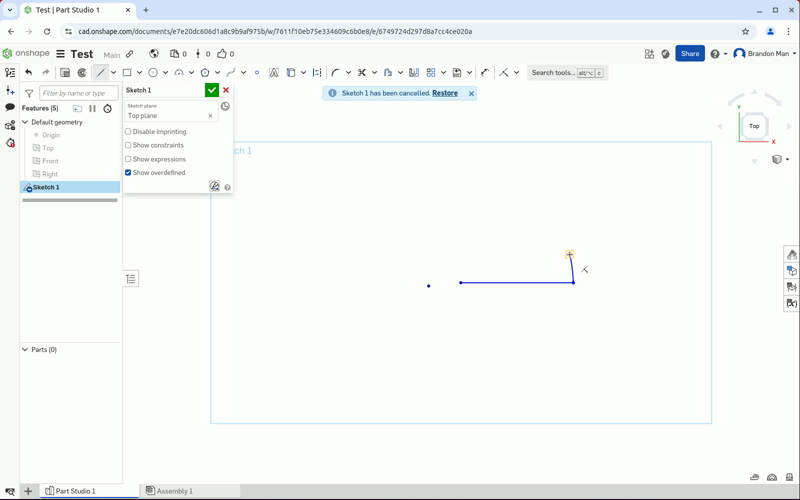
key_down(shift)
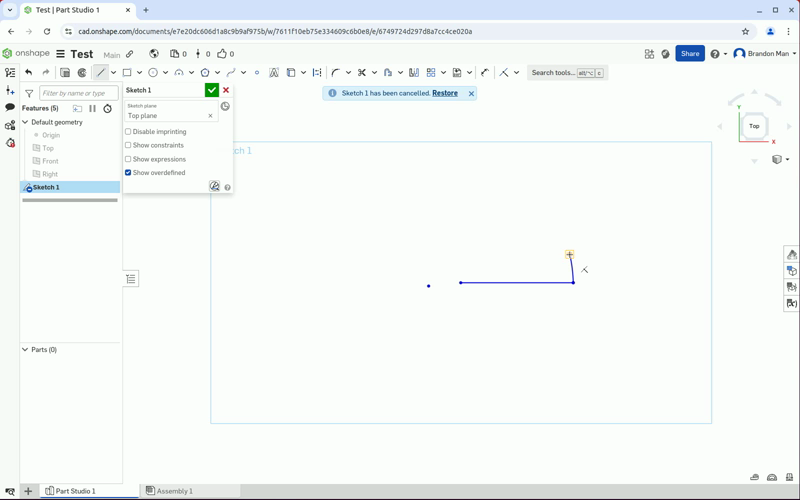
mouse_move(589, 254)
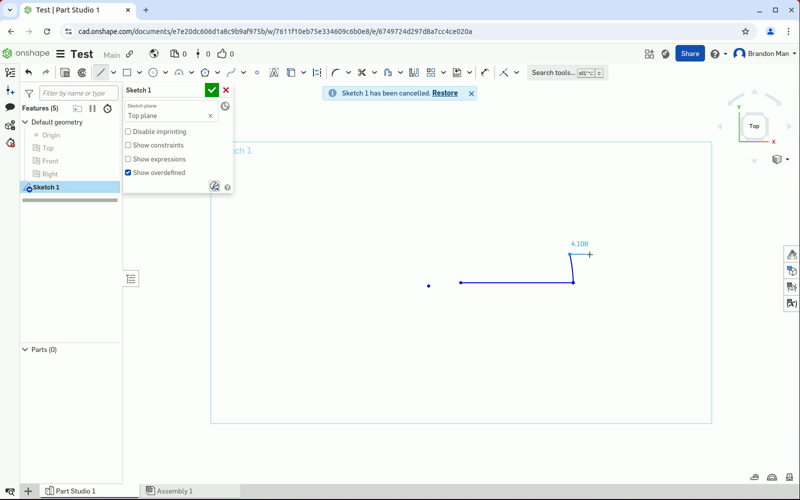
mouse_move(515, 254)
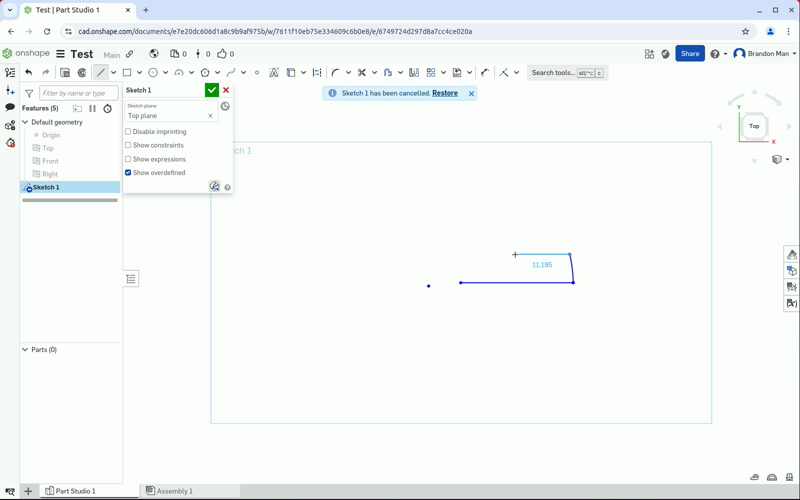
click(515, 254)
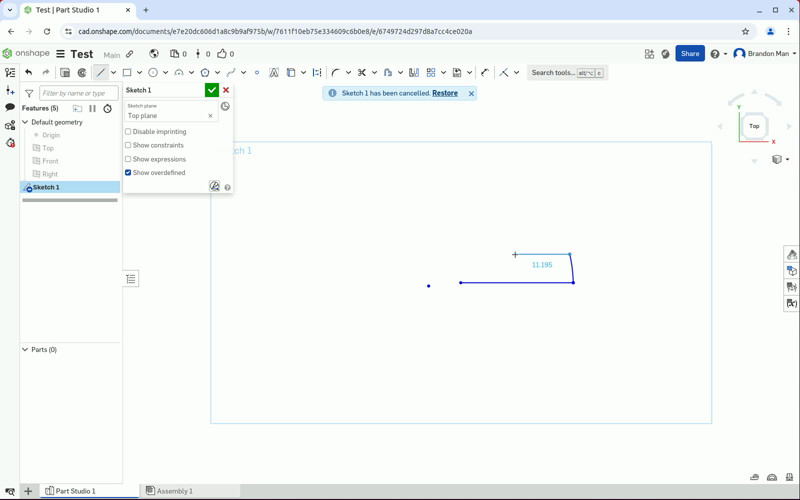
key_up(shift)
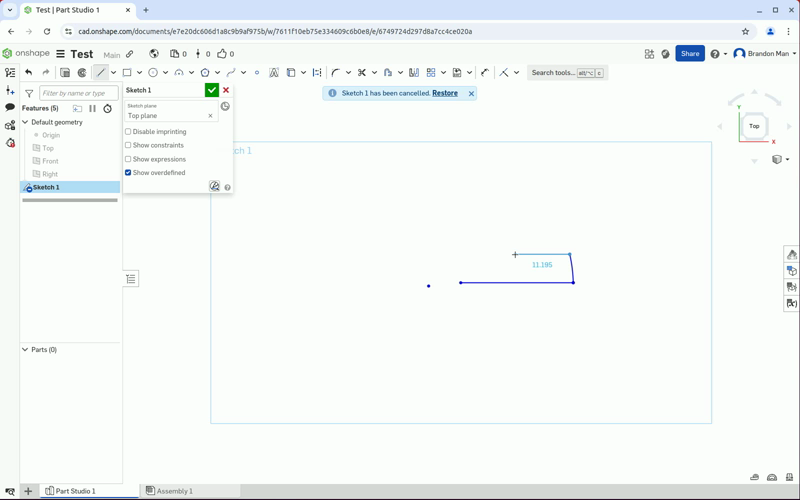
key_down(shift)
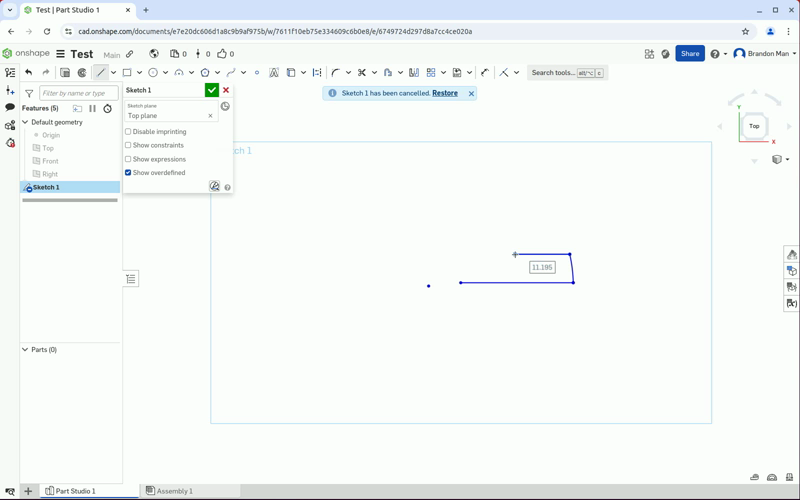
mouse_move(545, 254)
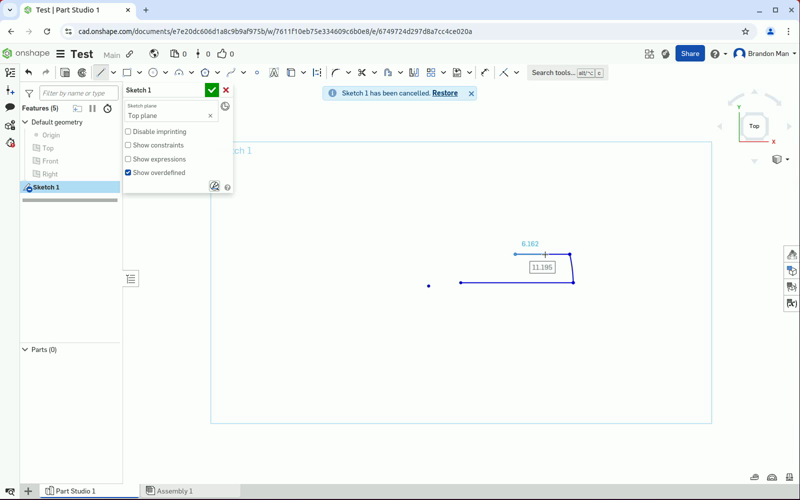
mouse_move(460, 254)
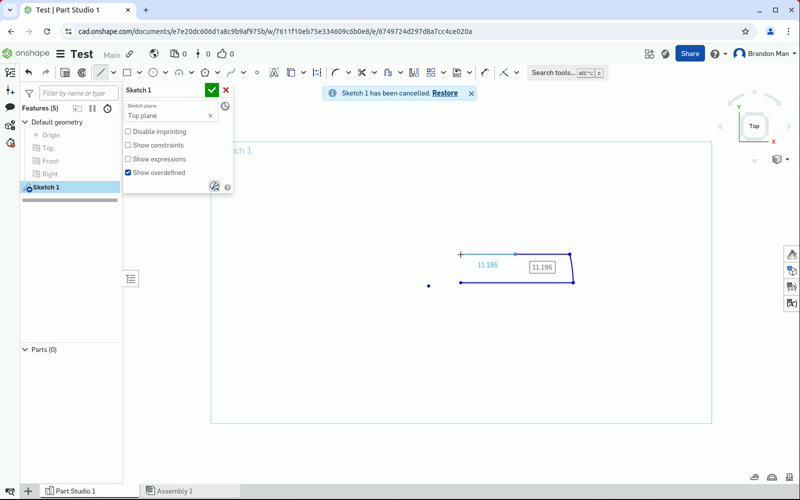
click(460, 254)
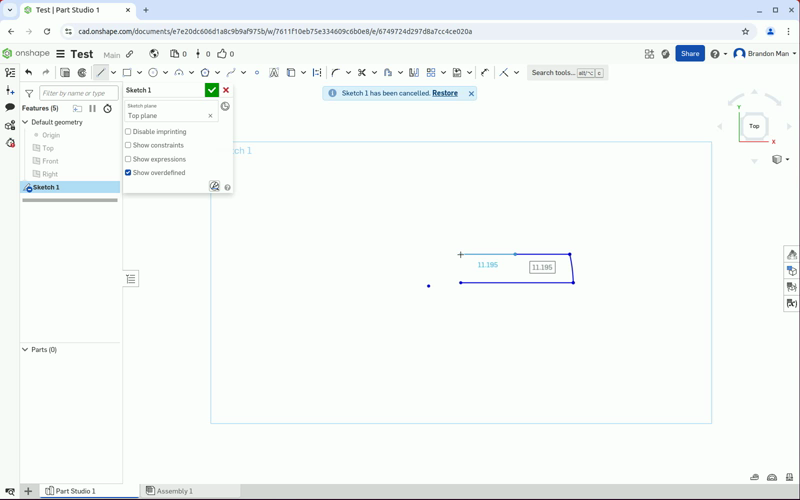
key_up(shift)
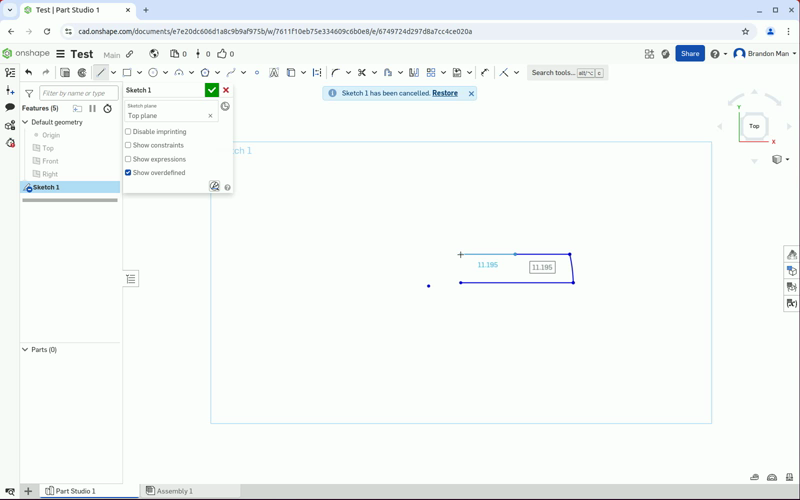
mouse_move(490, 254)
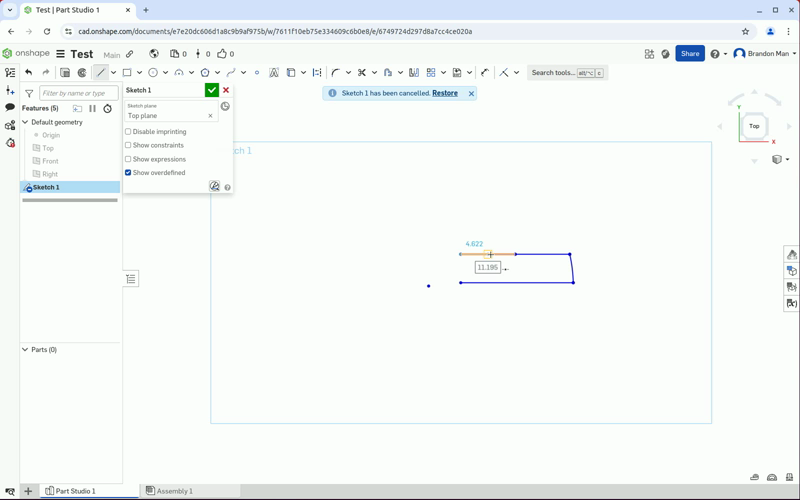
key_down(shift)
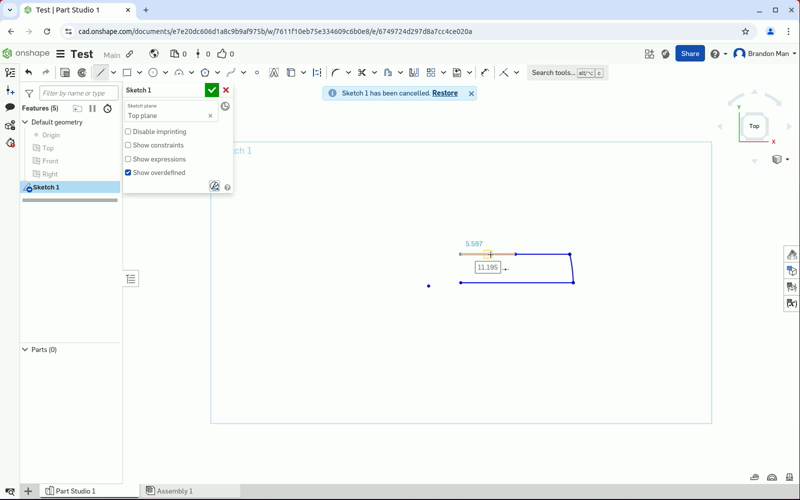
mouse_move(460, 282)
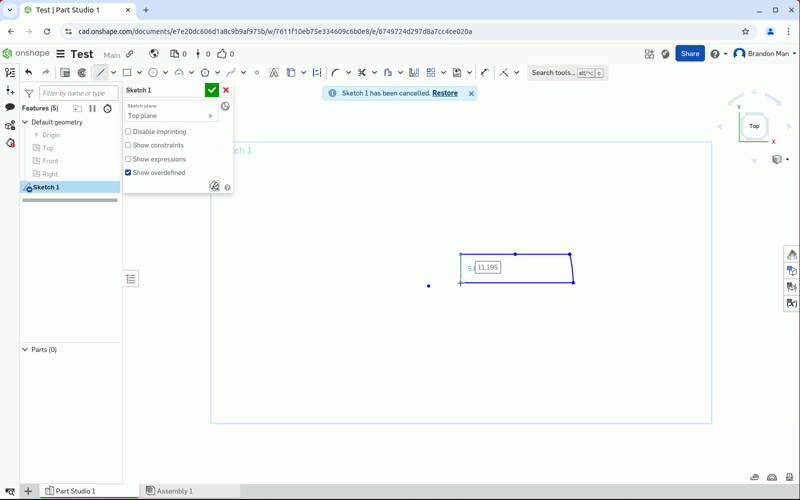
key_up(shift)
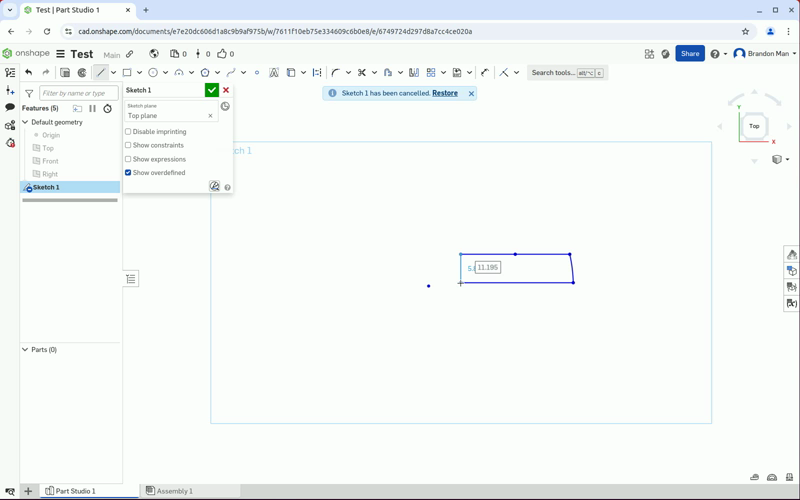
click(460, 282)
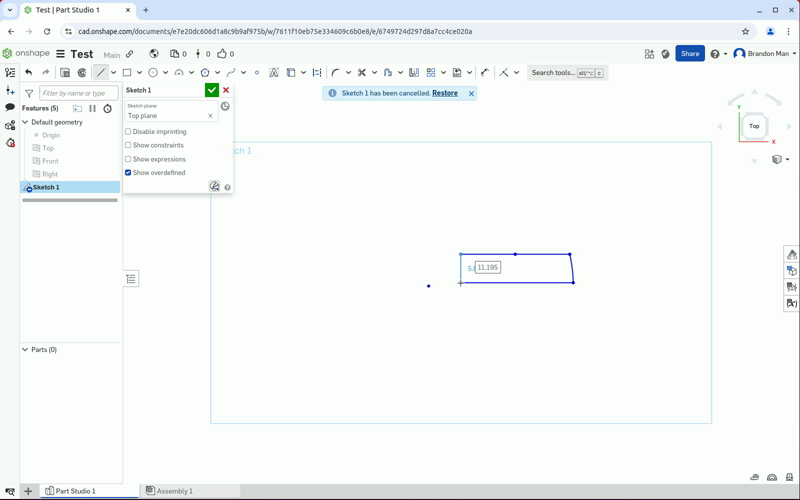
key(esc)
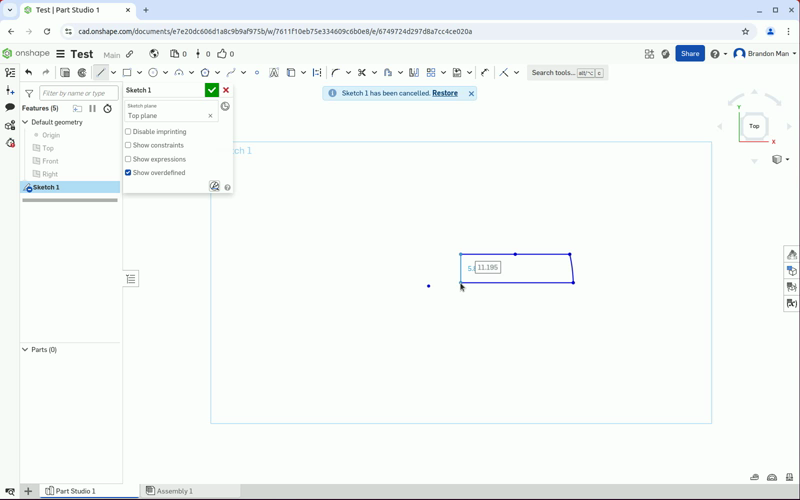
mouse_move(566, 257)
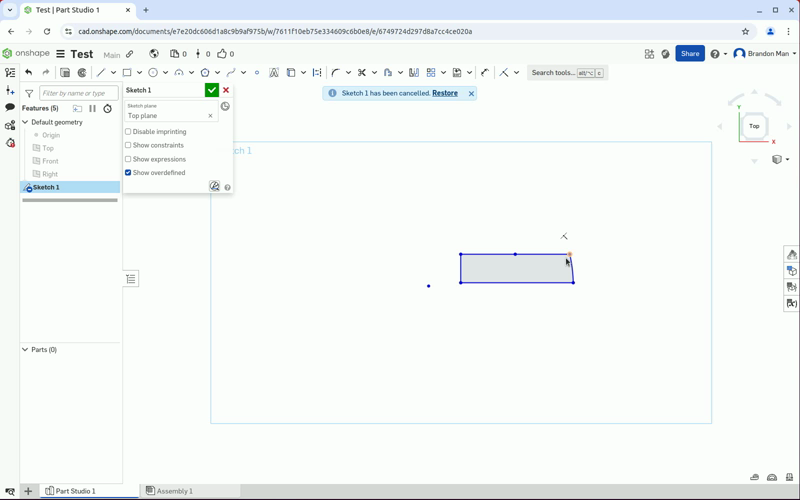
click(566, 257)
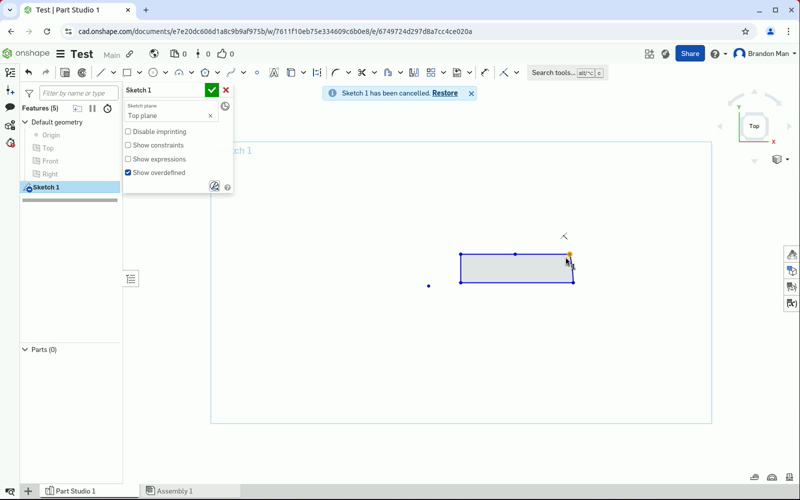
mouse_move(73, 352)
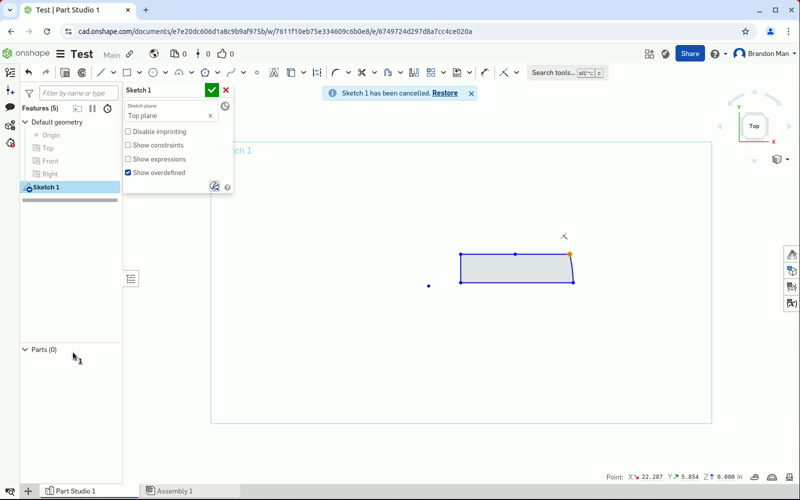
key(shift+y)
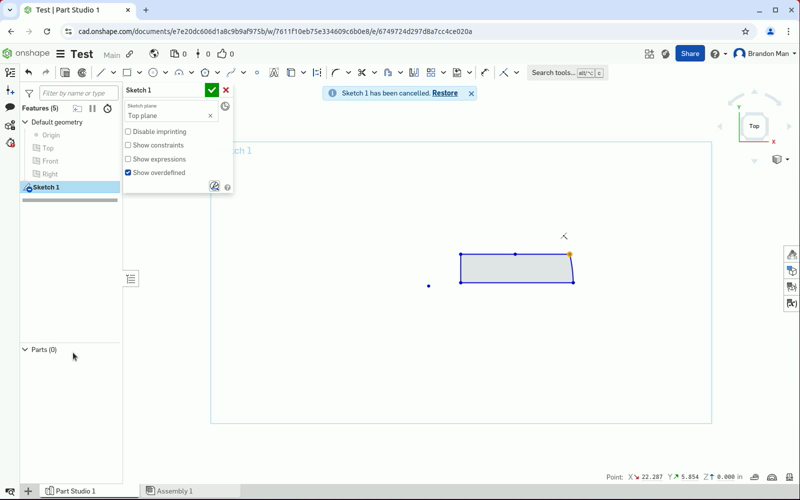
key(shift+e)
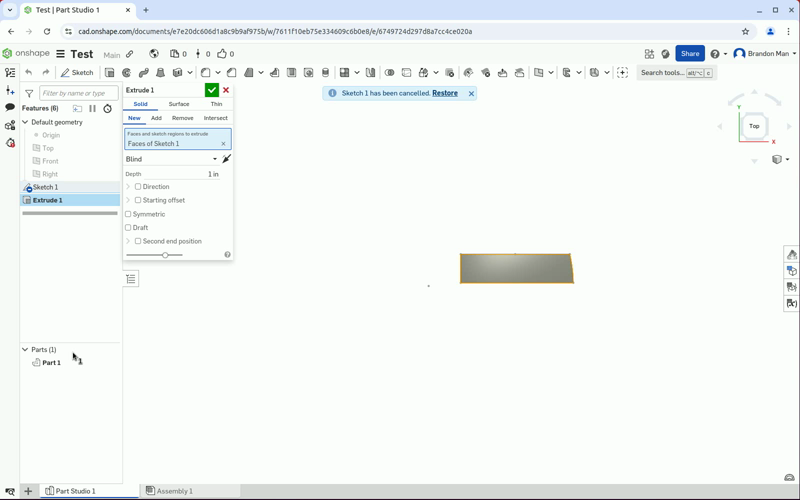
mouse_move(143, 106)
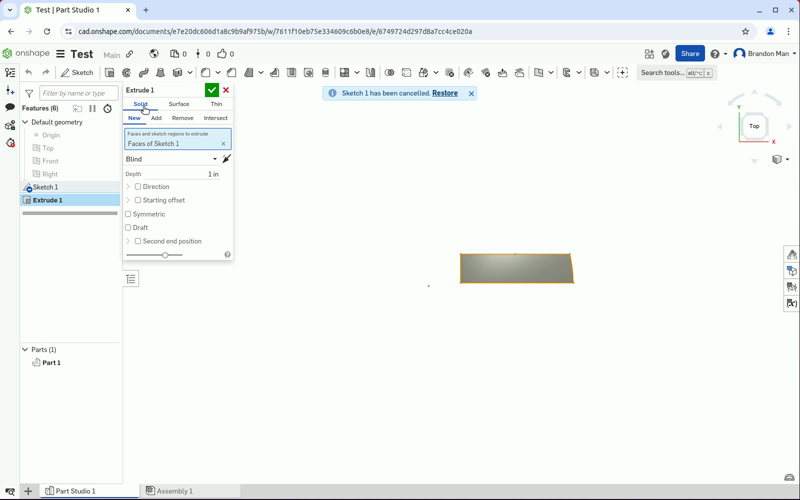
click(143, 106)
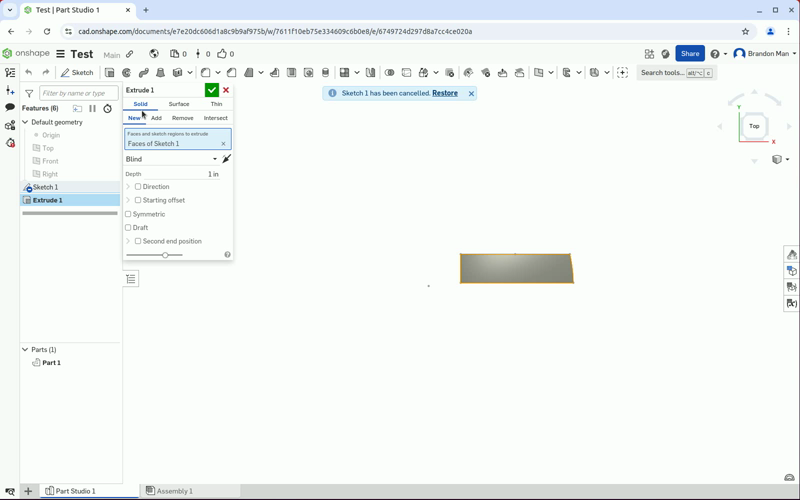
mouse_move(137, 120)
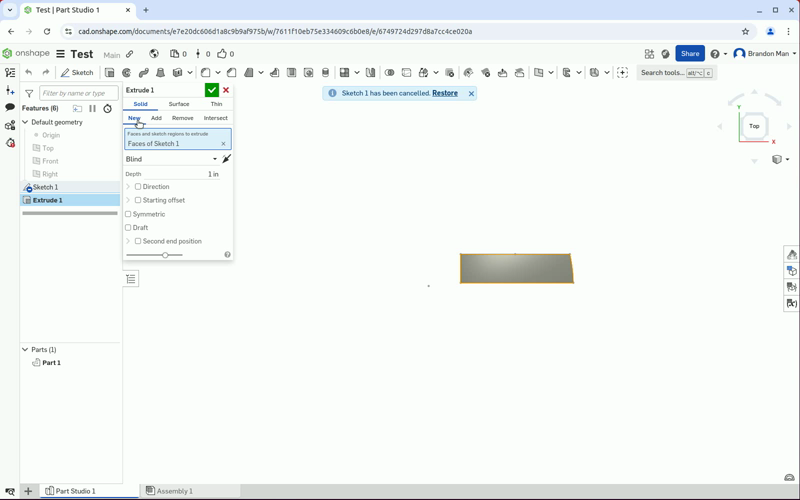
click(137, 120)
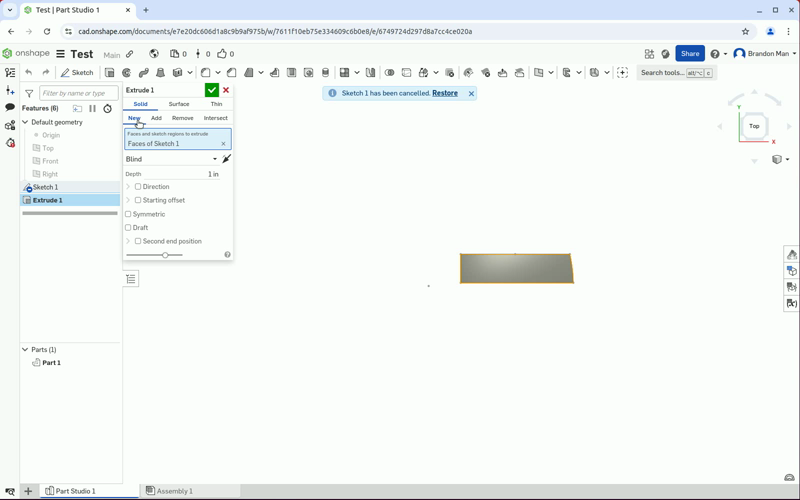
key(tab, 4)
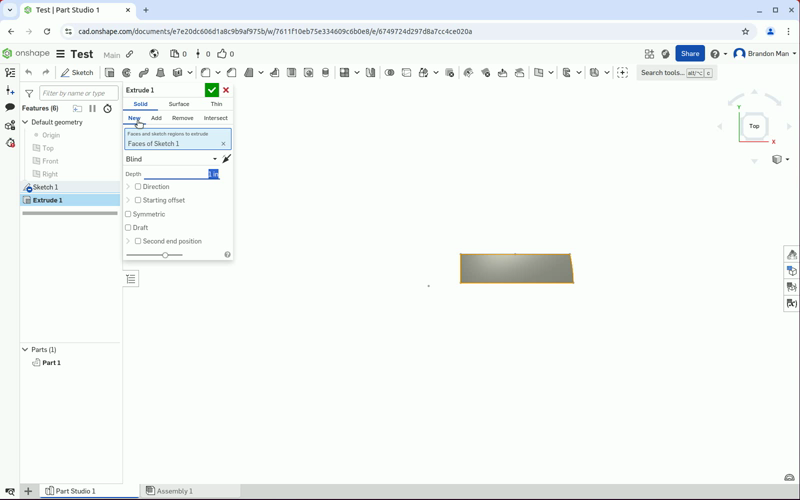
text(9.147)
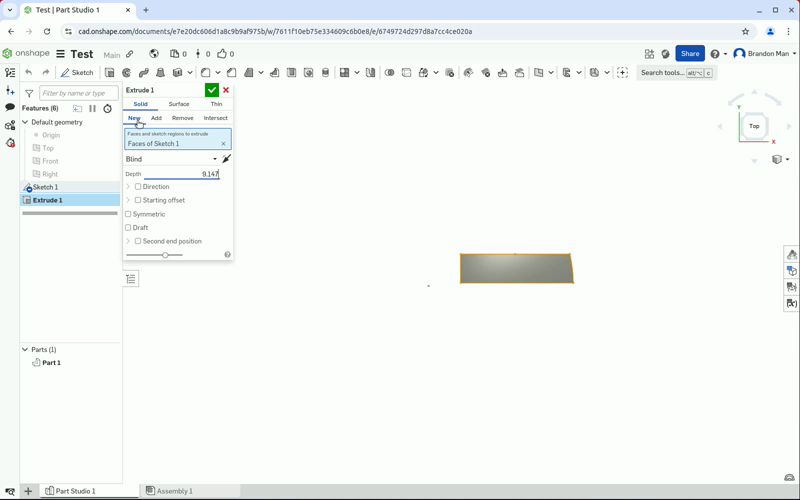
key(enter)
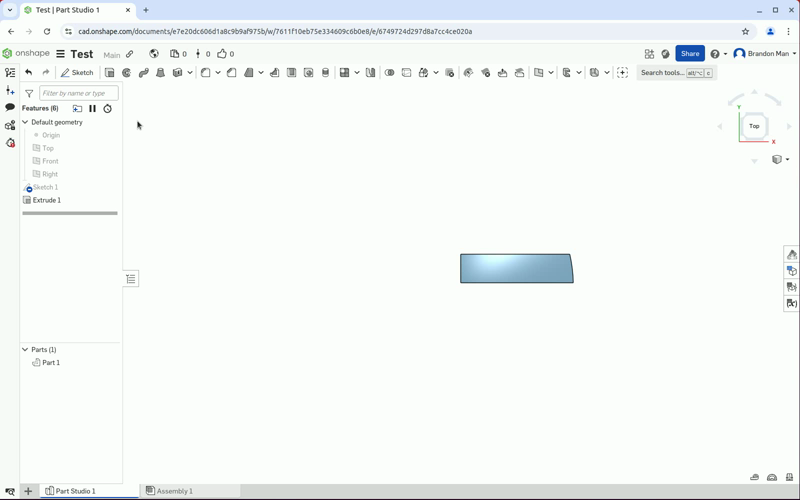
key(shift+h)
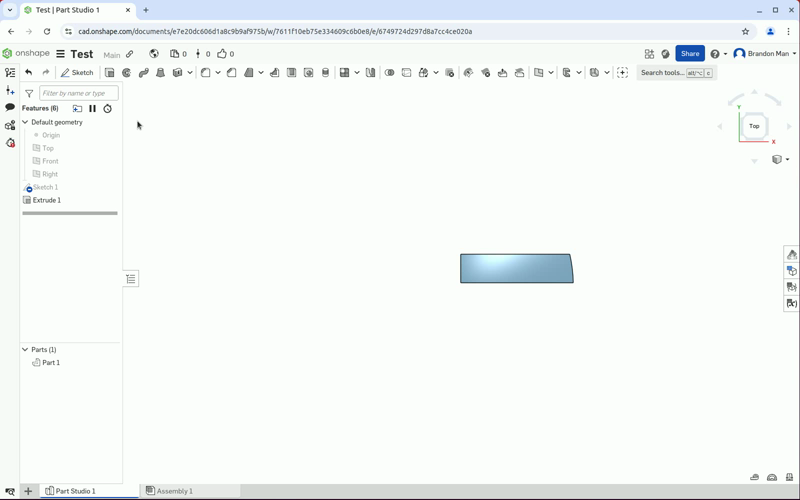
key(shift+h)
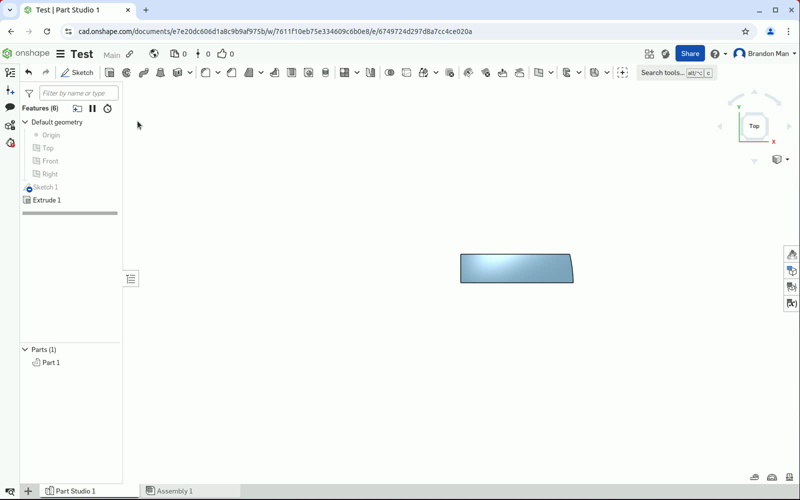
mouse_move(73, 189)
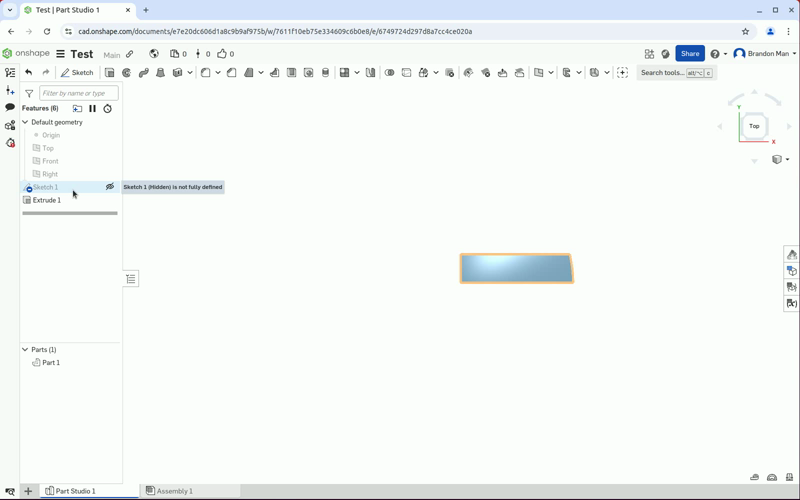
click(73, 189)
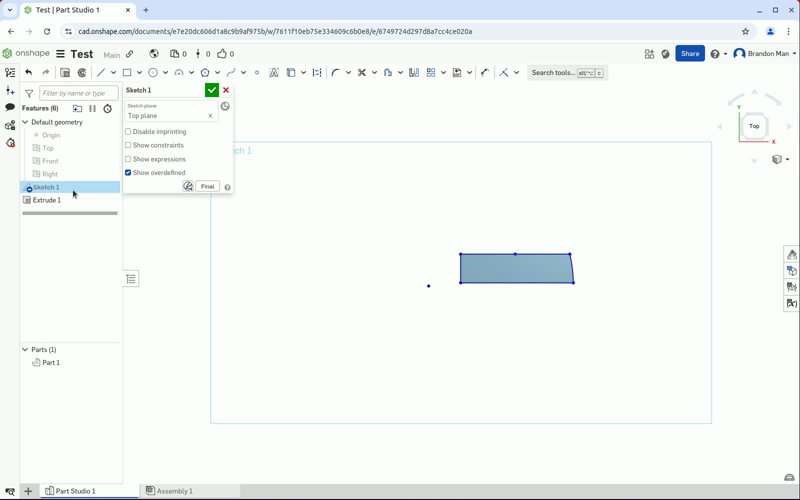
mouse_move(229, 92)
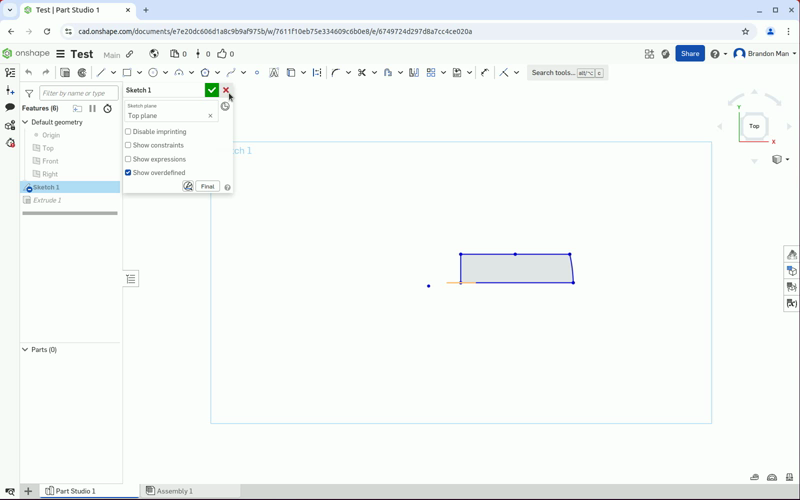
click(229, 92)
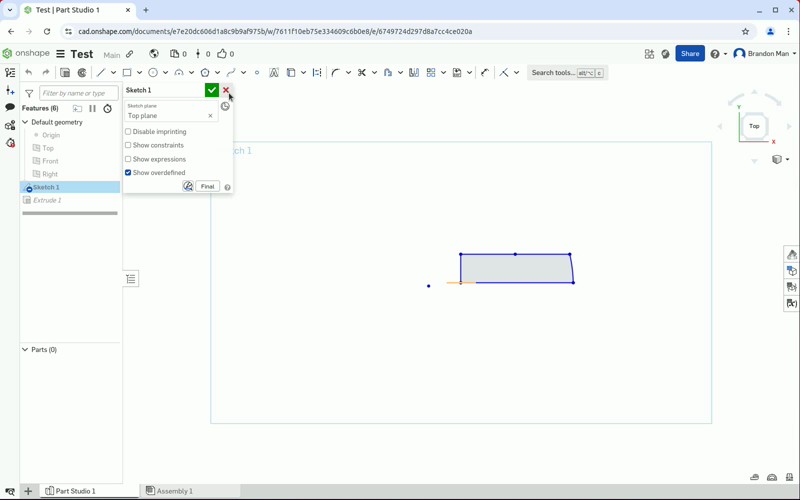
key(shift+s)
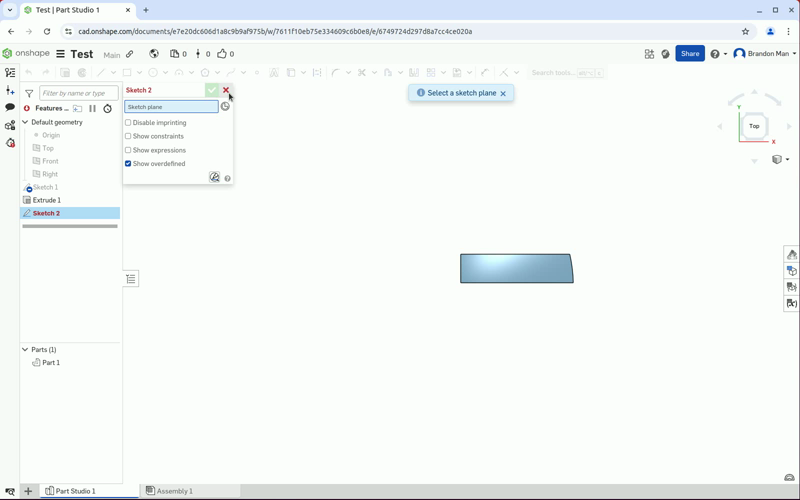
mouse_move(73, 150)
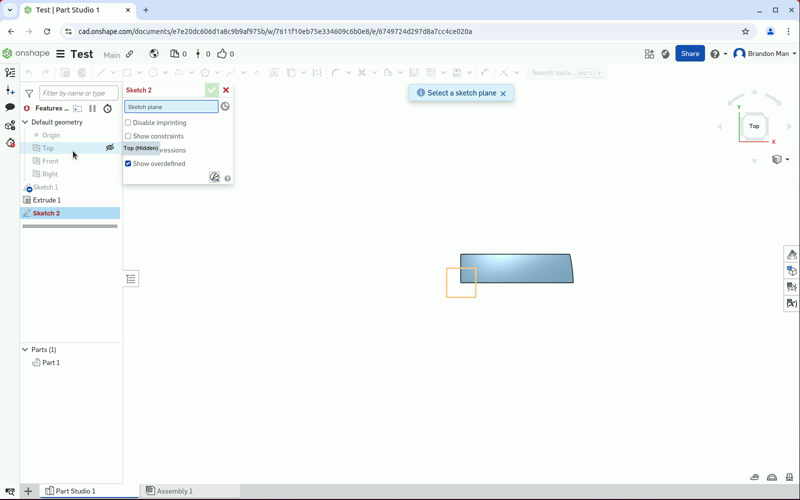
click(73, 150)
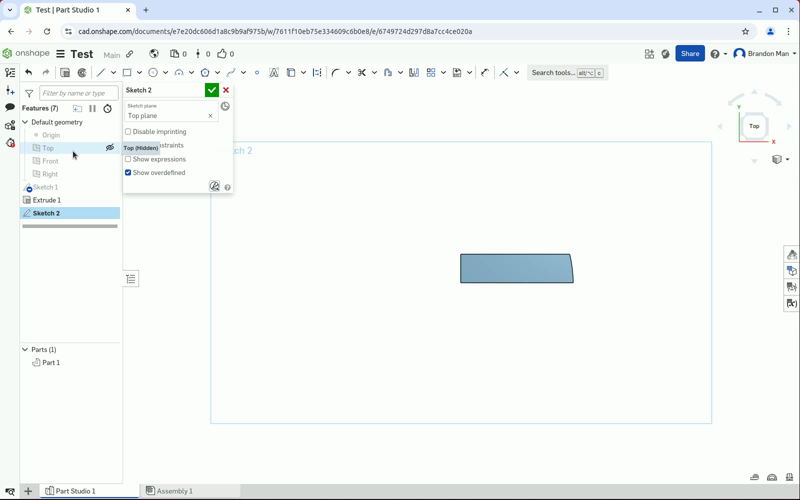
mouse_move(73, 352)
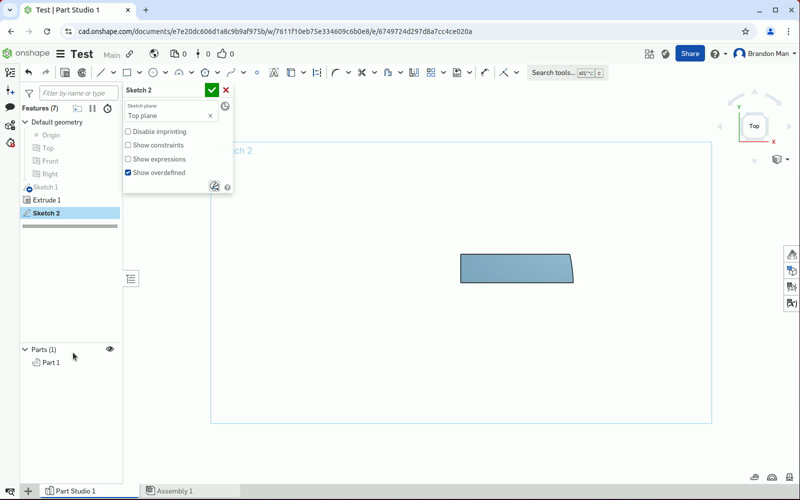
key(y)
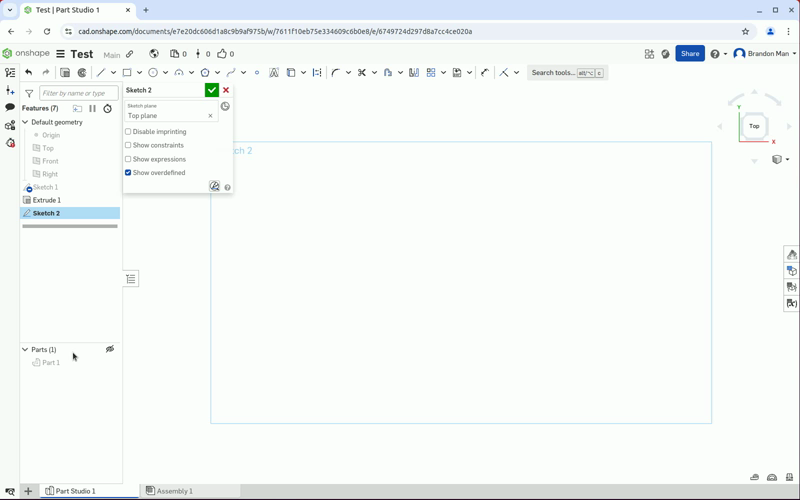
key(l)
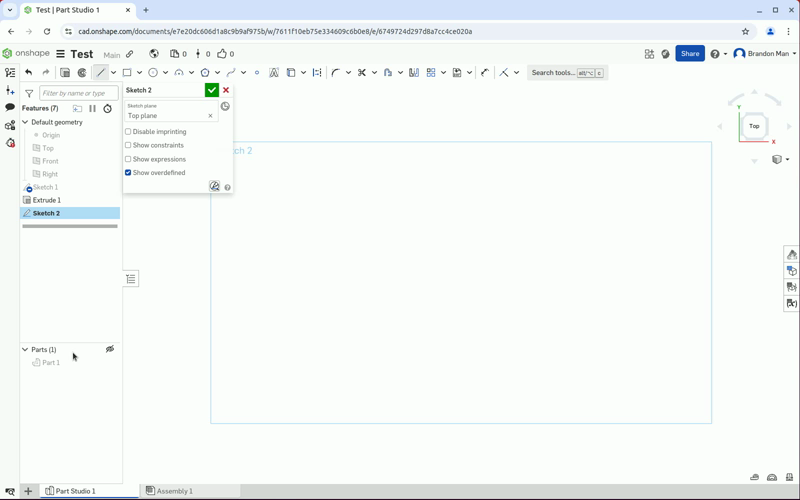
key_down(shift)
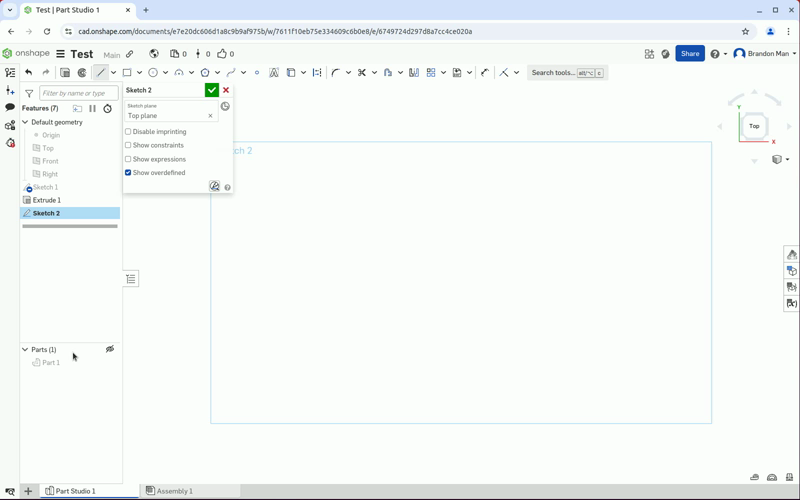
mouse_move(460, 311)
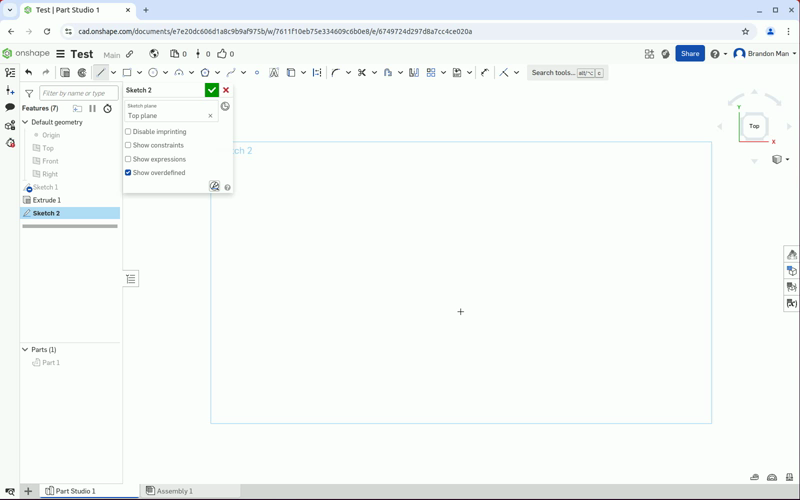
click(460, 311)
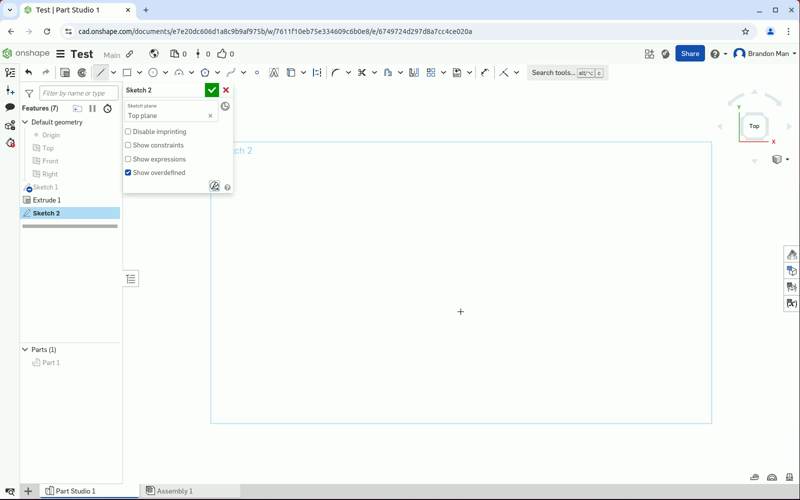
key_up(shift)
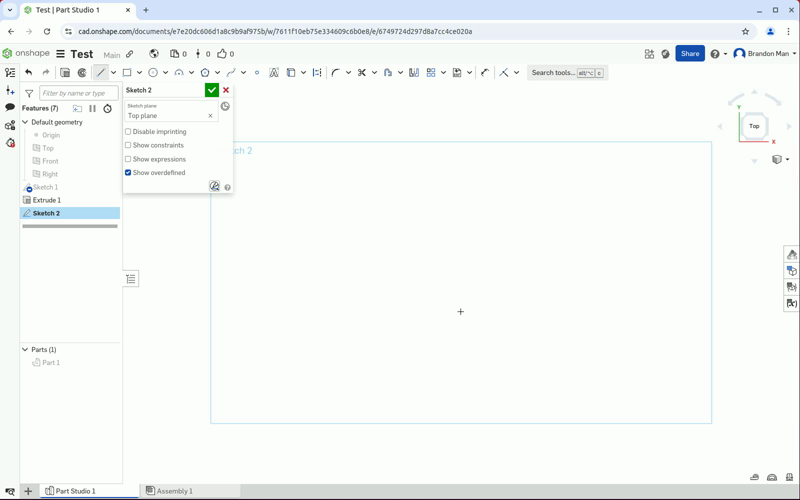
key_down(shift)
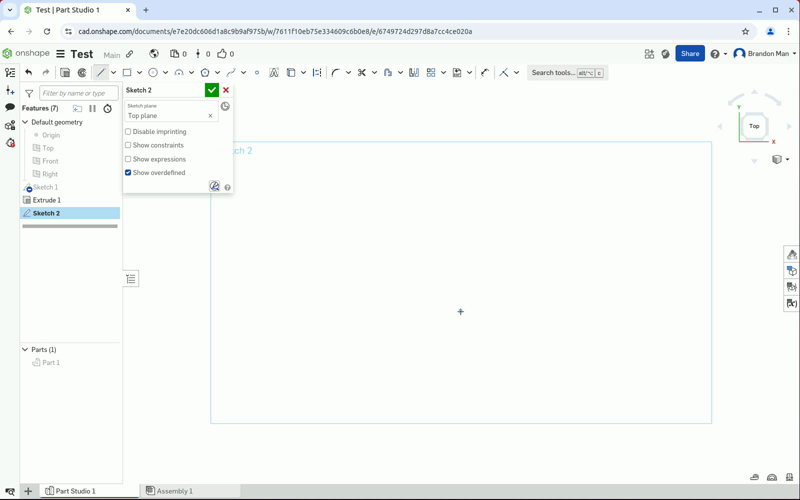
mouse_move(490, 311)
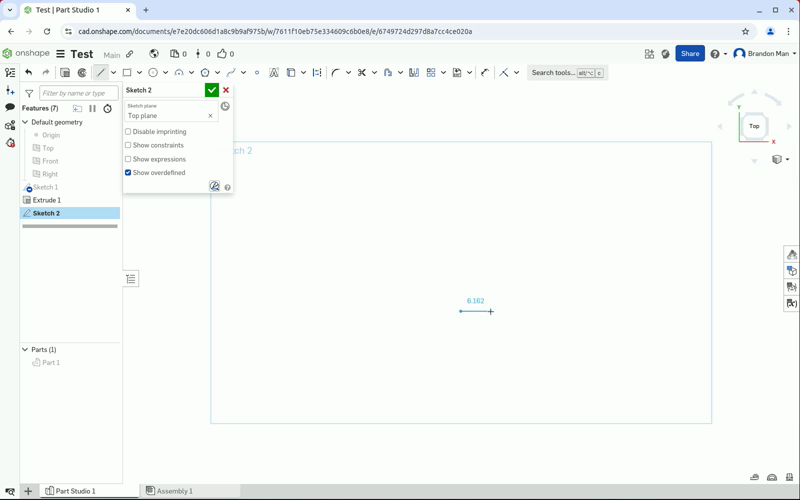
mouse_move(515, 311)
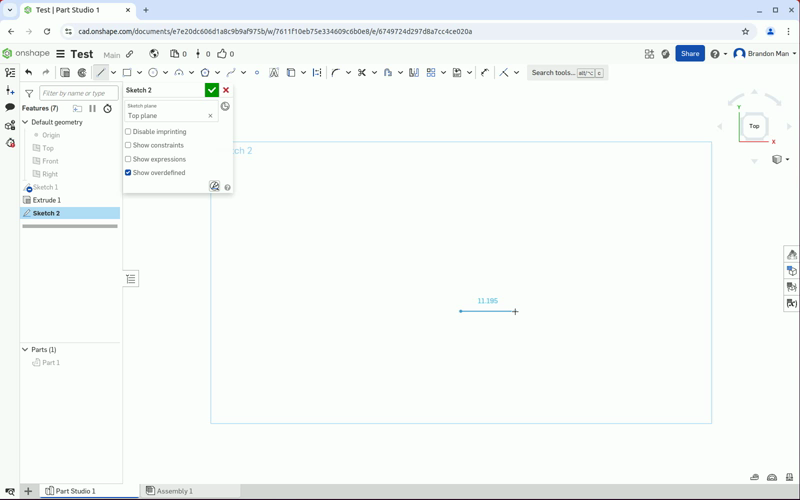
click(515, 311)
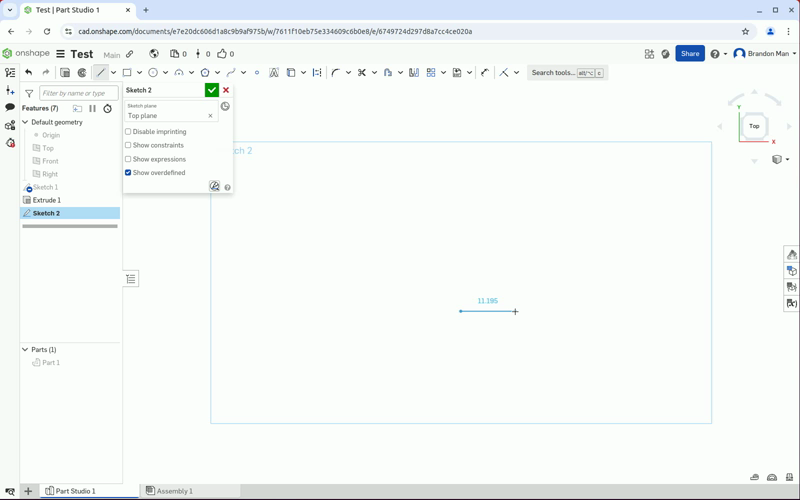
key_up(shift)
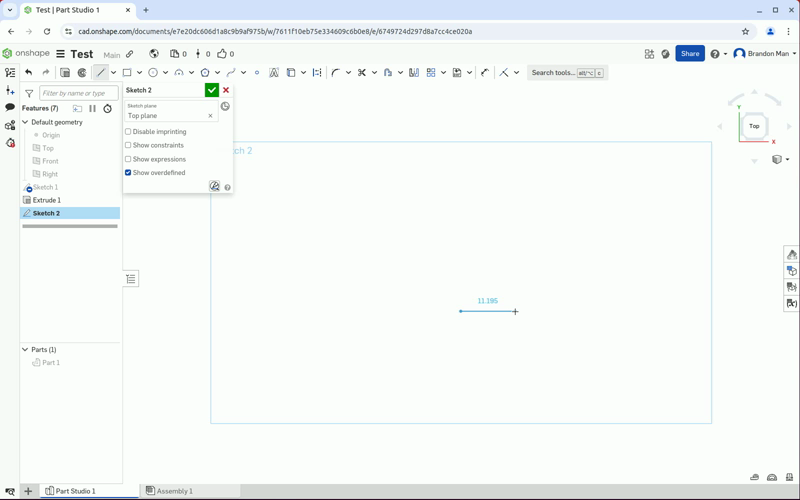
key_down(shift)
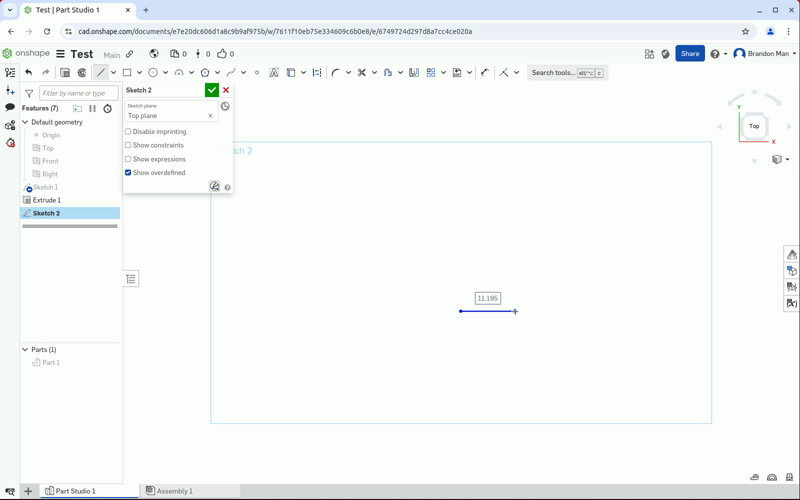
mouse_move(545, 311)
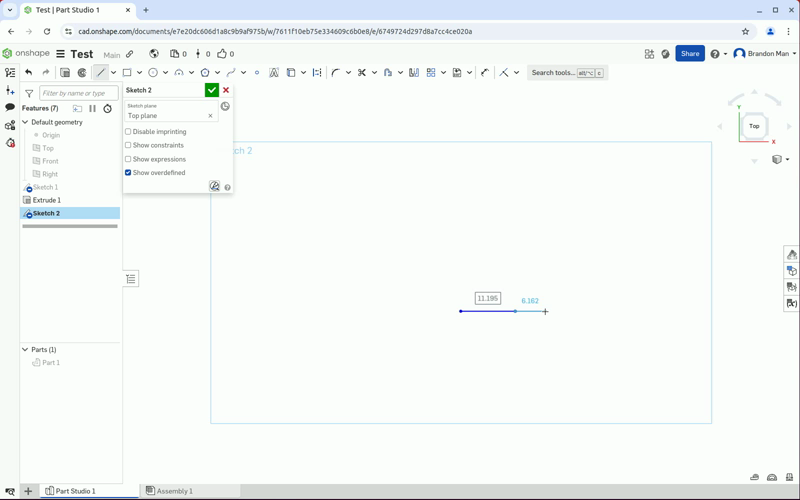
mouse_move(569, 311)
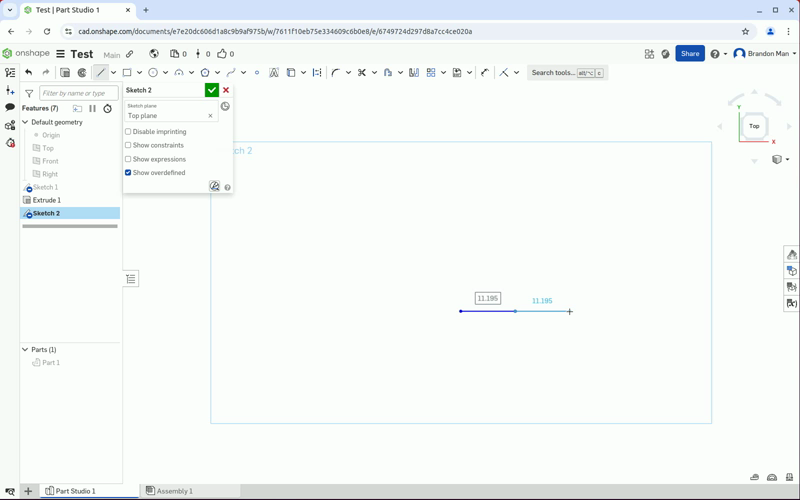
click(569, 311)
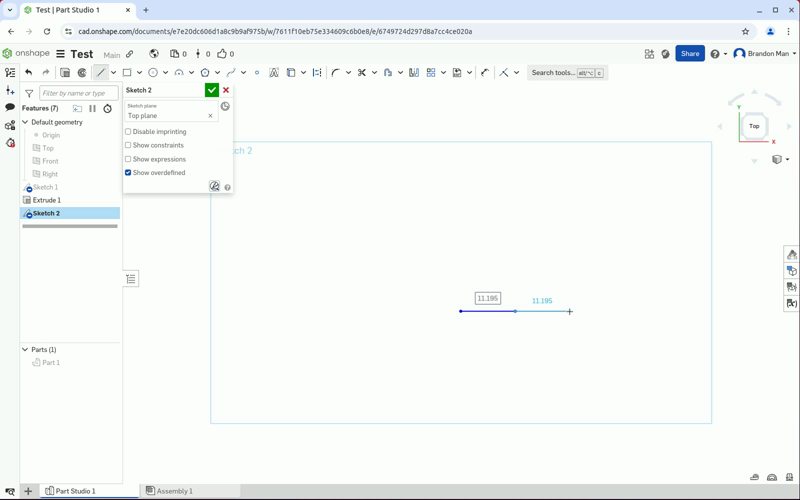
key_up(shift)
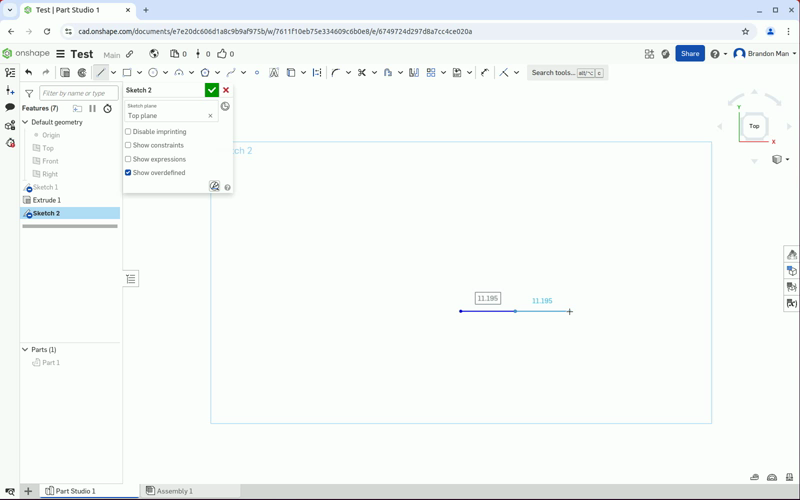
key(esc)
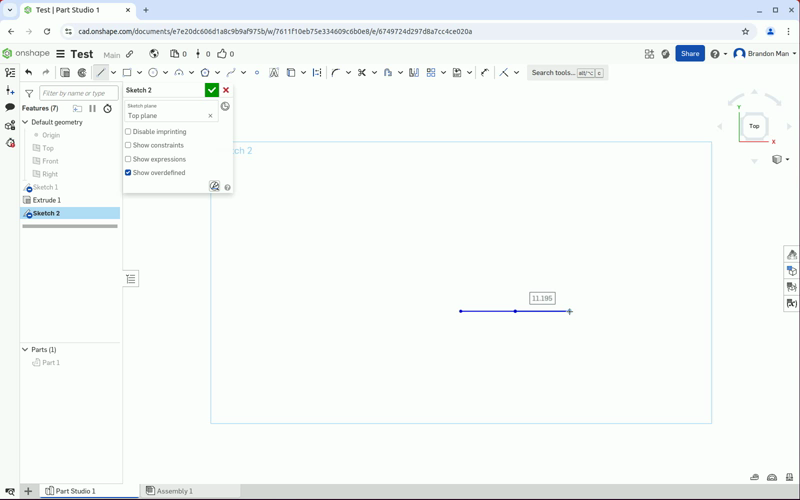
key(a)
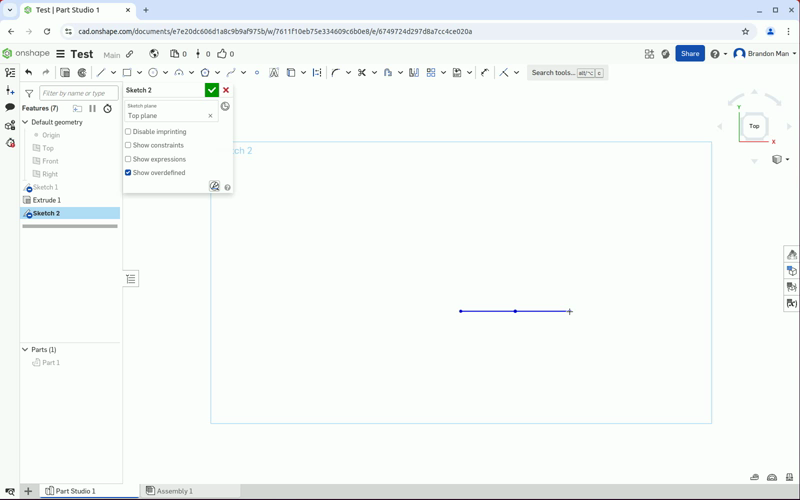
mouse_move(569, 311)
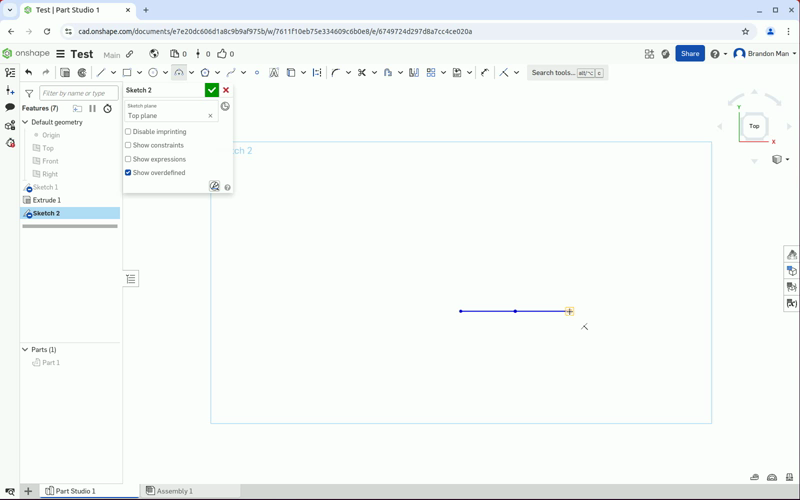
click(569, 311)
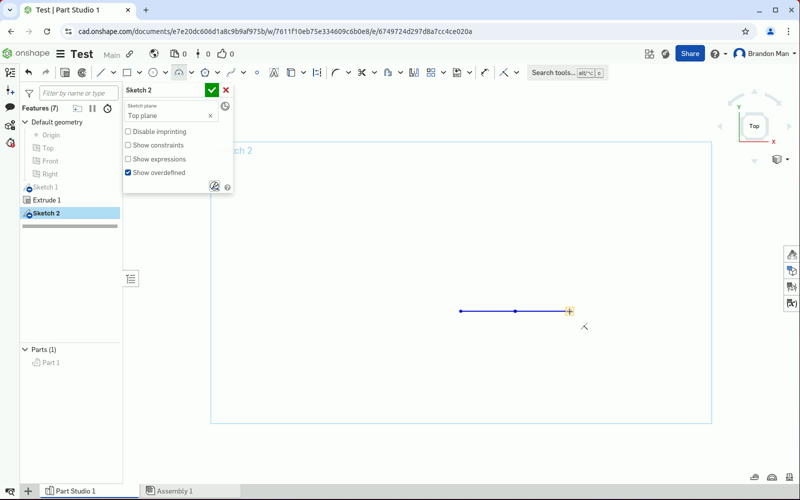
key_down(shift)
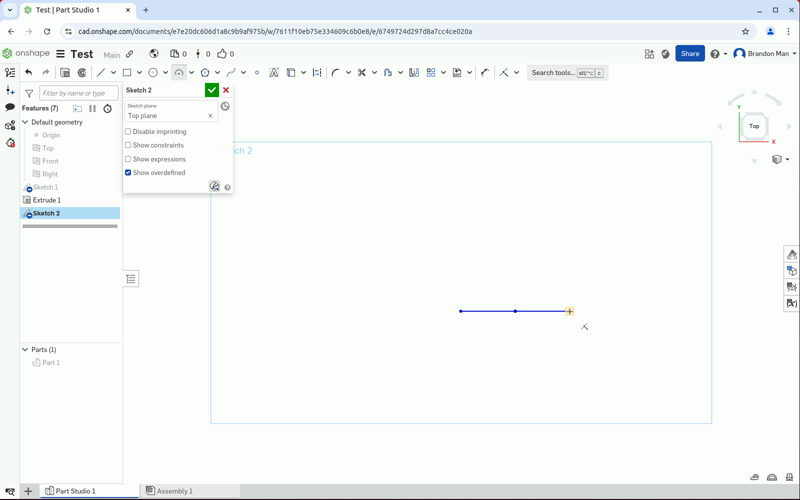
mouse_move(573, 282)
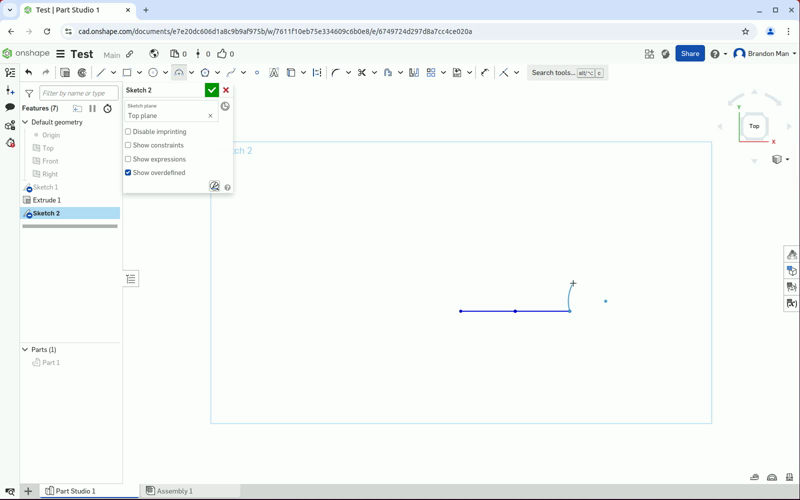
click(573, 282)
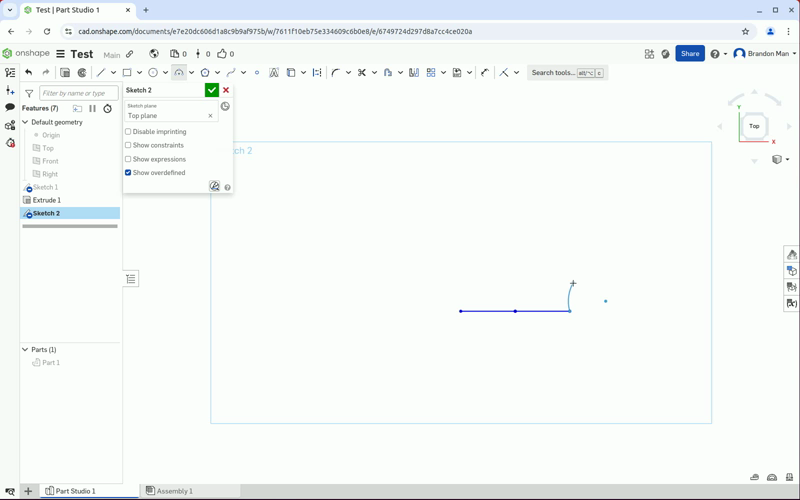
mouse_move(572, 297)
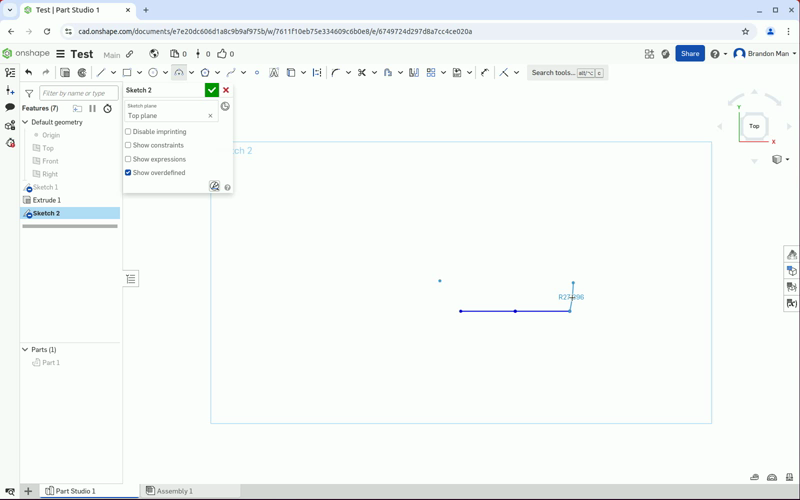
click(572, 297)
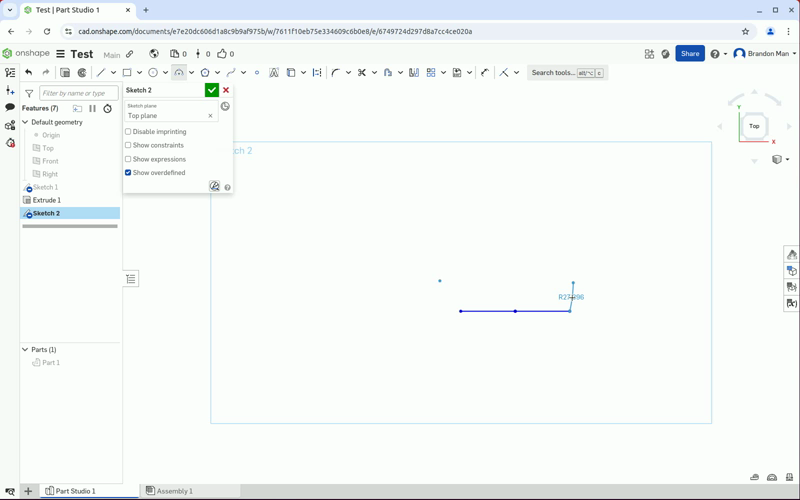
key_up(shift)
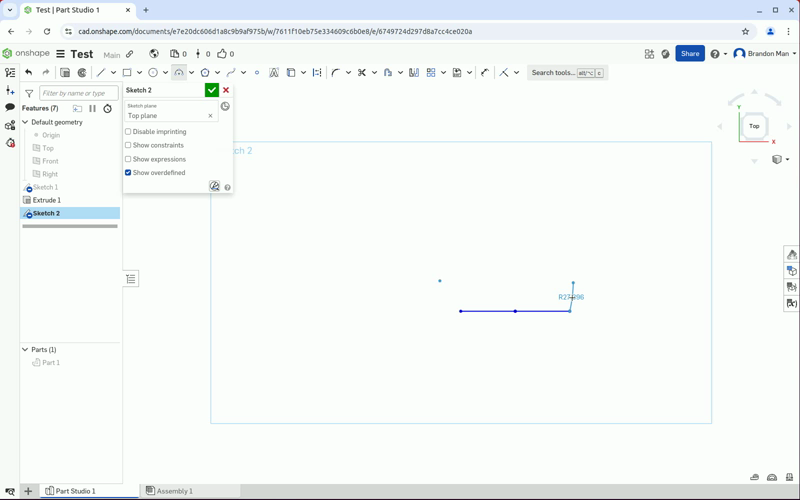
key(esc)
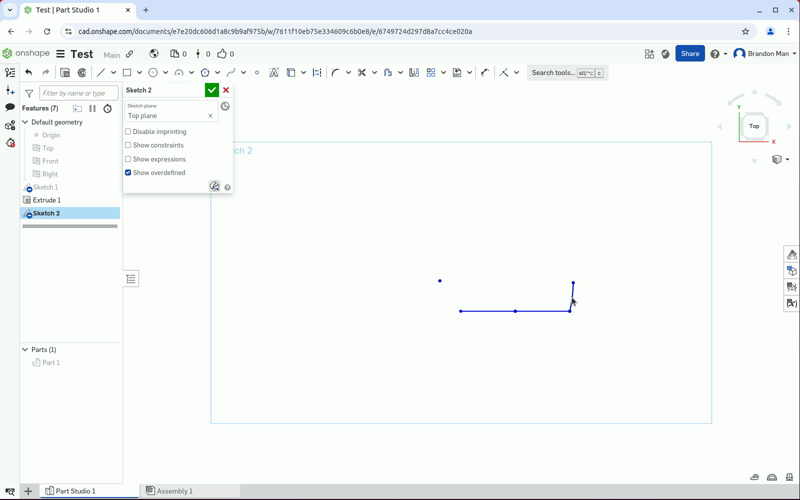
key(l)
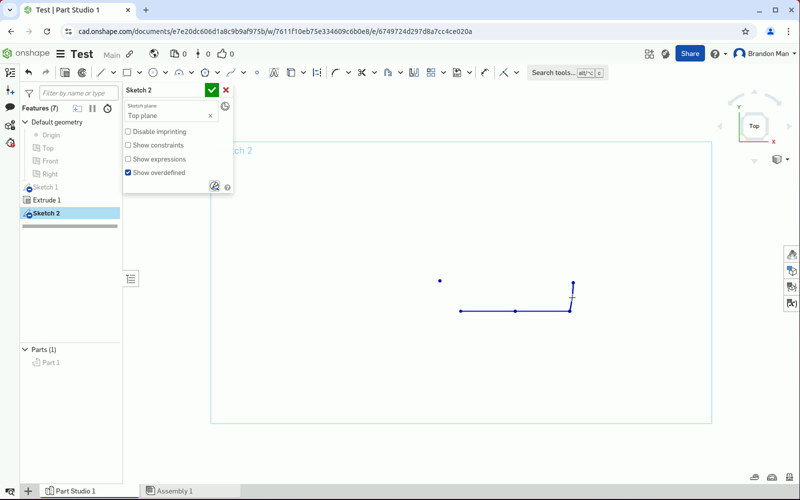
mouse_move(573, 282)
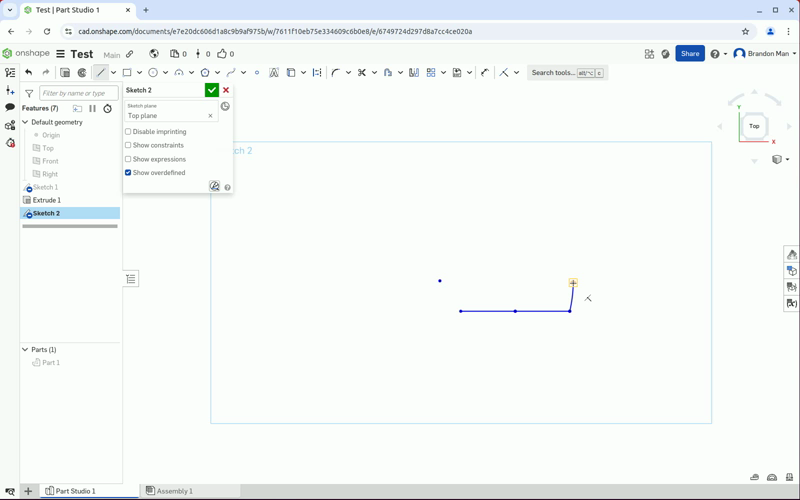
click(573, 282)
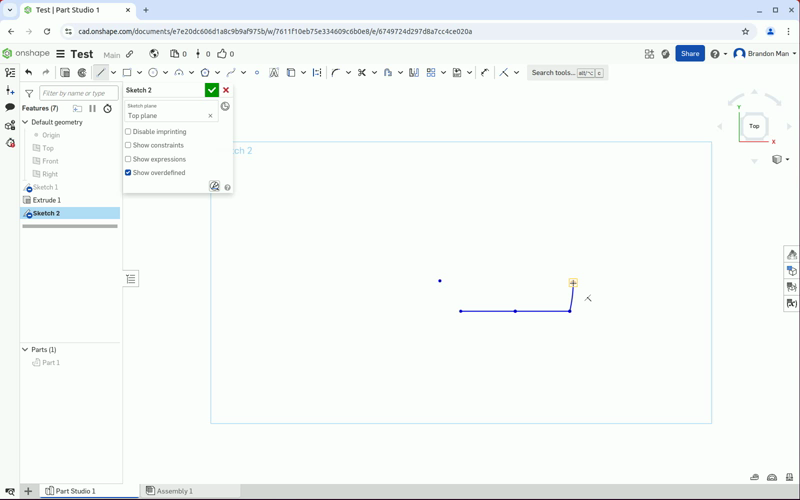
key_down(shift)
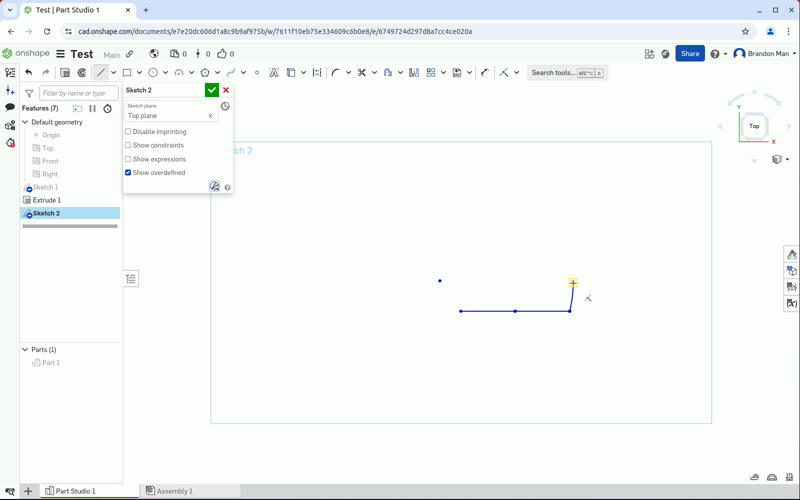
mouse_move(460, 282)
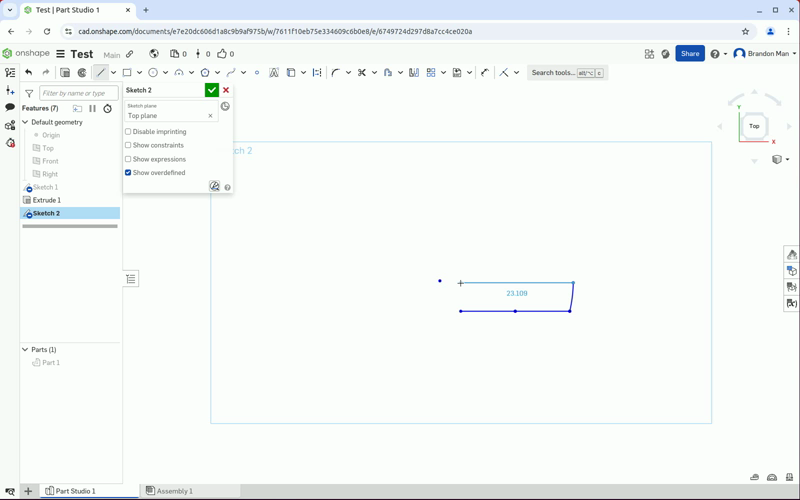
scroll(6)
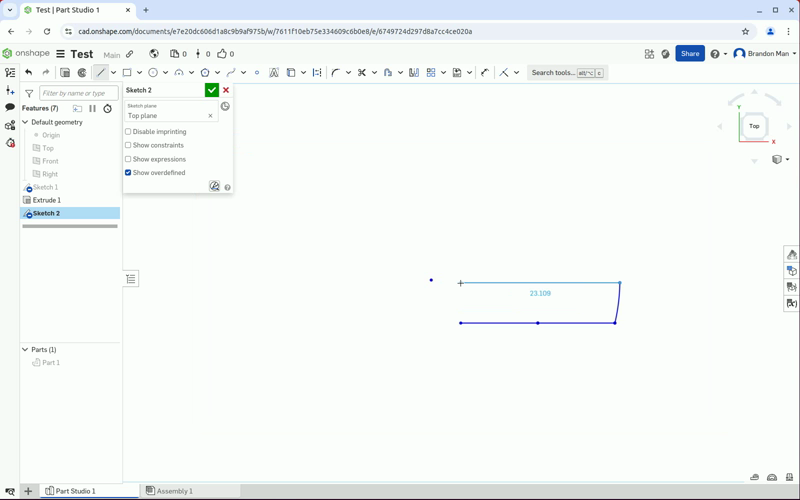
scroll(6)
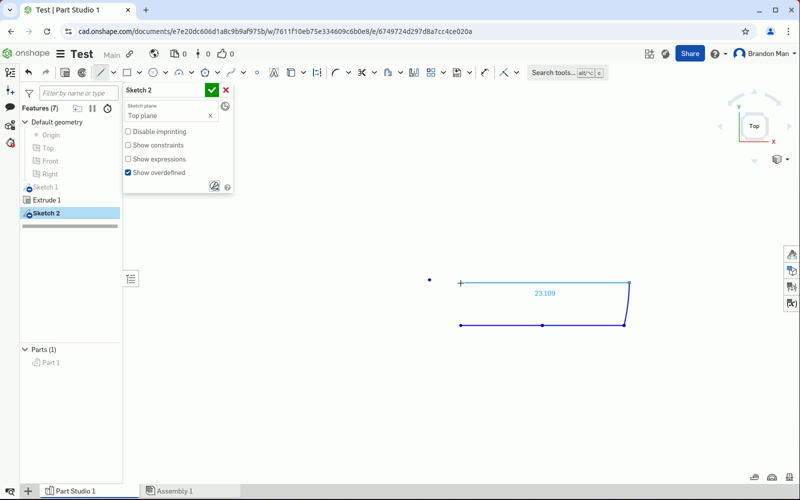
scroll(6)
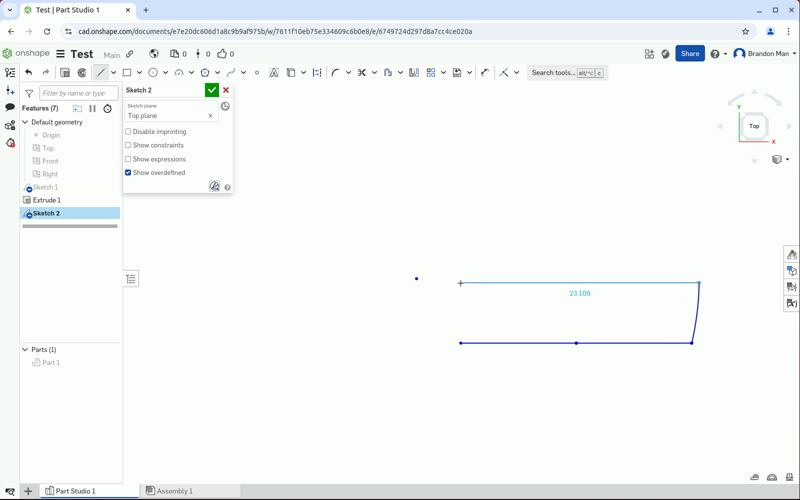
scroll(6)
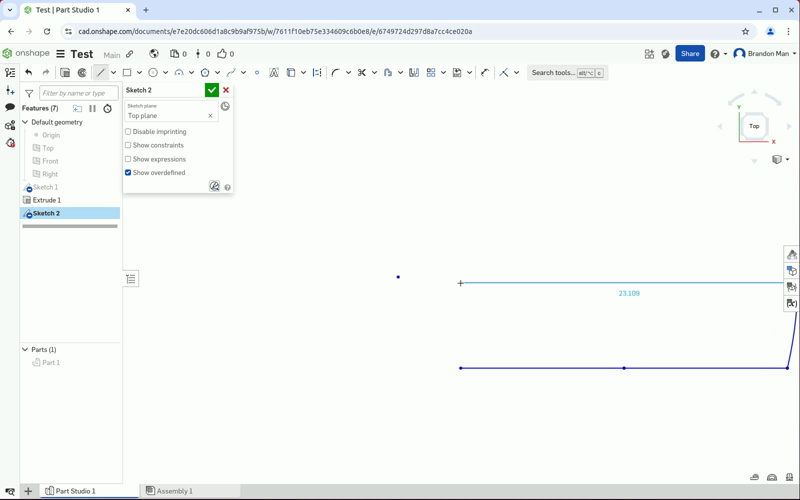
scroll(6)
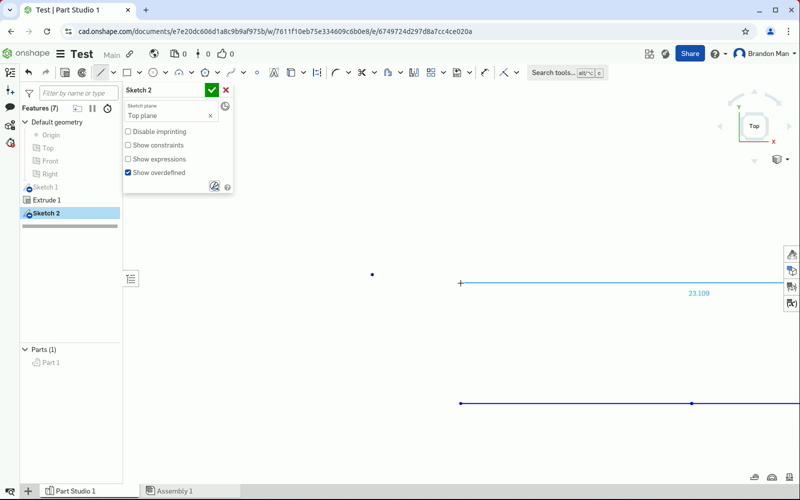
scroll(6)
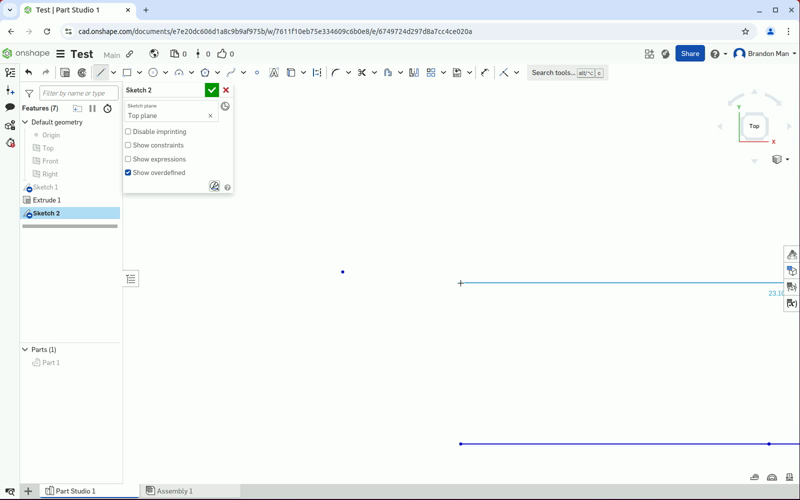
scroll(6)
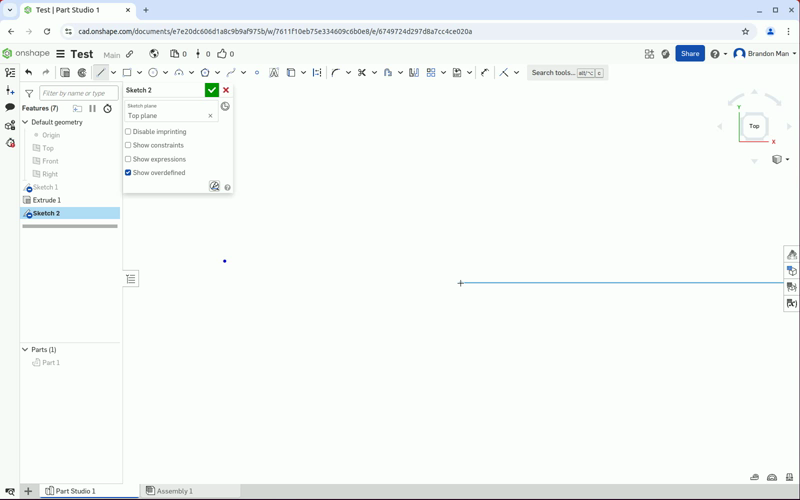
click(460, 282)
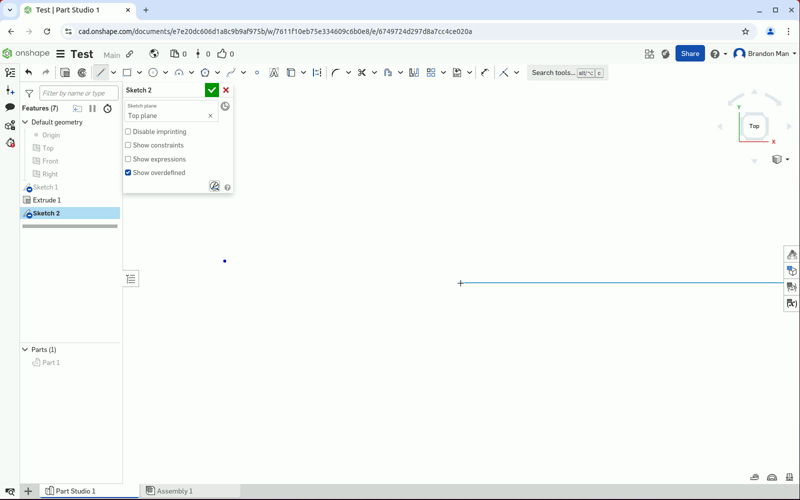
scroll(-6)
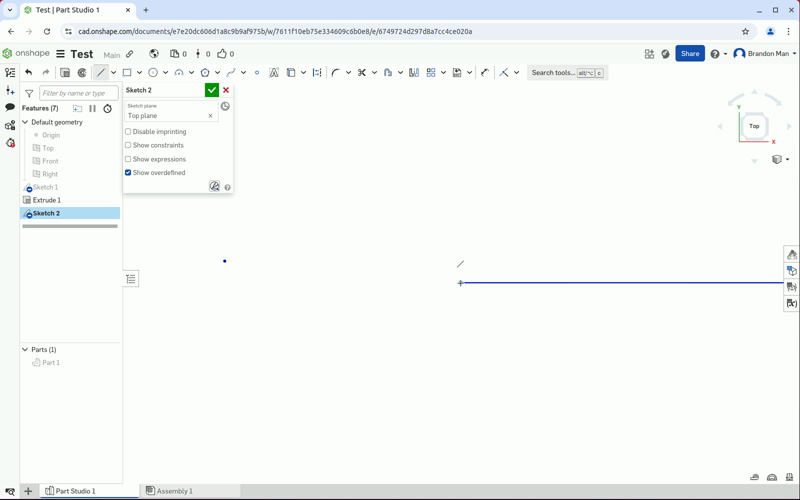
scroll(-6)
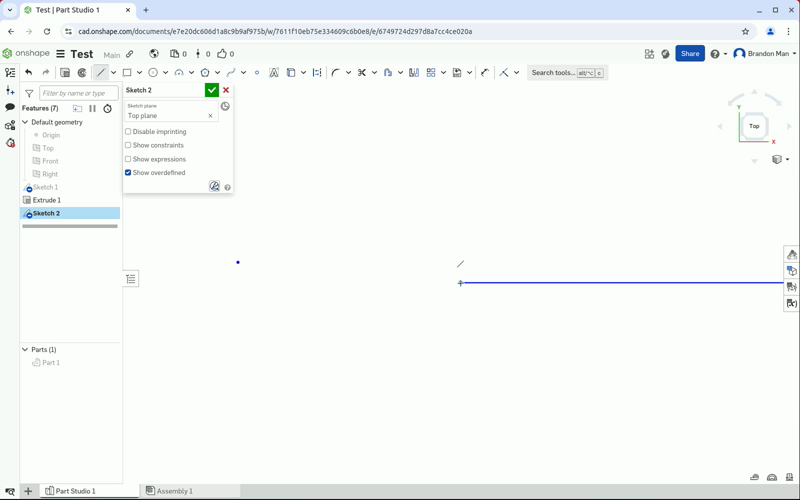
scroll(-6)
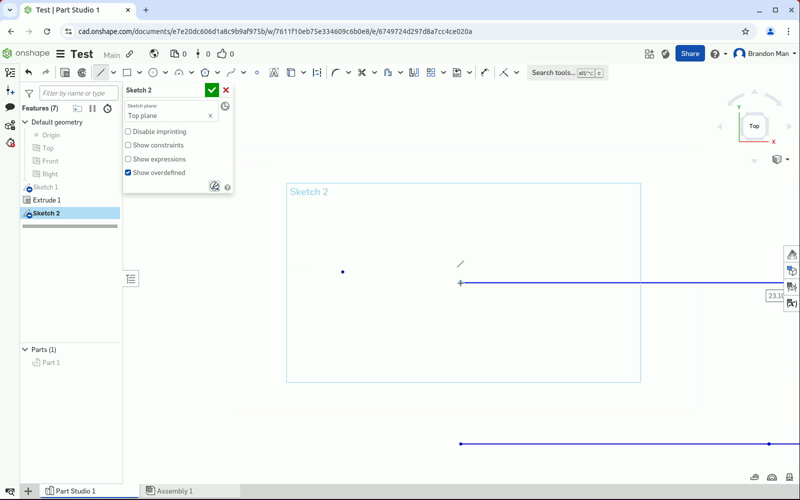
scroll(-6)
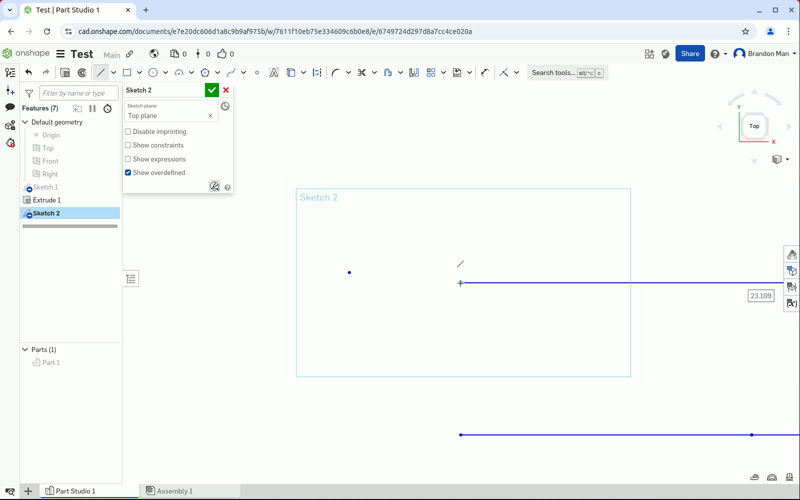
scroll(-6)
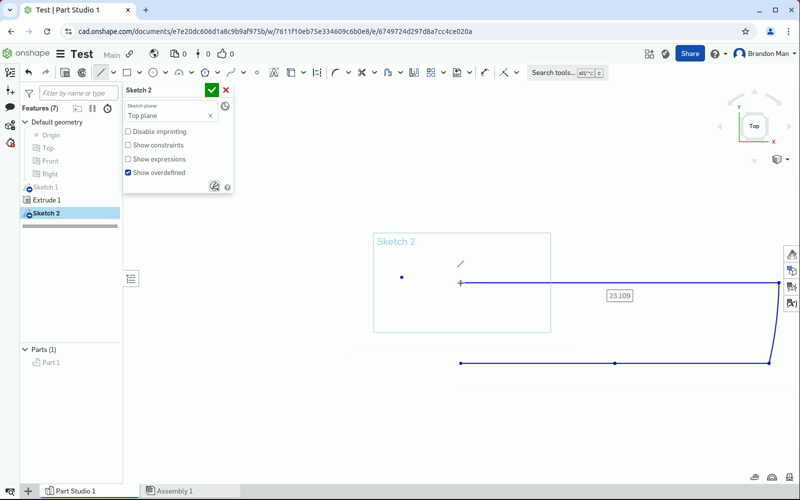
scroll(-6)
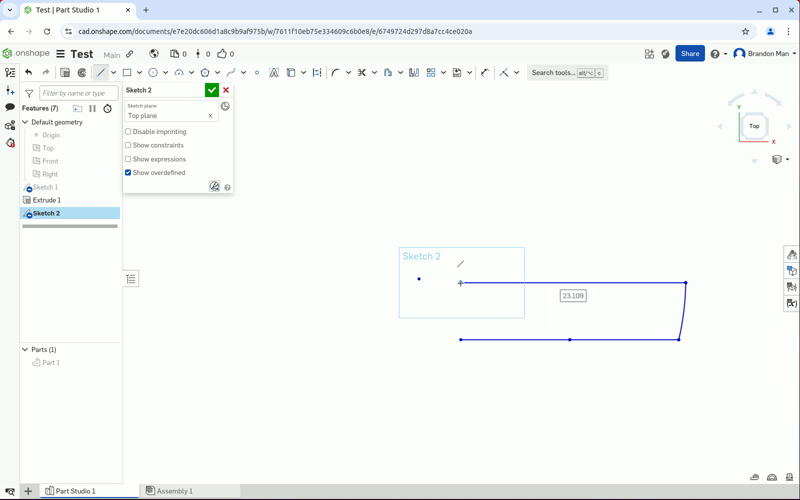
scroll(-6)
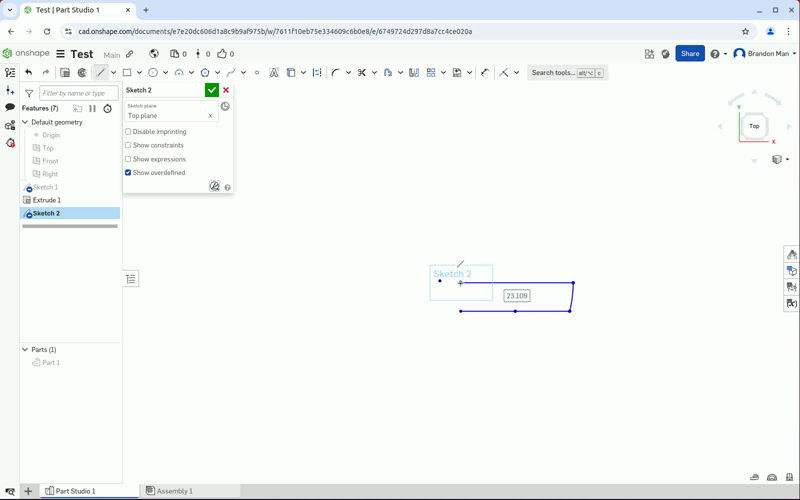
key_up(shift)
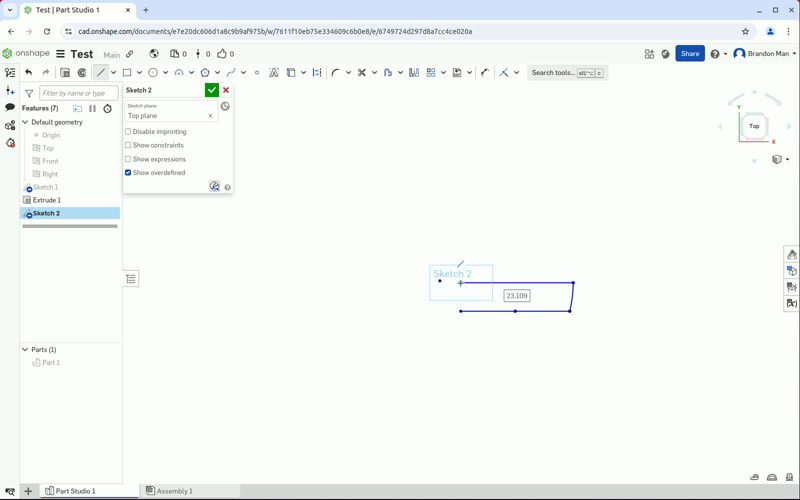
mouse_move(490, 282)
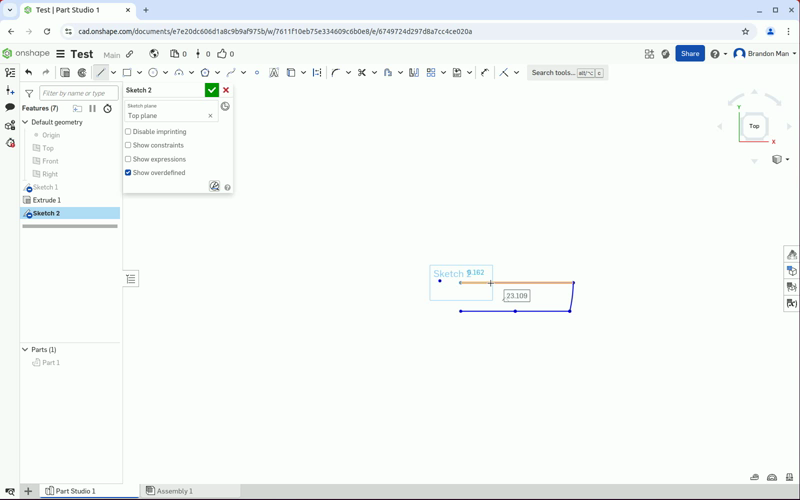
key_down(shift)
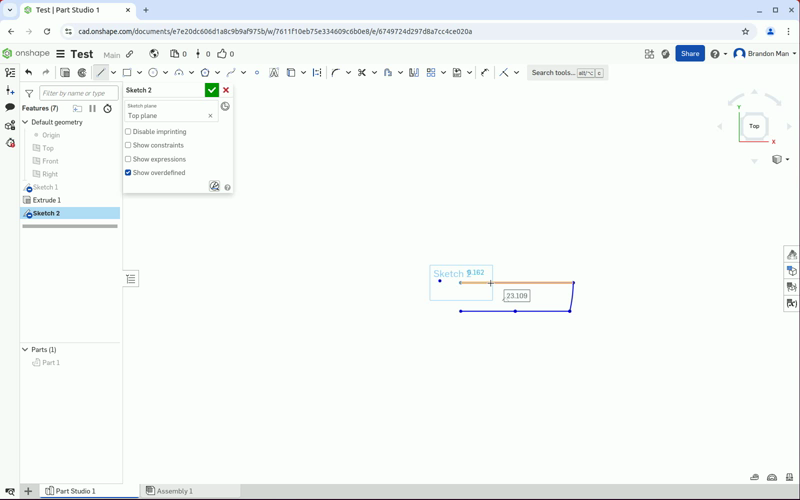
mouse_move(460, 311)
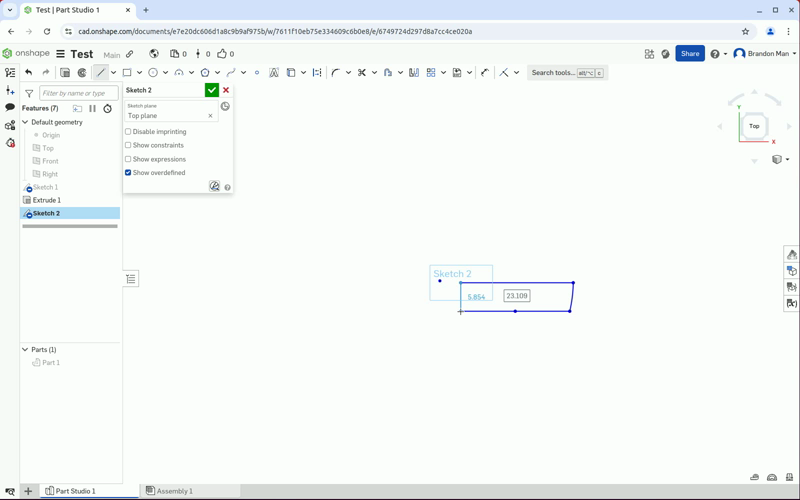
key_up(shift)
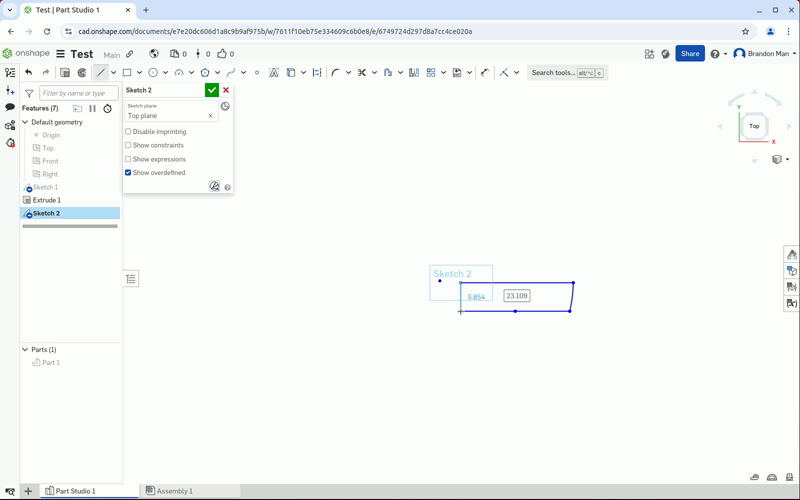
click(460, 311)
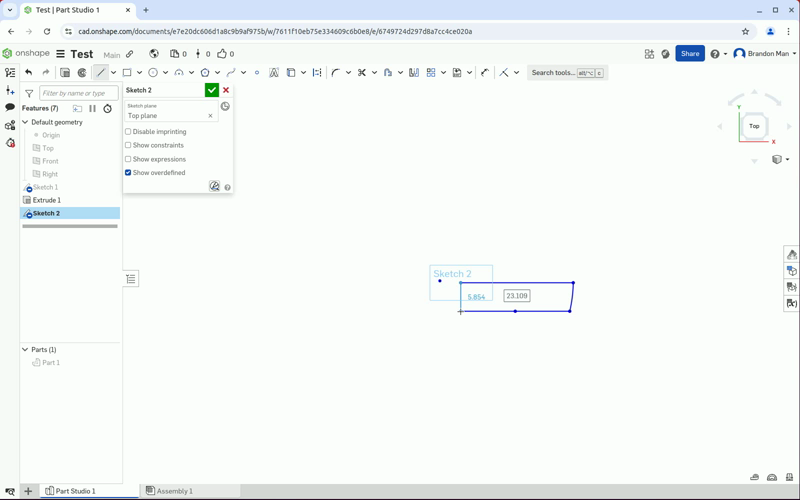
key(esc)
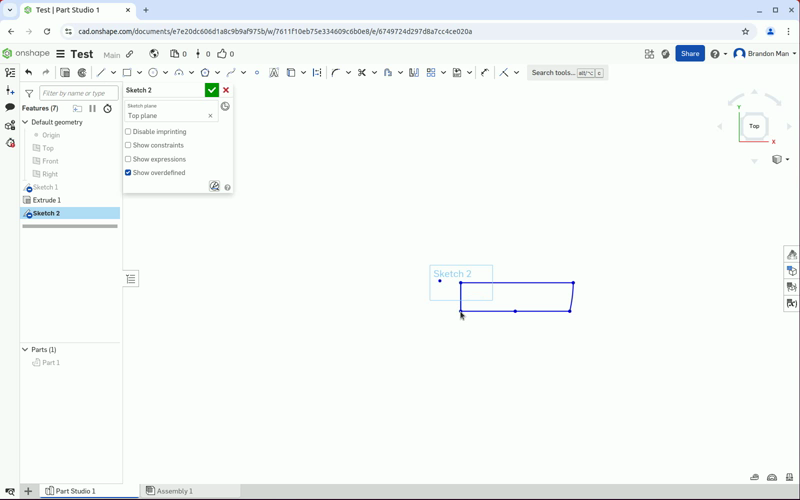
mouse_move(480, 286)
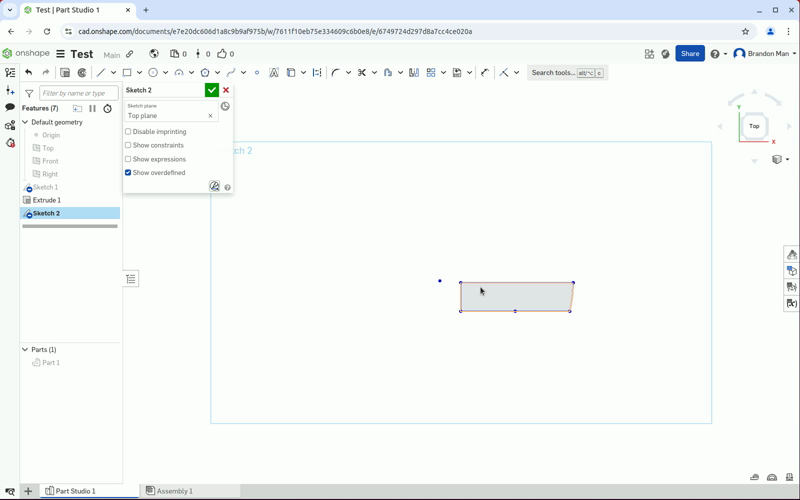
scroll(6)
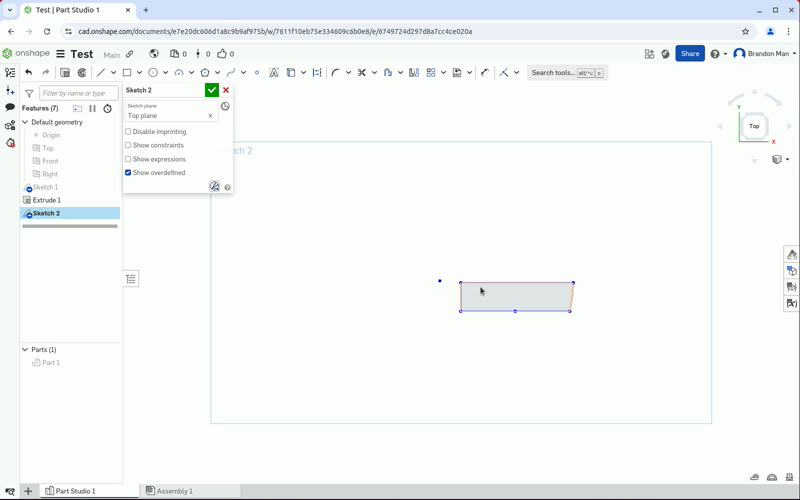
scroll(6)
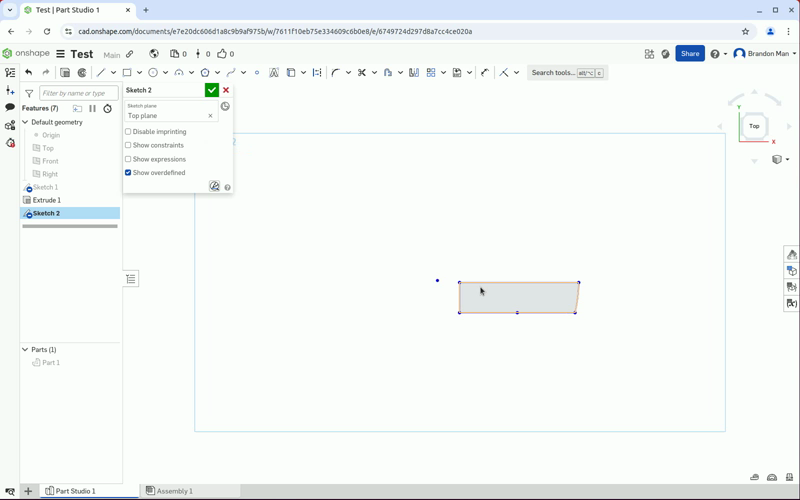
scroll(6)
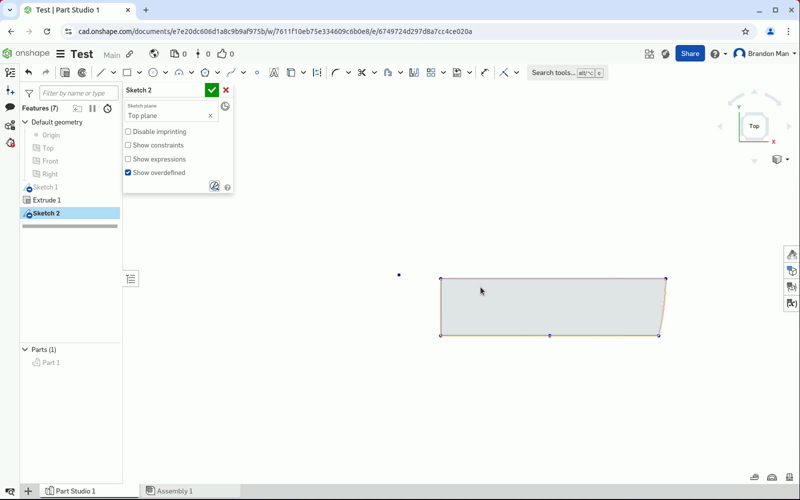
scroll(6)
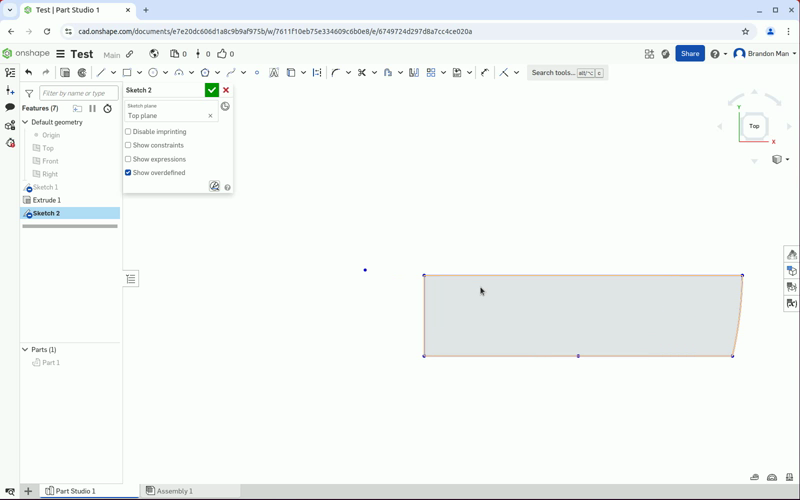
scroll(6)
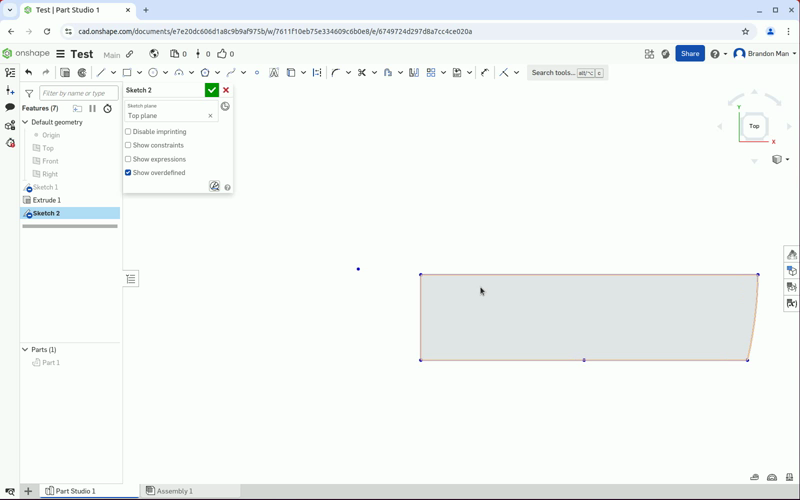
scroll(6)
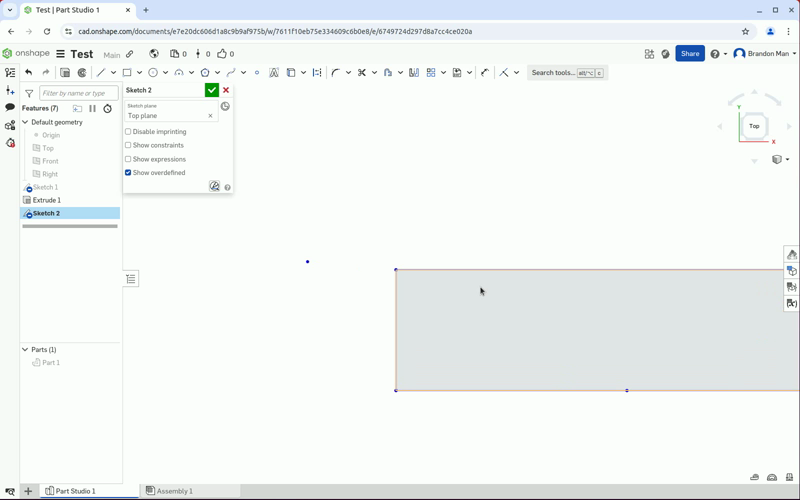
scroll(6)
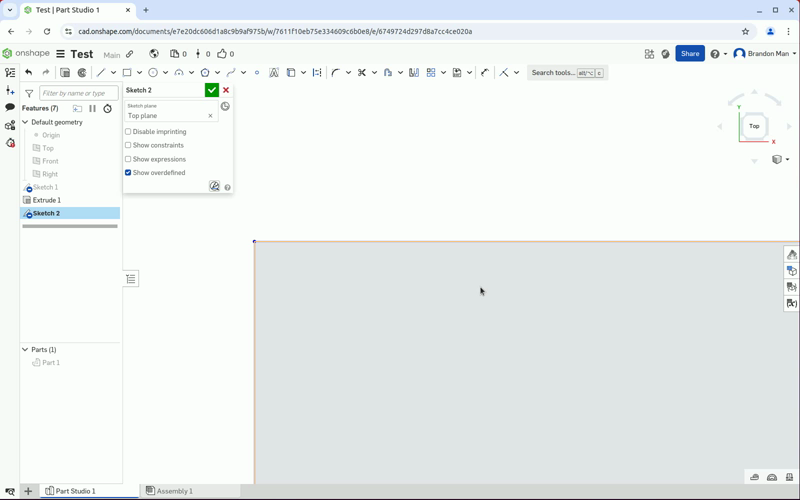
click(480, 286)
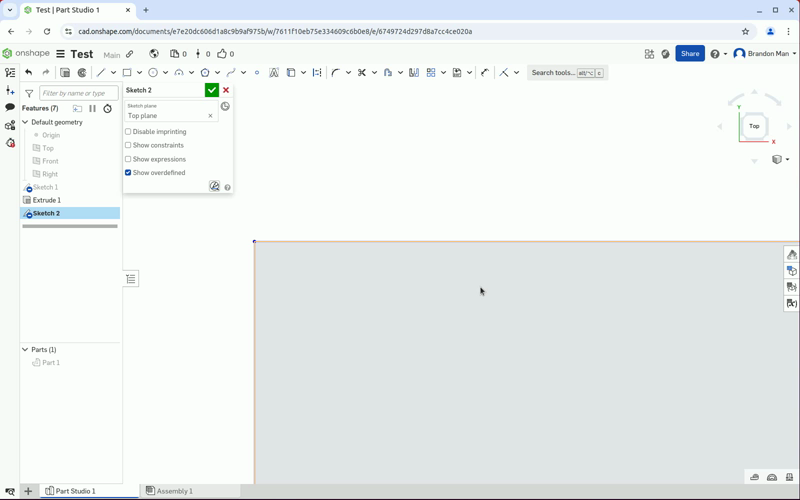
scroll(-6)
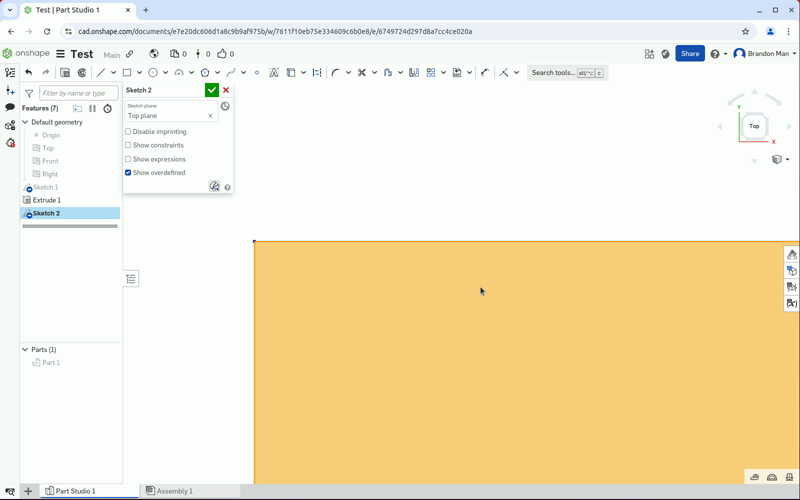
scroll(-6)
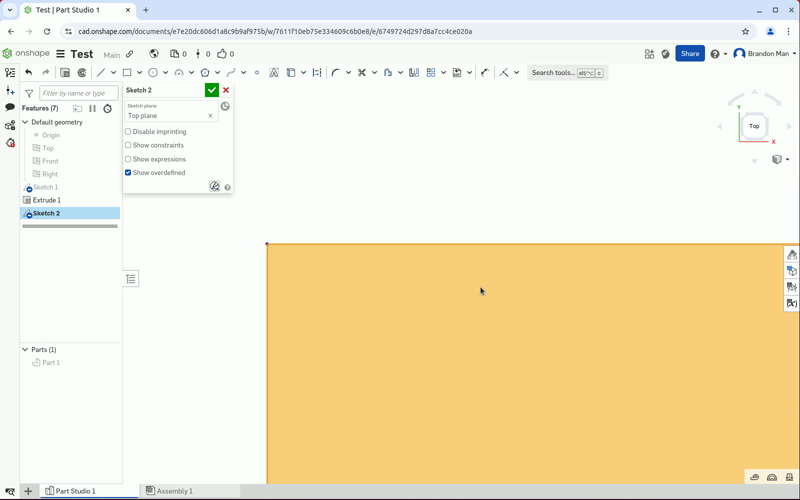
scroll(-6)
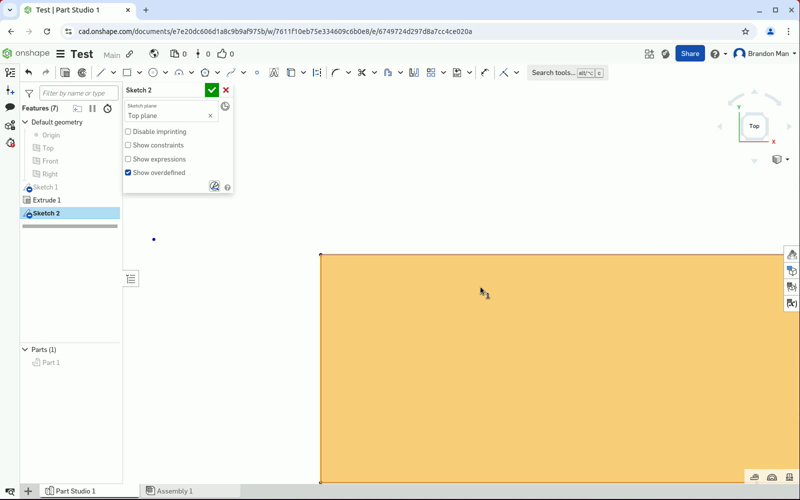
scroll(-6)
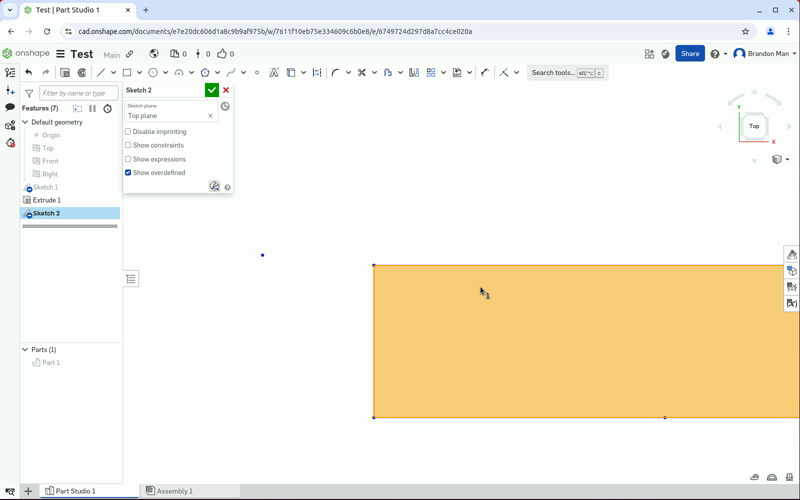
scroll(-6)
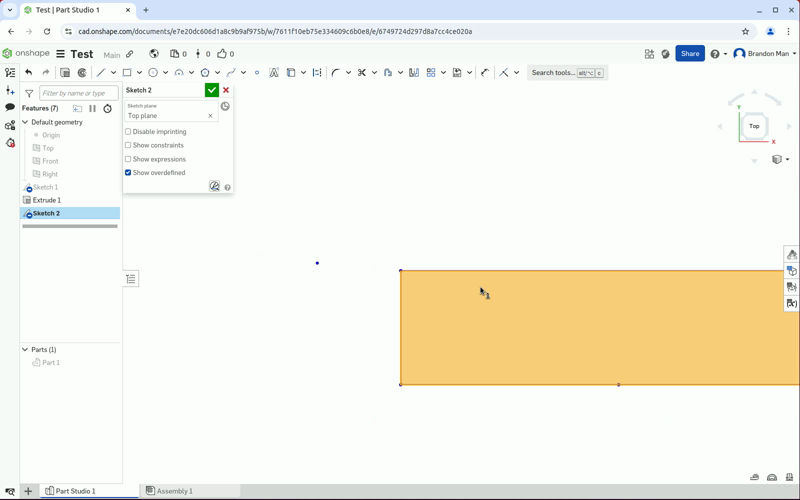
scroll(-6)
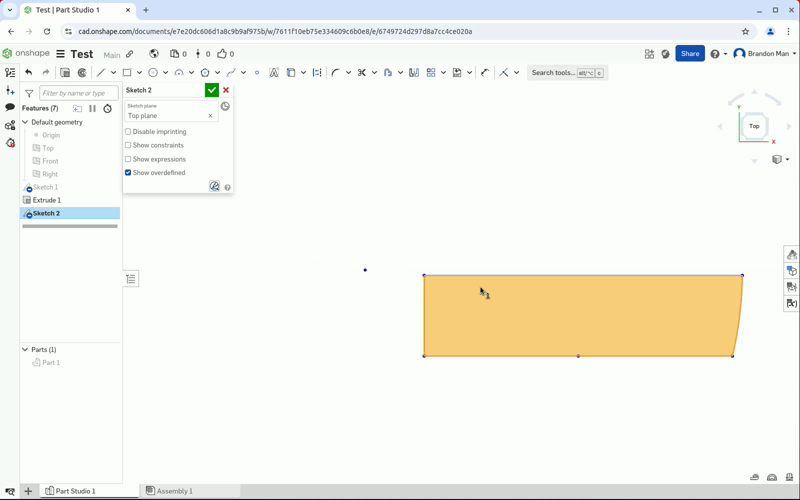
scroll(-6)
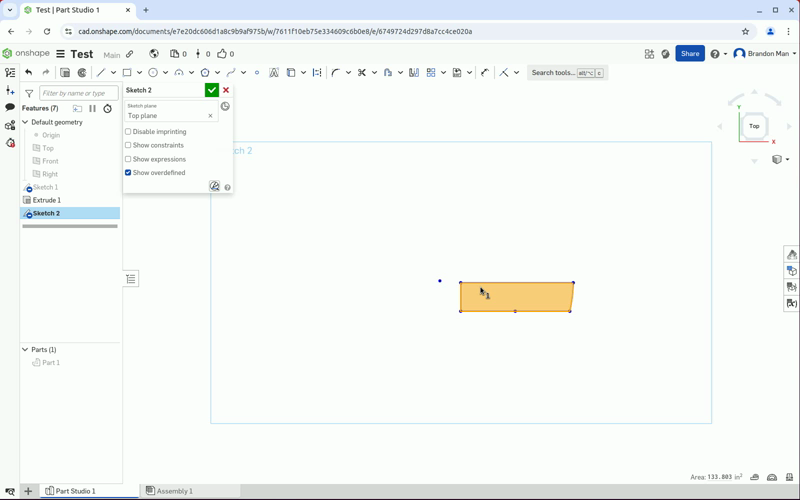
mouse_move(73, 352)
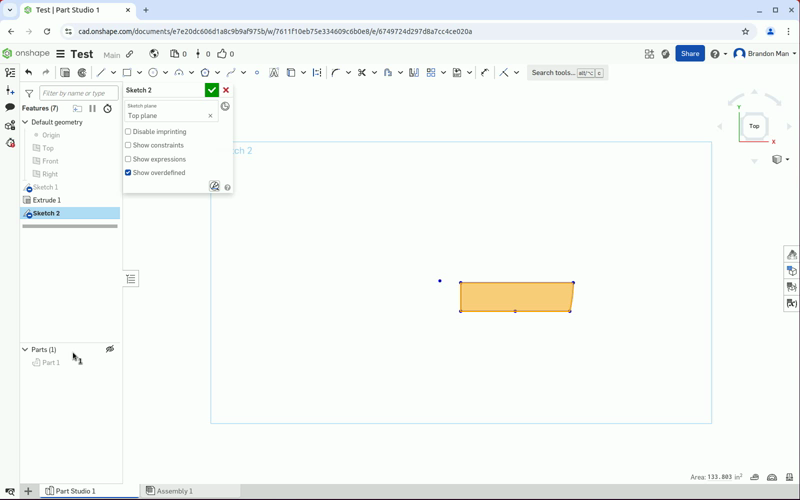
key(shift+y)
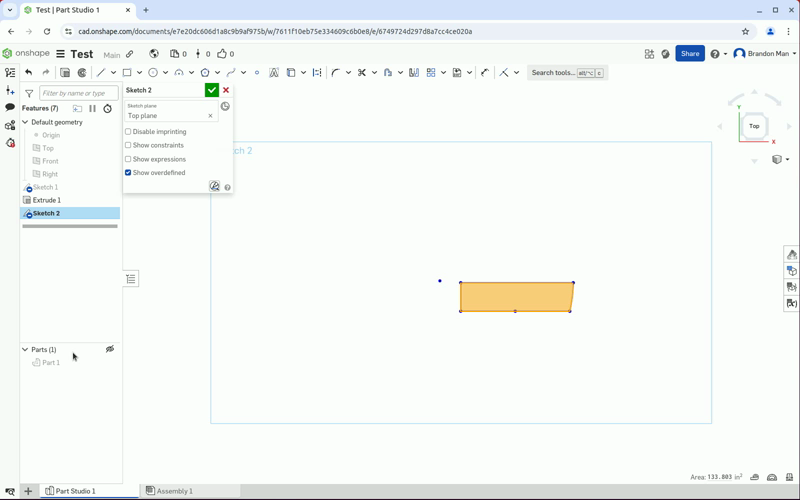
key(shift+e)
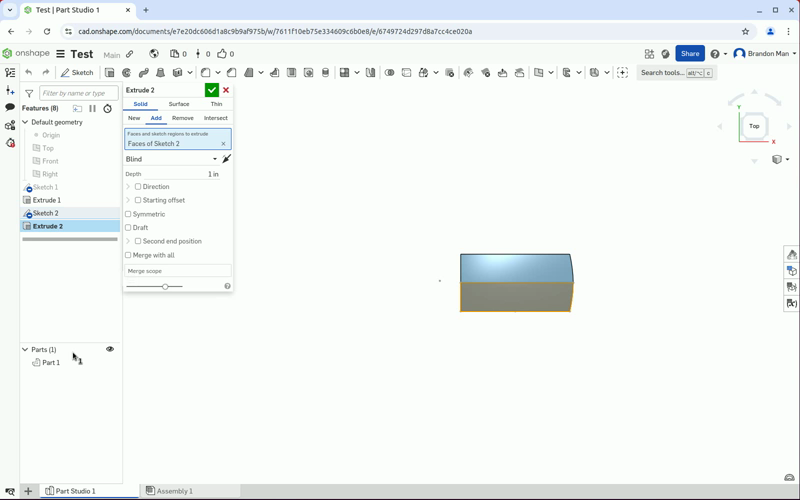
mouse_move(143, 106)
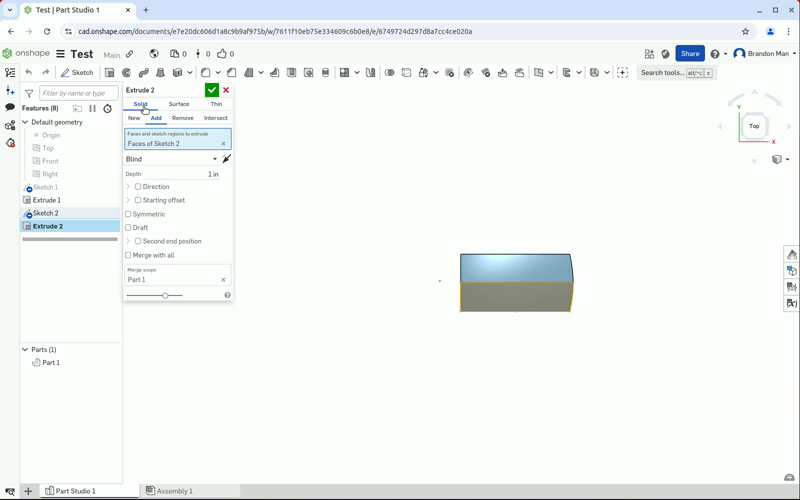
click(143, 106)
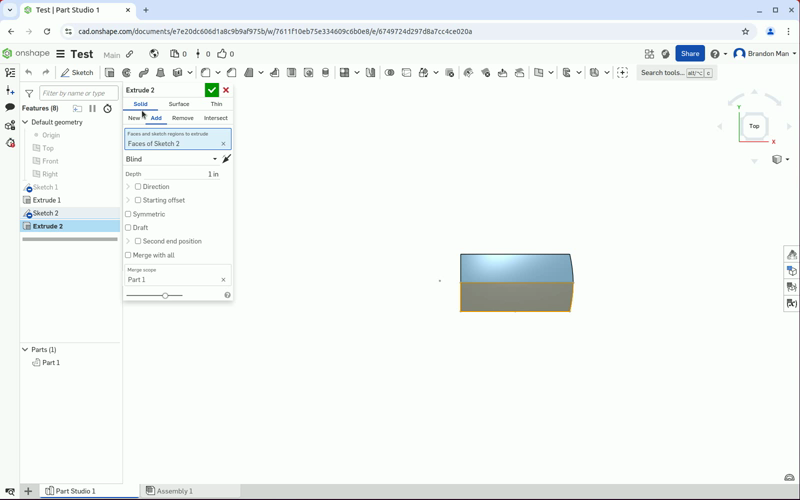
mouse_move(137, 120)
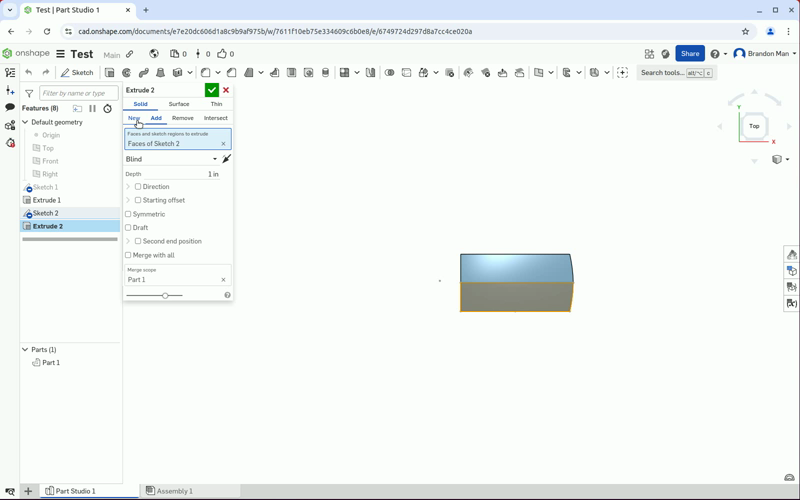
click(137, 120)
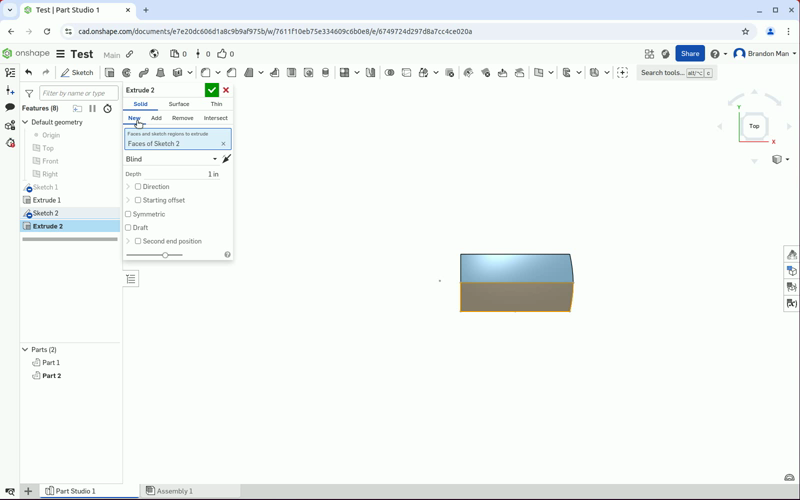
key(tab, 4)
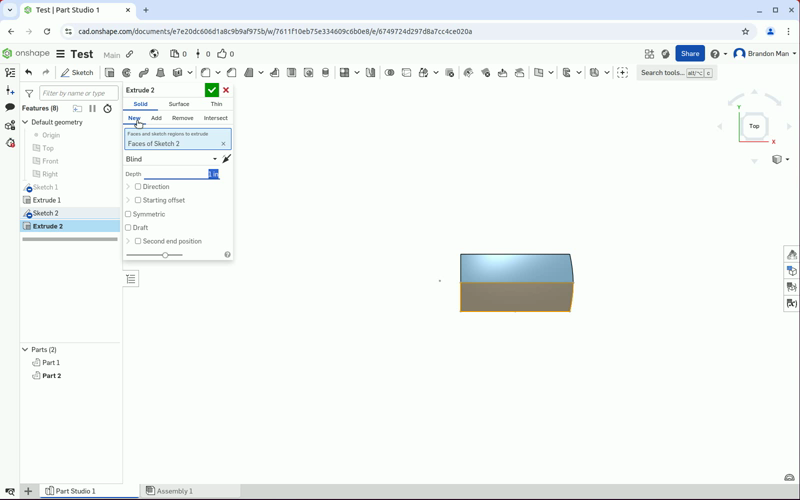
text(9.147)
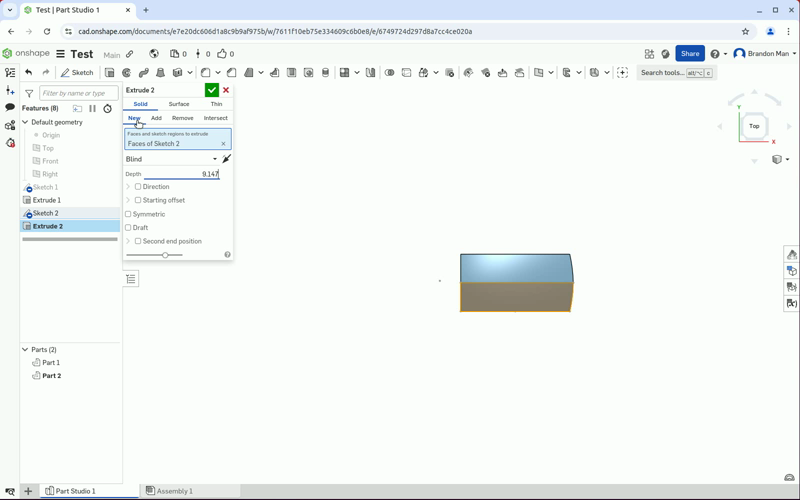
key(enter)
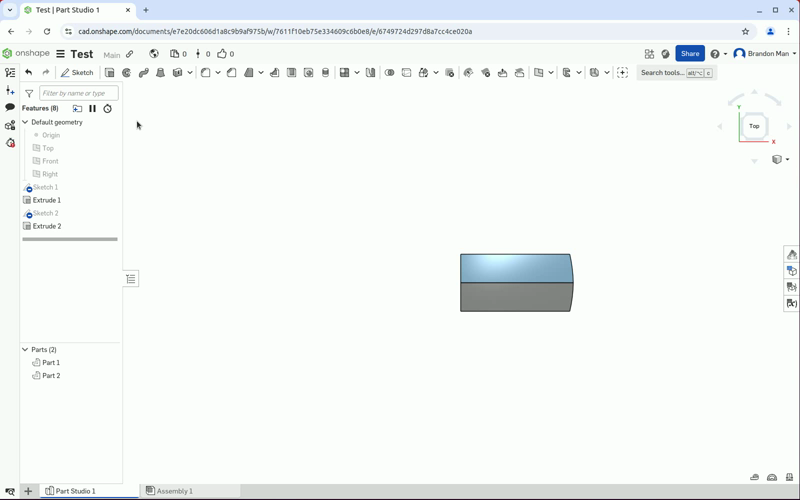
key(shift+h)
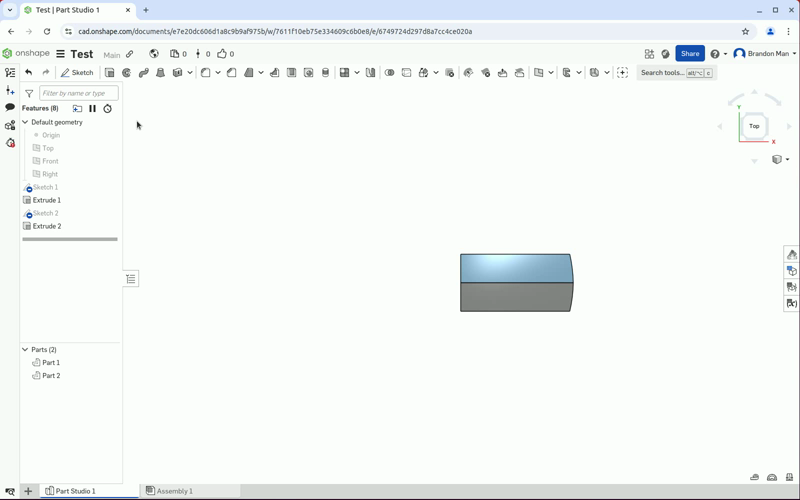
key(shift+h)
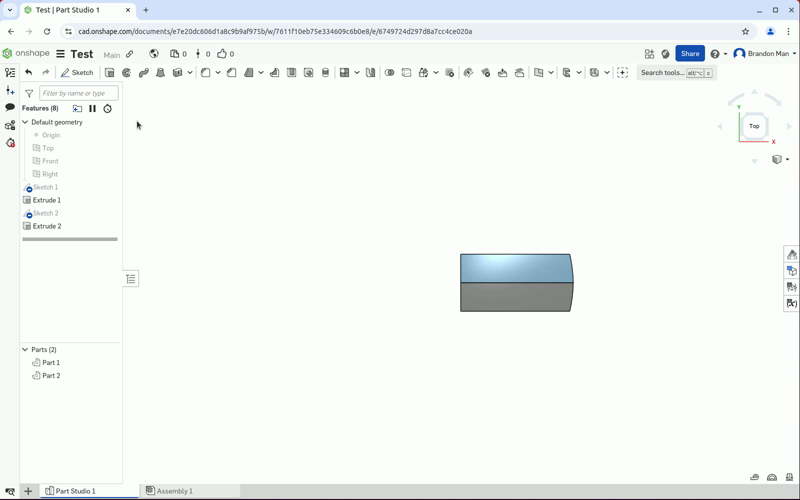
mouse_move(73, 189)
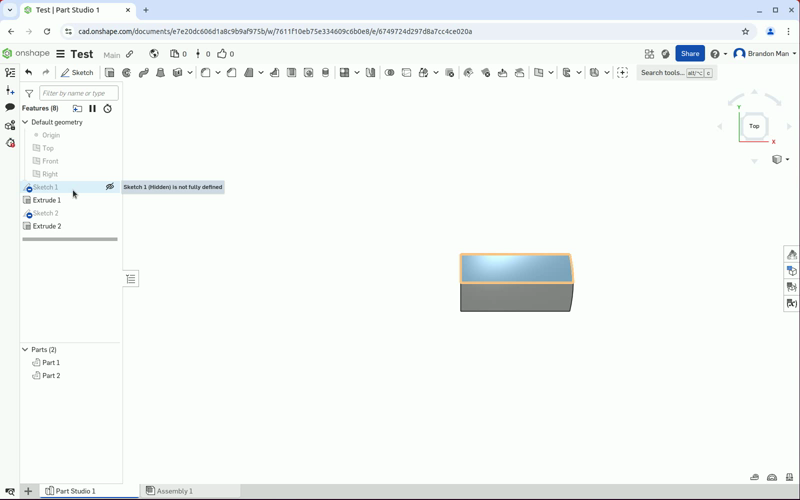
click(73, 189)
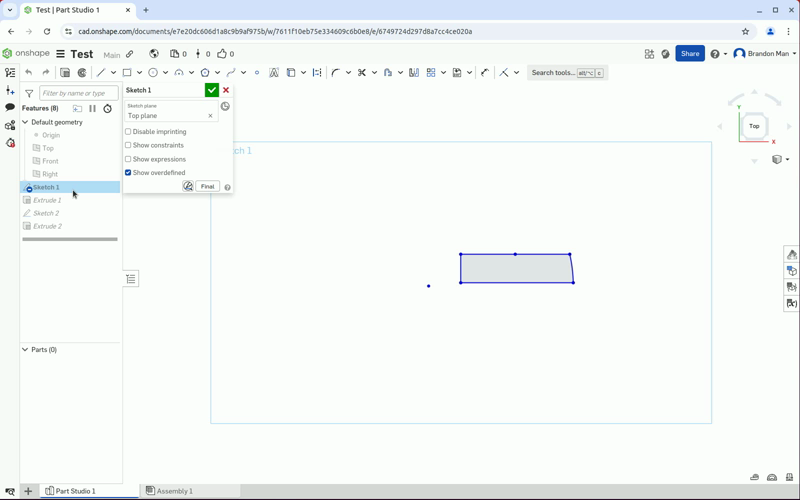
mouse_move(229, 92)
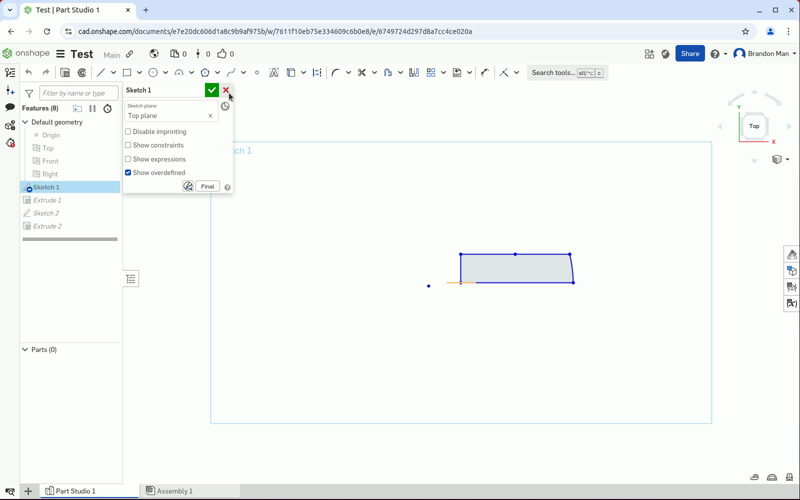
click(229, 92)
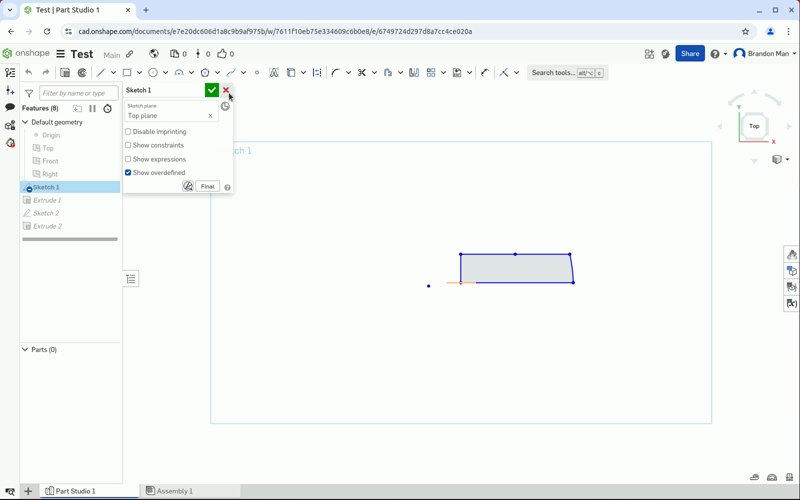
key(shift+s)
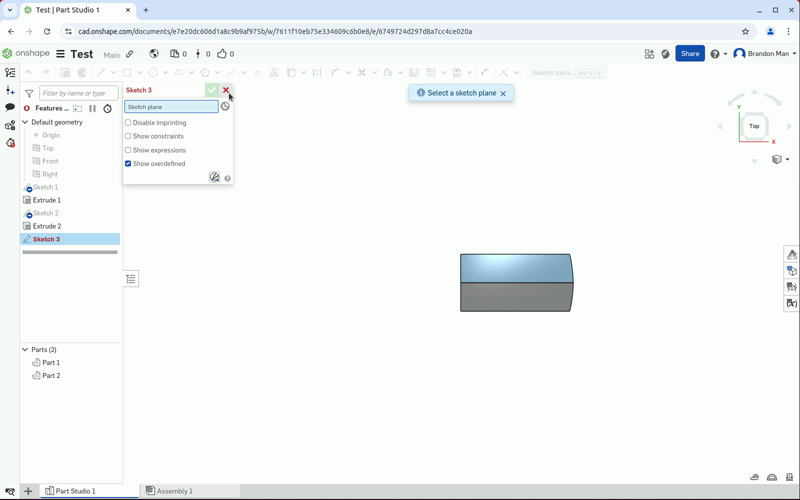
mouse_move(73, 150)
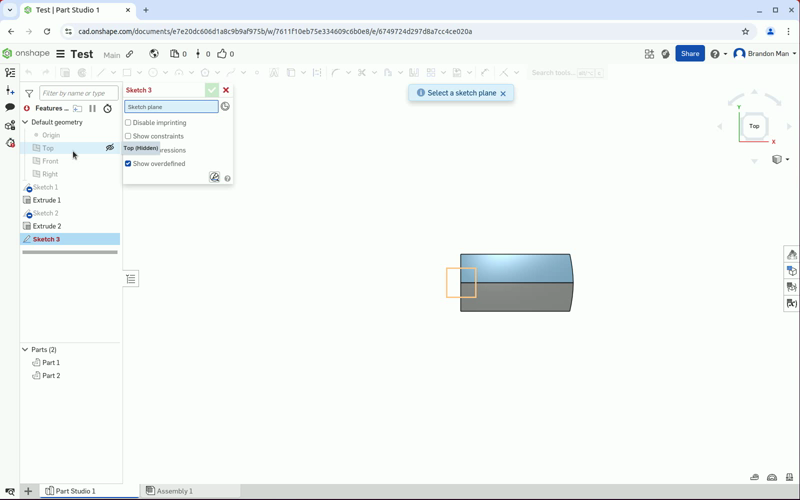
click(73, 150)
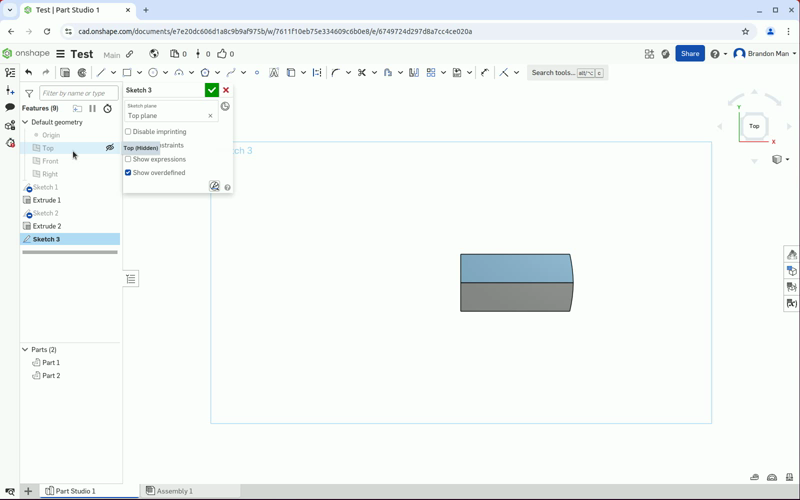
mouse_move(73, 352)
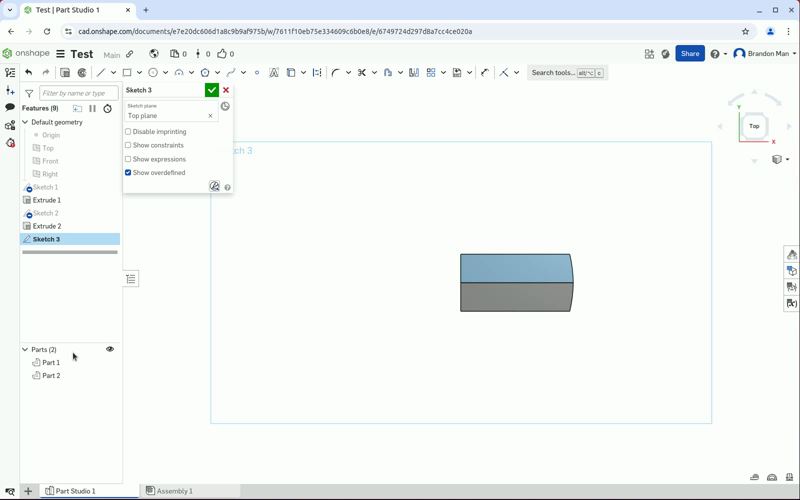
key(y)
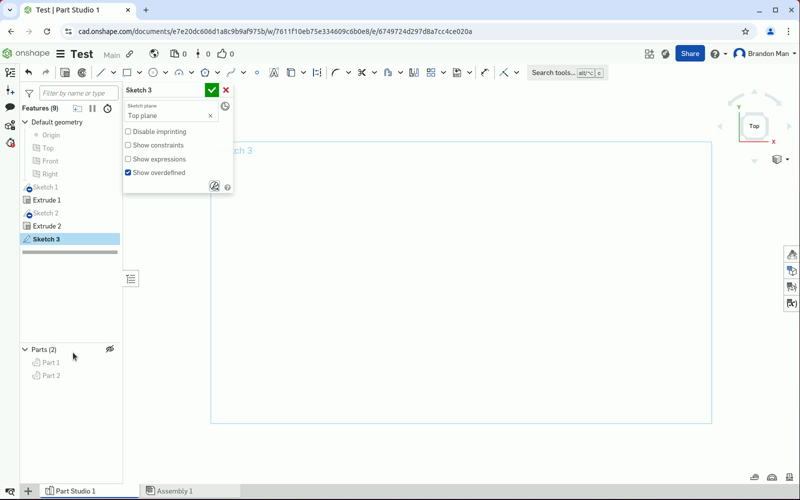
key(a)
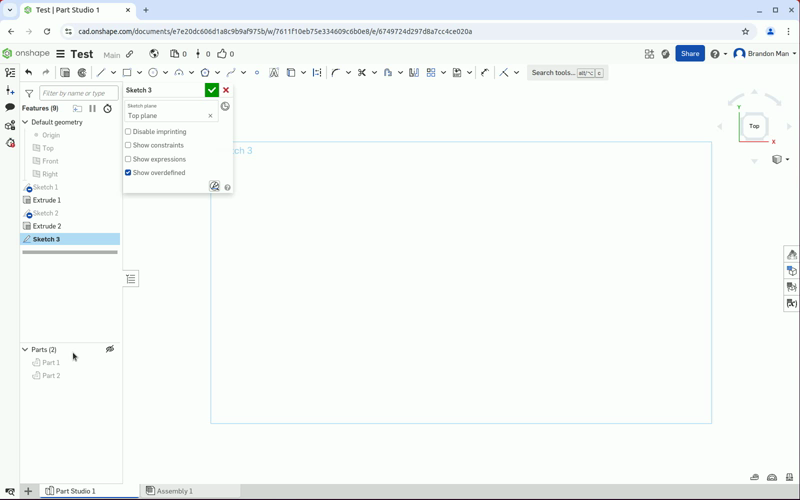
key_down(shift)
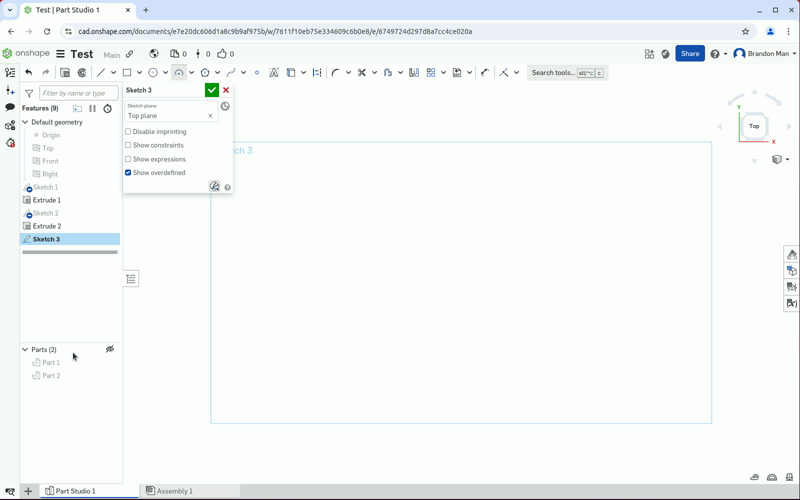
mouse_move(348, 282)
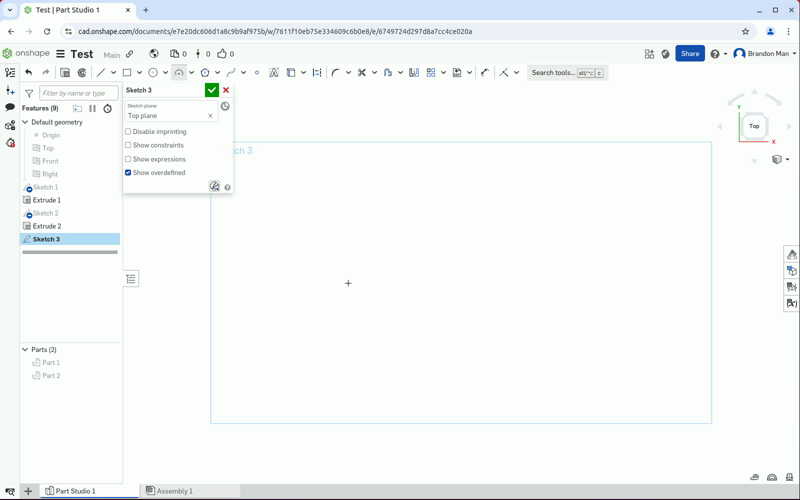
click(348, 282)
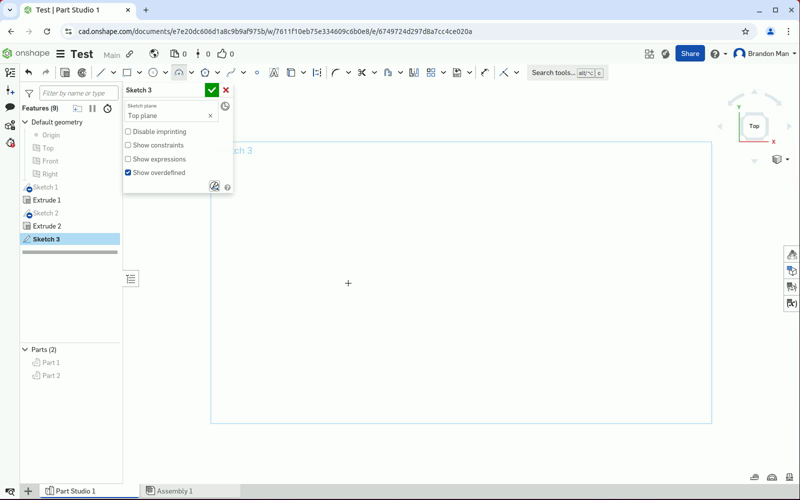
key_up(shift)
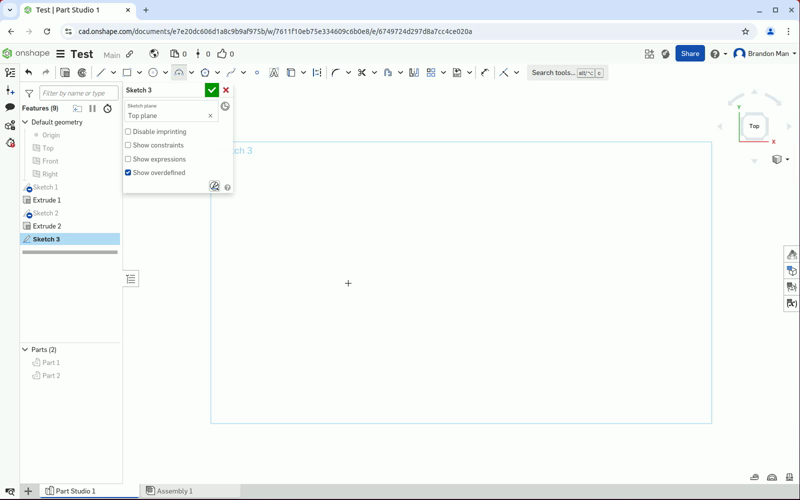
key_down(shift)
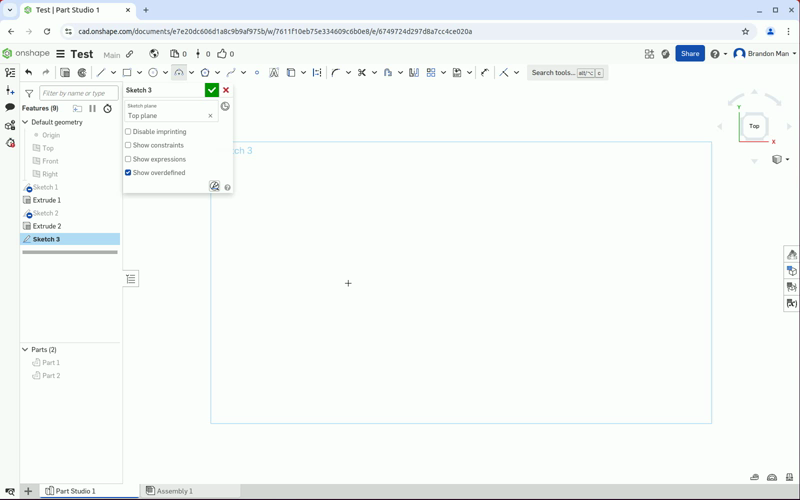
mouse_move(460, 395)
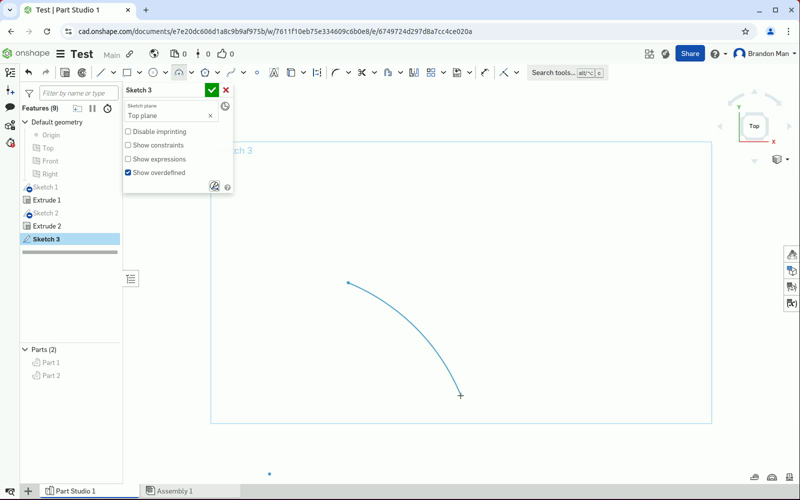
click(460, 395)
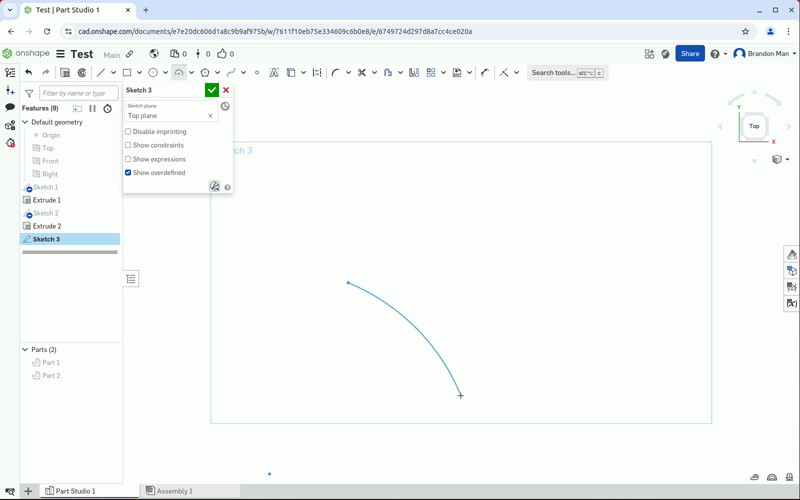
mouse_move(381, 362)
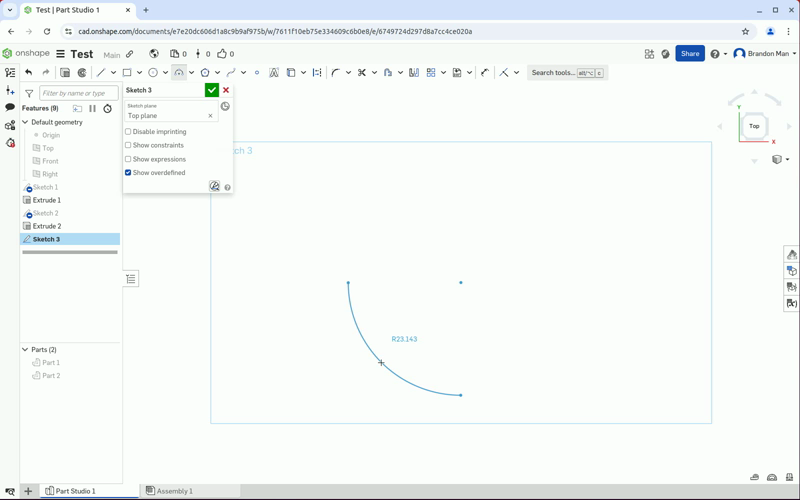
click(381, 362)
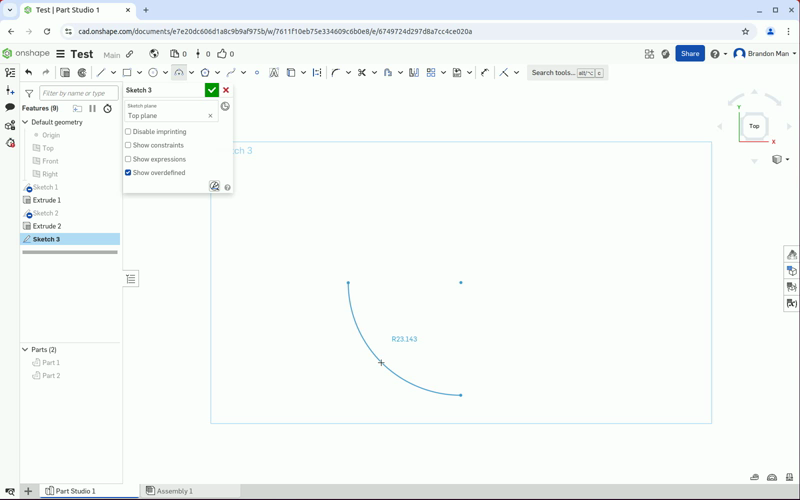
key_up(shift)
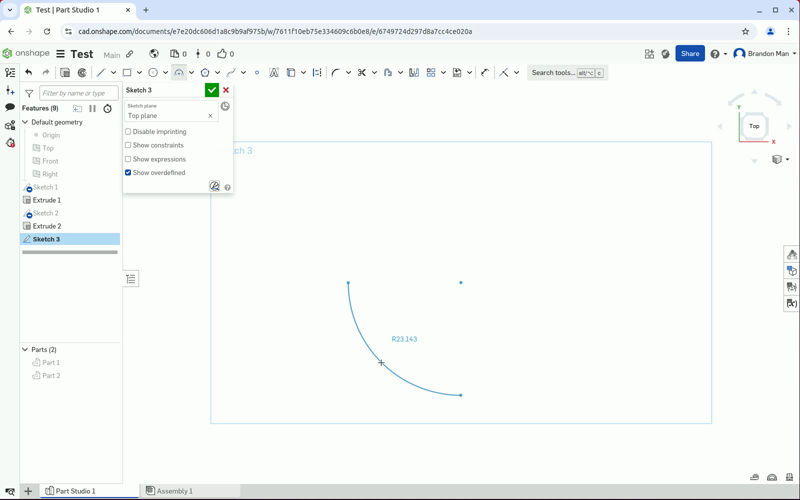
key(esc)
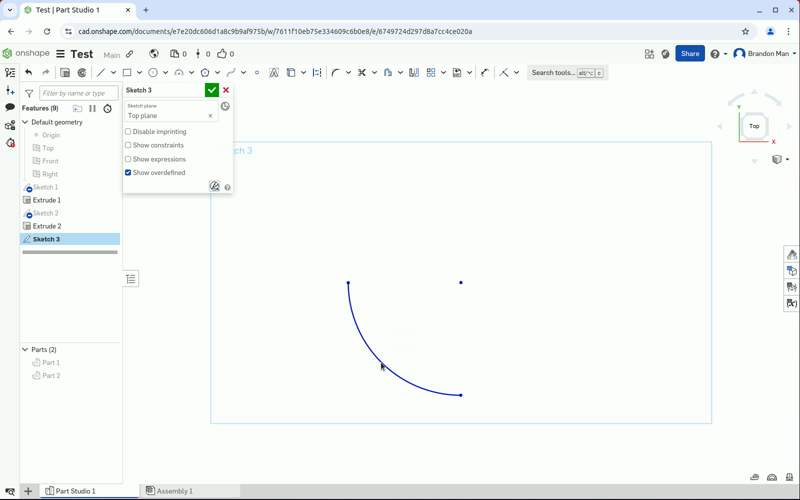
key(l)
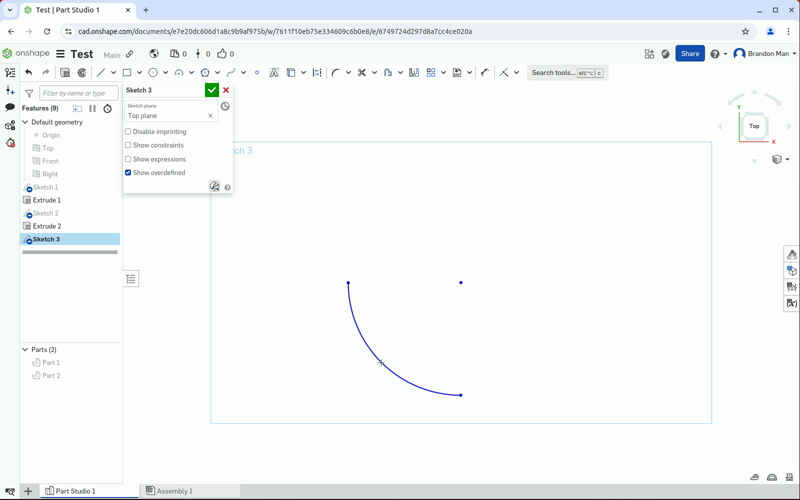
mouse_move(460, 395)
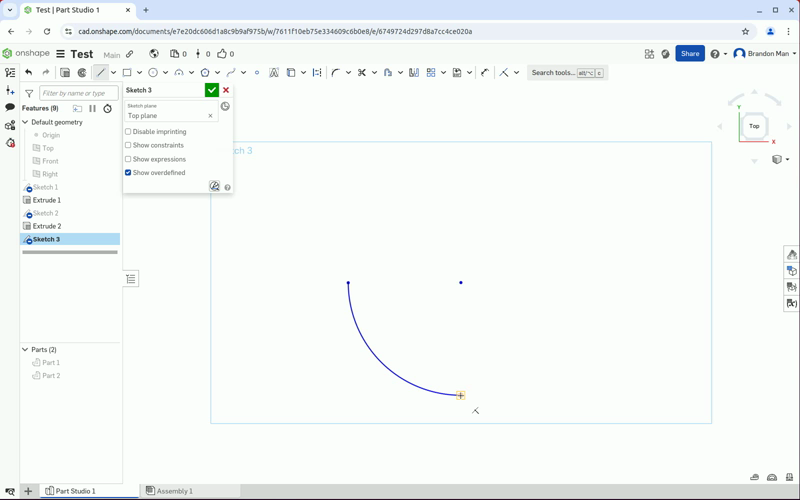
click(460, 395)
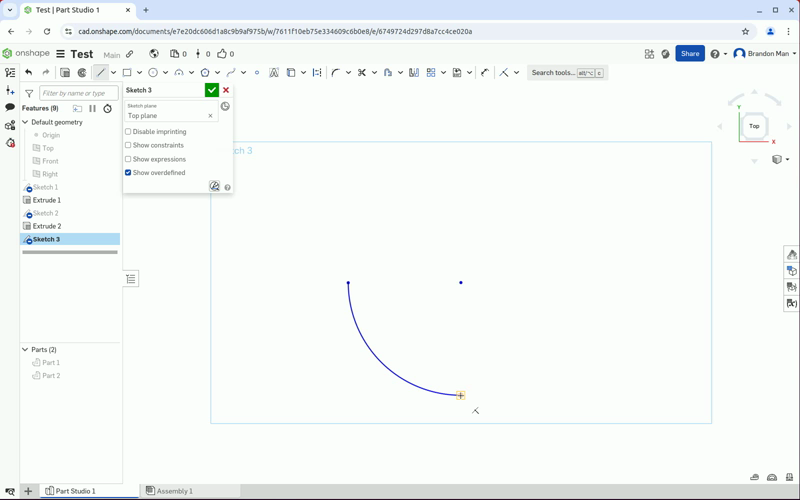
key_down(shift)
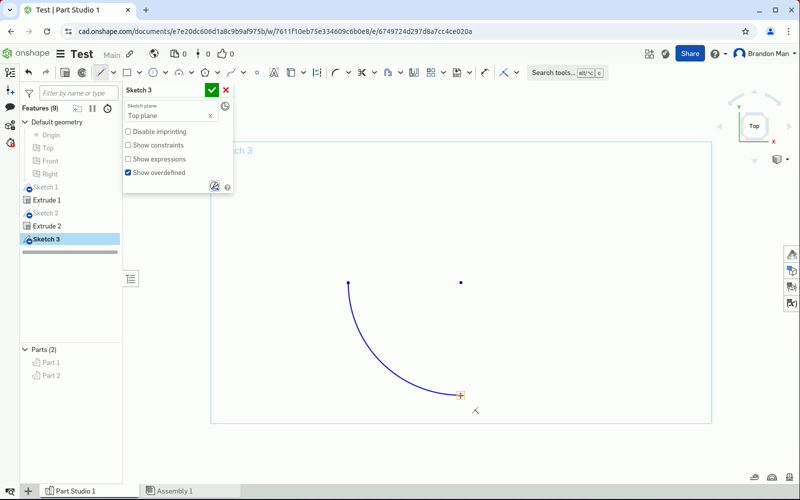
mouse_move(490, 395)
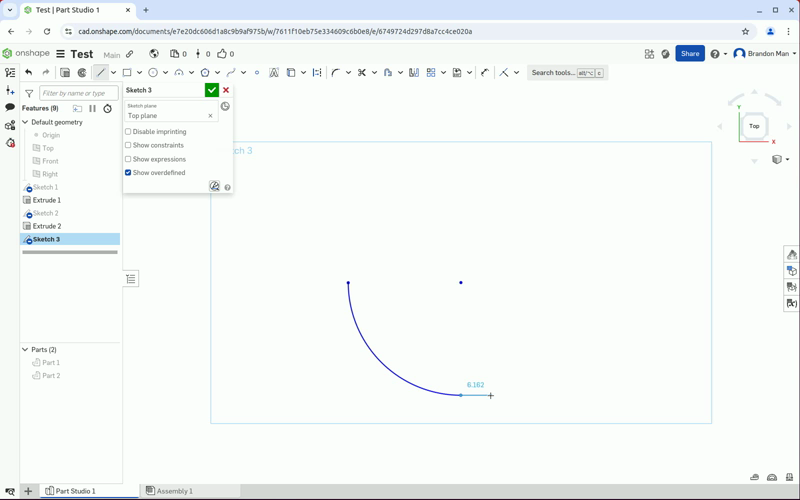
mouse_move(460, 339)
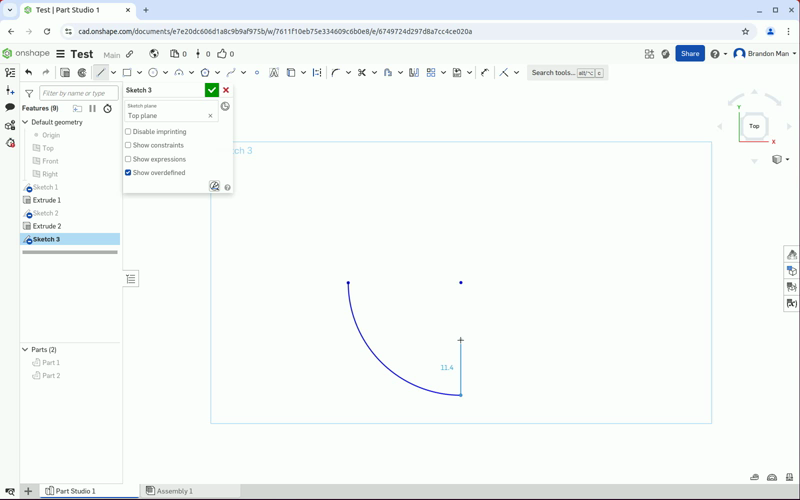
click(460, 339)
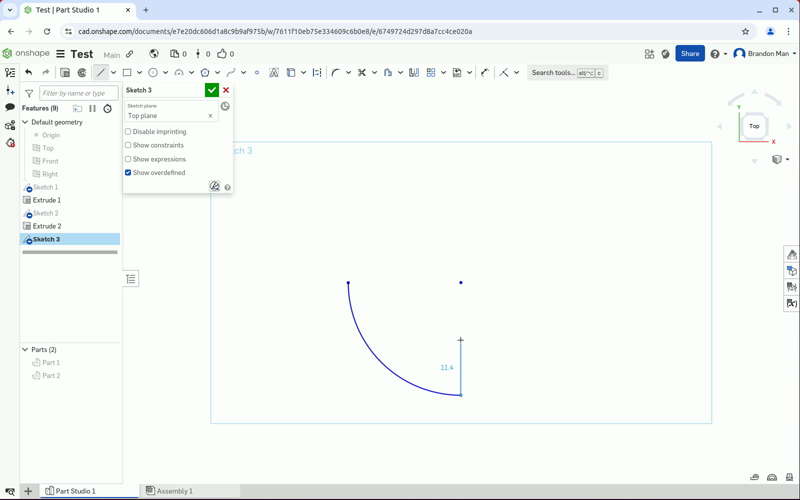
key_up(shift)
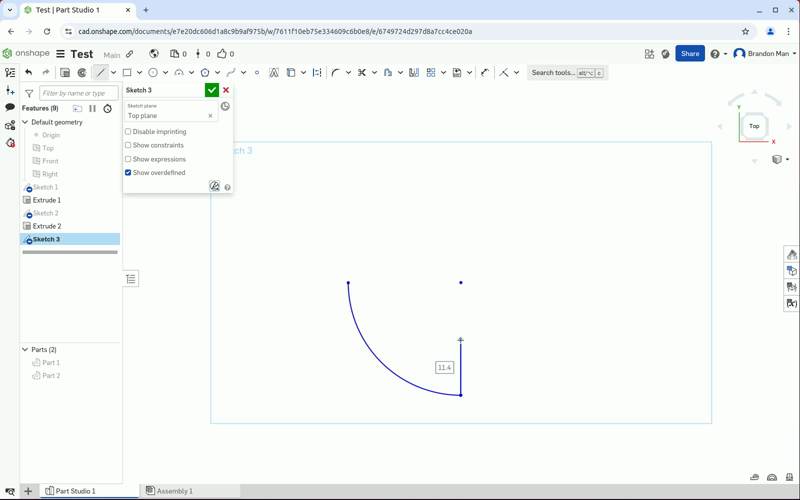
key_down(shift)
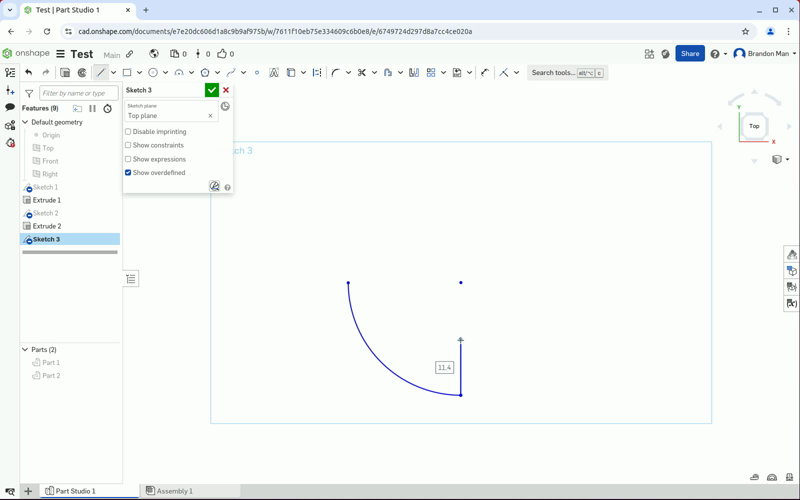
mouse_move(490, 339)
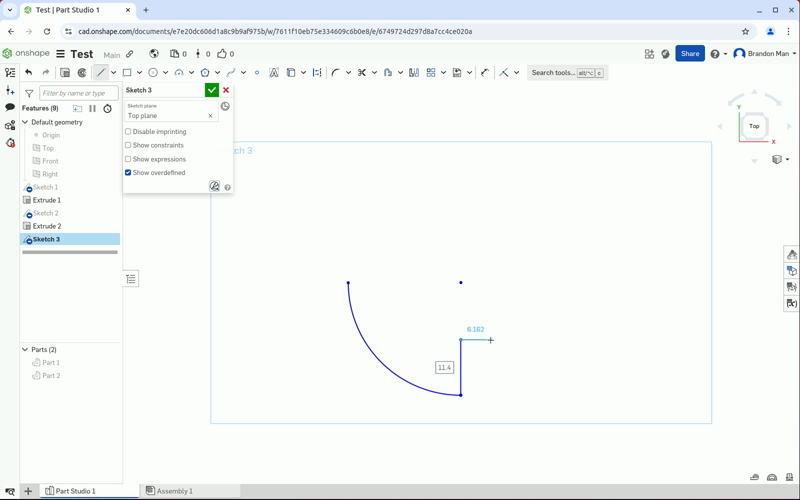
mouse_move(460, 311)
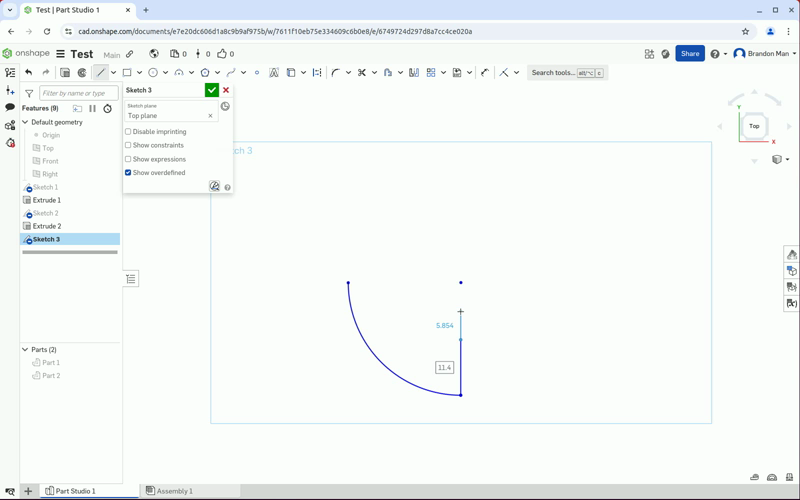
click(460, 311)
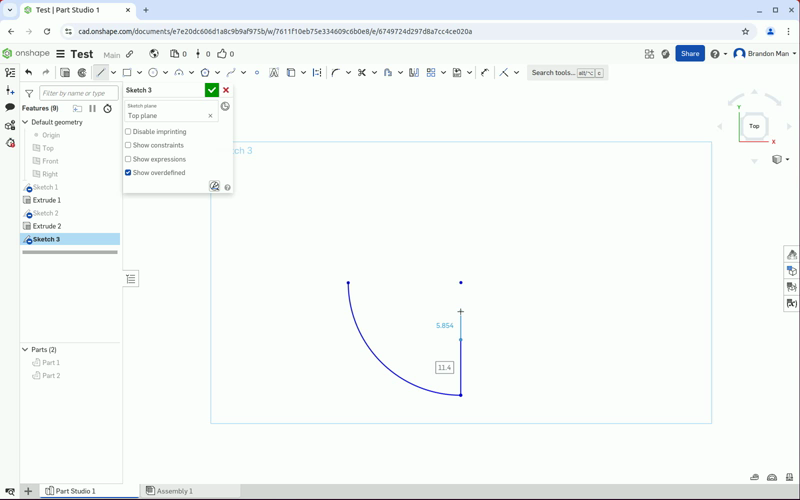
key_up(shift)
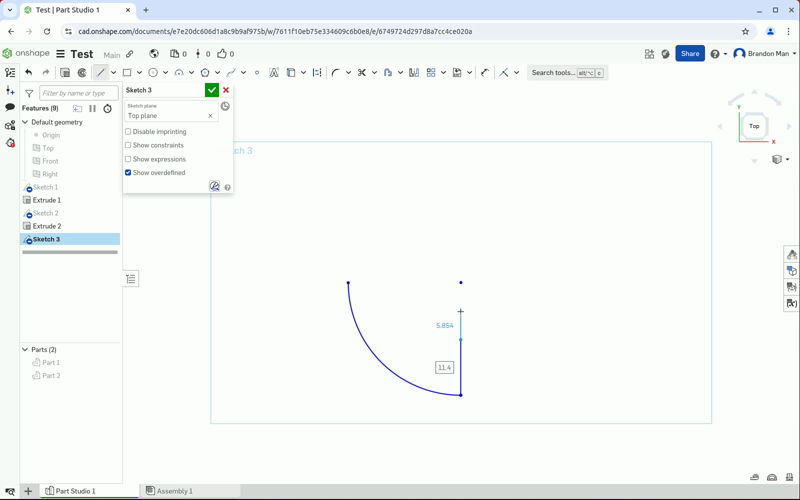
key_down(shift)
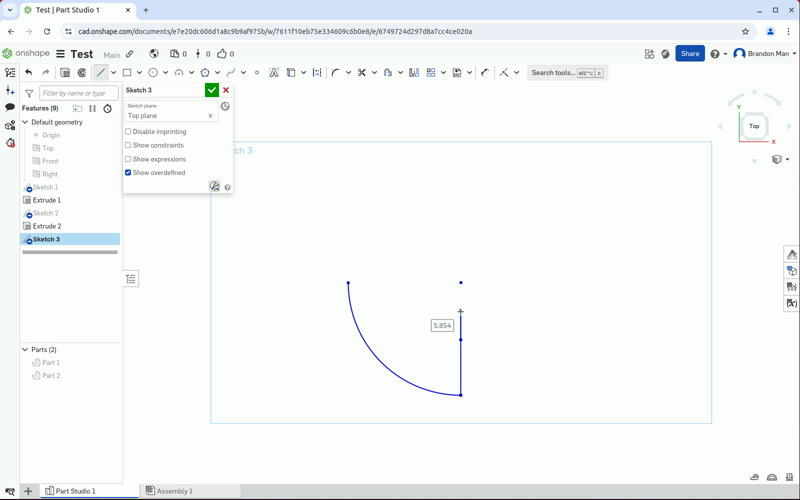
mouse_move(490, 311)
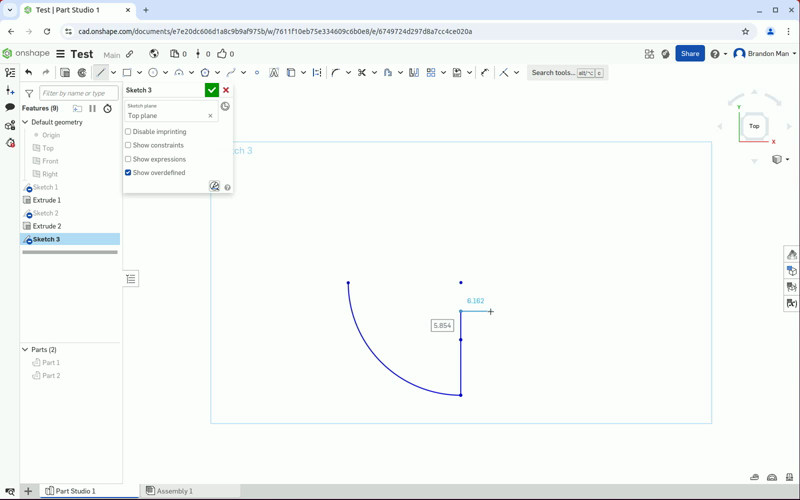
mouse_move(460, 282)
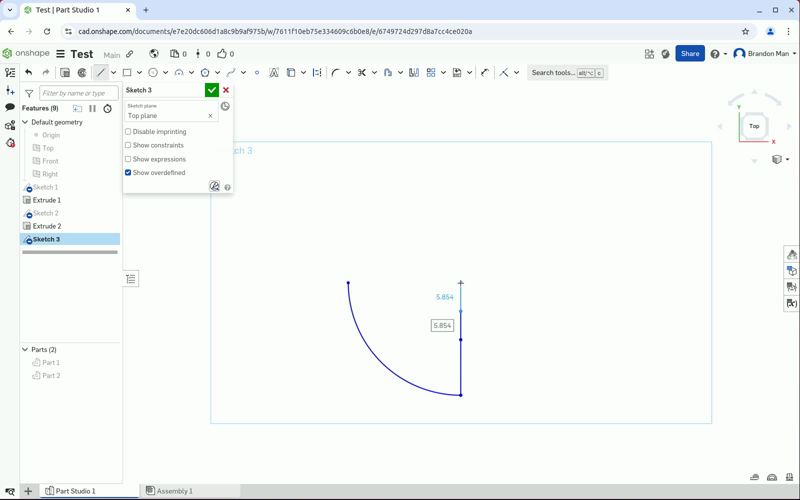
click(460, 282)
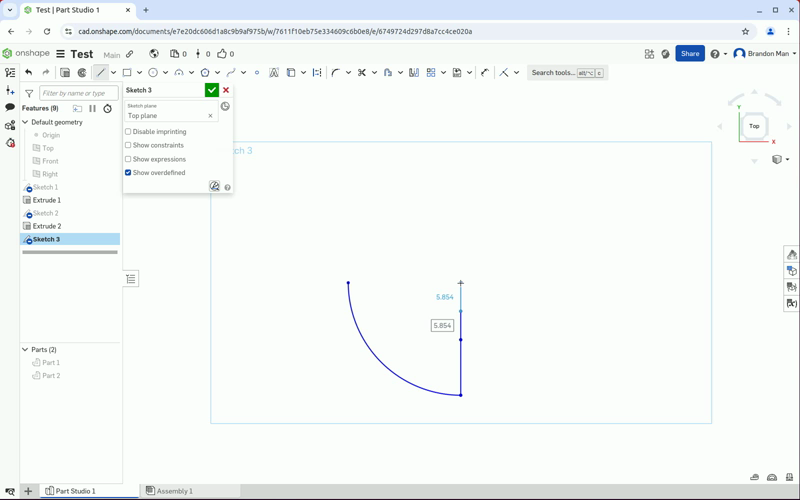
key_up(shift)
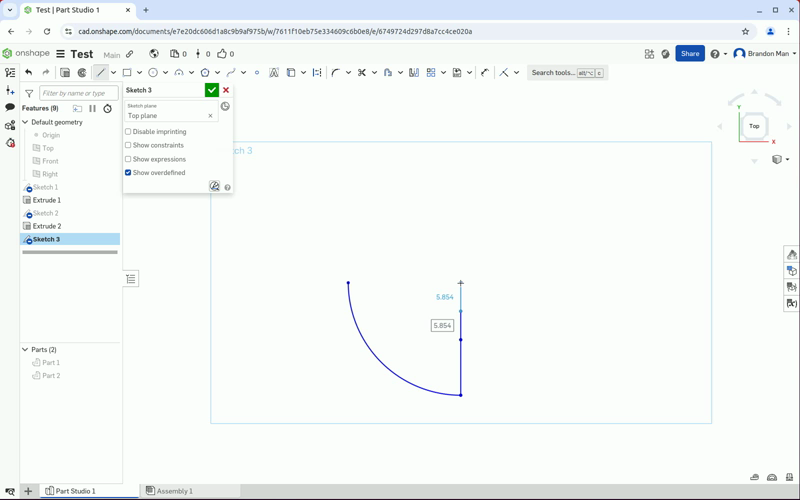
key_down(shift)
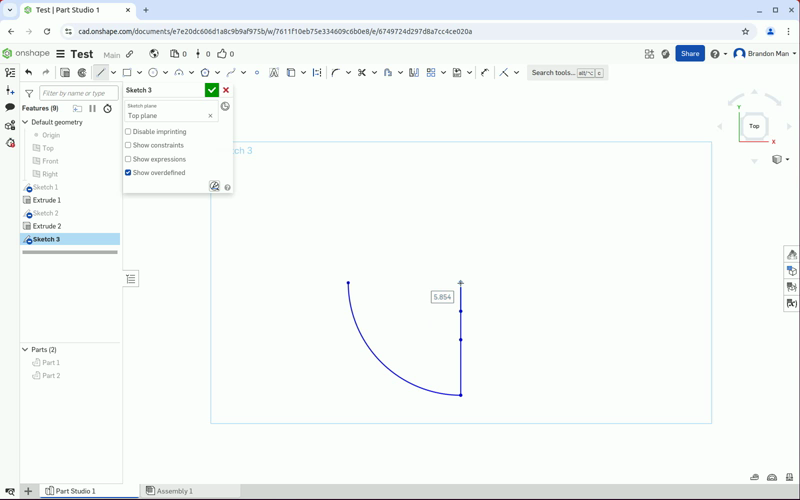
mouse_move(348, 282)
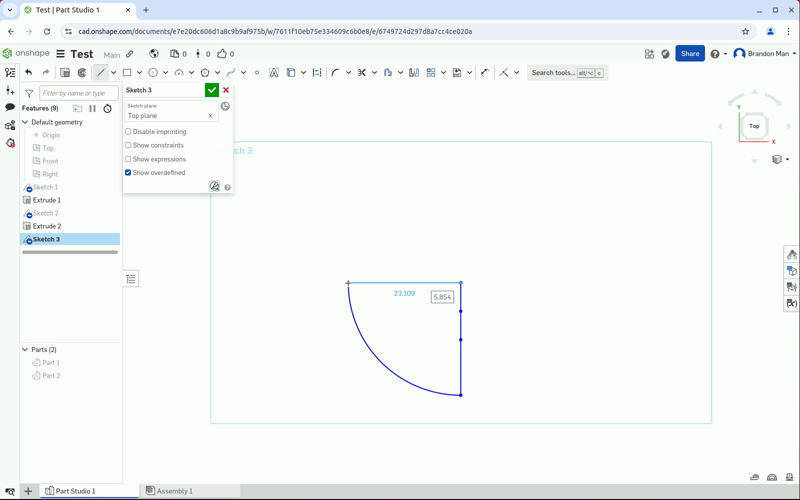
key_up(shift)
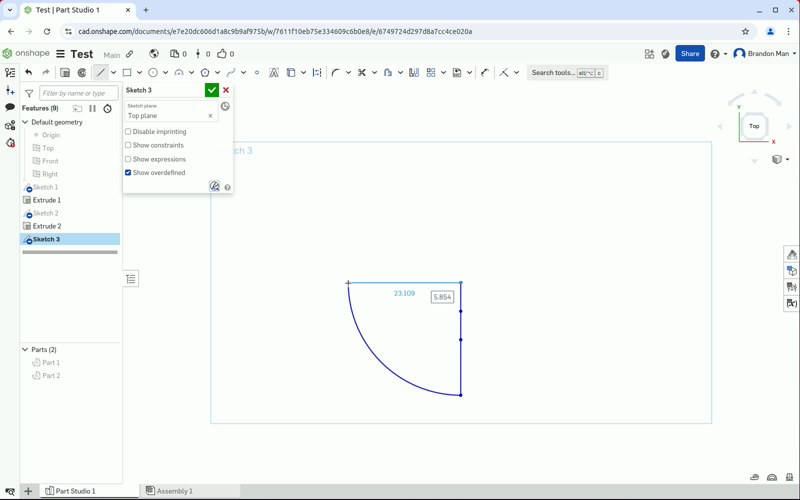
click(348, 282)
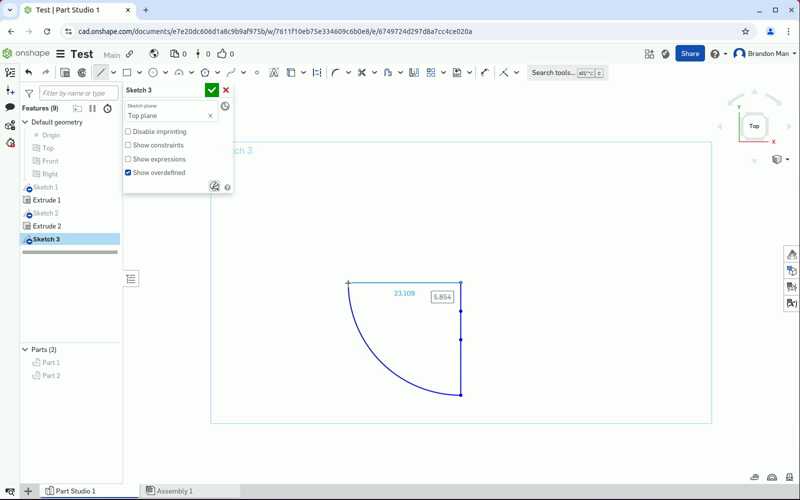
key(esc)
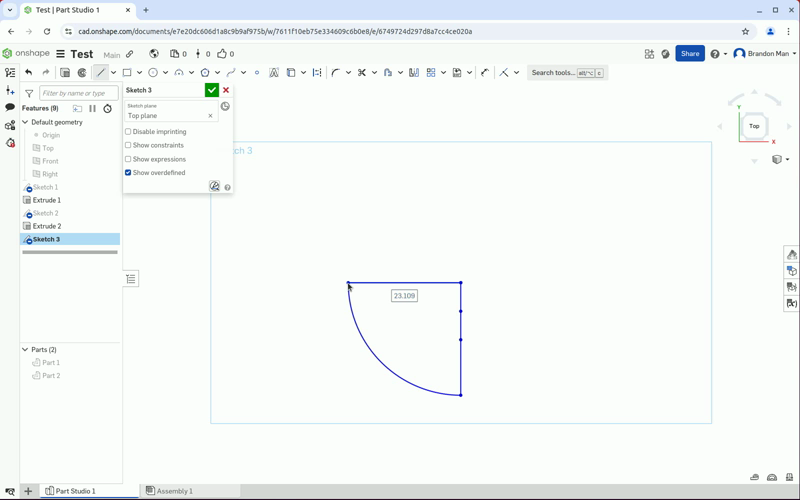
mouse_move(365, 306)
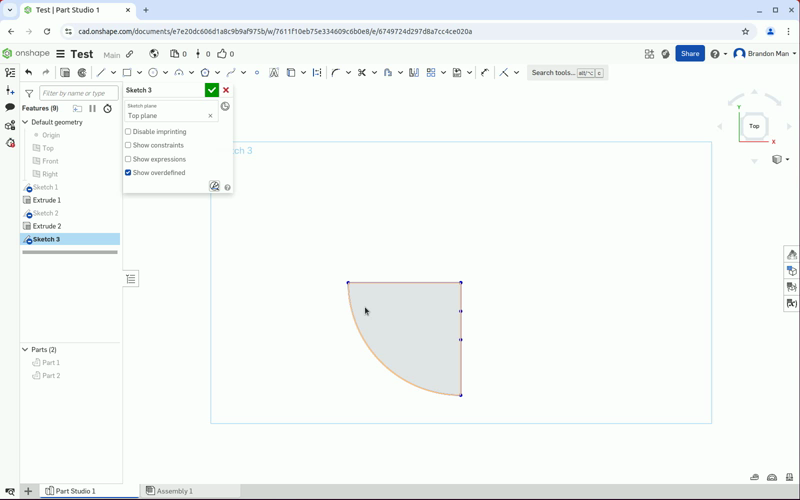
click(365, 306)
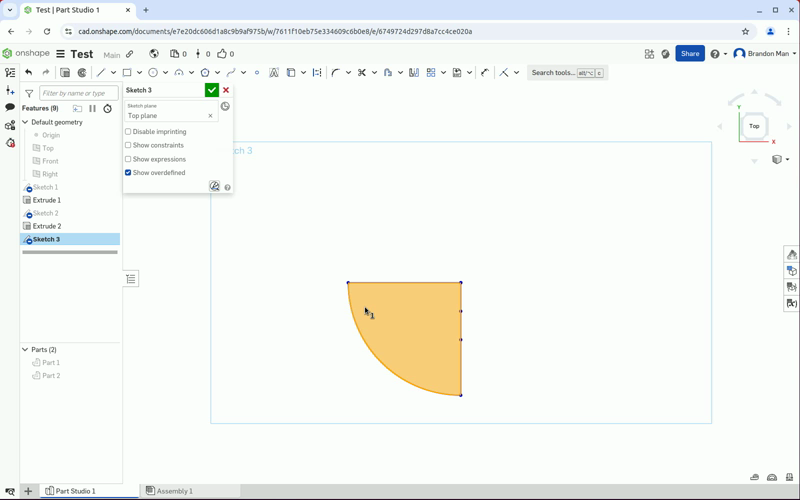
mouse_move(73, 352)
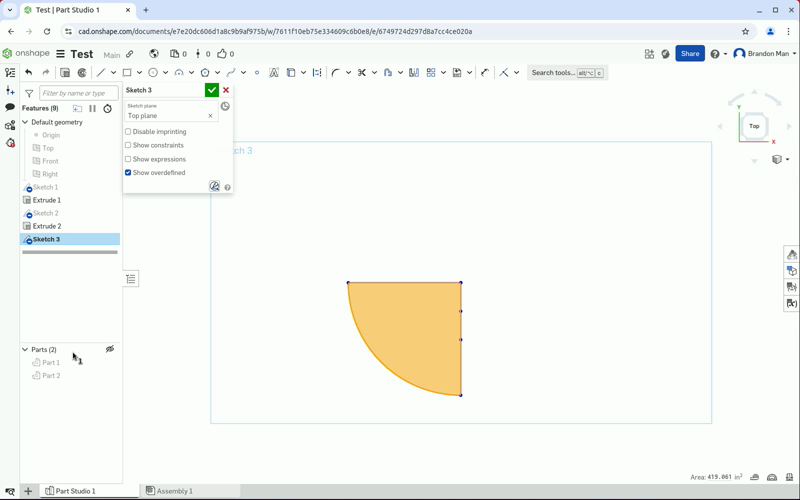
key(shift+y)
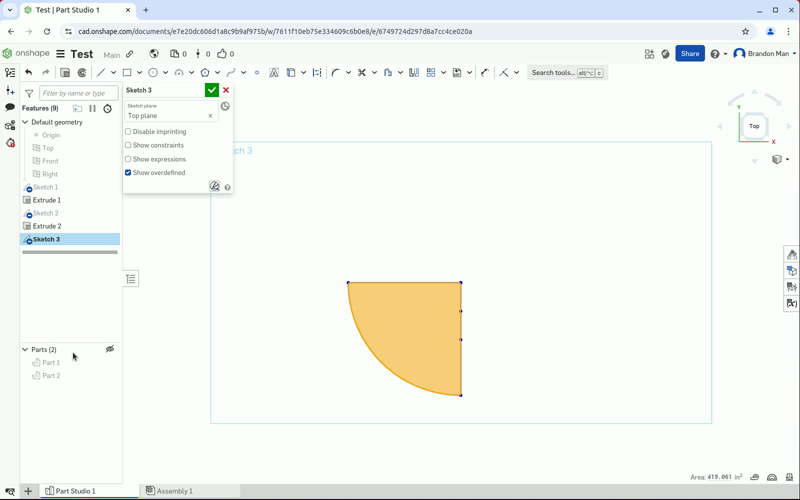
key(shift+e)
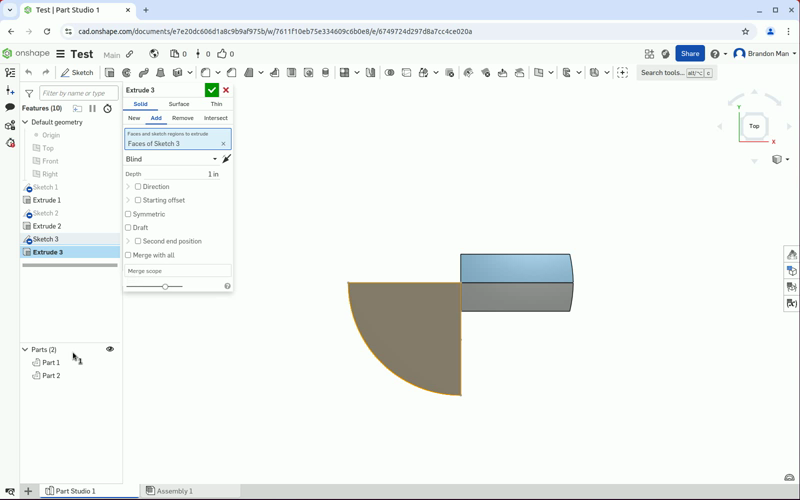
mouse_move(143, 106)
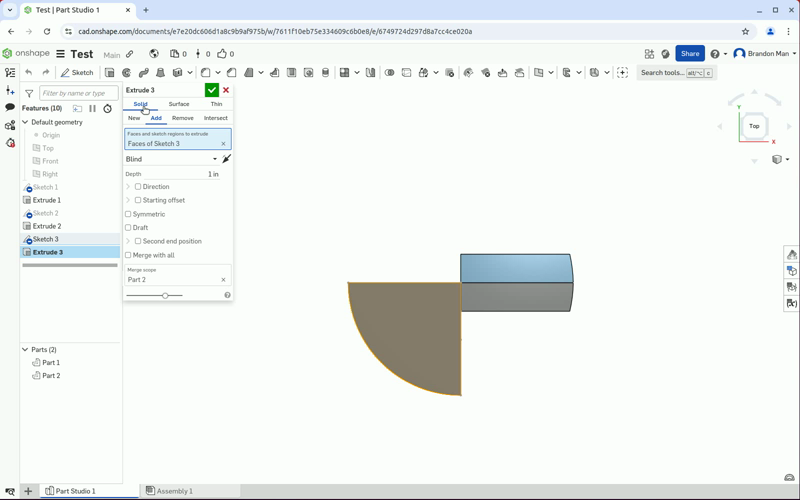
click(143, 106)
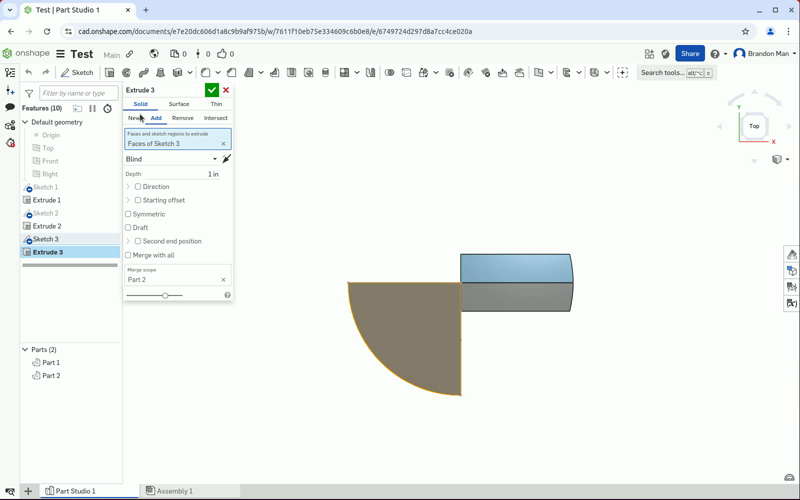
mouse_move(137, 120)
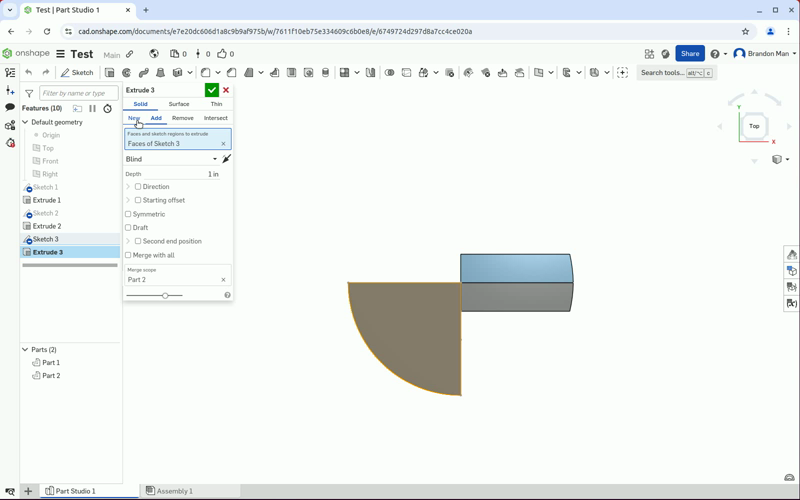
click(137, 120)
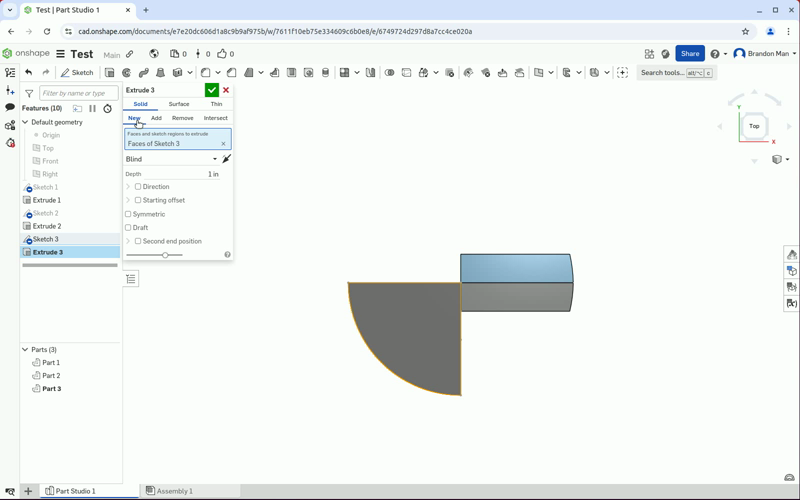
key(tab, 4)
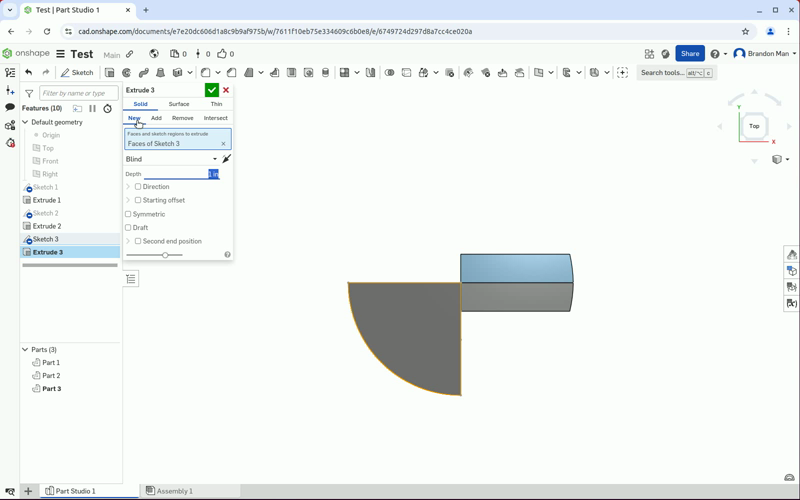
text(9.147)
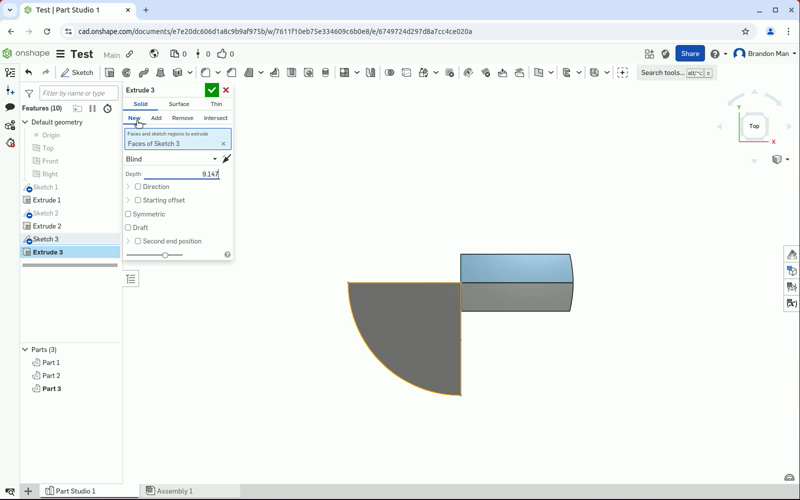
key(enter)
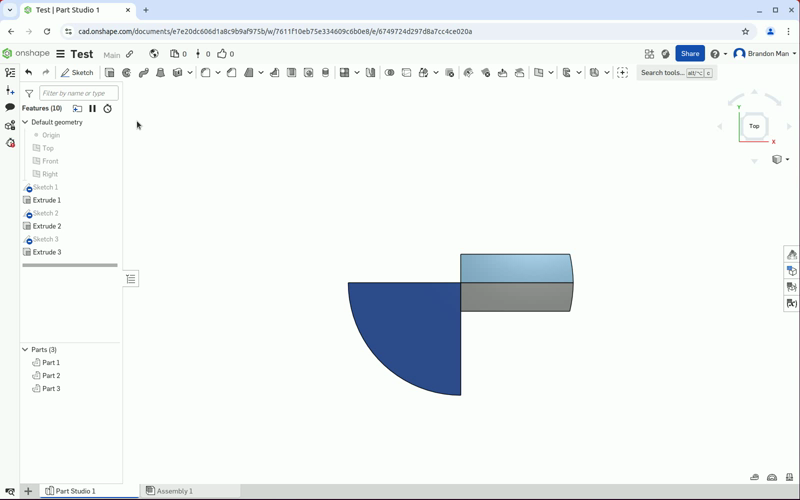
key(shift+h)
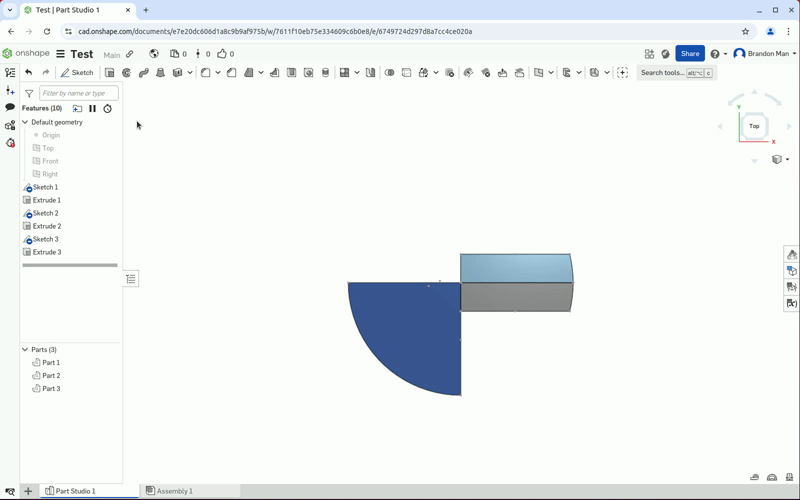
key(shift+h)
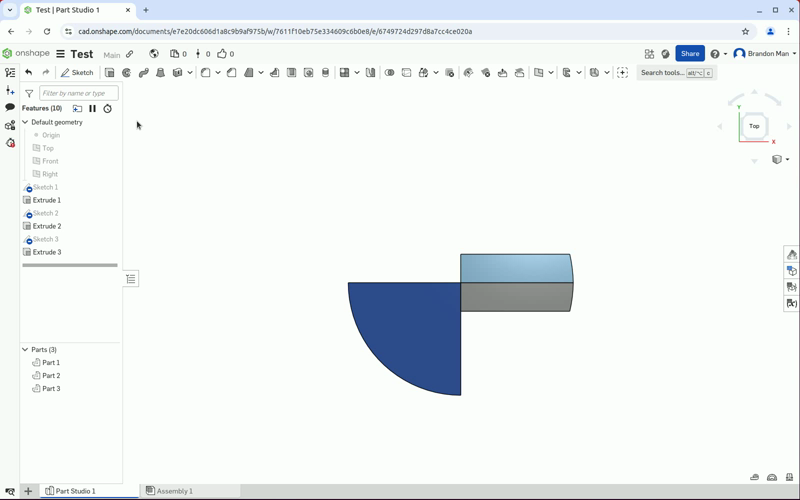
mouse_move(73, 189)
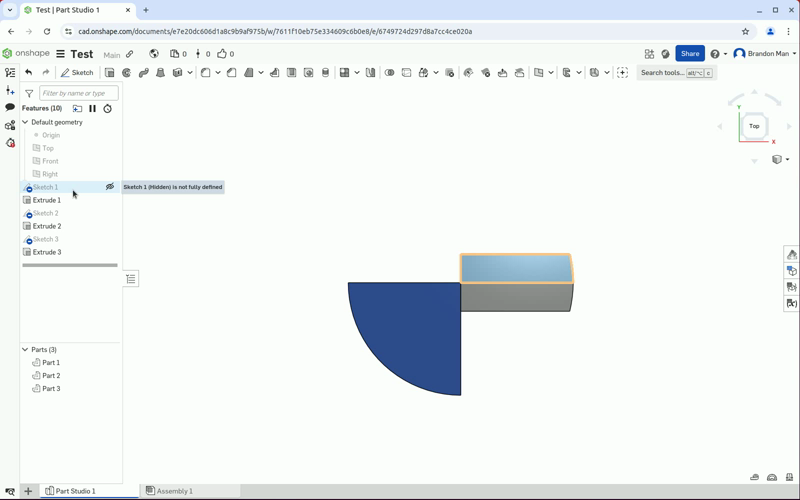
click(73, 189)
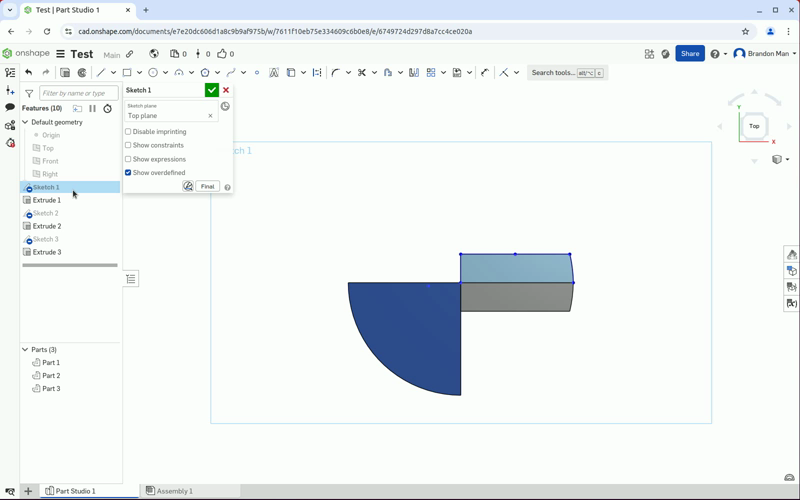
mouse_move(229, 92)
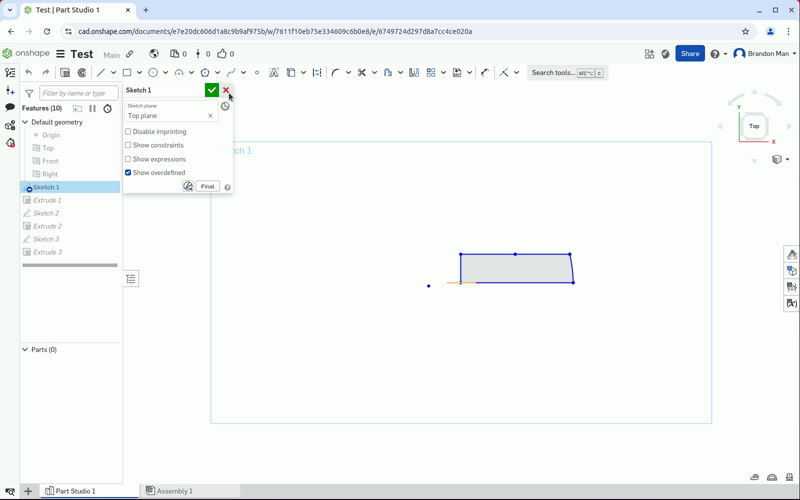
click(229, 92)
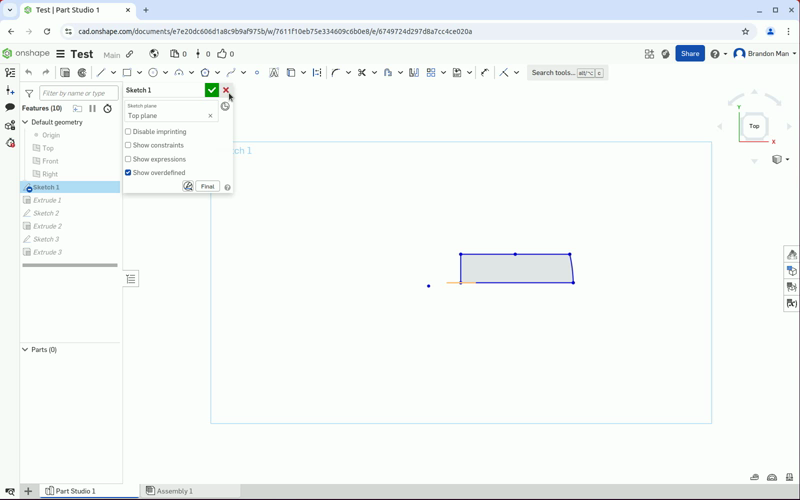
key(shift+s)
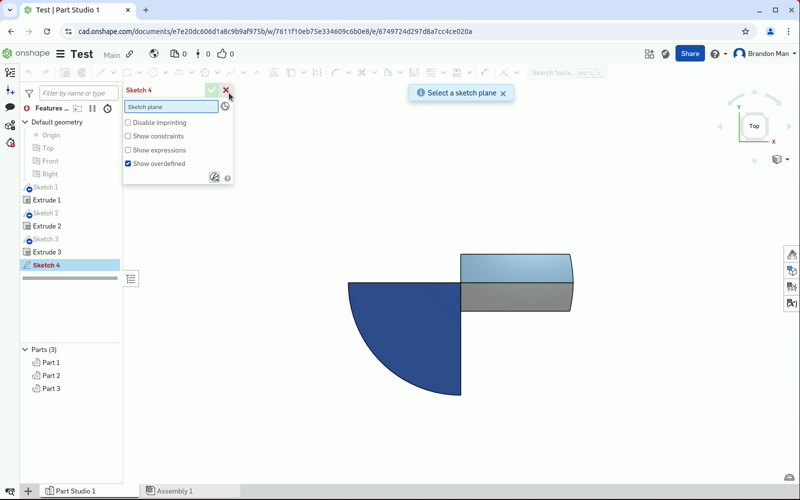
mouse_move(73, 150)
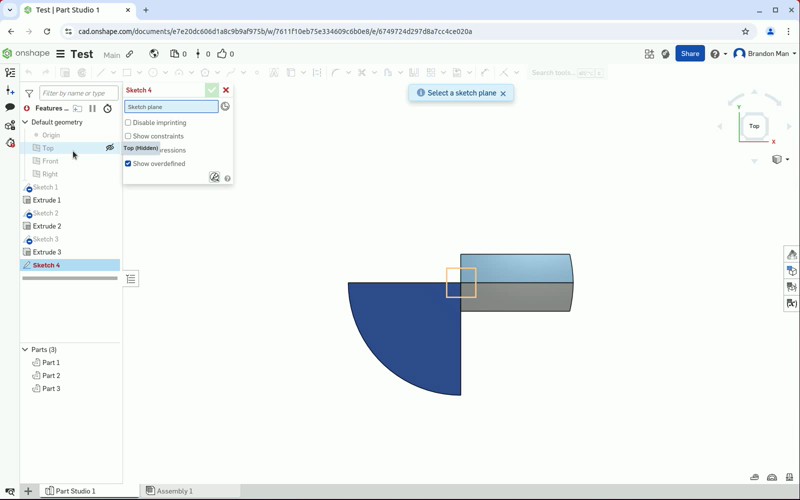
click(73, 150)
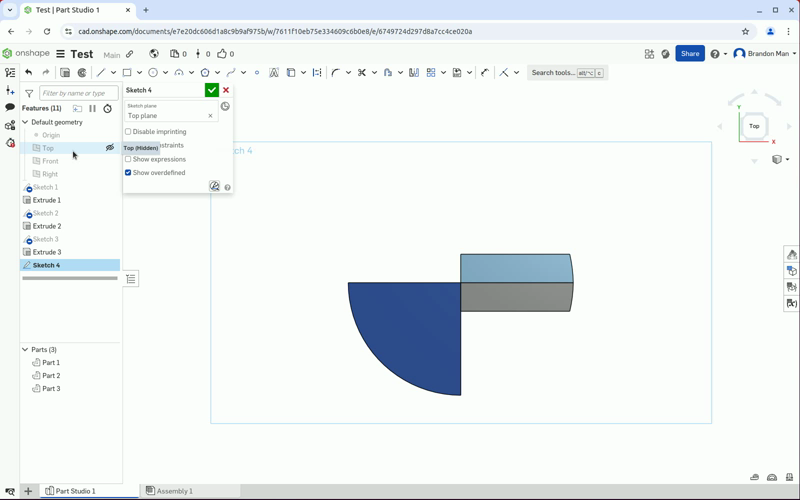
mouse_move(73, 352)
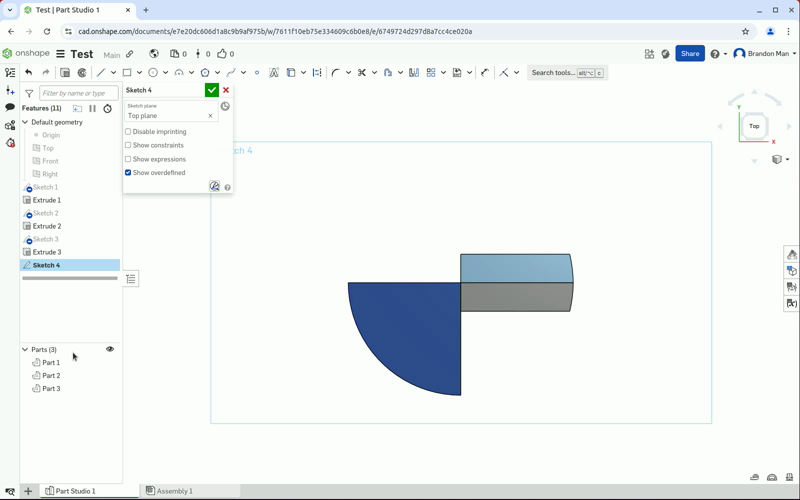
key(y)
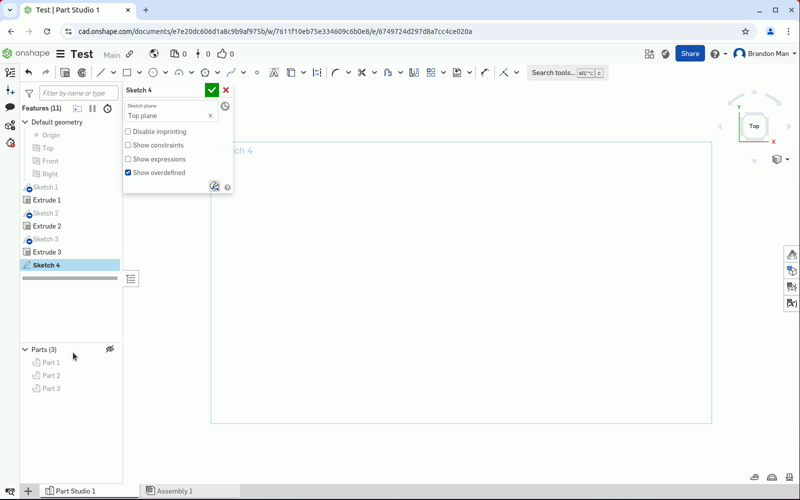
key(l)
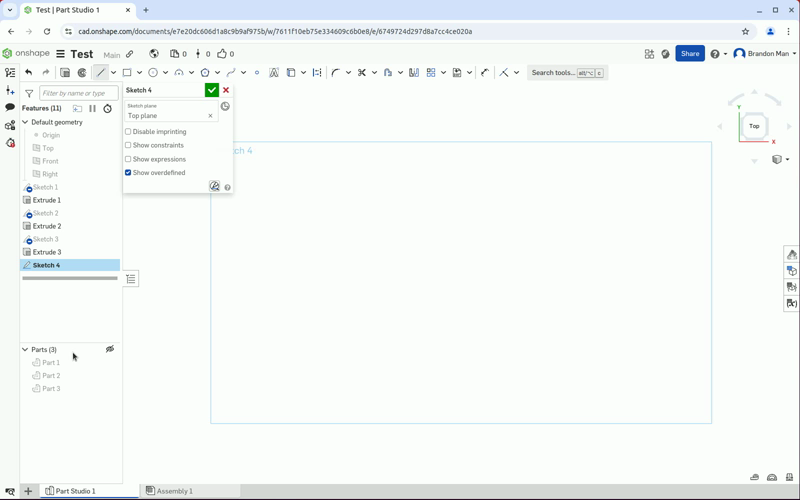
key_down(shift)
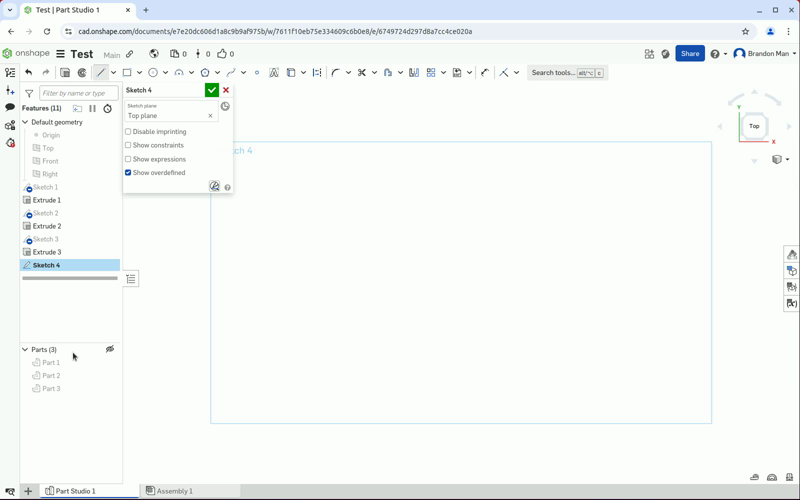
mouse_move(348, 282)
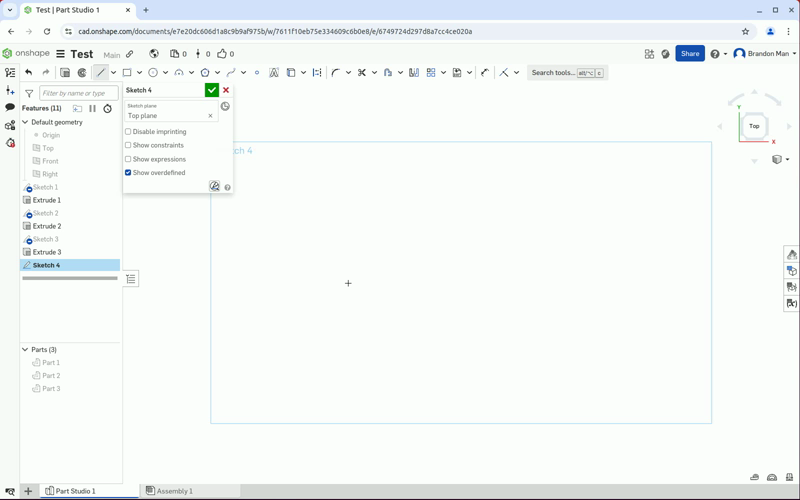
click(348, 282)
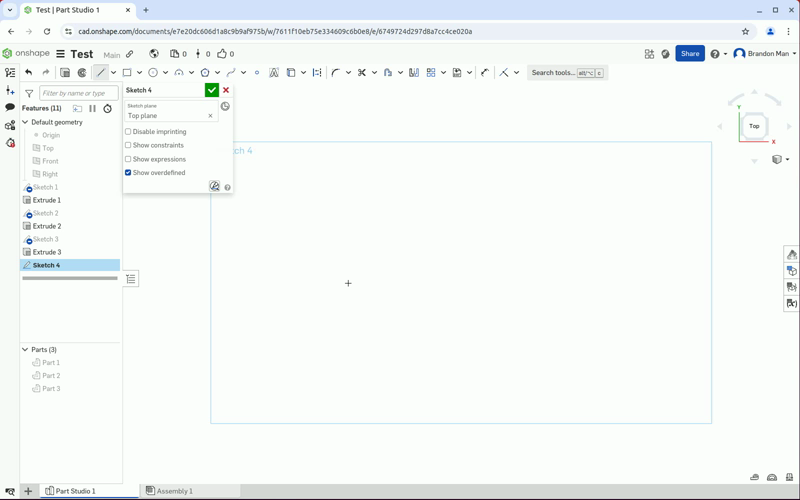
key_up(shift)
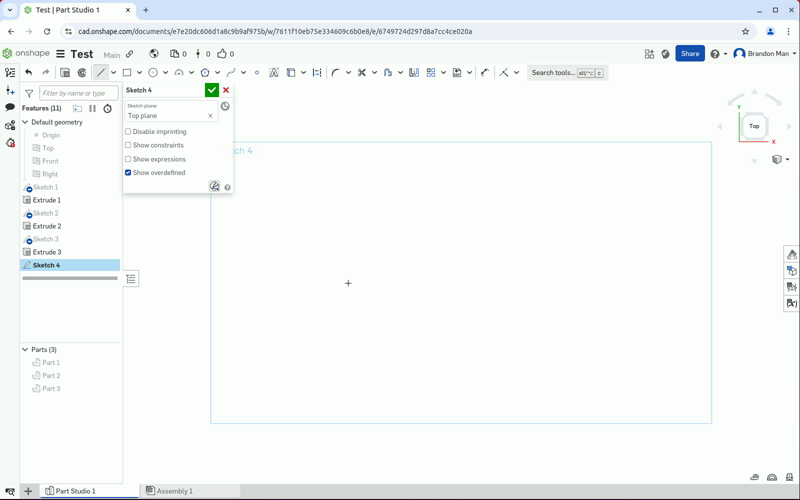
key_down(shift)
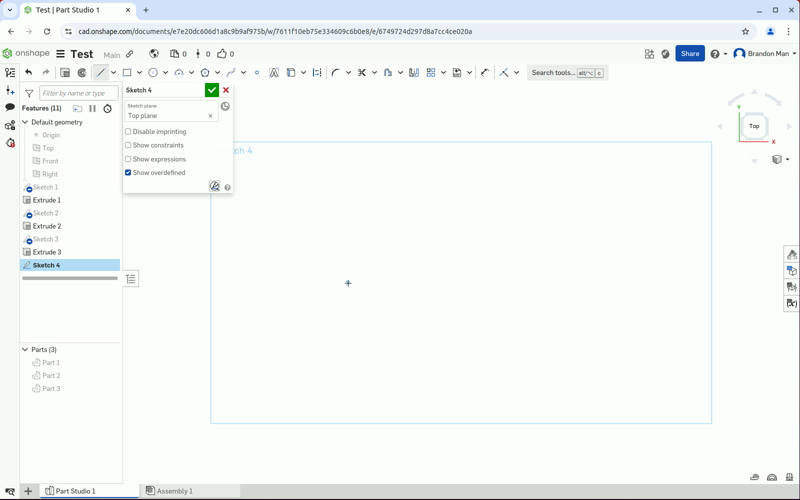
mouse_move(460, 282)
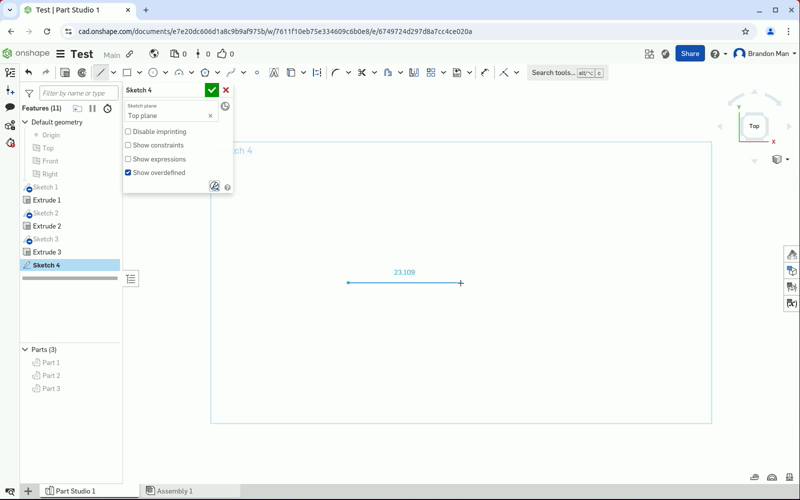
click(460, 282)
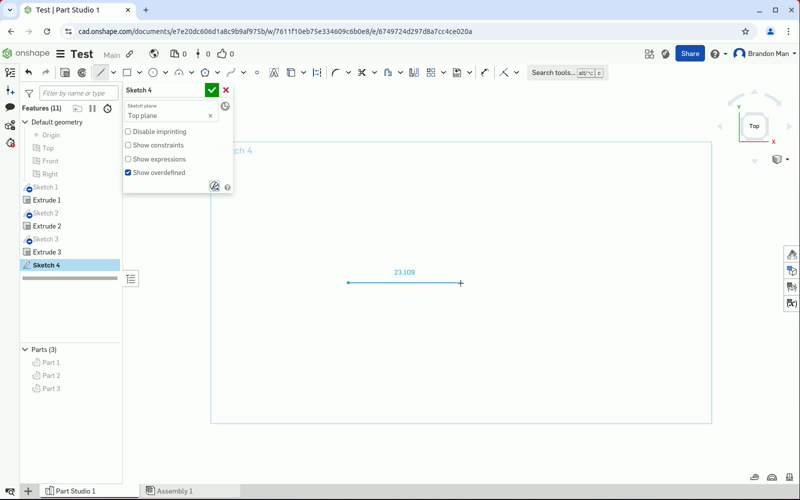
key_up(shift)
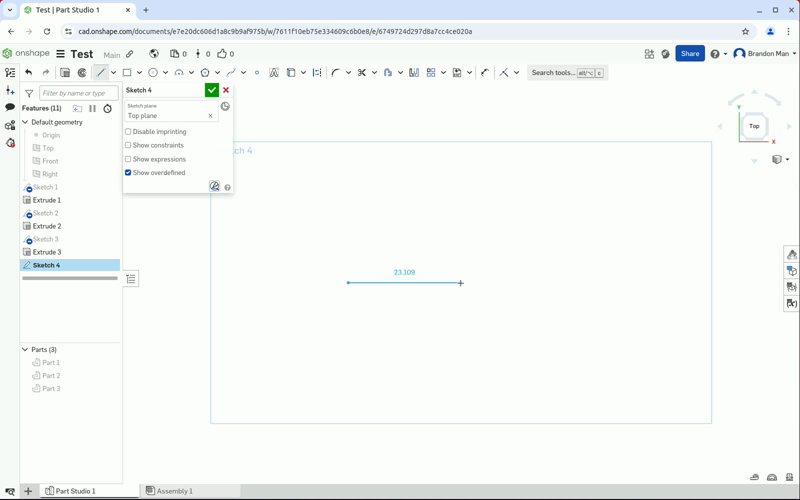
key_down(shift)
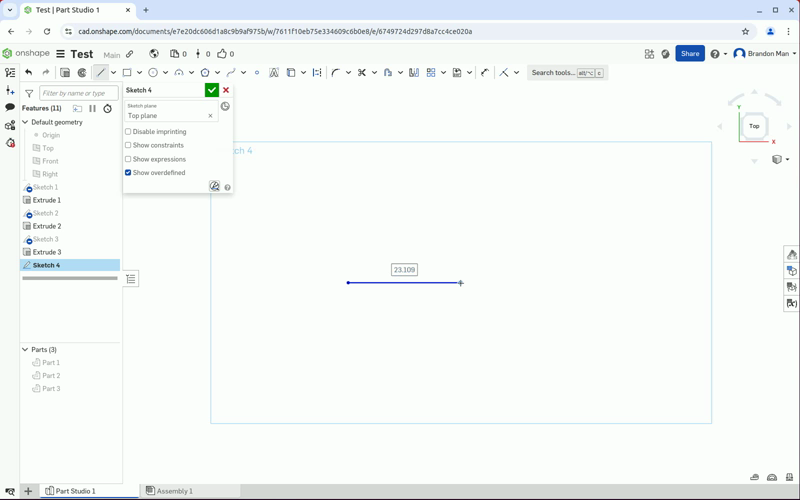
mouse_move(490, 282)
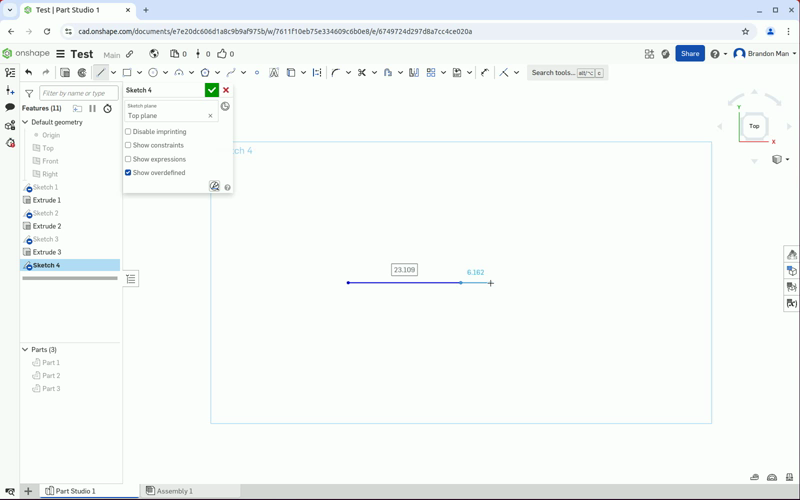
mouse_move(460, 254)
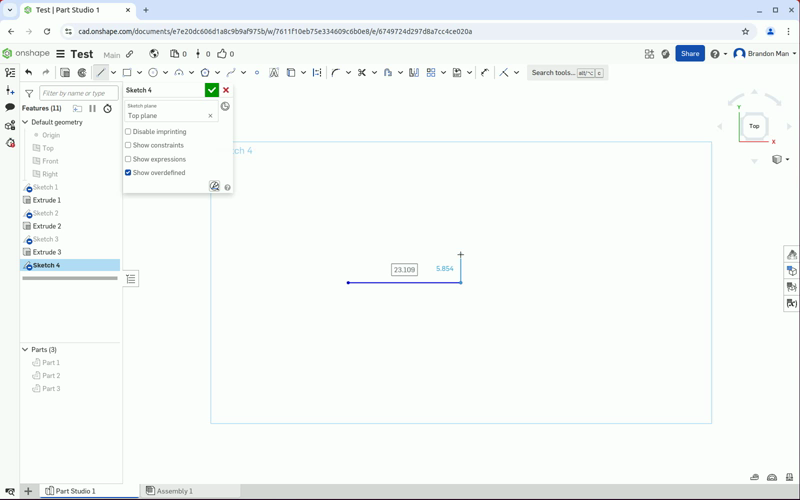
click(460, 254)
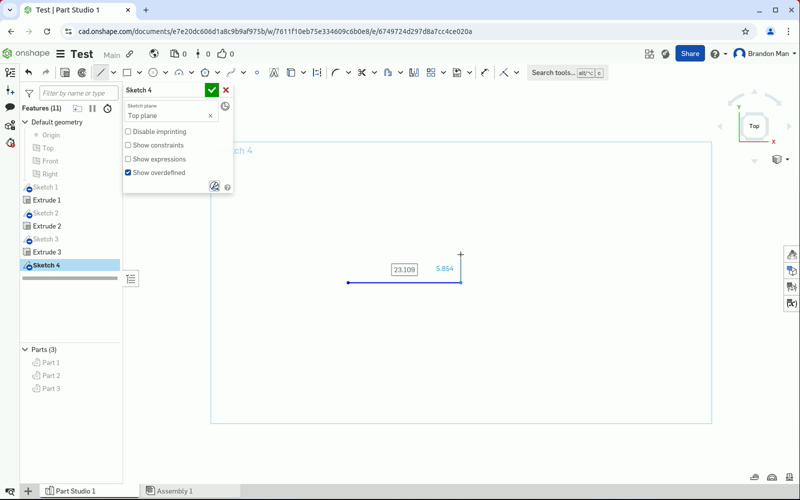
key_up(shift)
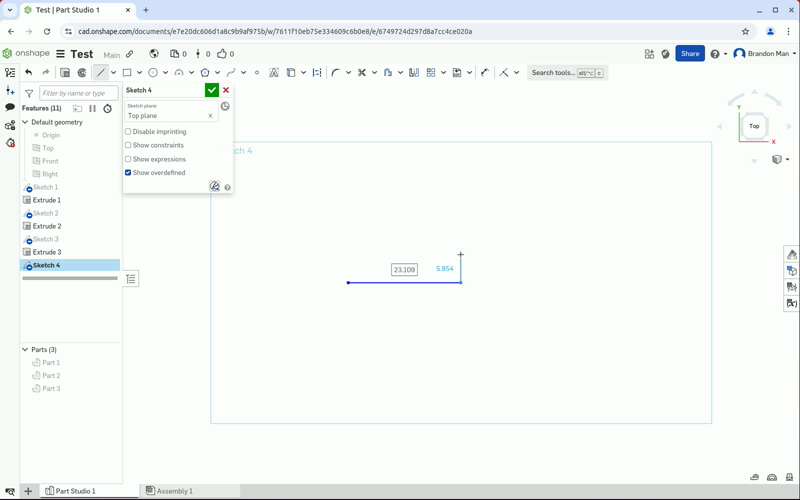
key_down(shift)
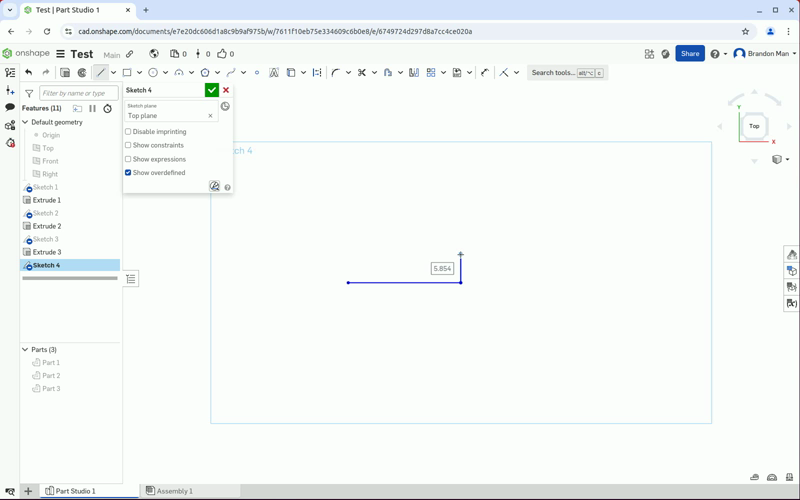
mouse_move(490, 254)
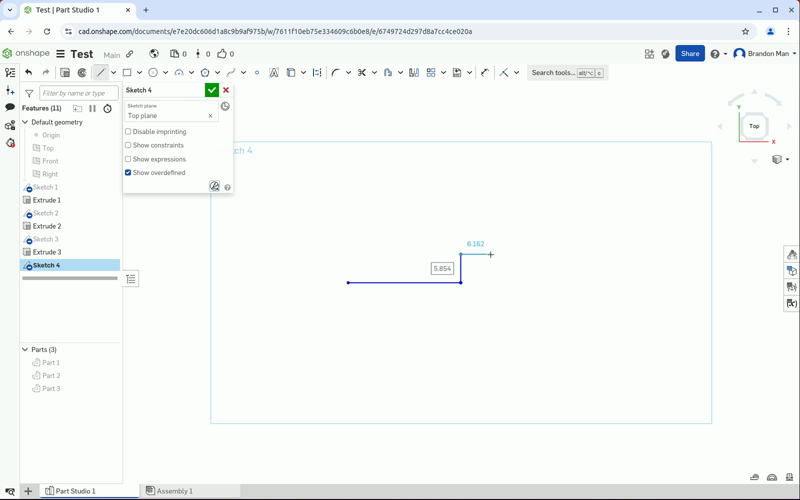
mouse_move(460, 226)
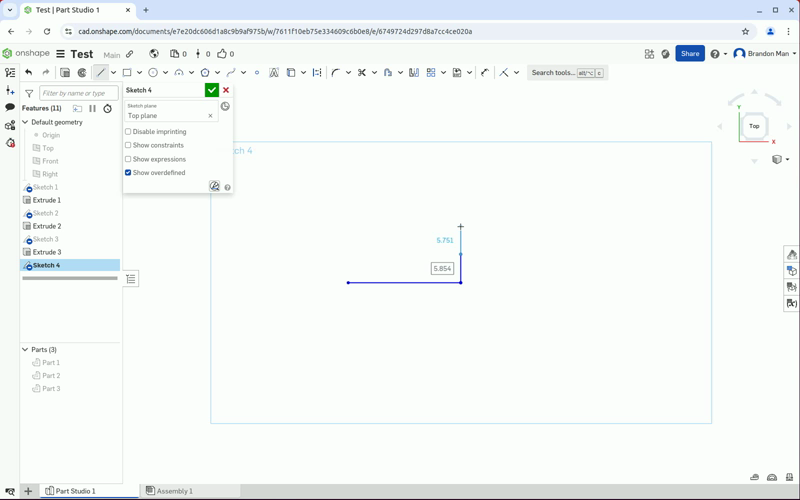
click(460, 226)
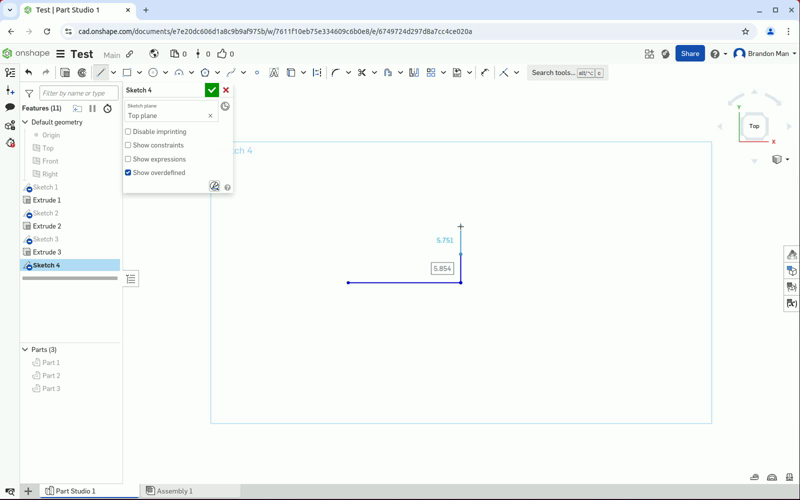
key_up(shift)
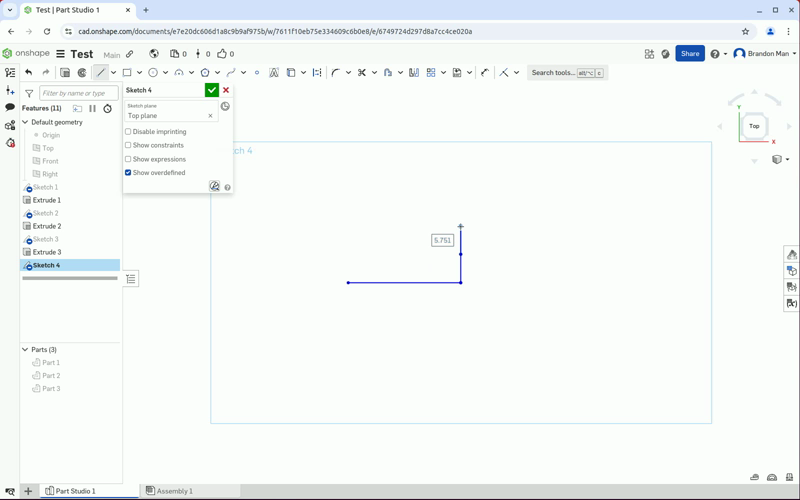
key_down(shift)
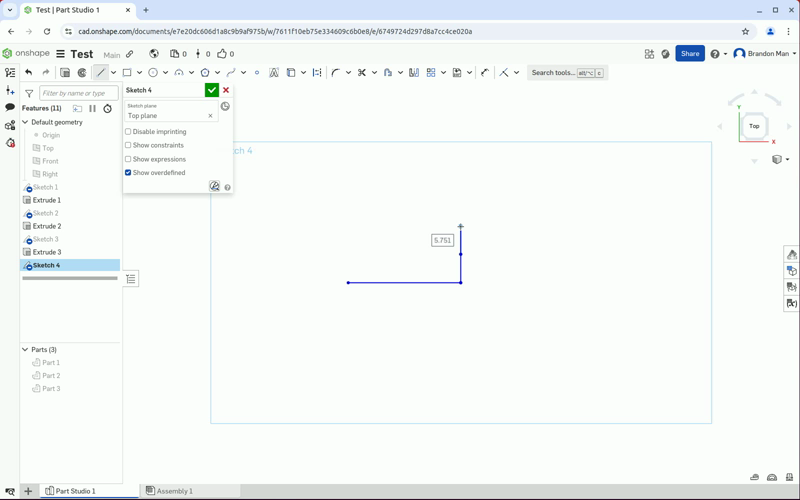
mouse_move(490, 226)
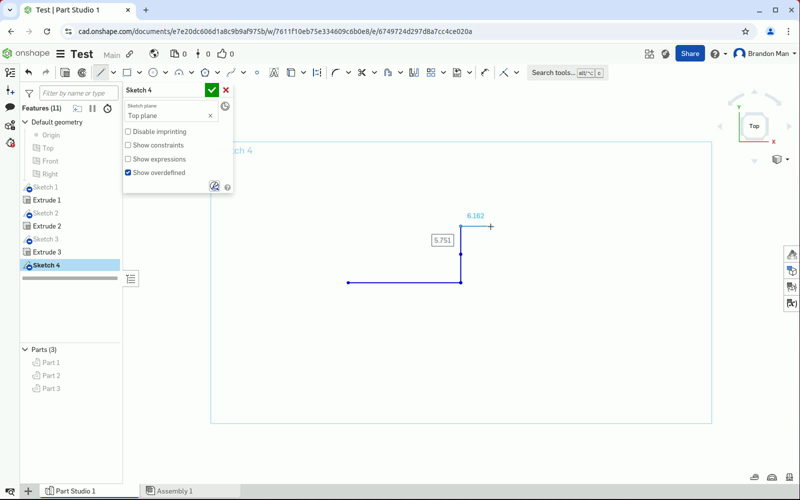
mouse_move(460, 170)
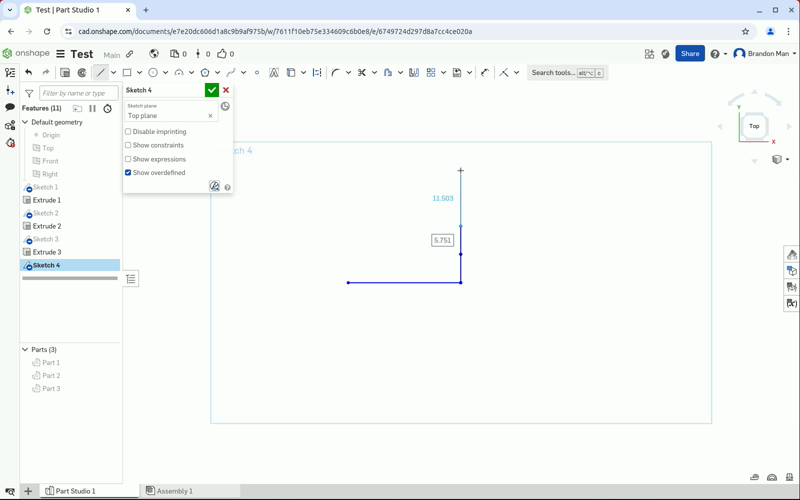
click(460, 170)
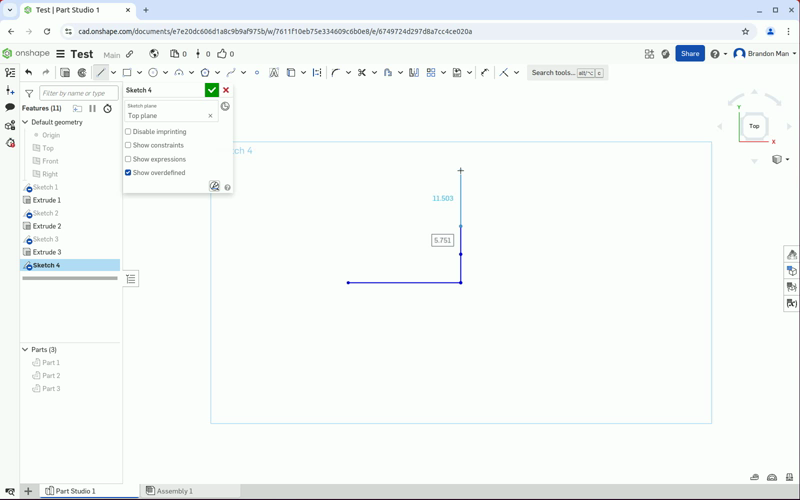
key_up(shift)
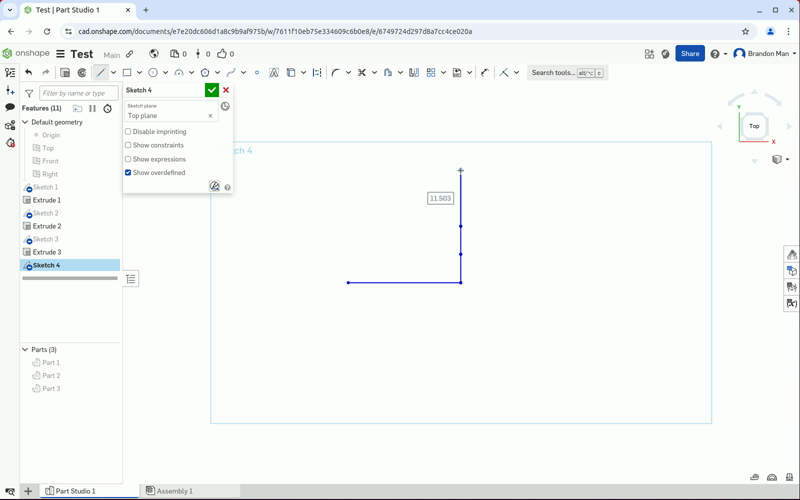
key(esc)
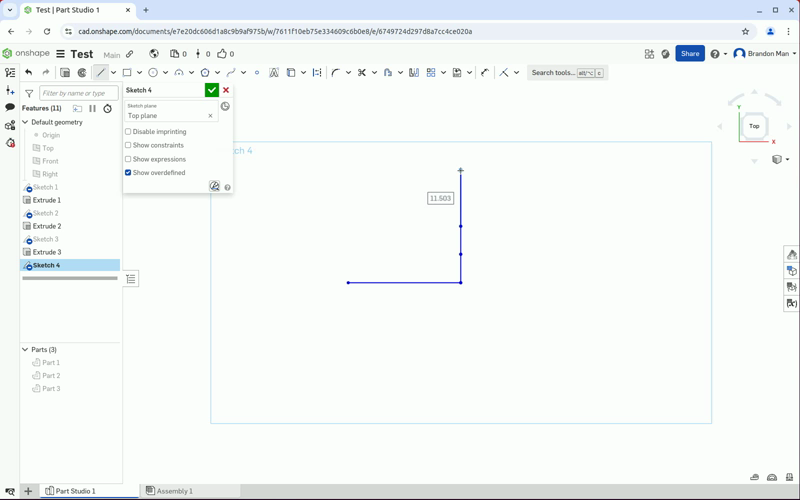
key(a)
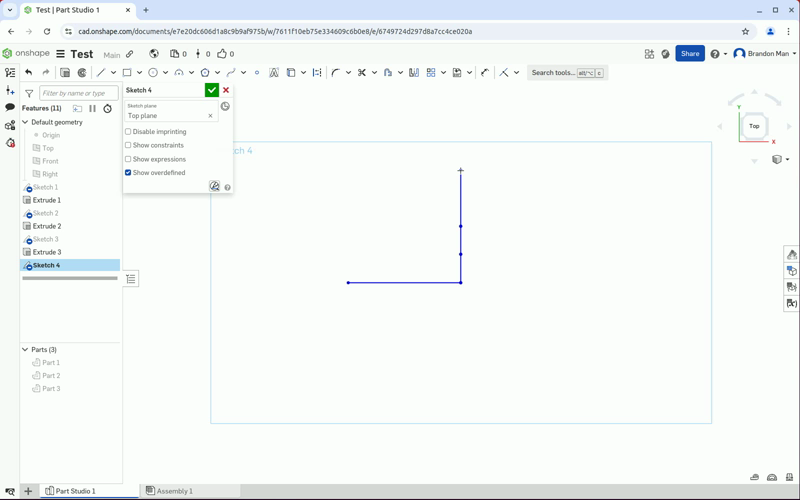
mouse_move(460, 170)
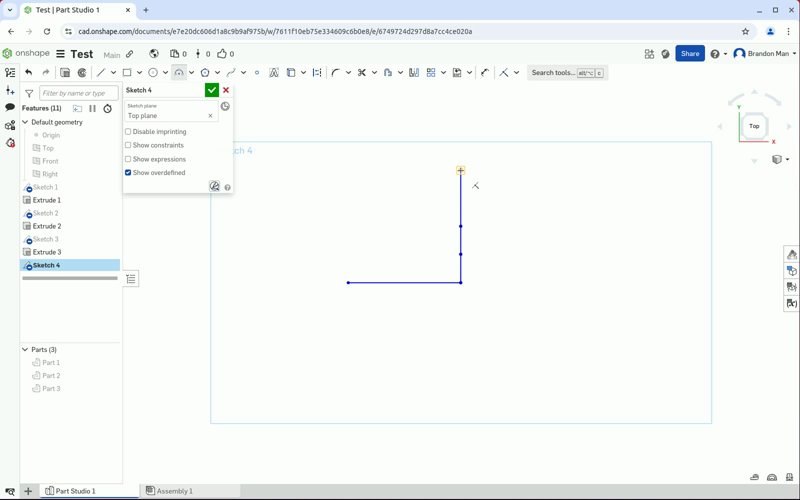
click(460, 170)
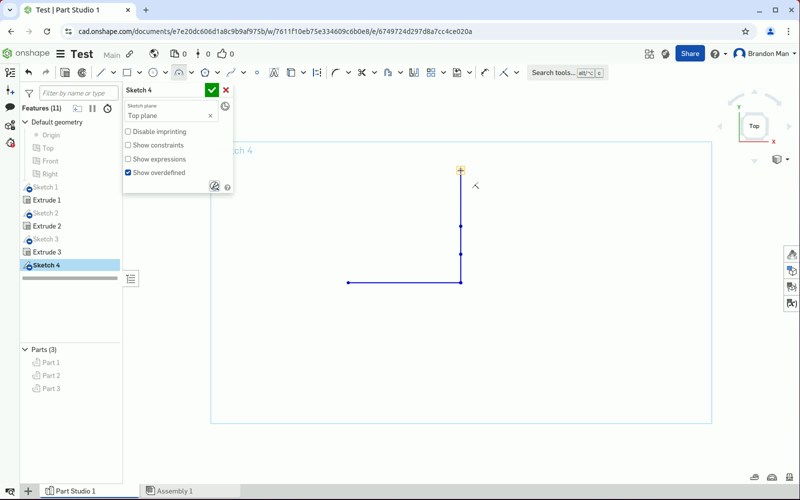
mouse_move(348, 282)
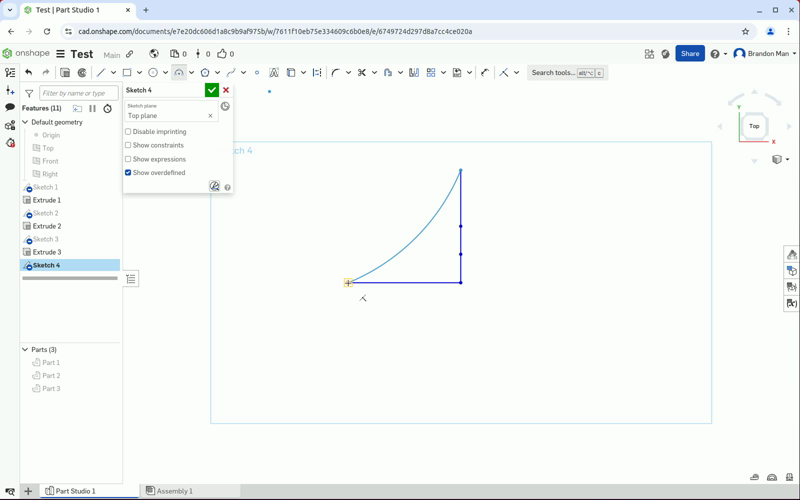
click(348, 282)
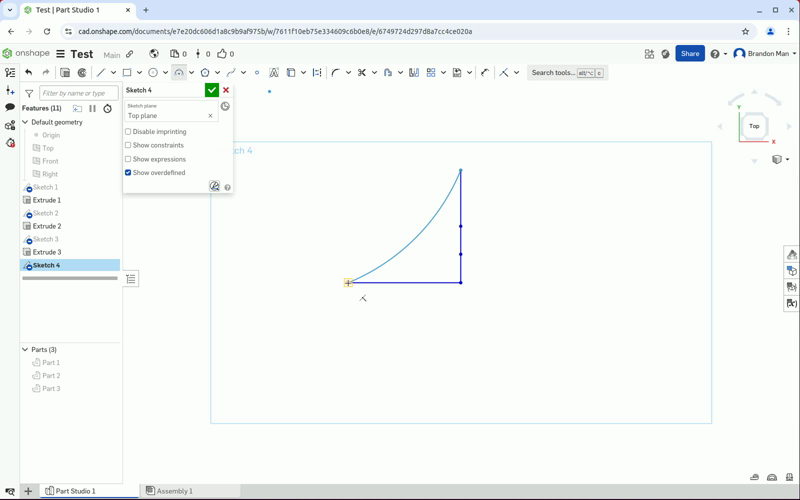
key_down(shift)
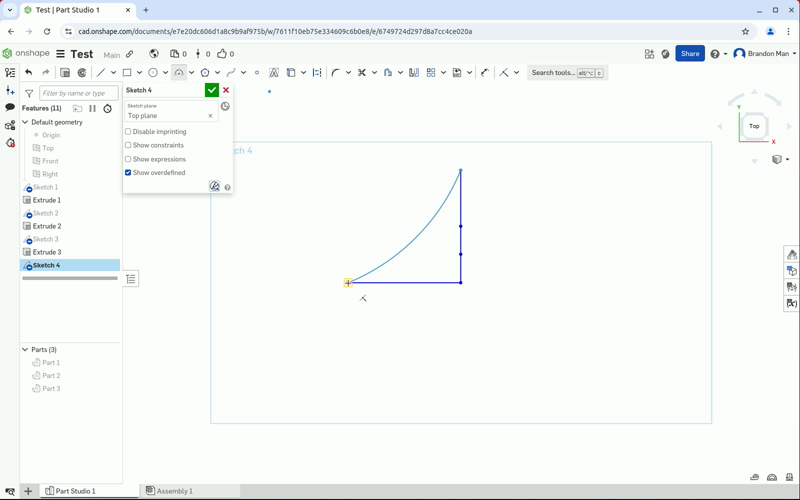
mouse_move(381, 203)
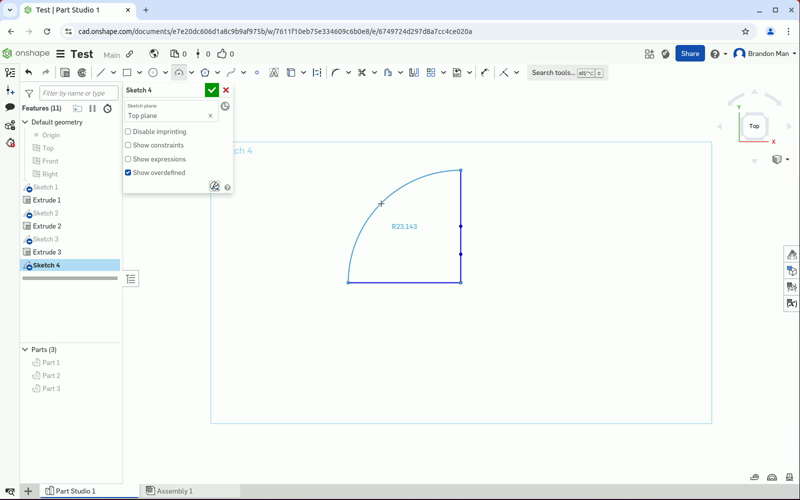
click(381, 203)
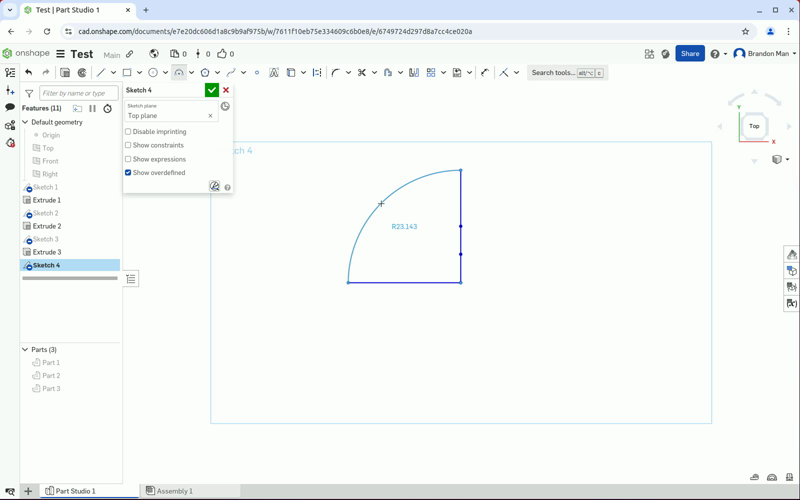
key_up(shift)
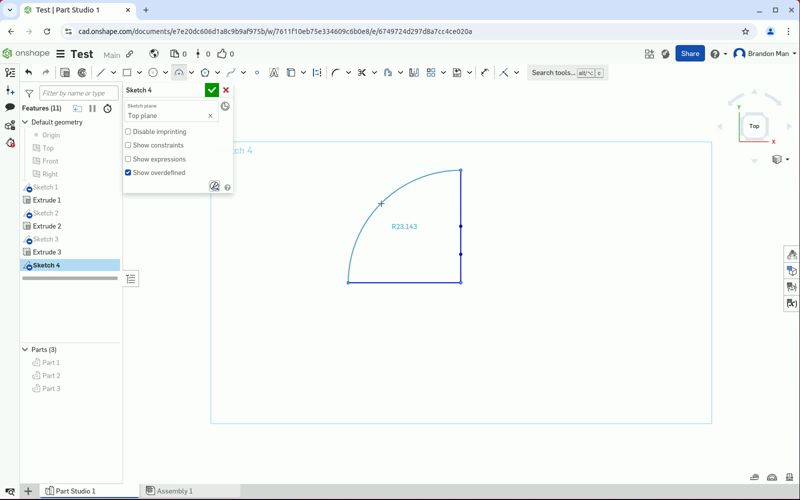
key(esc)
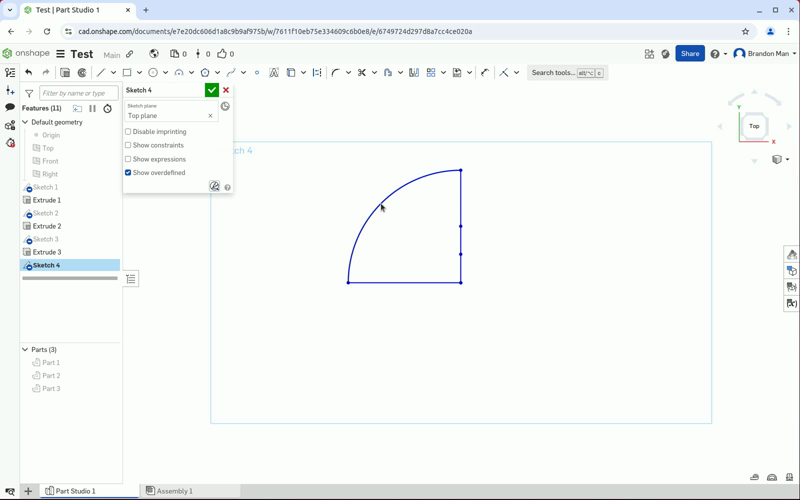
mouse_move(429, 198)
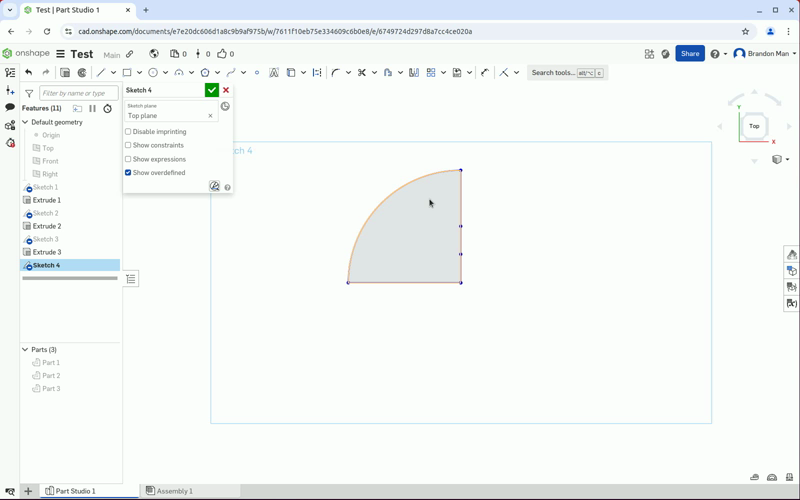
scroll(6)
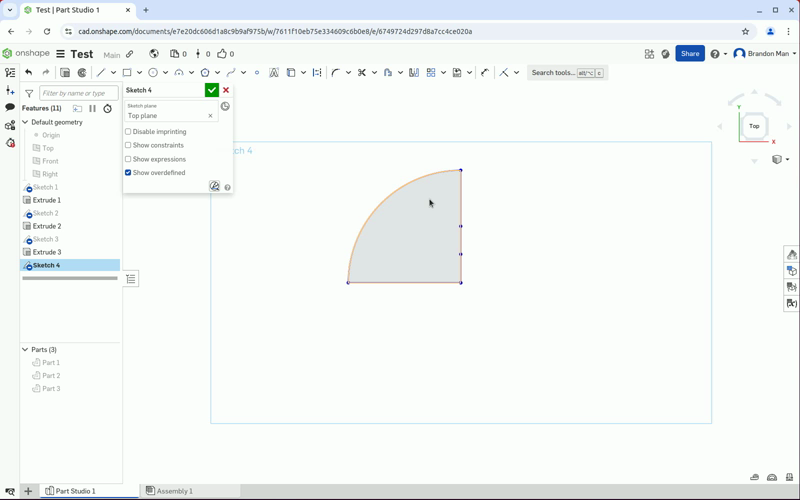
scroll(6)
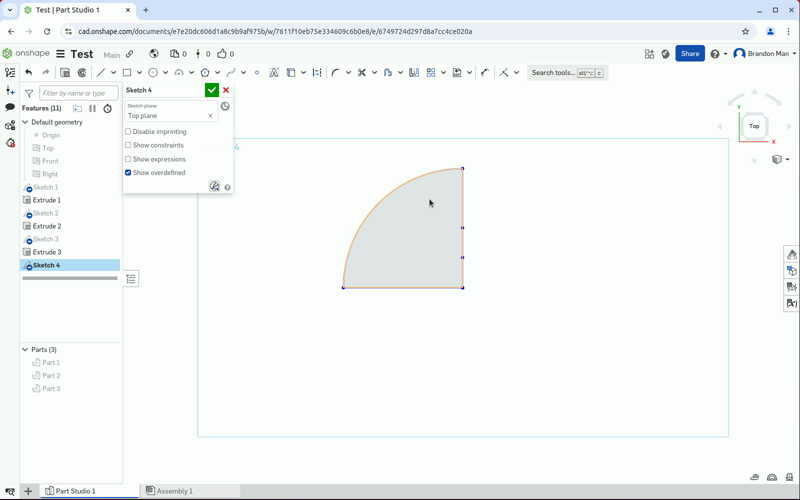
scroll(6)
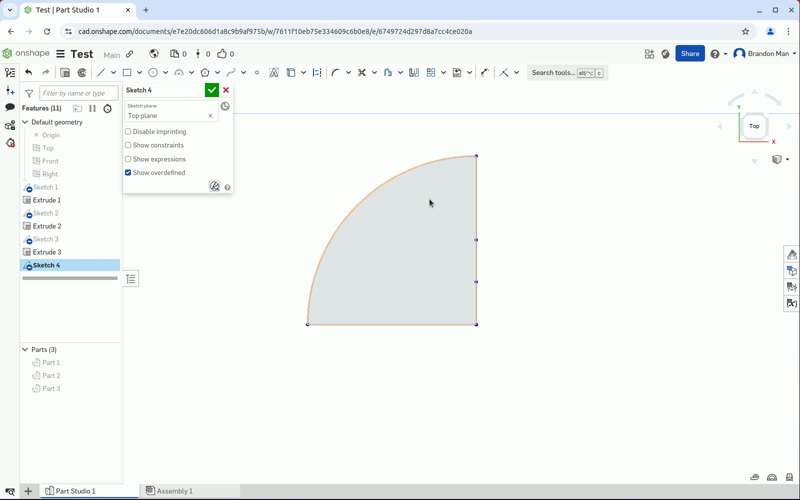
scroll(6)
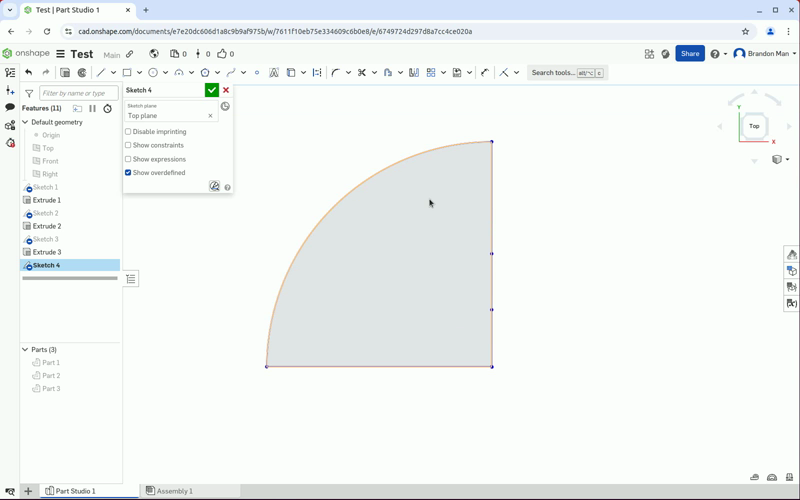
scroll(6)
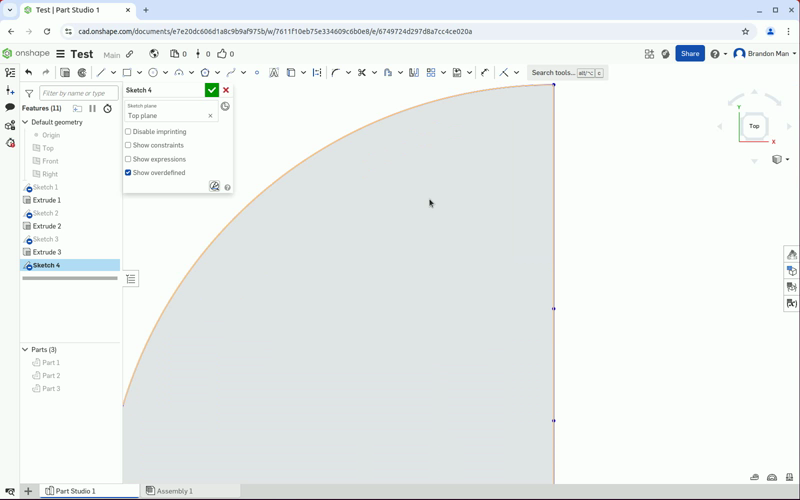
scroll(6)
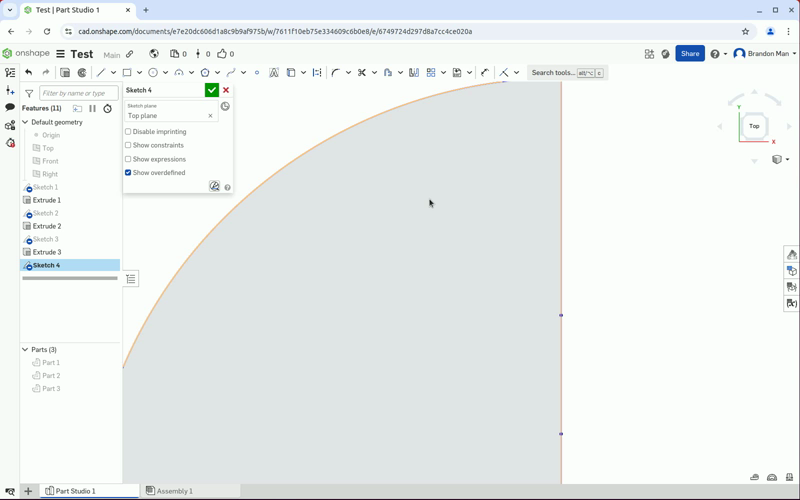
scroll(6)
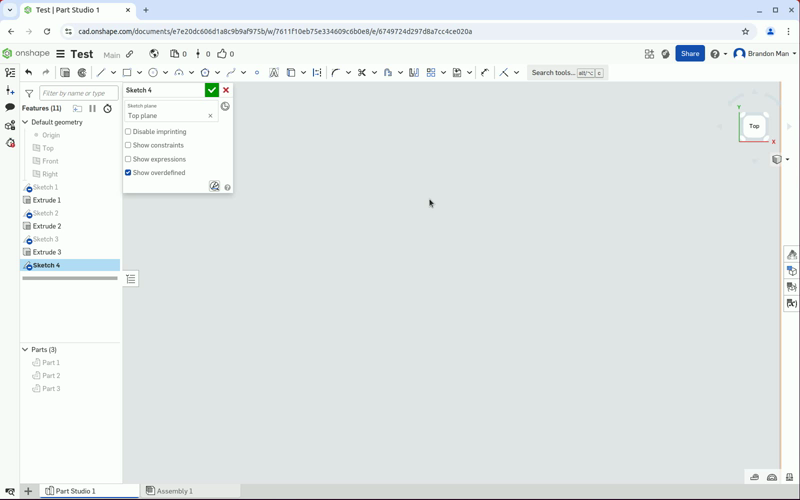
click(429, 198)
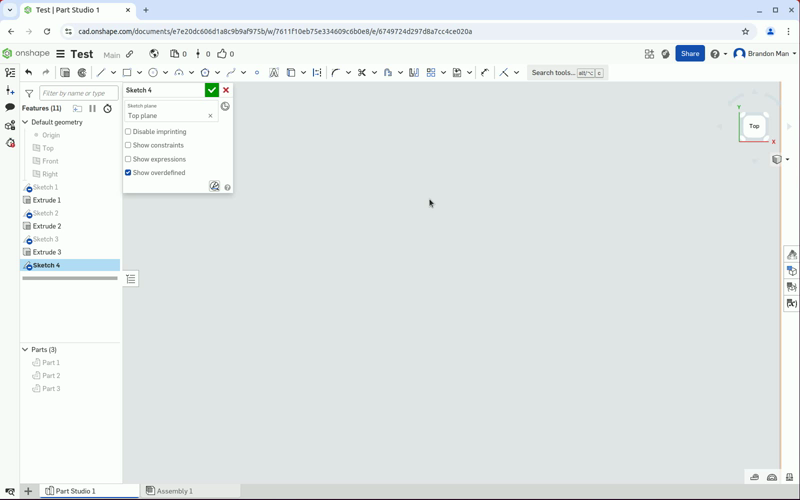
scroll(-6)
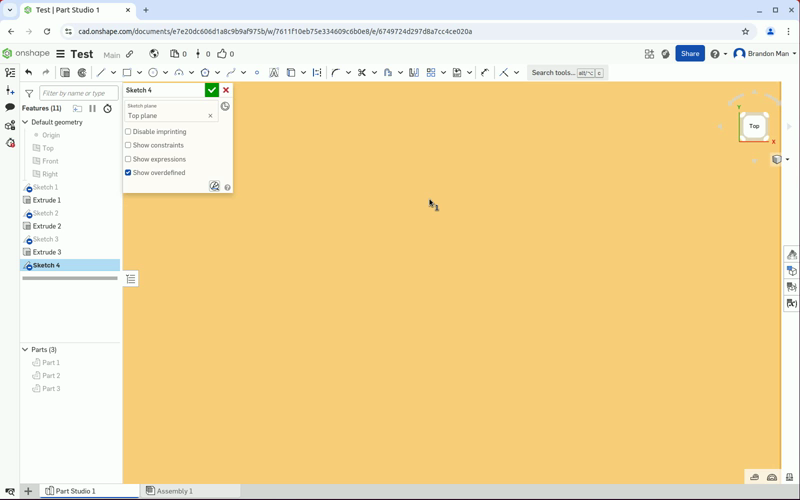
scroll(-6)
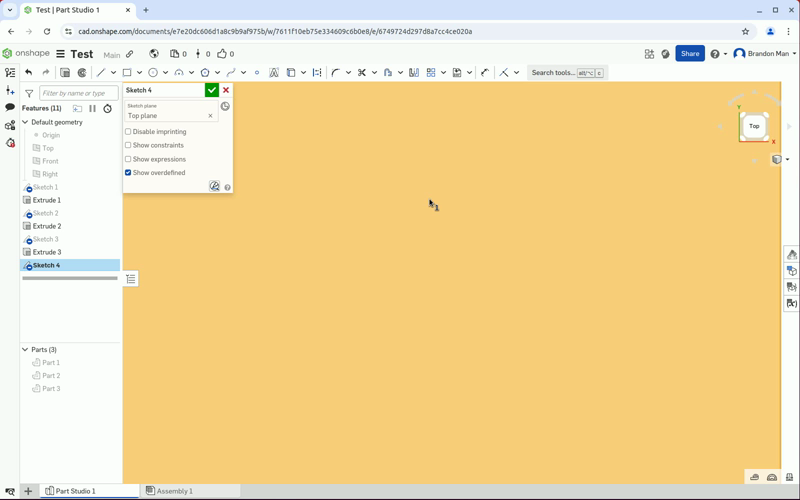
scroll(-6)
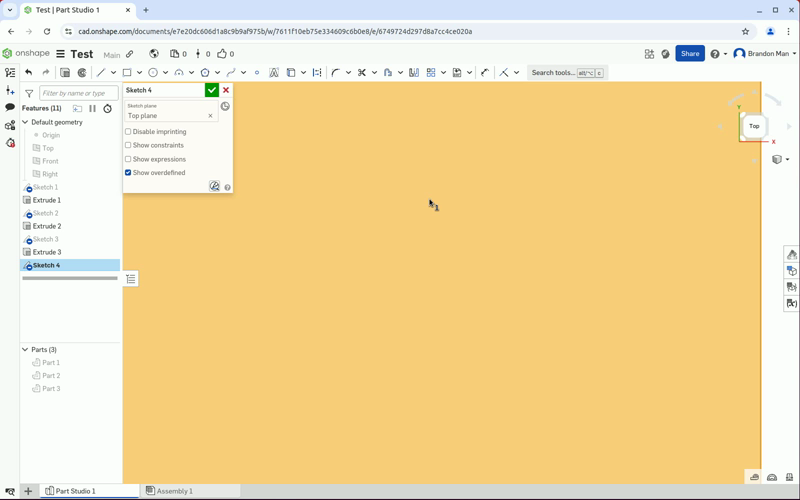
scroll(-6)
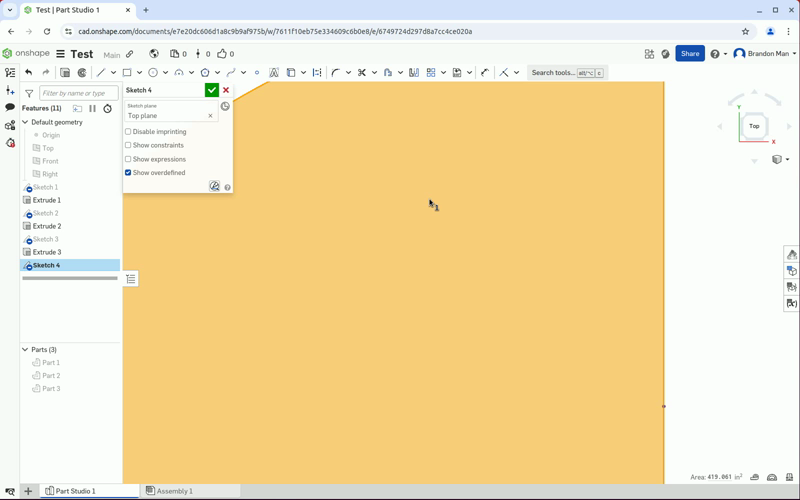
scroll(-6)
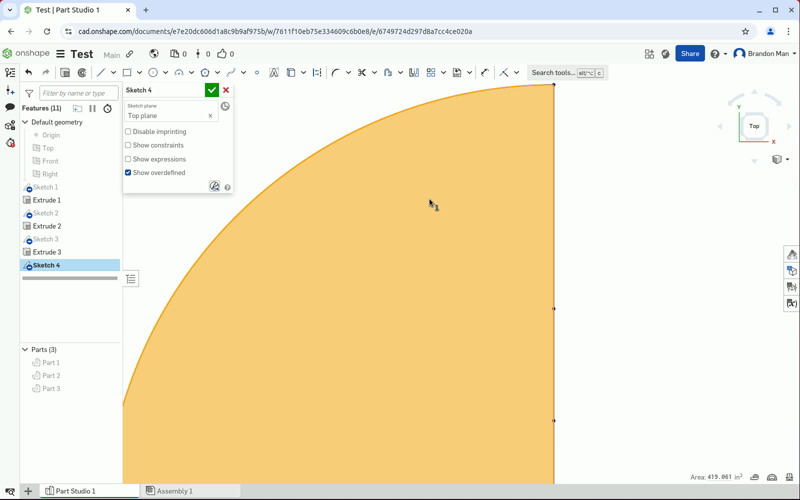
scroll(-6)
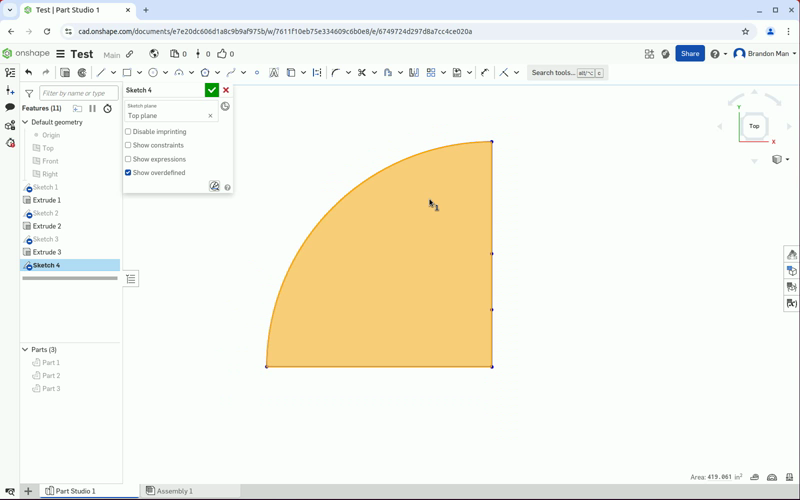
scroll(-6)
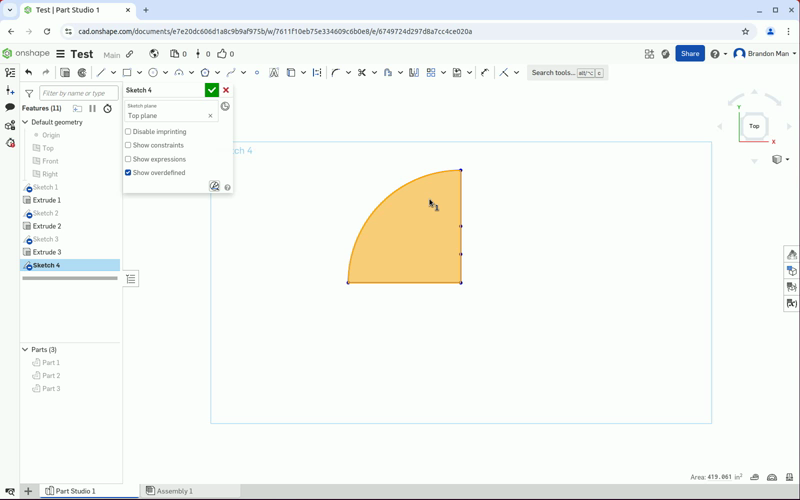
mouse_move(73, 352)
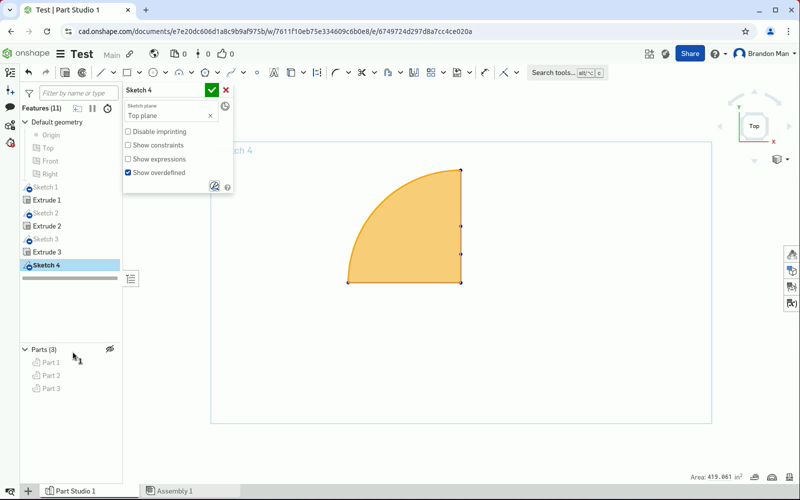
key(shift+y)
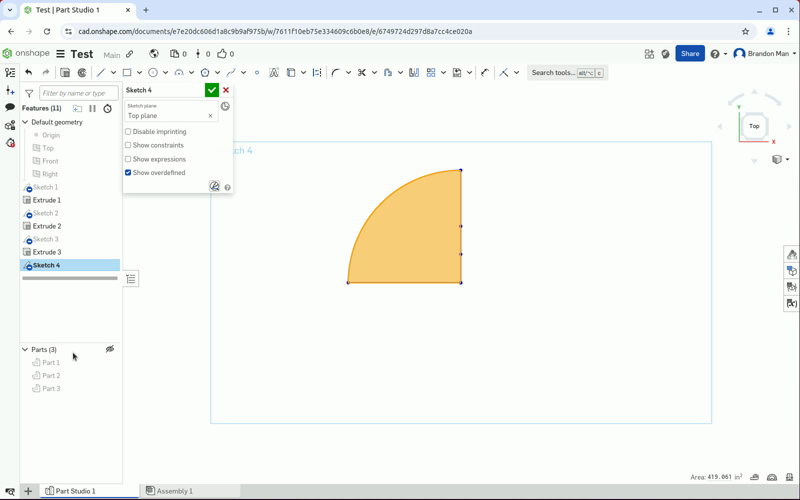
key(shift+e)
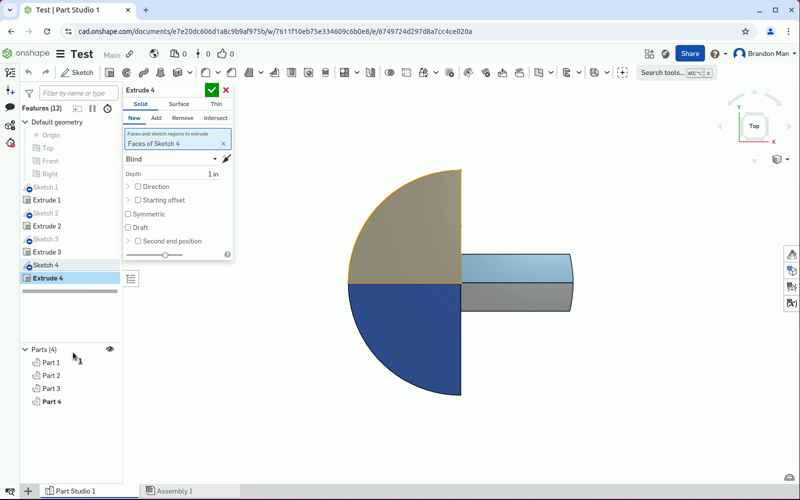
mouse_move(143, 106)
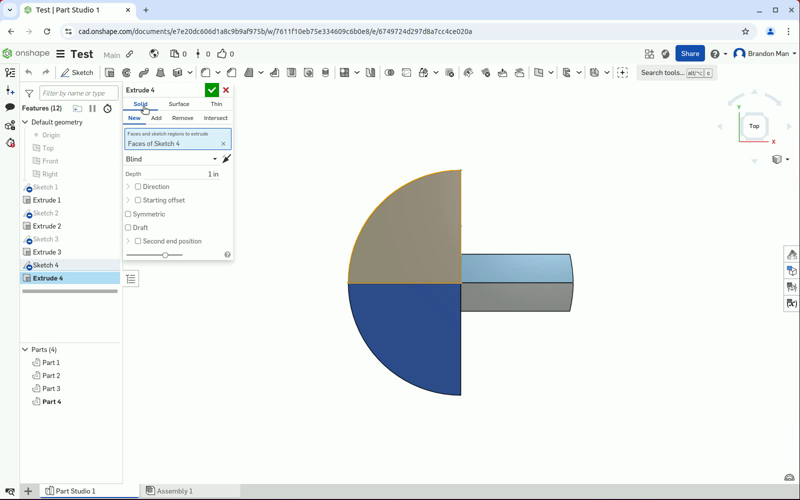
click(143, 106)
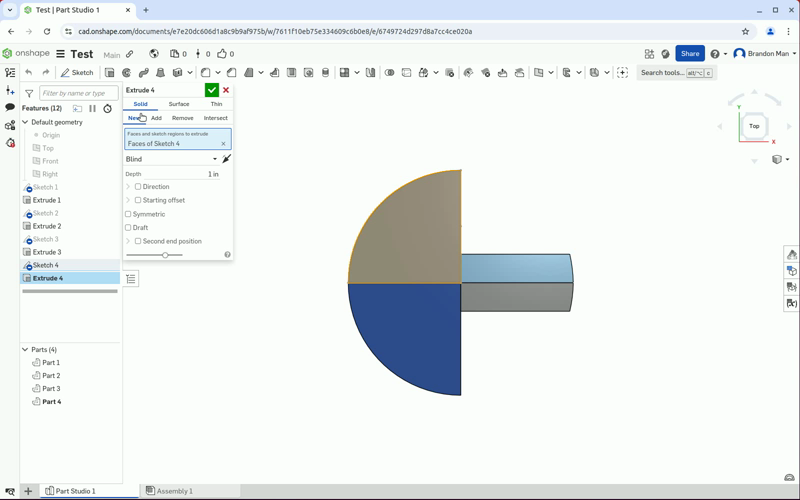
mouse_move(137, 120)
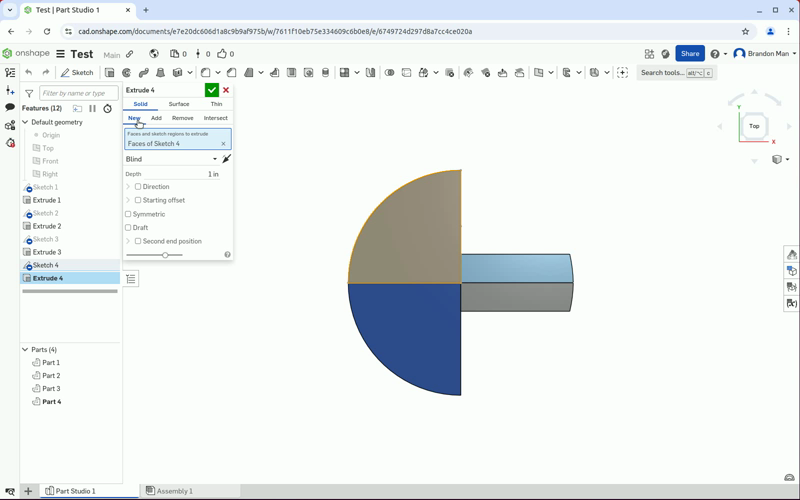
click(137, 120)
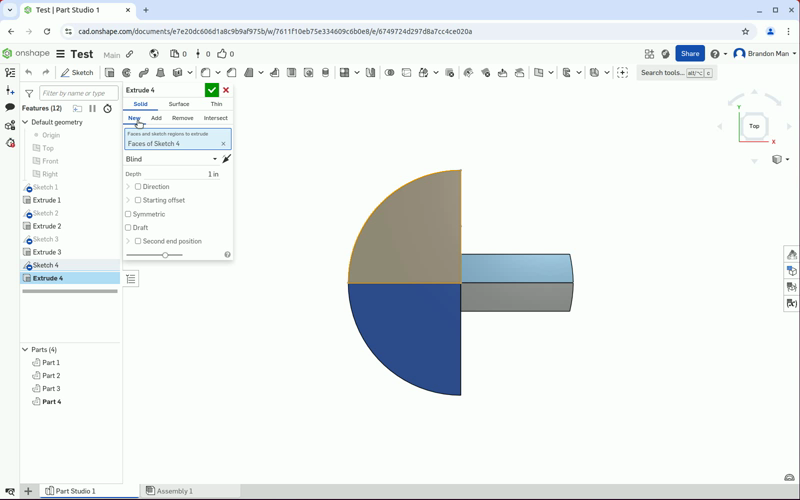
key(tab, 4)
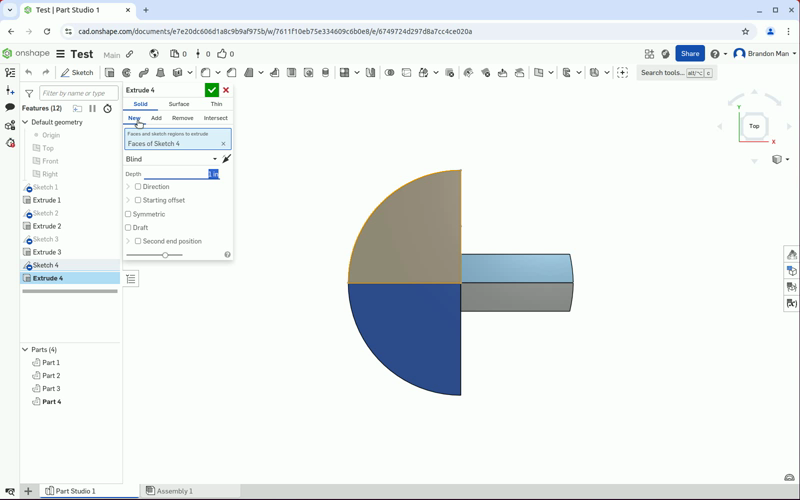
text(9.147)
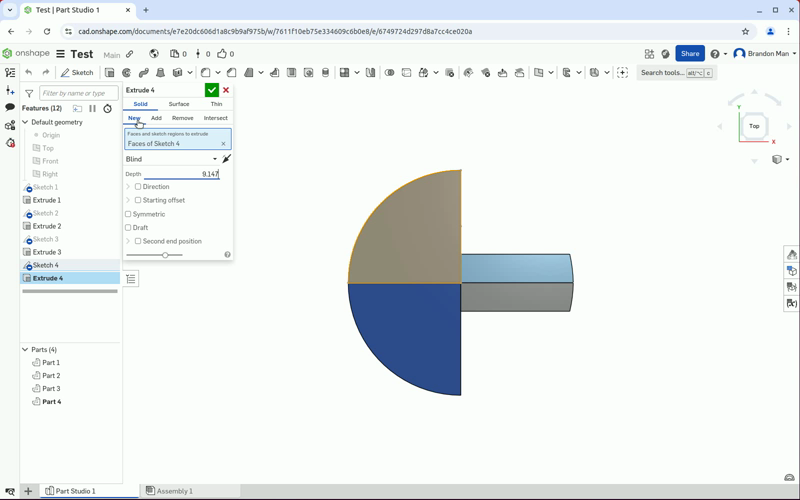
key(enter)
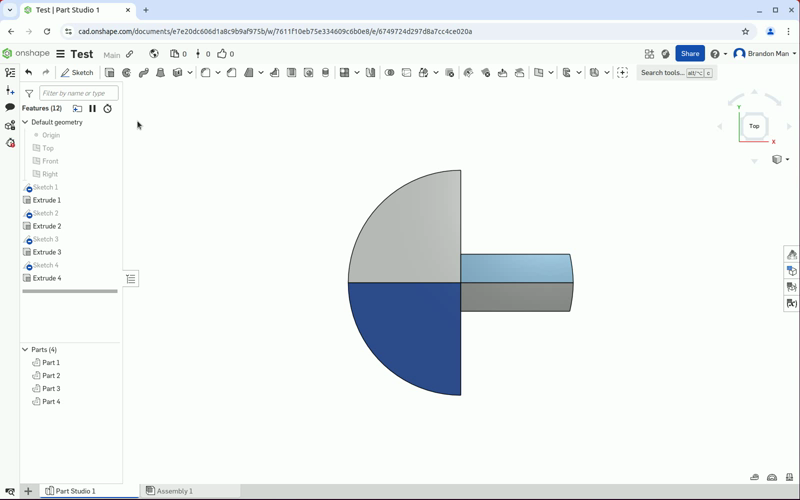
key(shift+h)
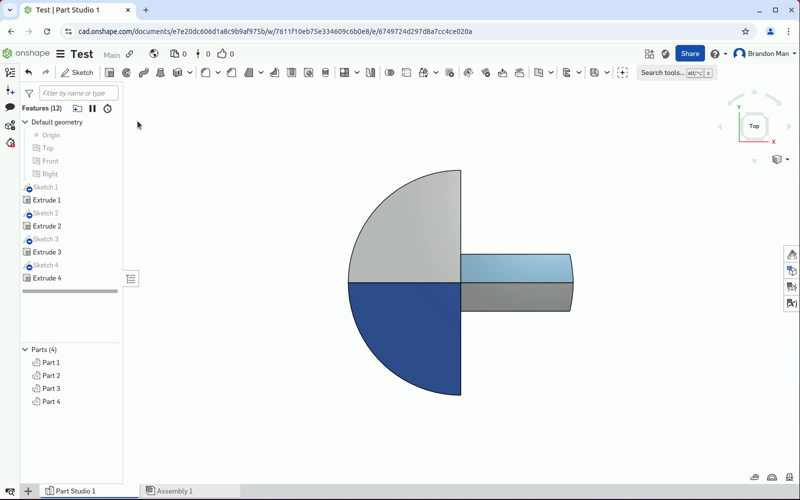
key(shift+h)
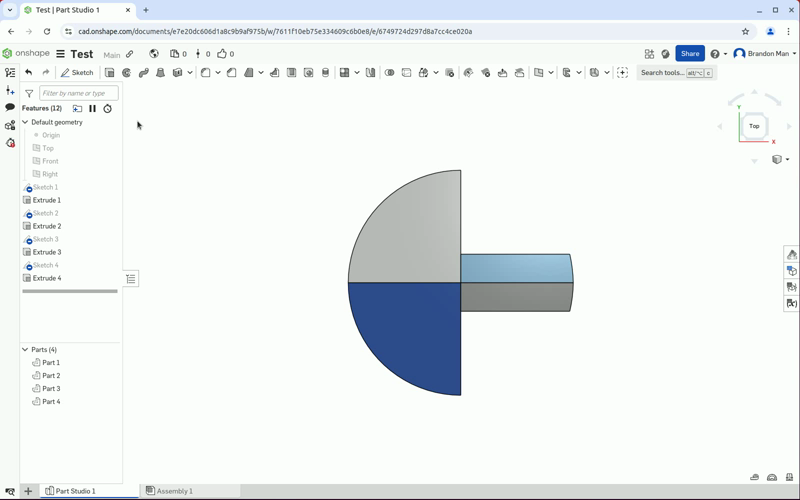
mouse_move(73, 189)
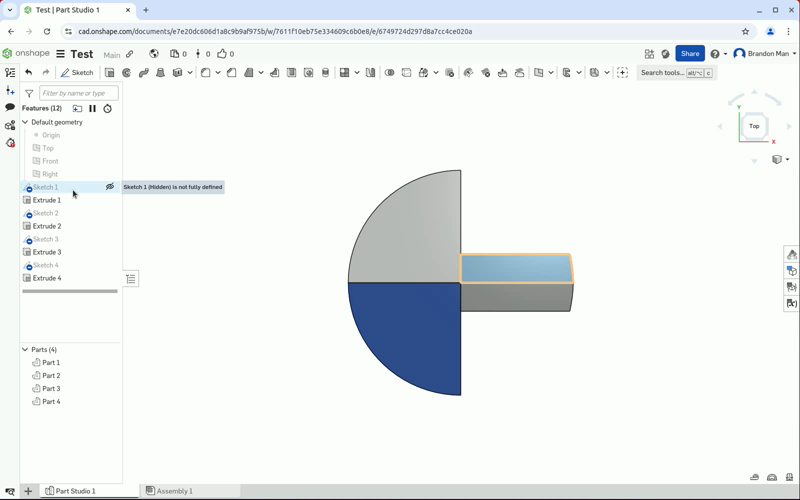
click(73, 189)
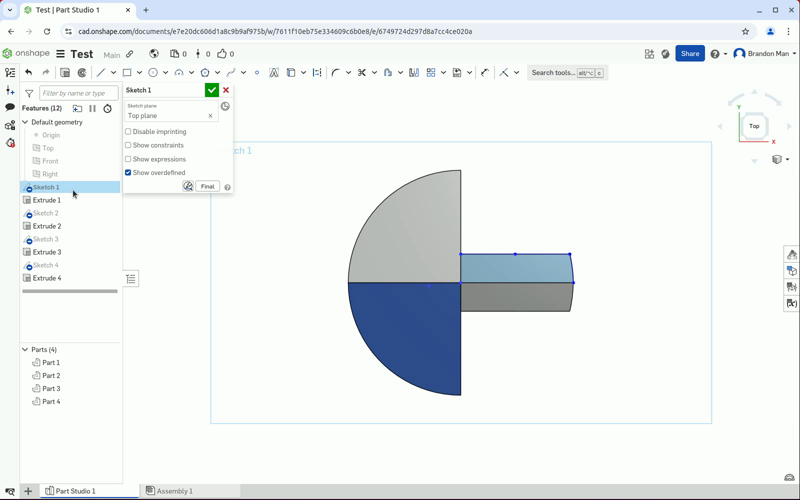
mouse_move(229, 92)
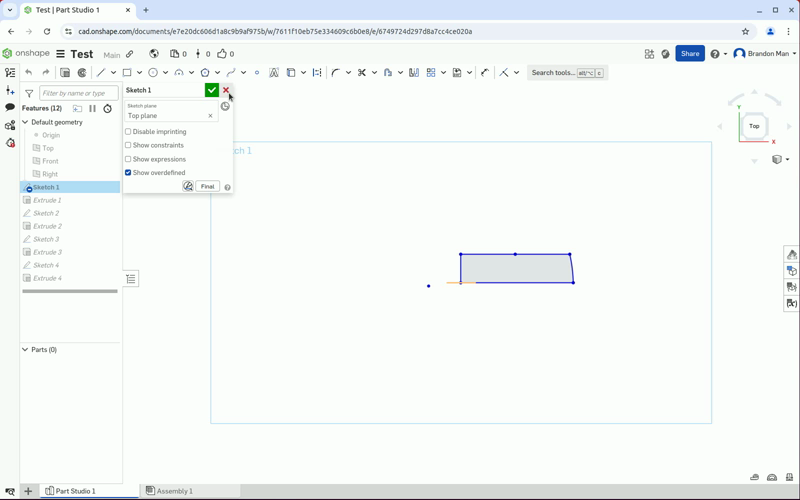
click(229, 92)
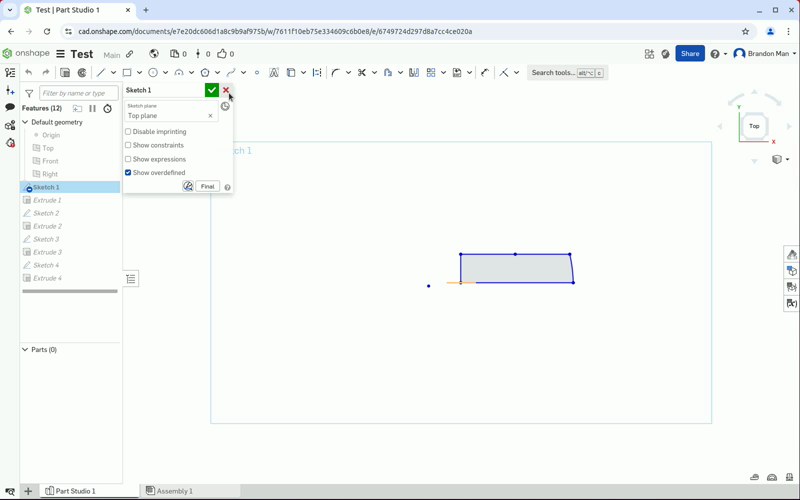
key(shift+s)
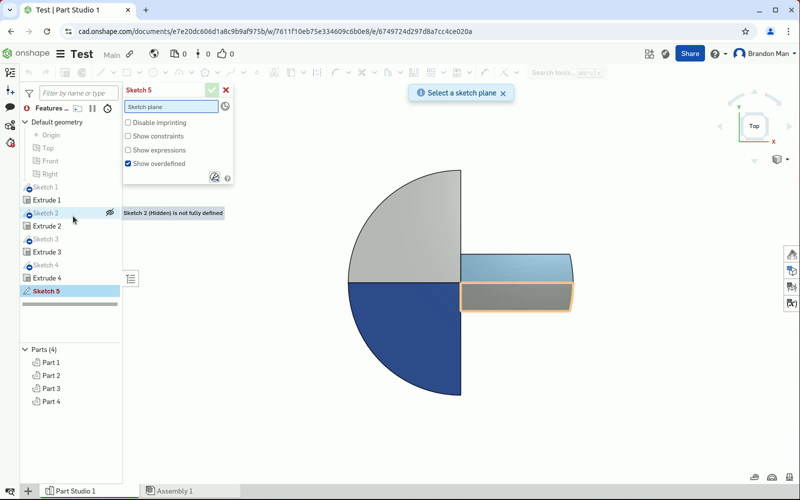
scroll(3)
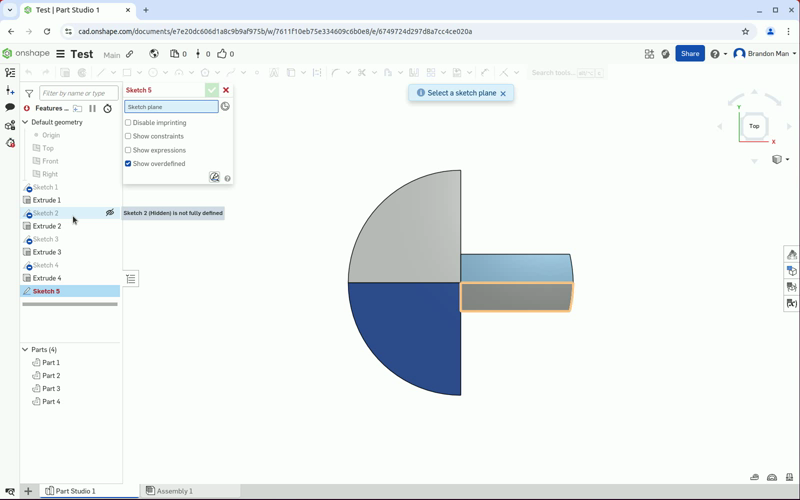
mouse_move(73, 150)
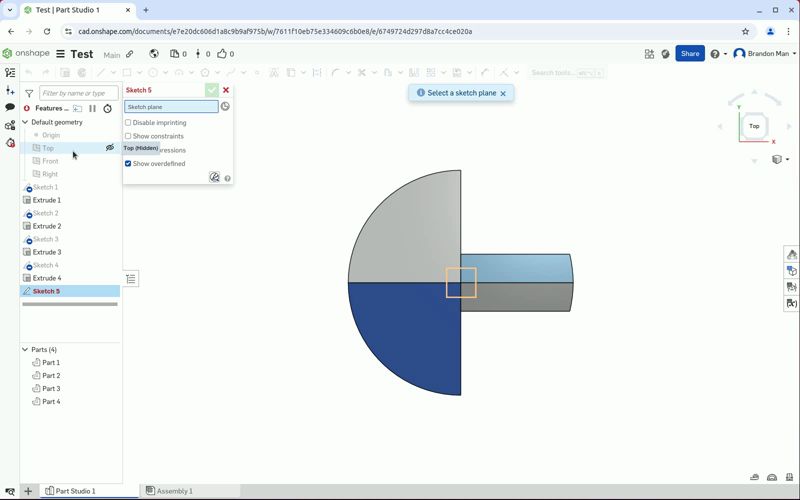
click(73, 150)
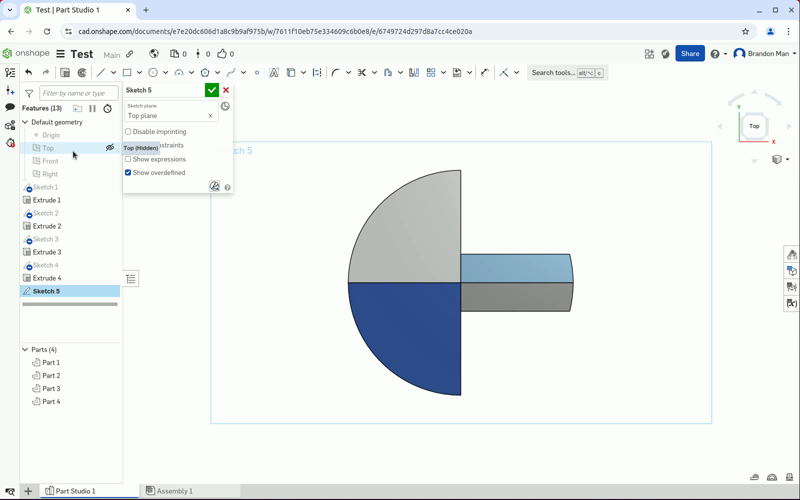
mouse_move(73, 352)
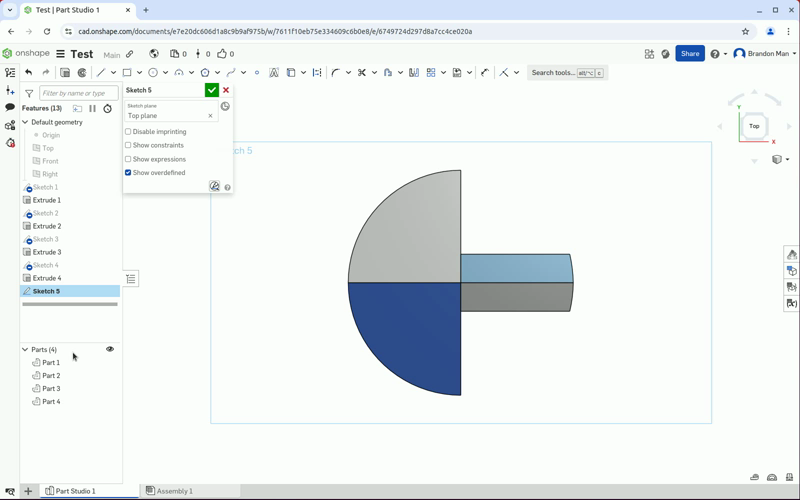
key(y)
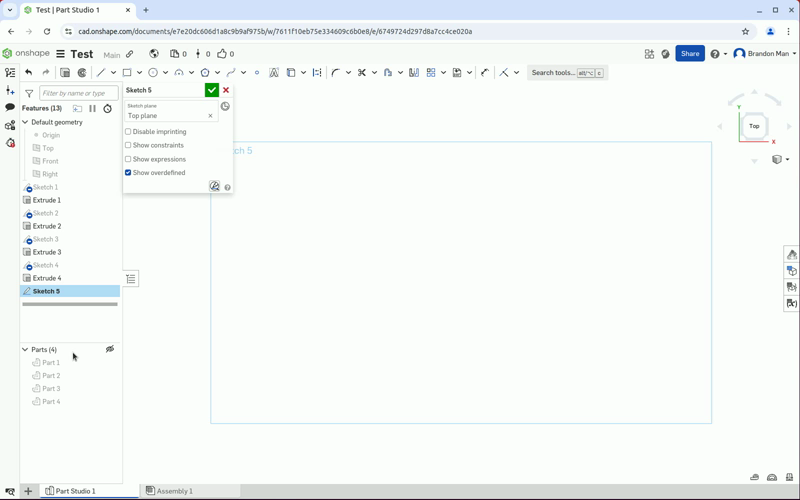
key(l)
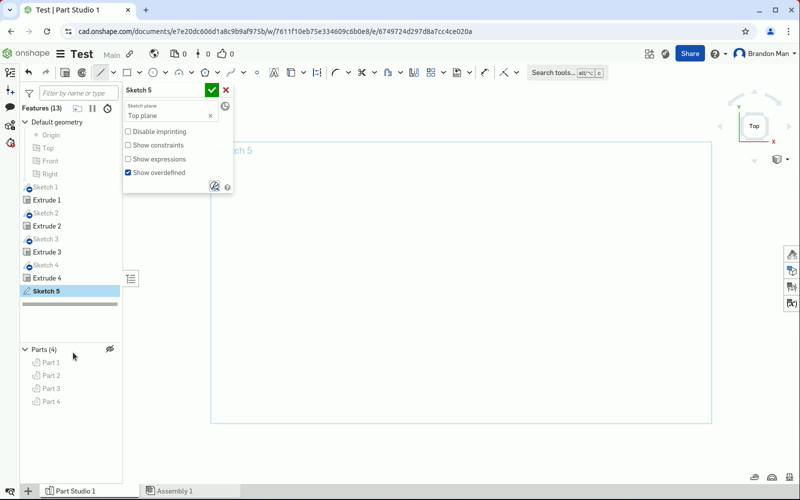
key_down(shift)
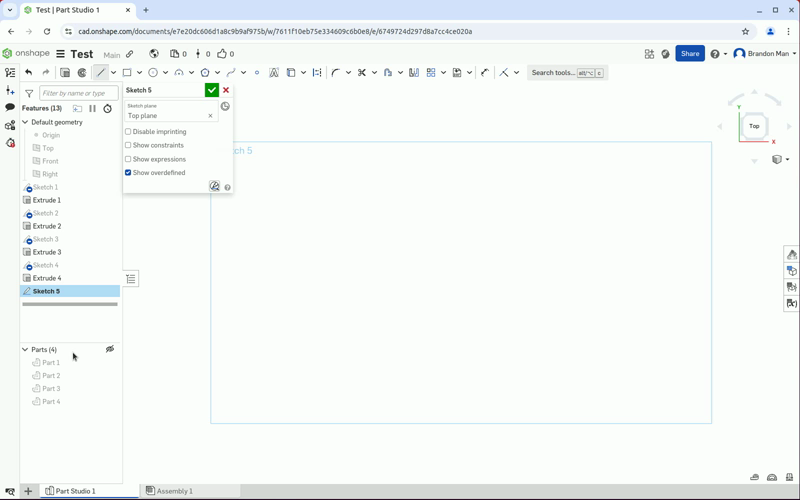
mouse_move(514, 254)
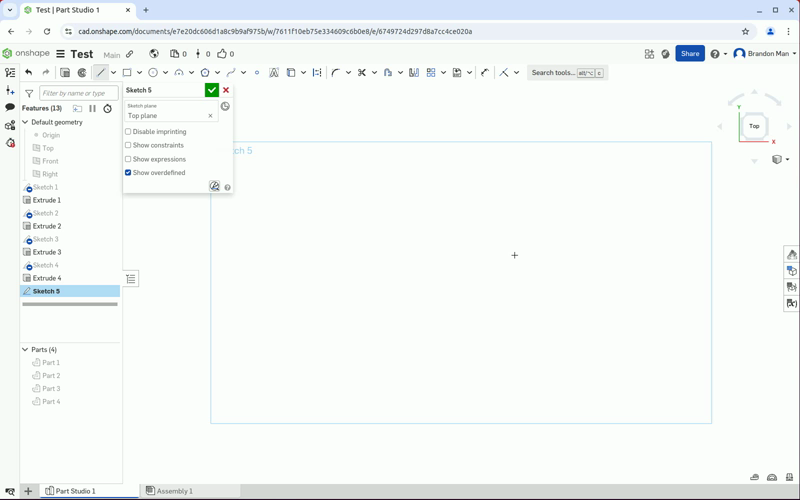
click(514, 254)
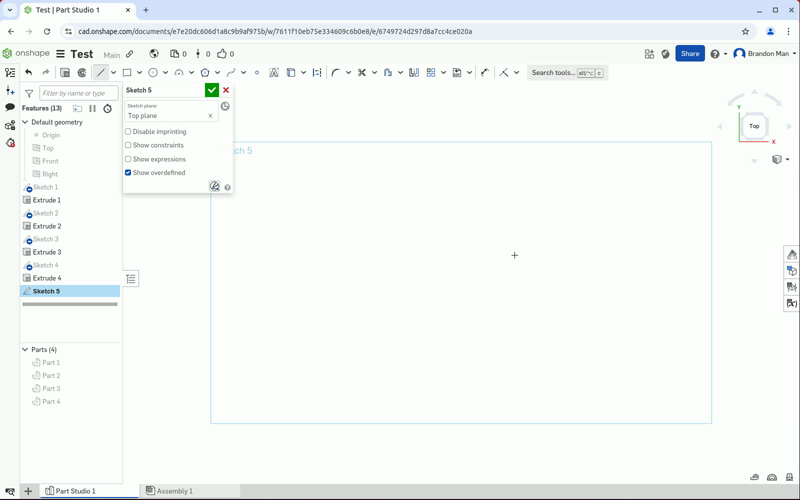
key_up(shift)
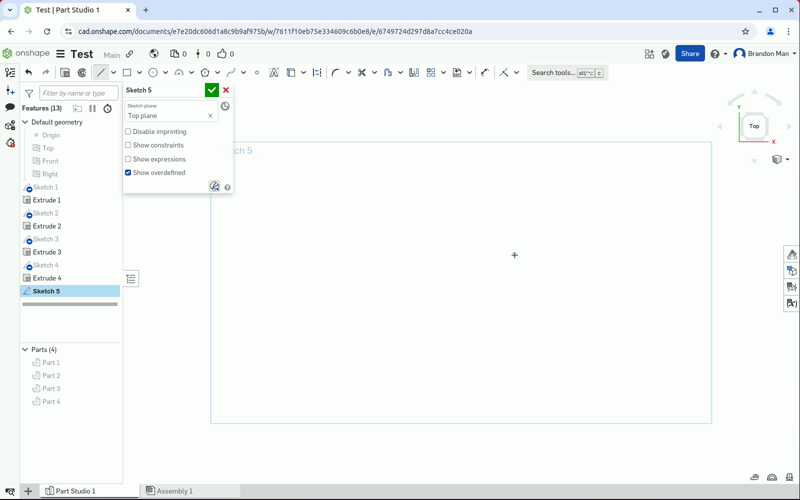
key_down(shift)
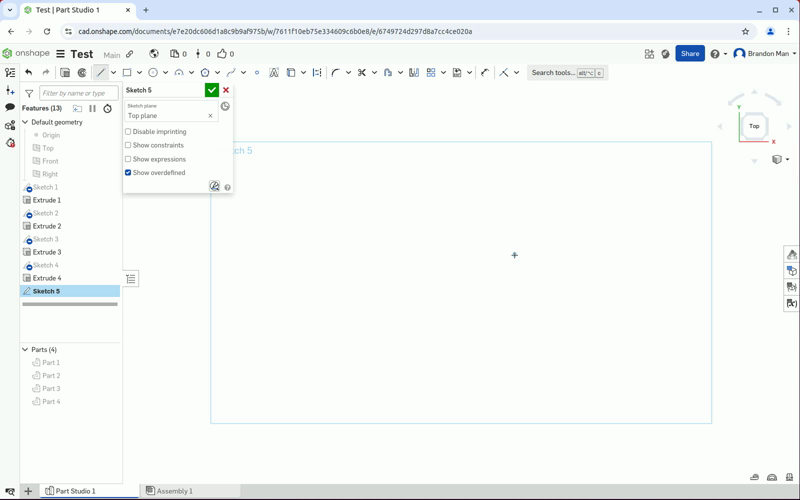
mouse_move(544, 254)
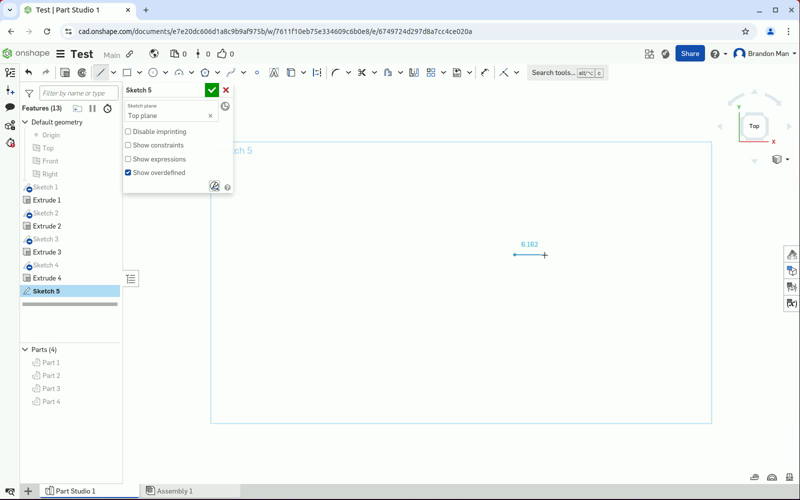
mouse_move(569, 254)
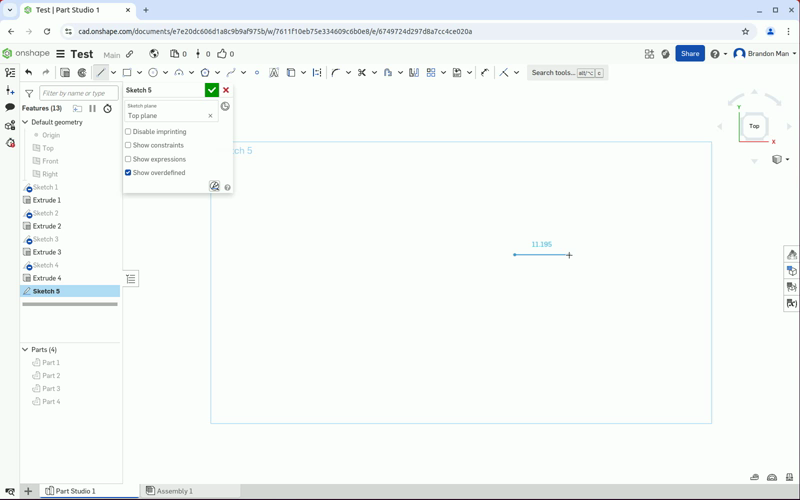
click(569, 254)
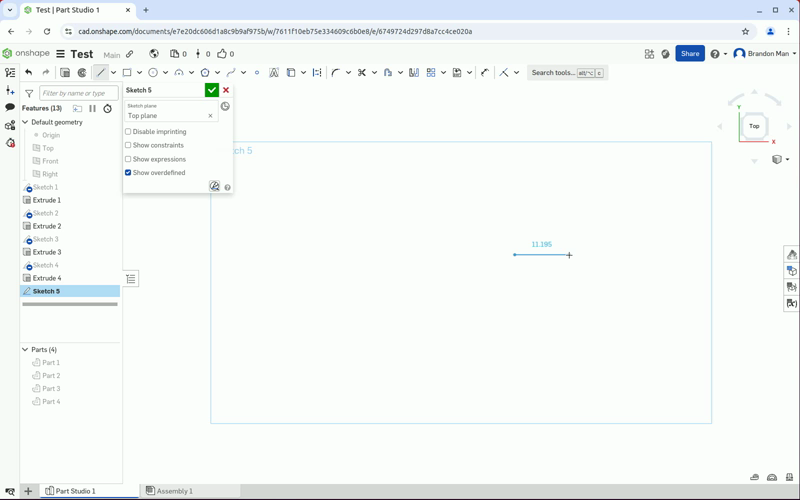
key_up(shift)
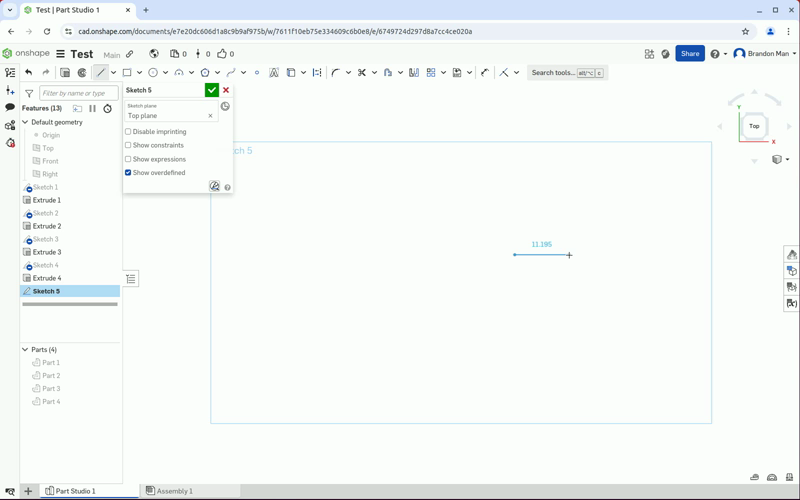
key(esc)
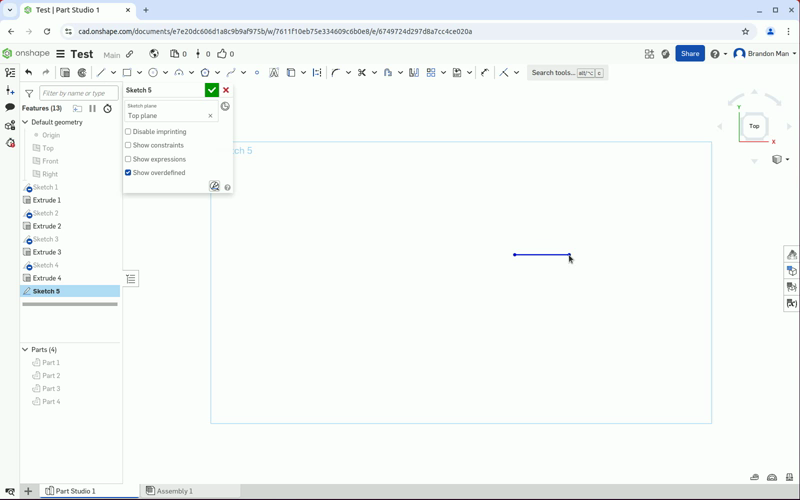
key(a)
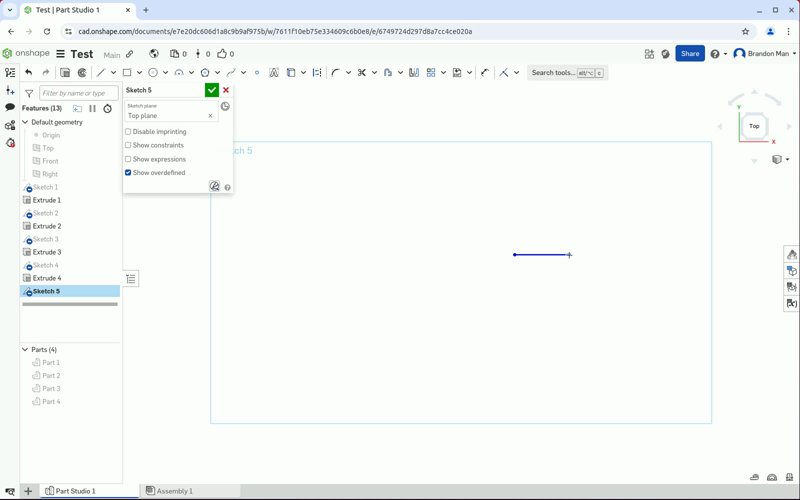
mouse_move(569, 254)
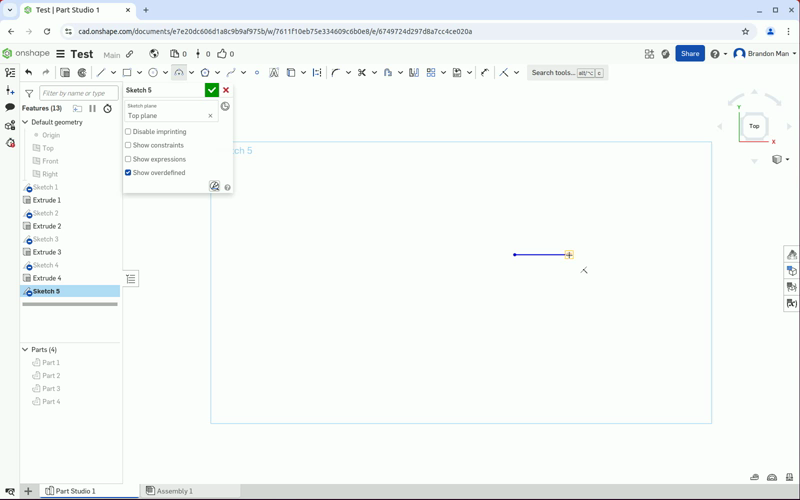
click(569, 254)
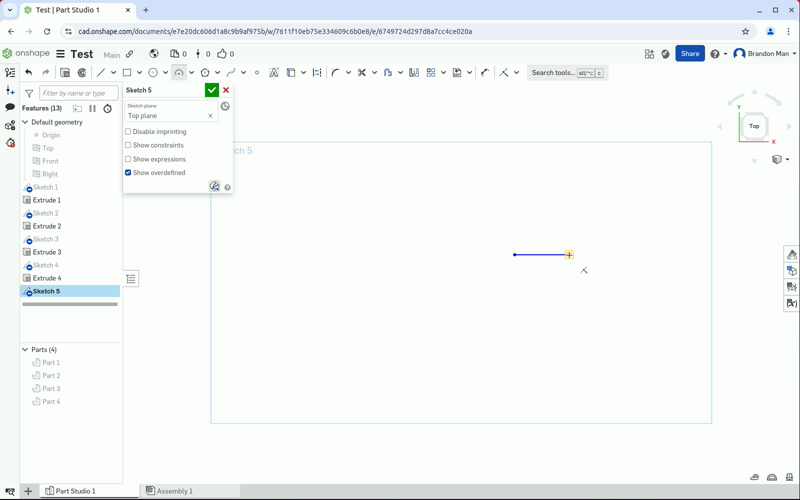
key_down(shift)
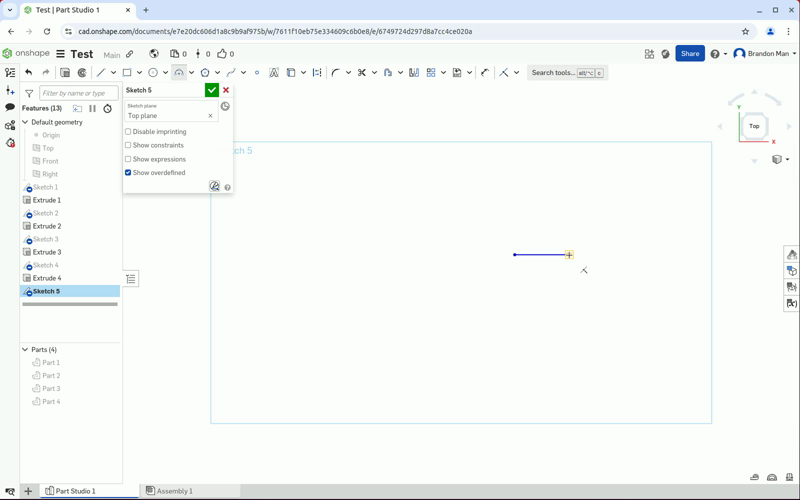
mouse_move(542, 205)
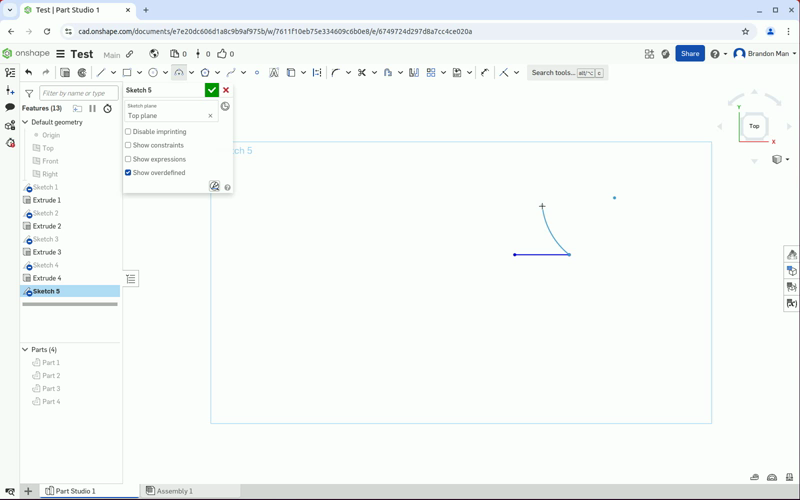
click(542, 205)
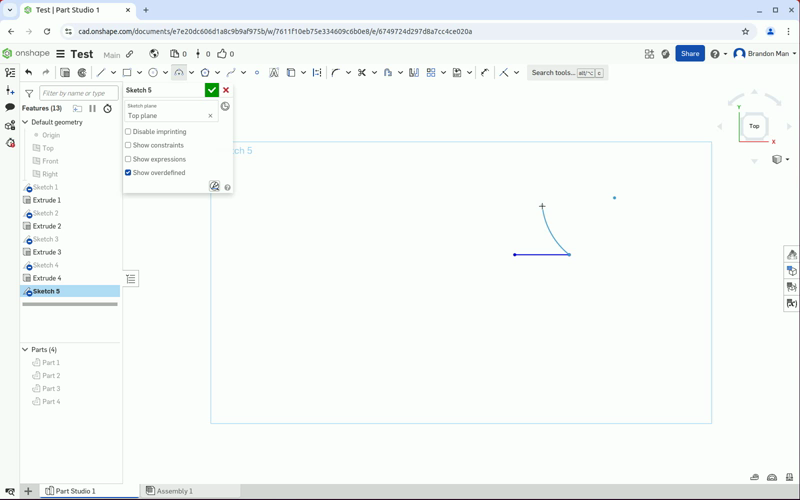
mouse_move(558, 228)
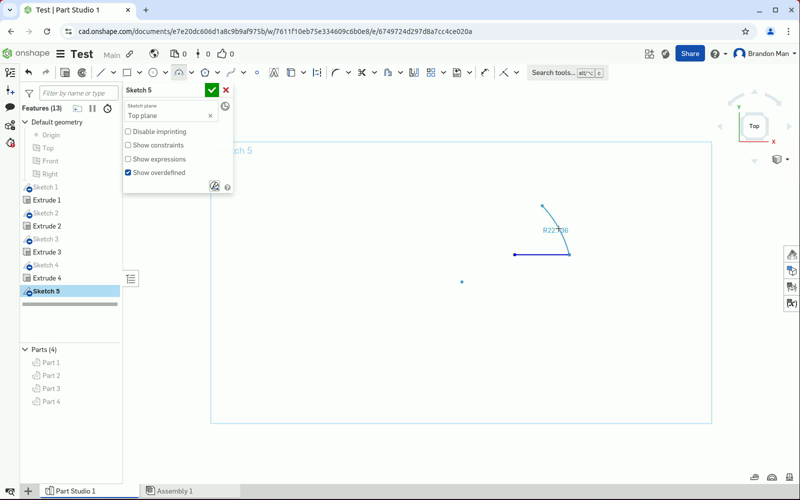
click(558, 228)
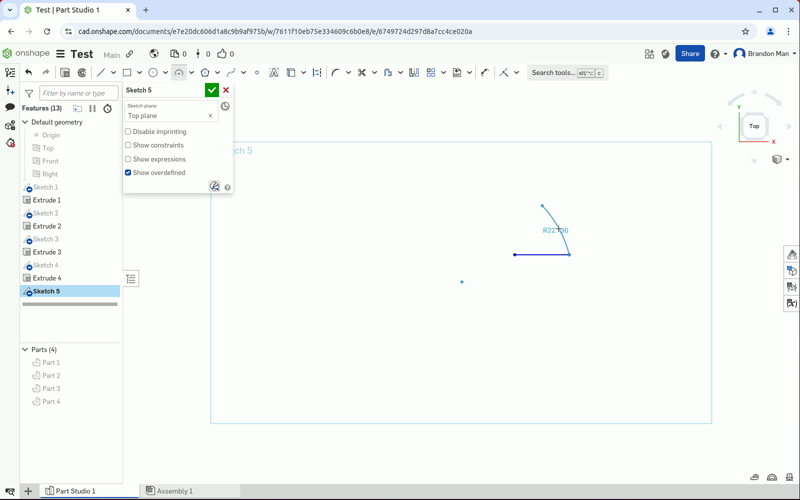
key_up(shift)
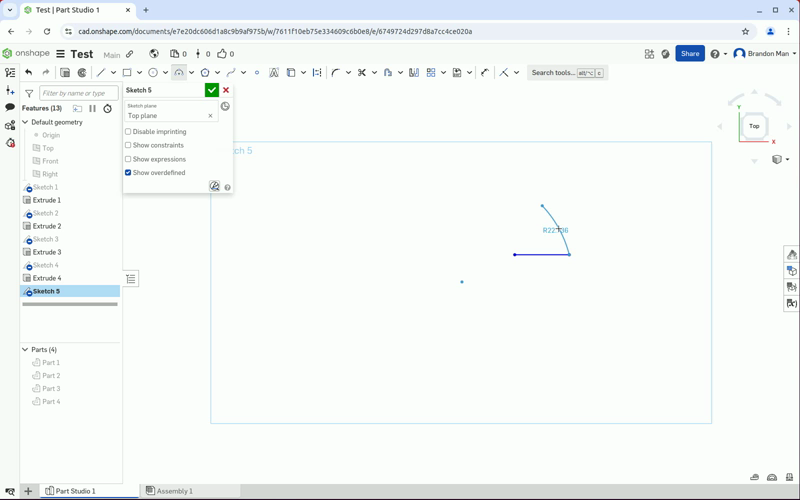
key(esc)
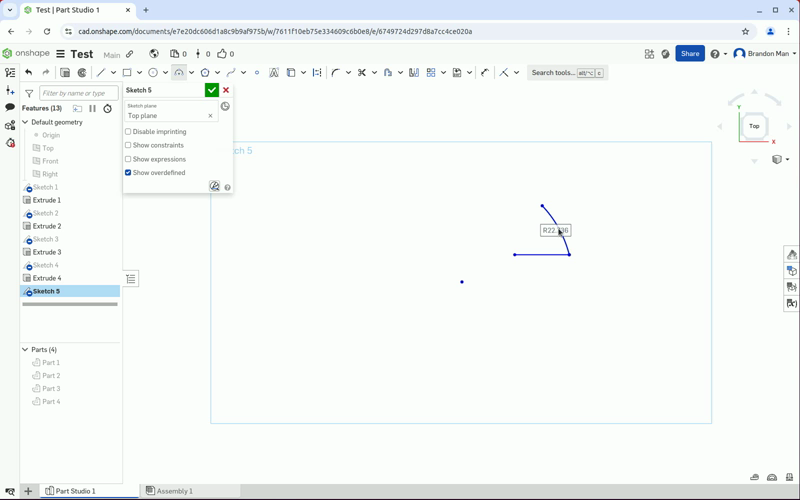
key(l)
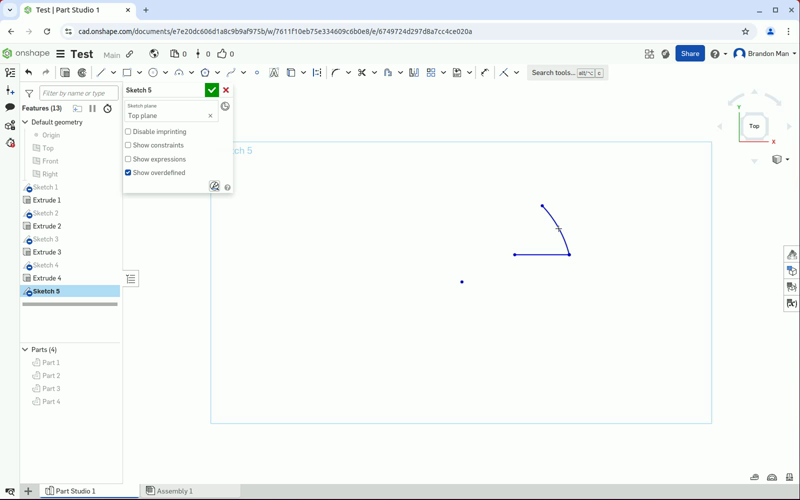
mouse_move(542, 205)
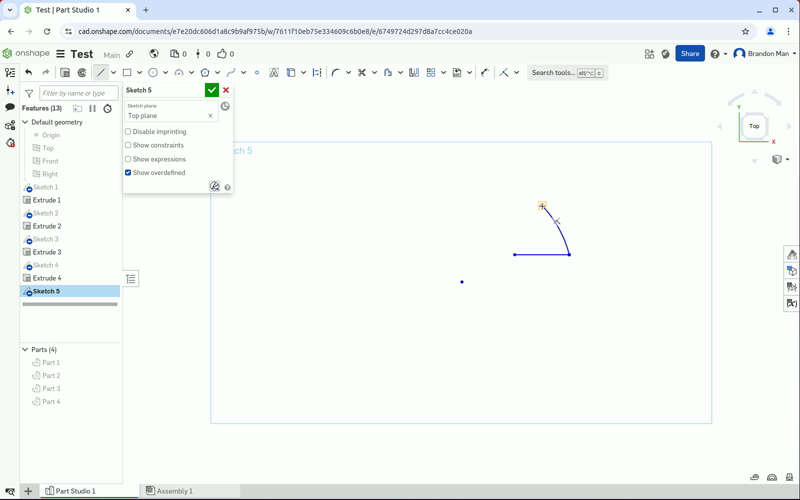
click(542, 205)
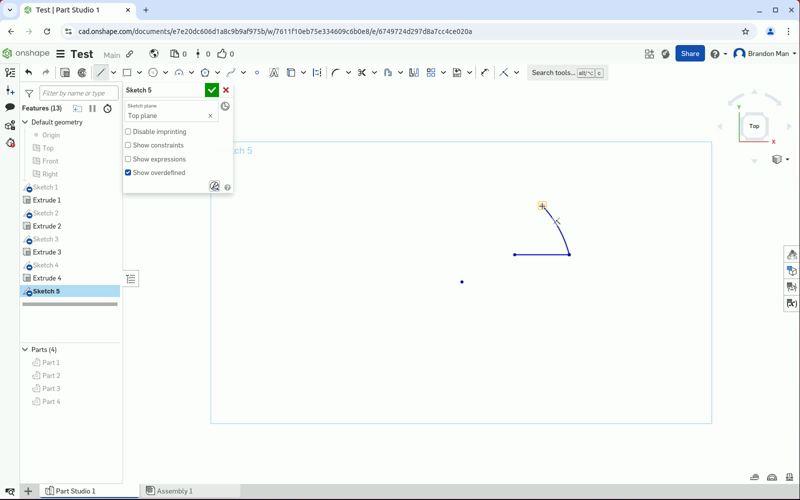
mouse_move(572, 205)
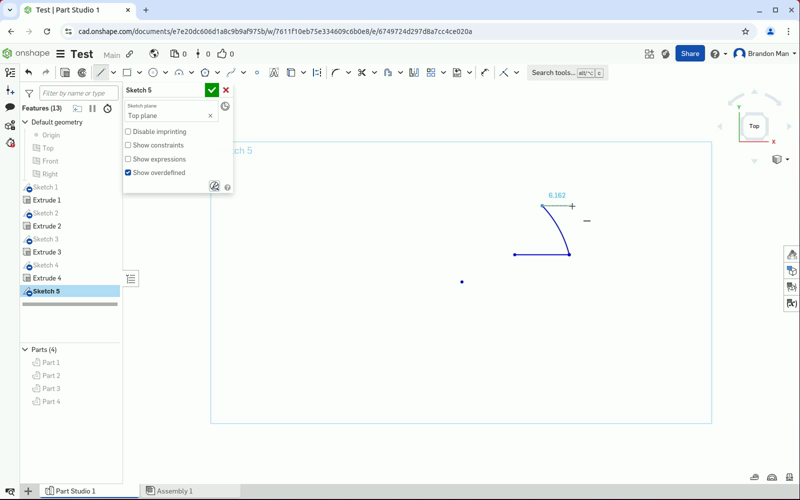
key_down(shift)
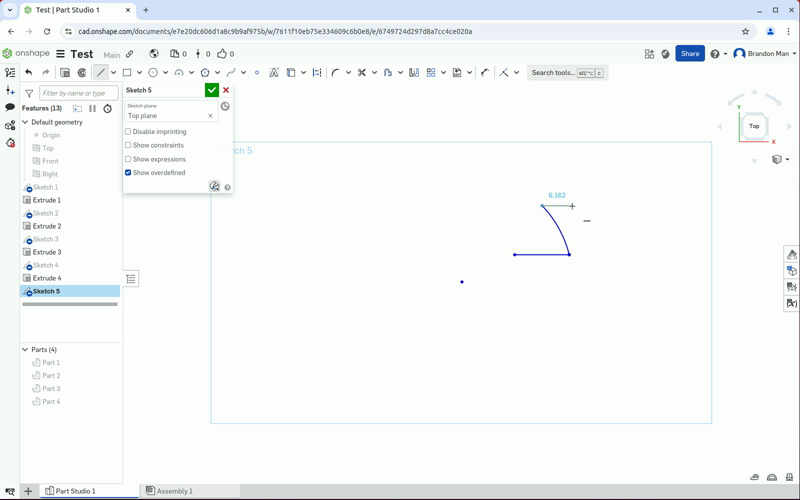
mouse_move(514, 254)
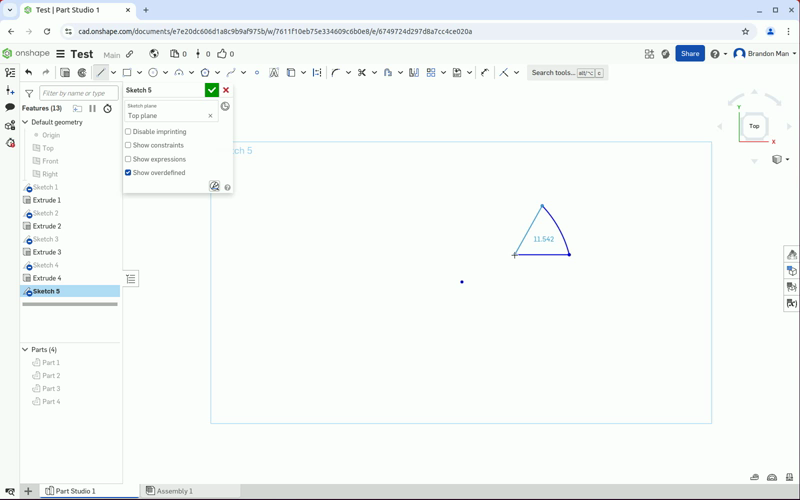
key_up(shift)
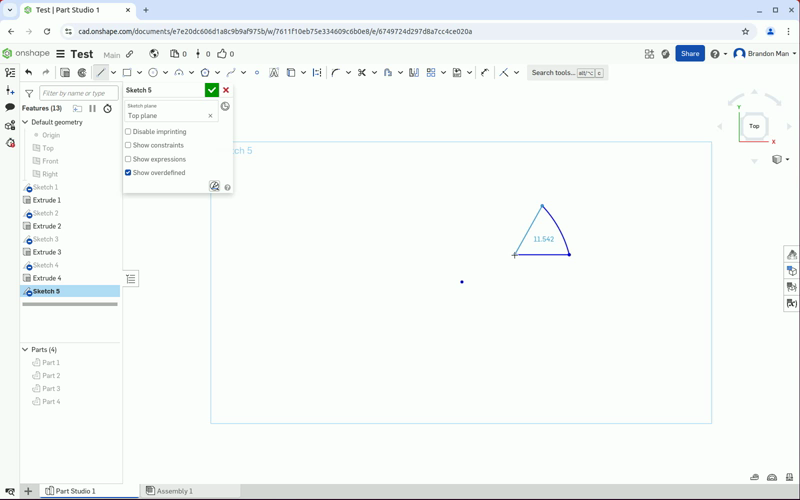
click(514, 254)
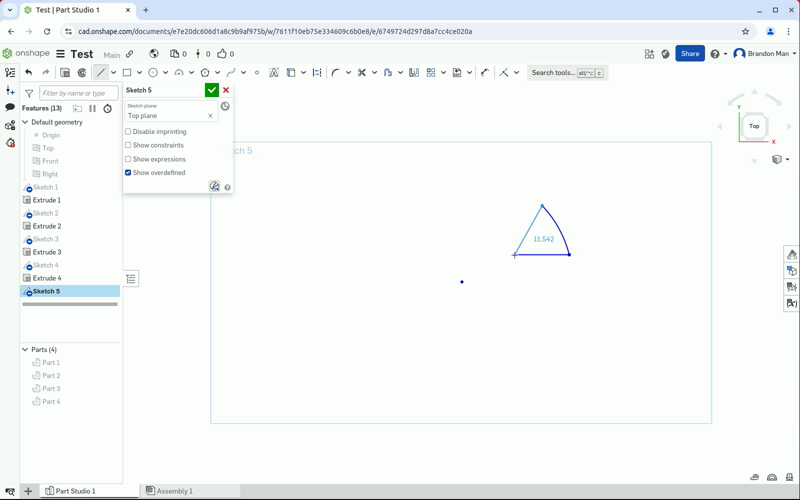
key(esc)
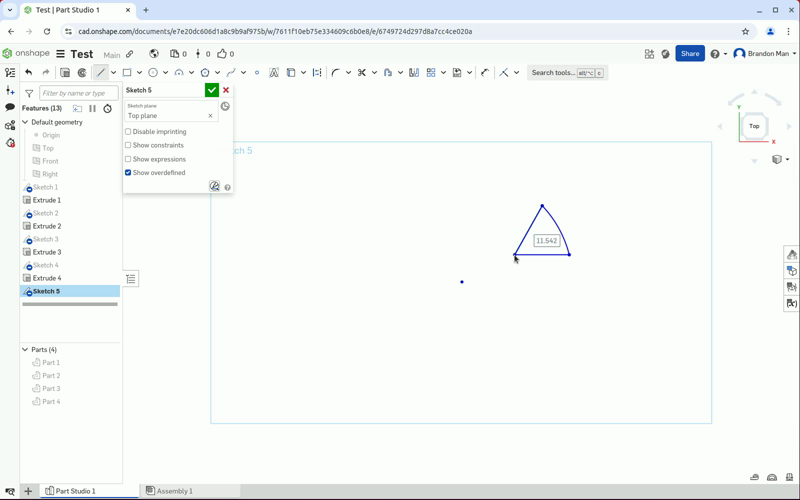
mouse_move(562, 252)
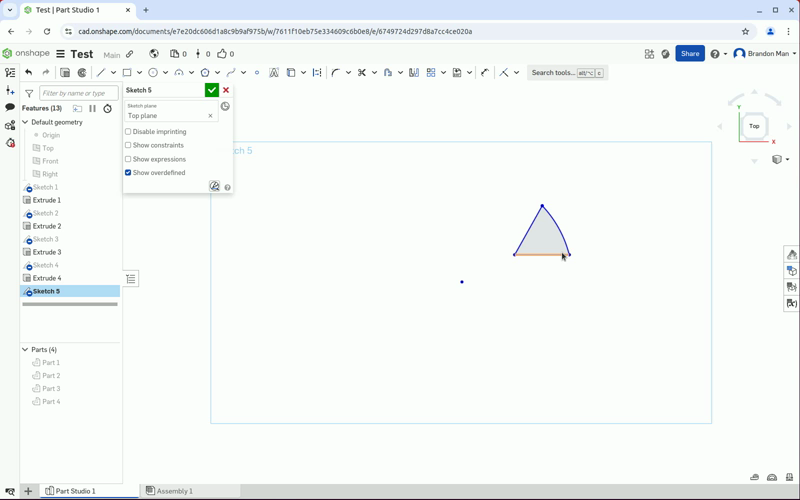
scroll(6)
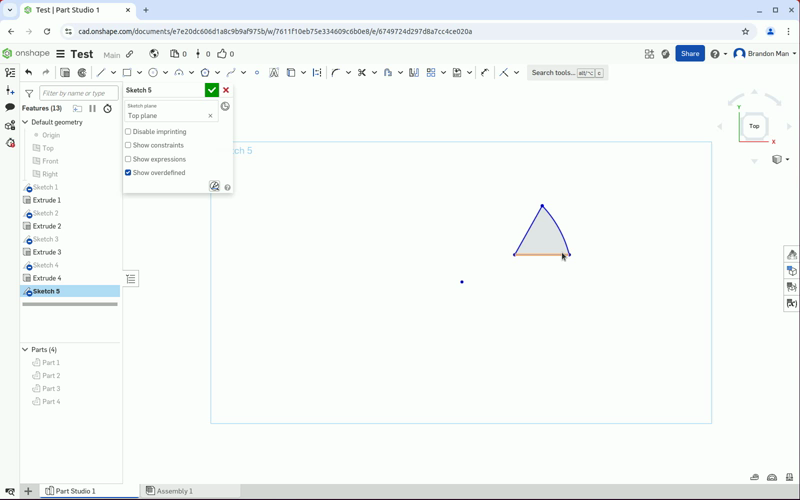
scroll(6)
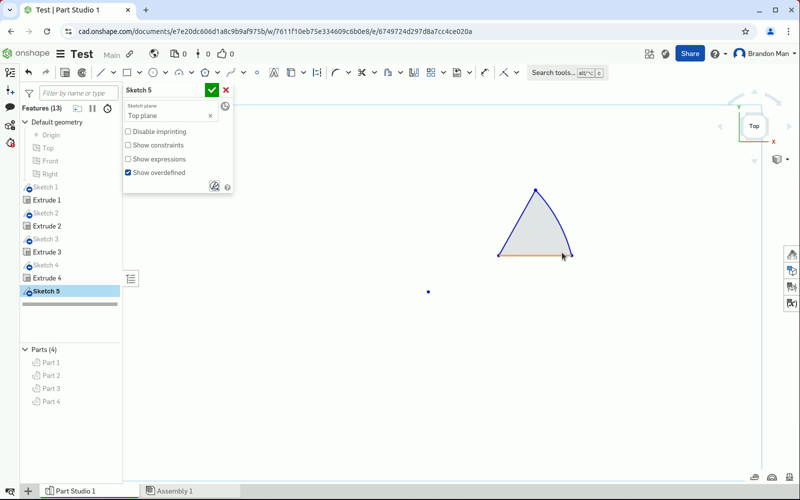
scroll(6)
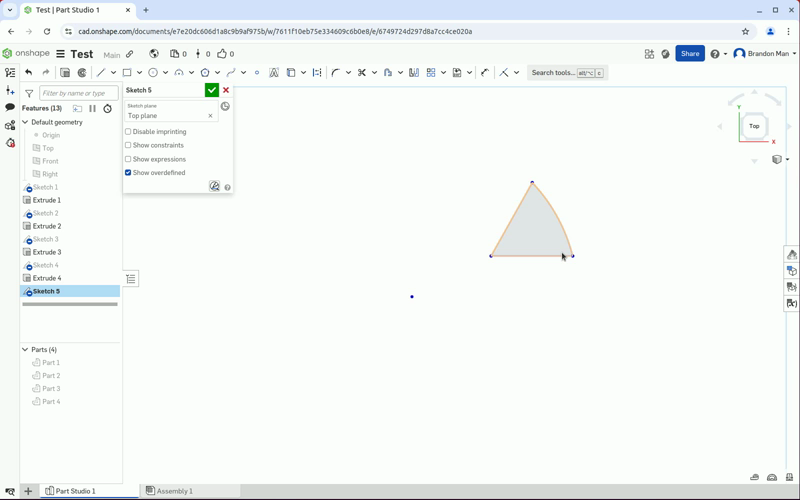
scroll(6)
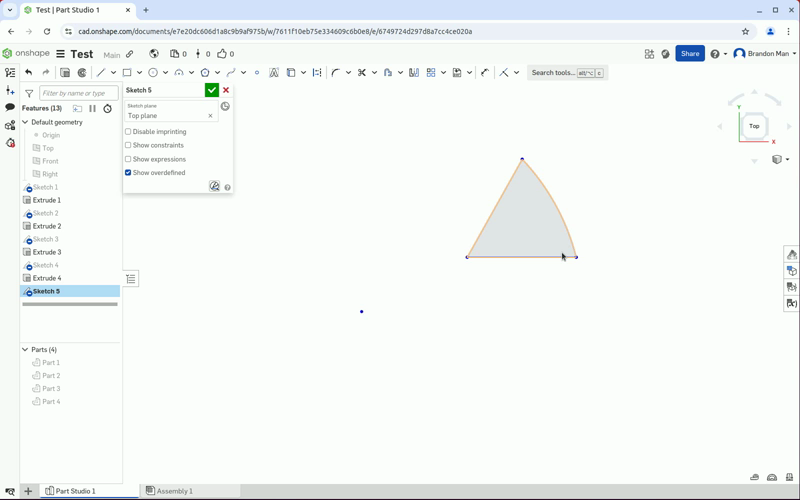
scroll(6)
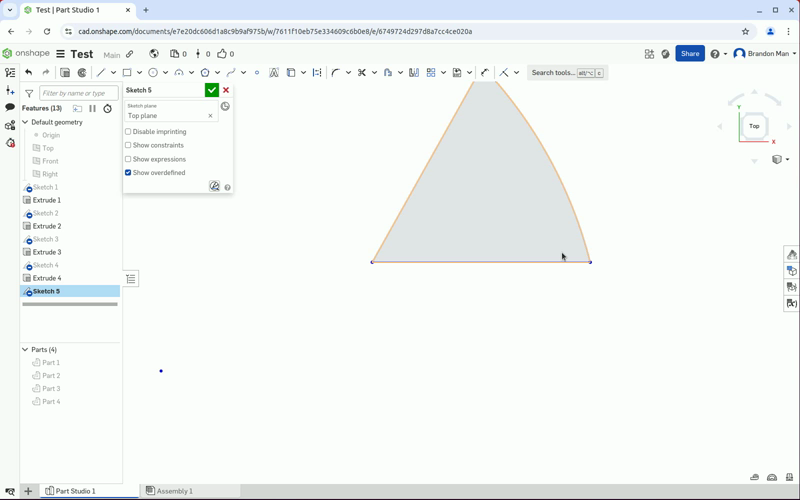
scroll(6)
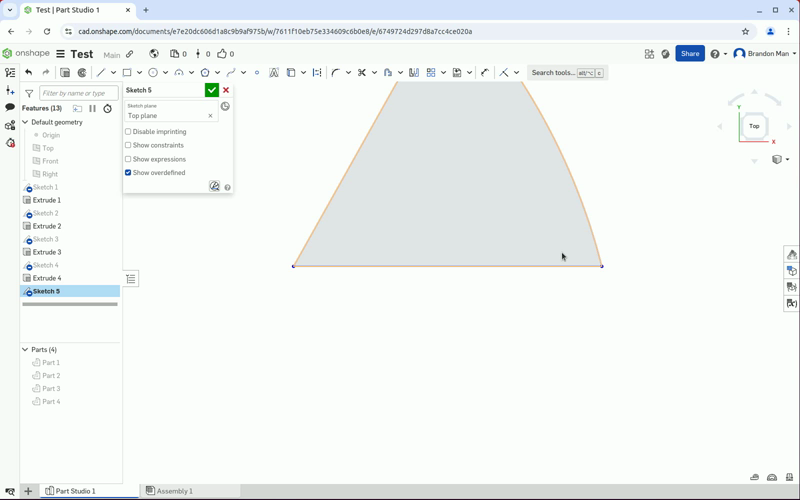
scroll(6)
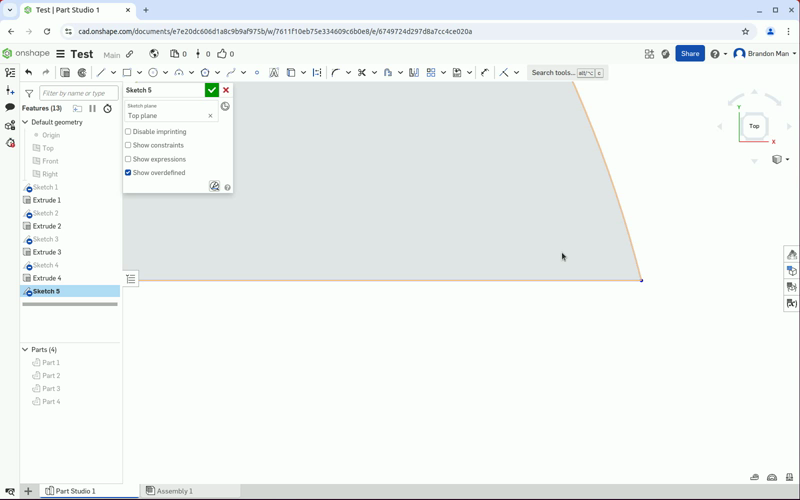
click(562, 252)
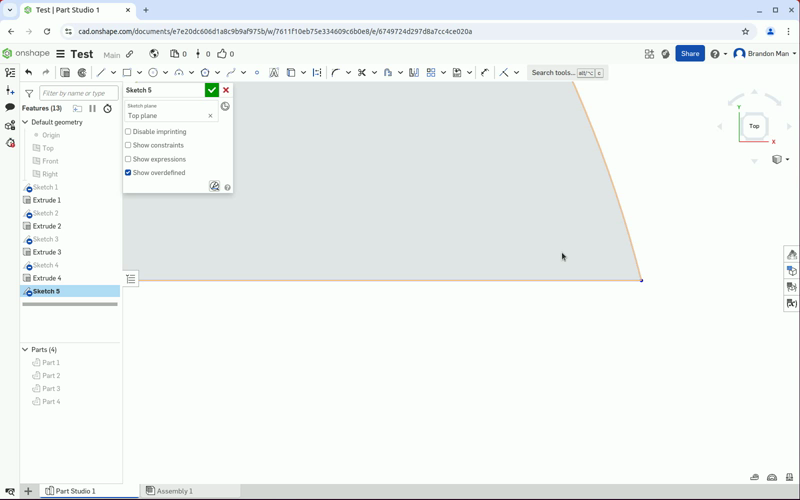
scroll(-6)
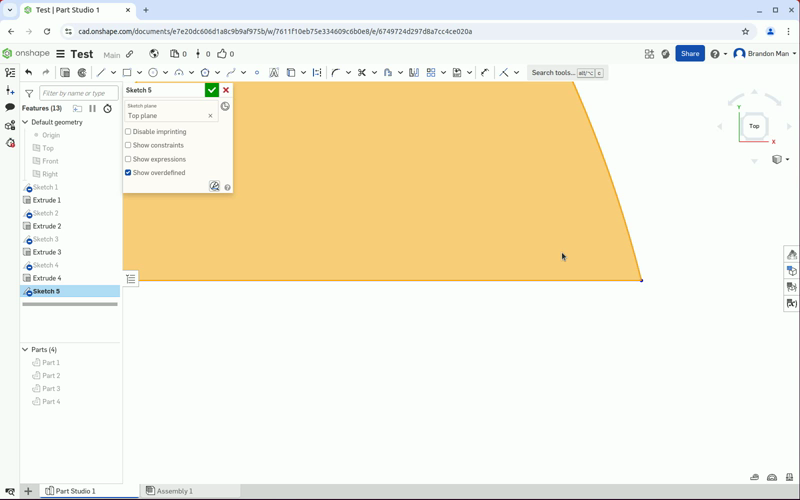
scroll(-6)
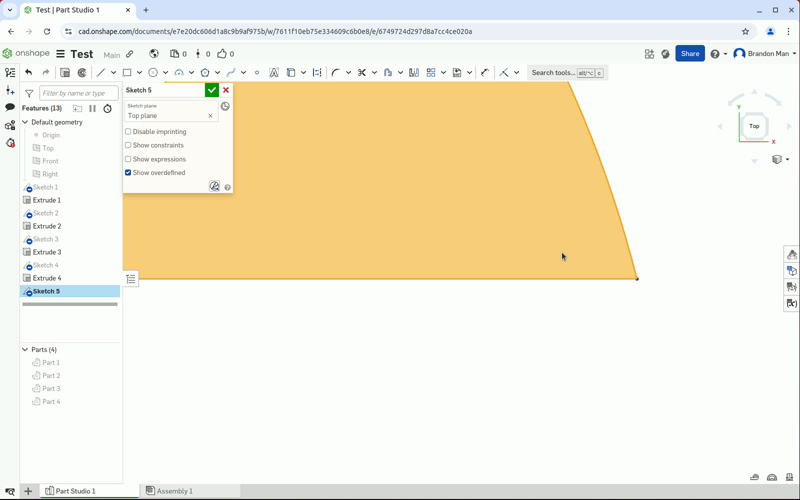
scroll(-6)
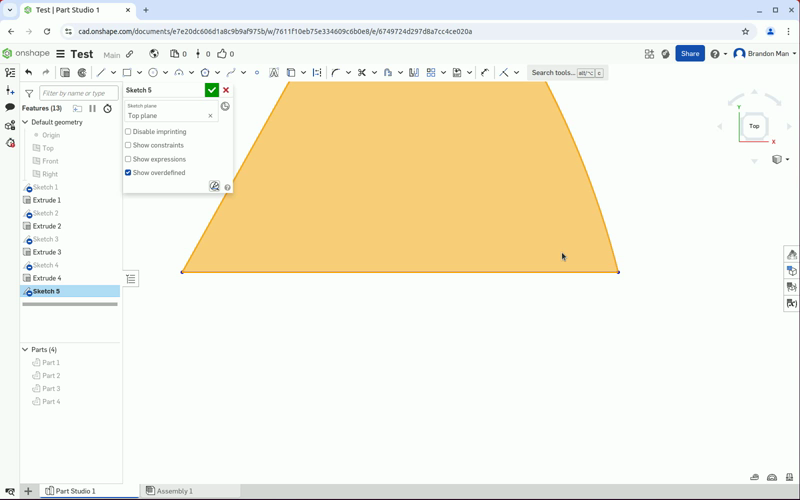
scroll(-6)
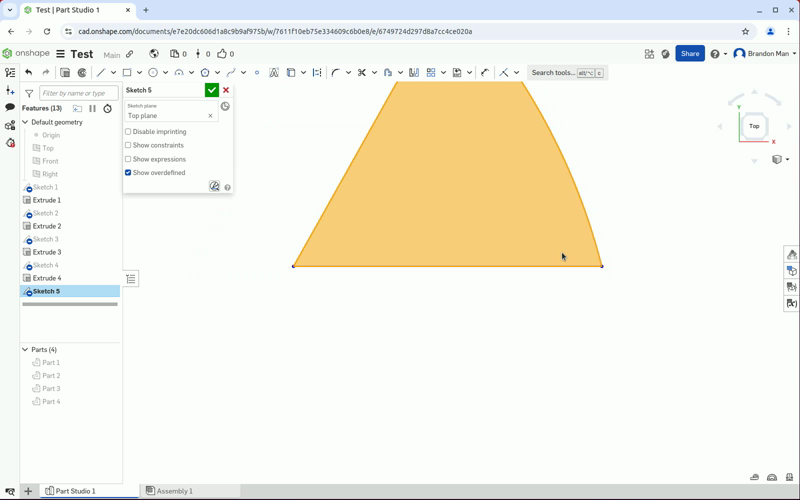
scroll(-6)
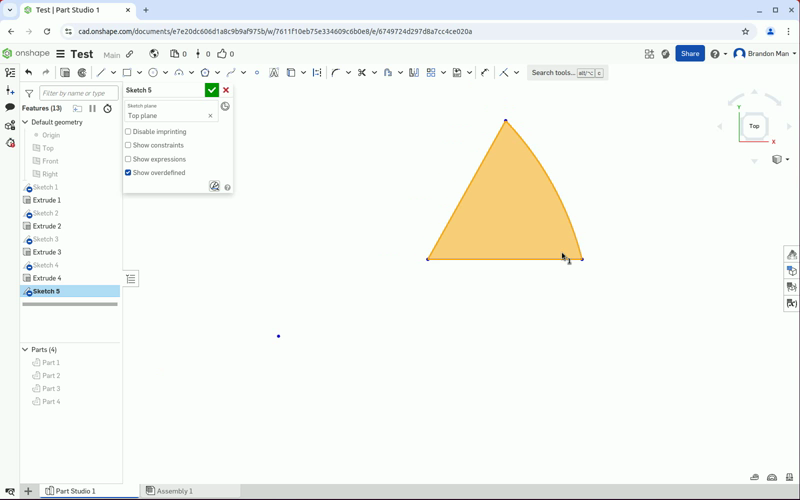
scroll(-6)
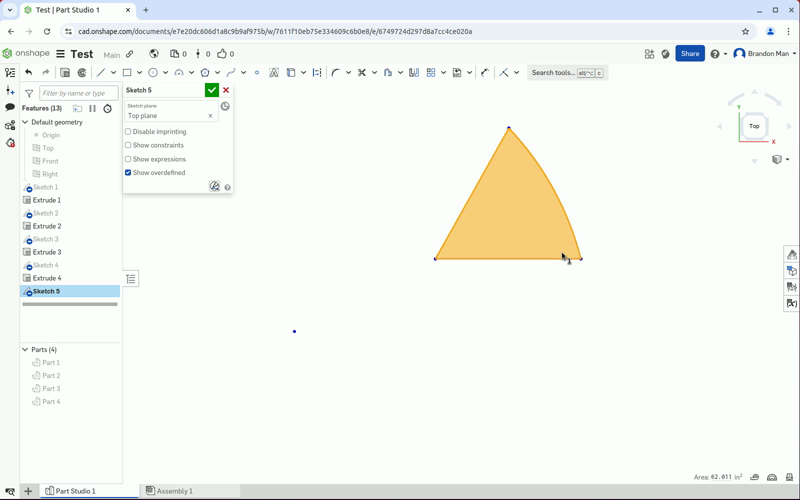
scroll(-6)
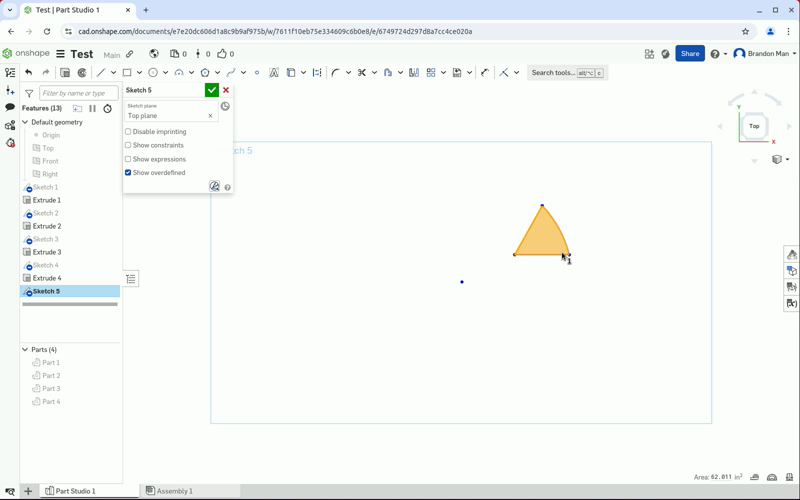
mouse_move(73, 352)
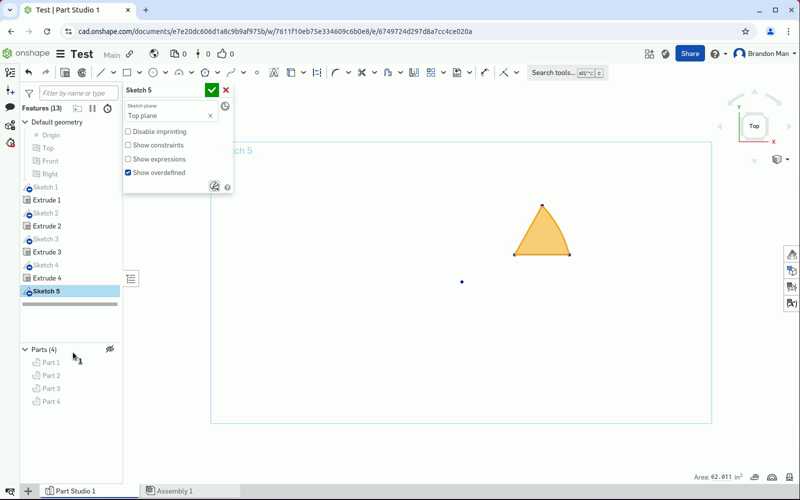
key(shift+y)
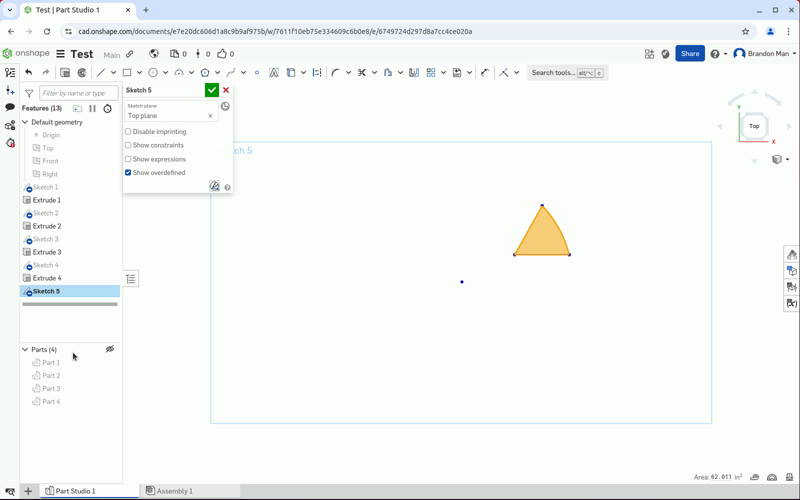
key(shift+e)
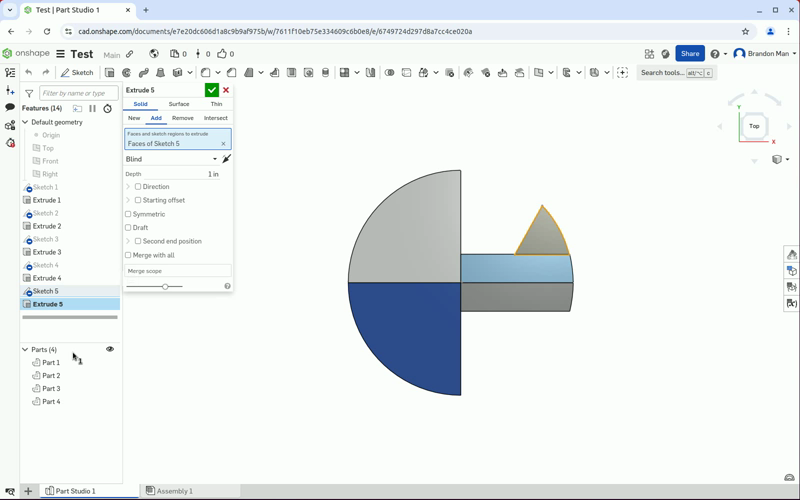
mouse_move(143, 106)
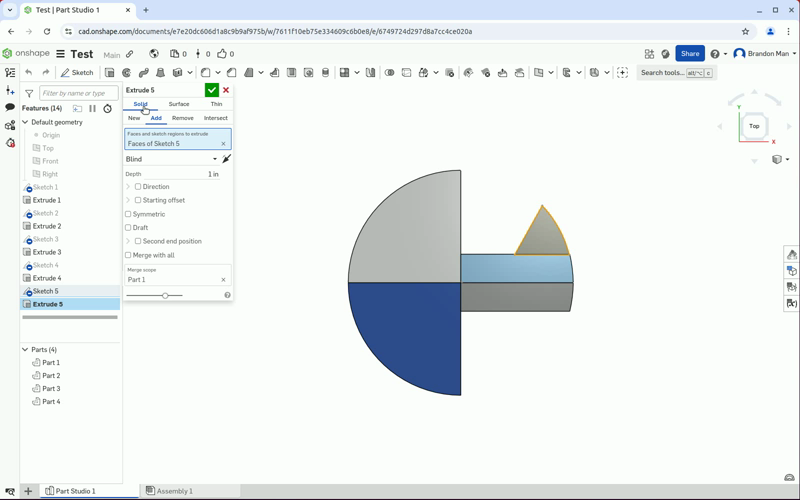
click(143, 106)
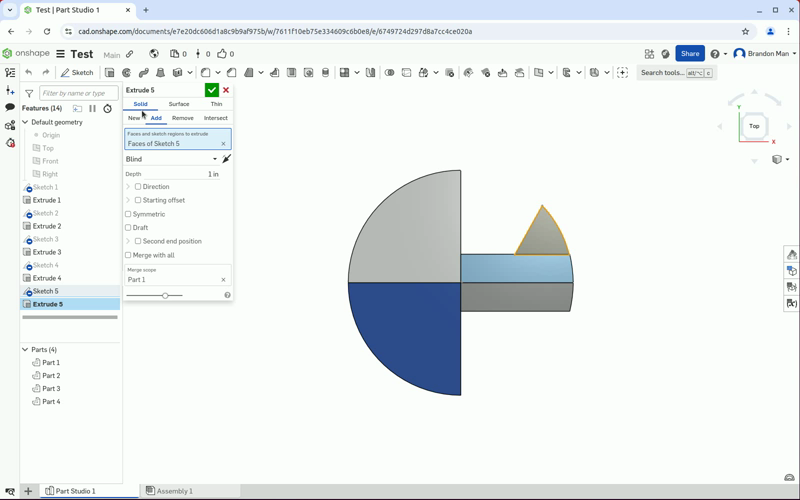
mouse_move(137, 120)
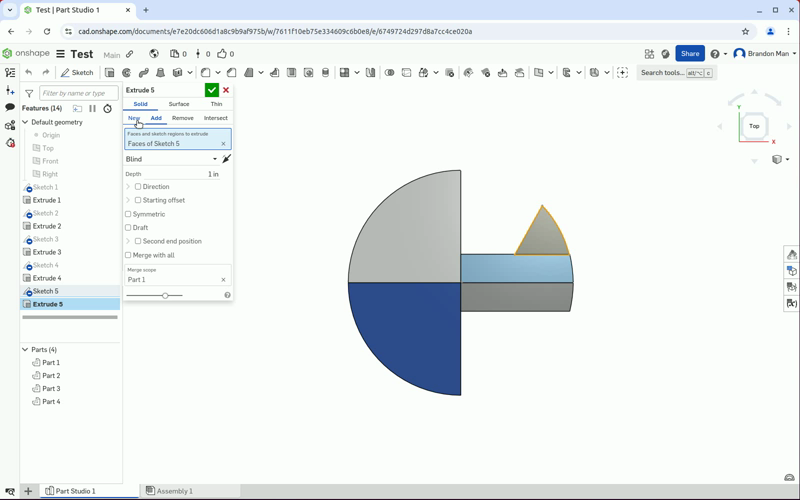
click(137, 120)
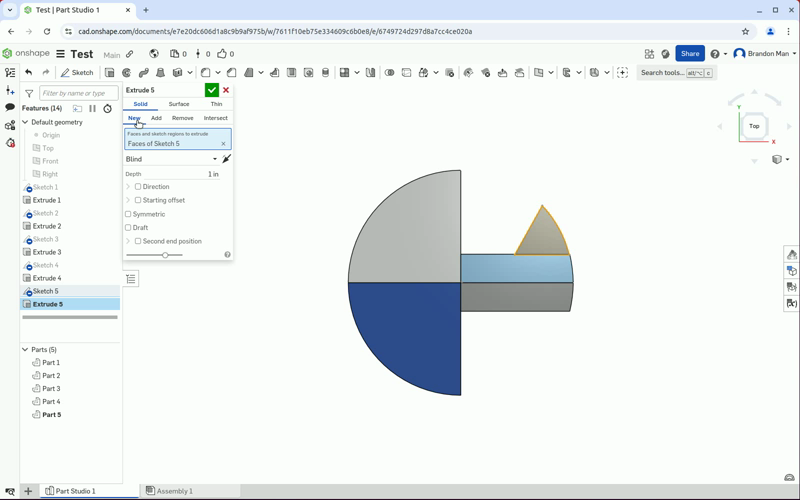
key(tab, 4)
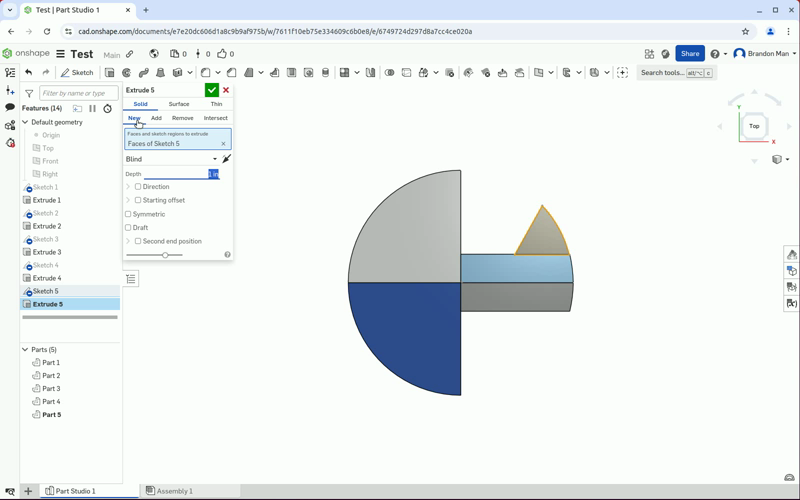
text(9.147)
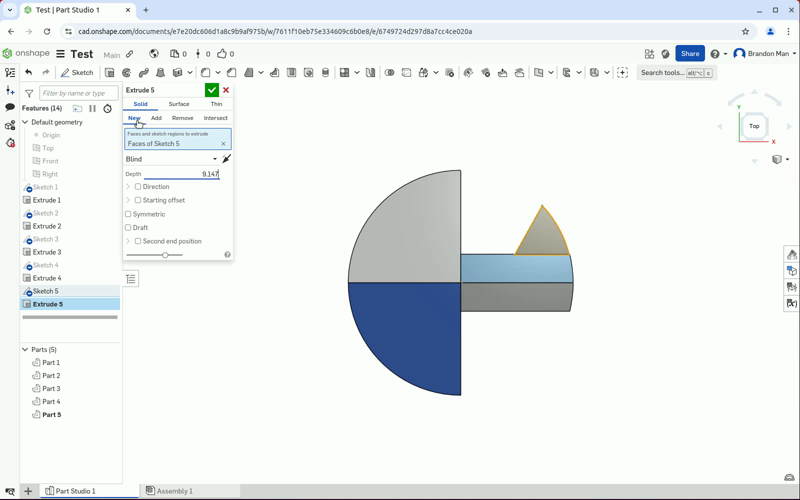
key(enter)
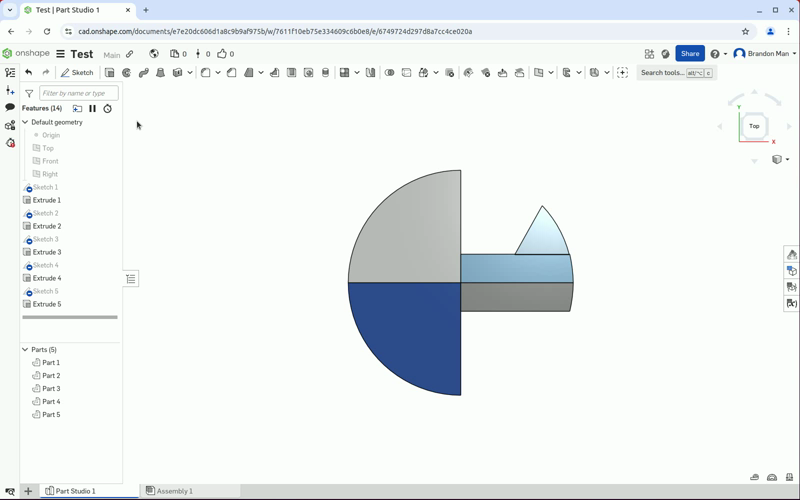
key(shift+h)
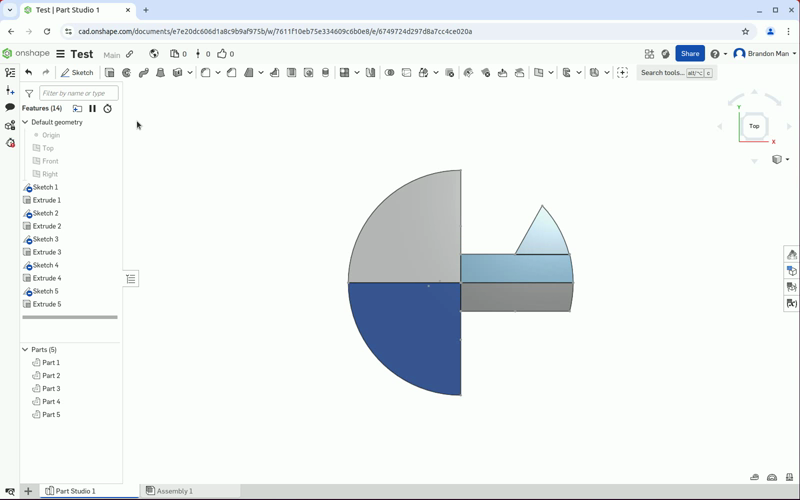
key(shift+h)
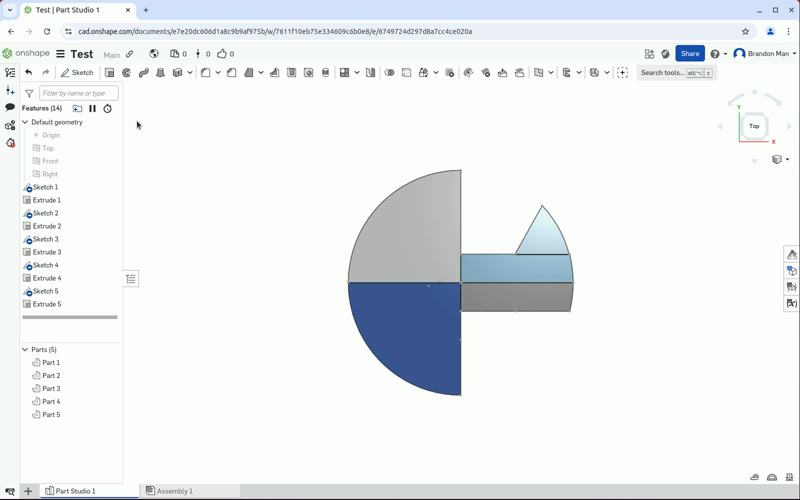
key(shift+7)
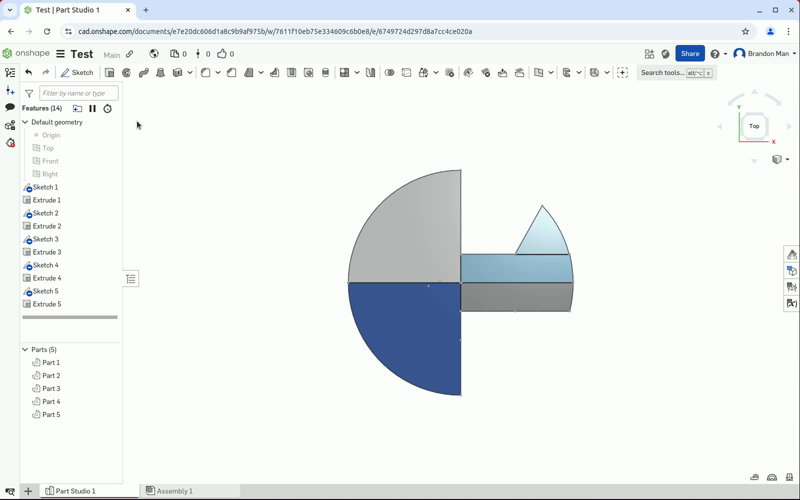
key(up, 3)
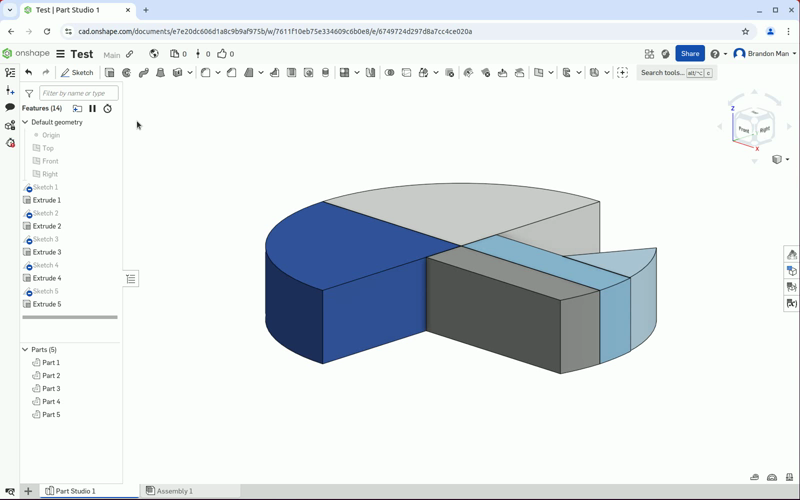
key(left, 3)
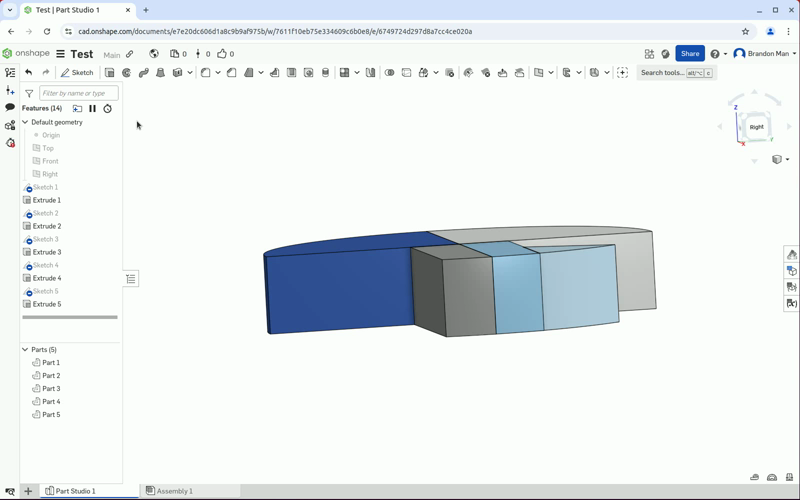
key(right, 3)
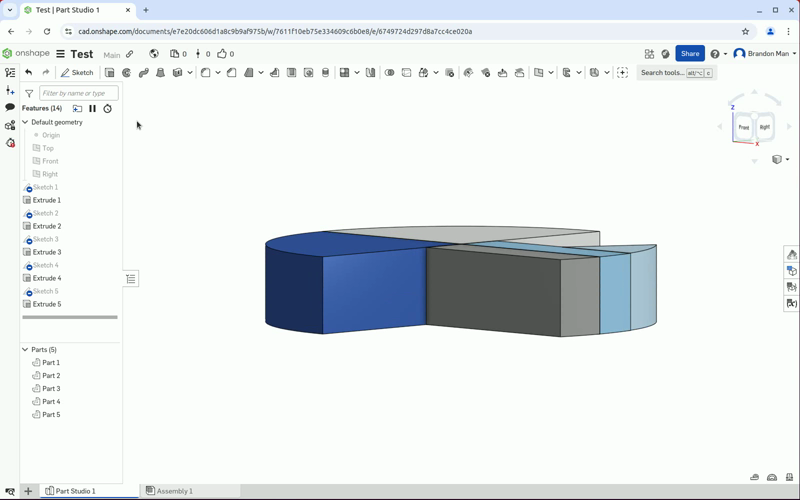
key(down, 3)
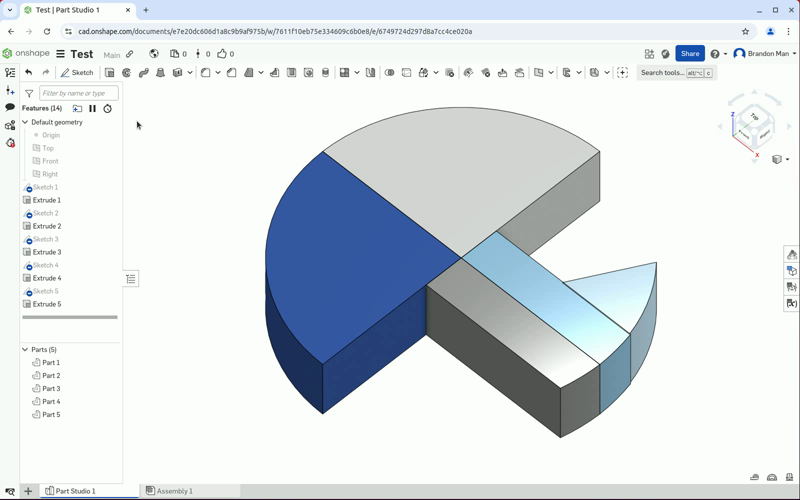
mouse_move(73, 189)
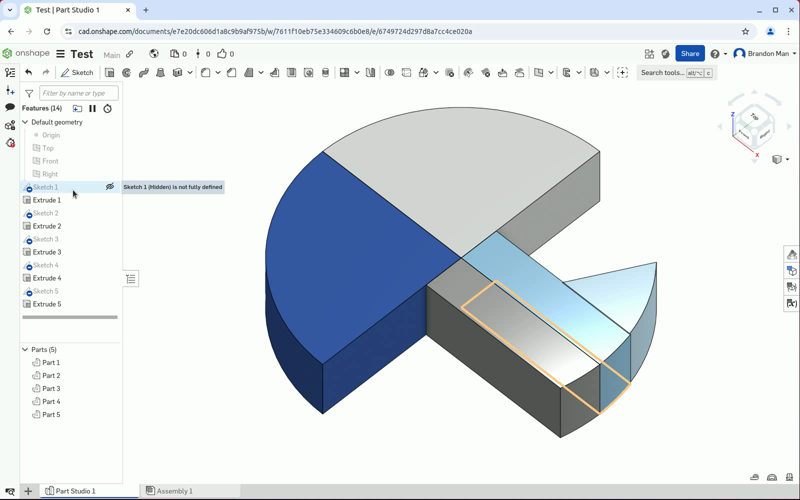
click(73, 189)